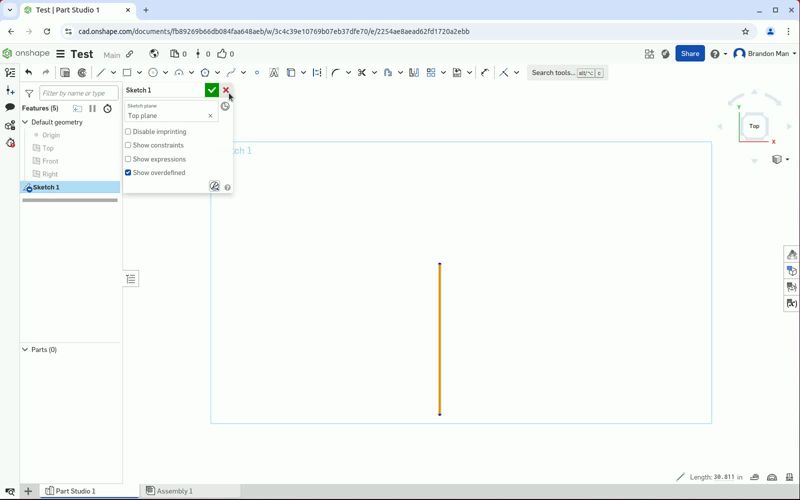
key(shift+h)
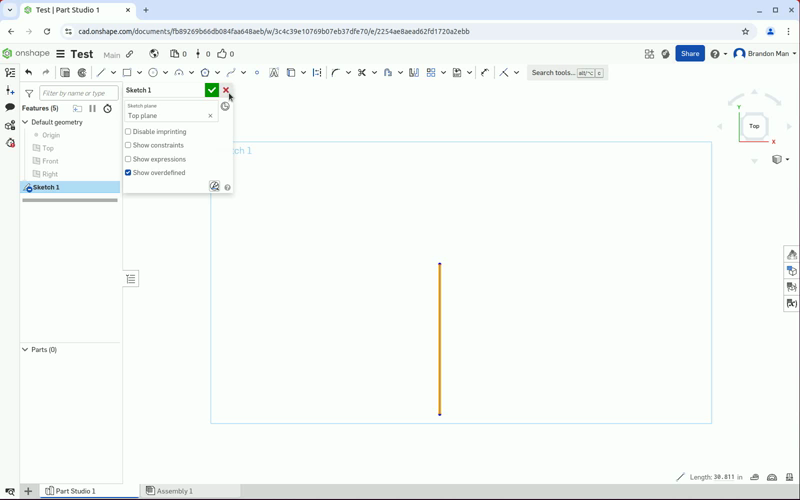
key(shift+s)
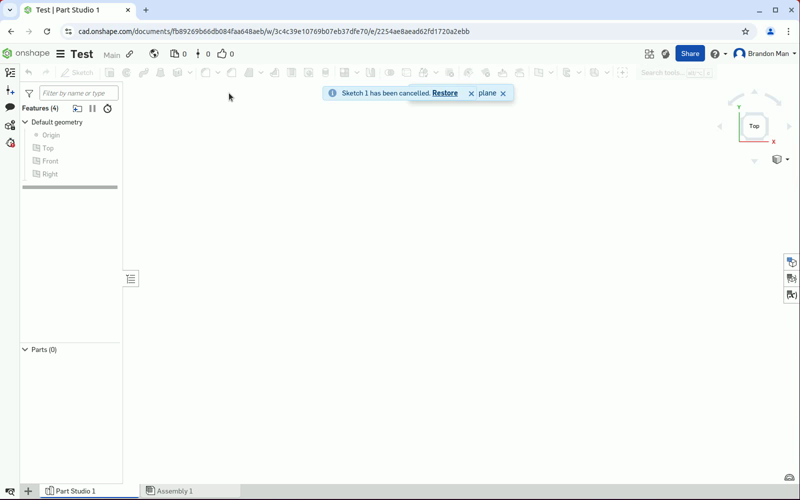
mouse_move(73, 150)
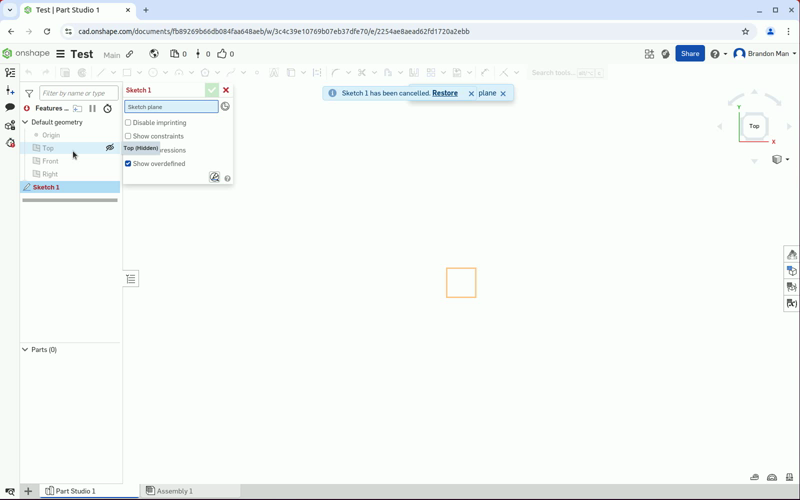
click(73, 150)
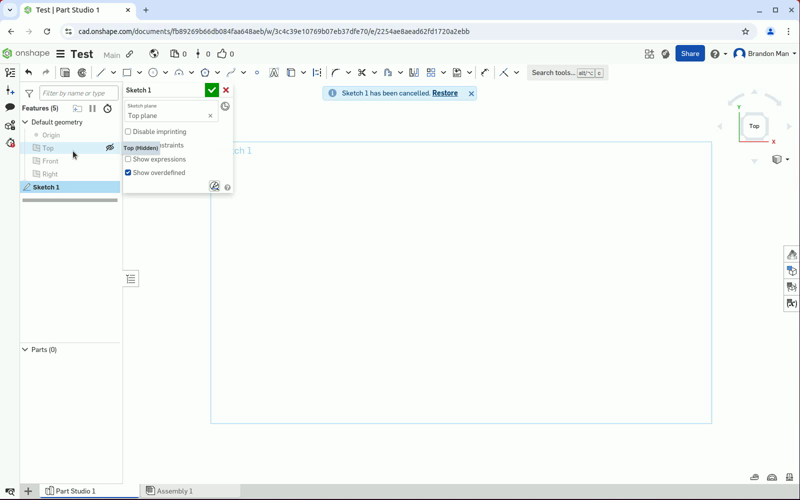
mouse_move(73, 352)
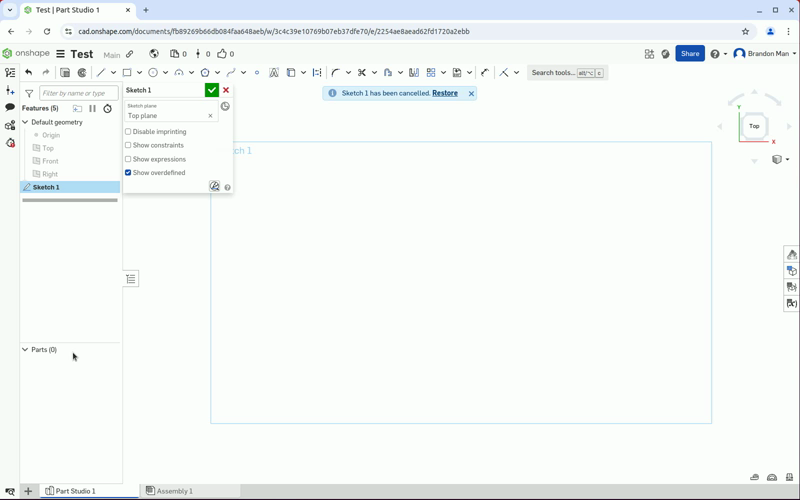
key(y)
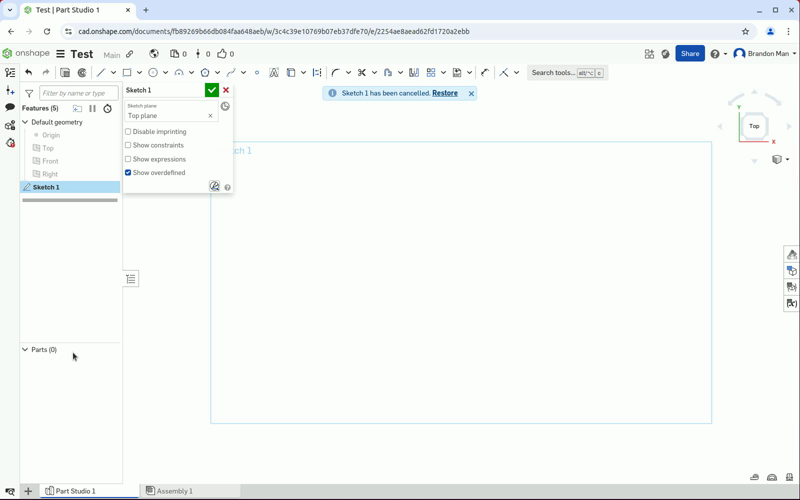
key(a)
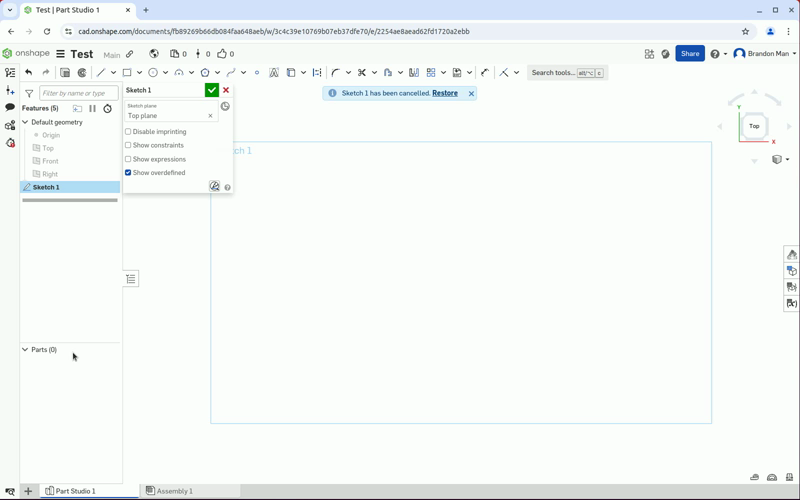
key_down(shift)
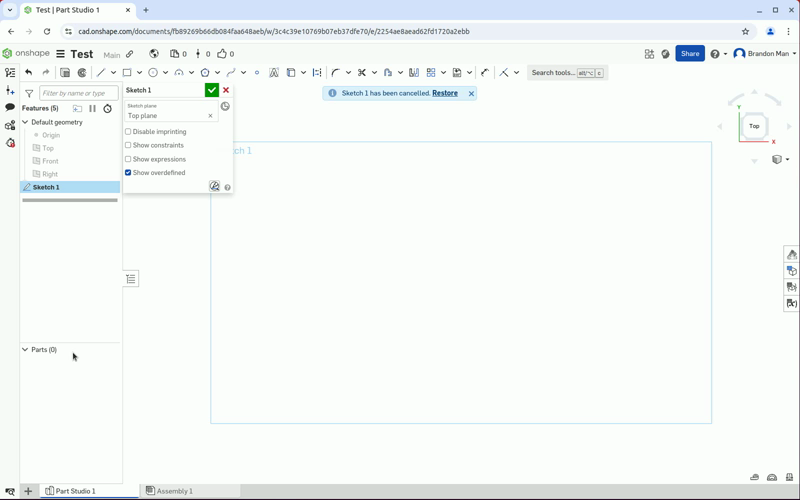
mouse_move(348, 360)
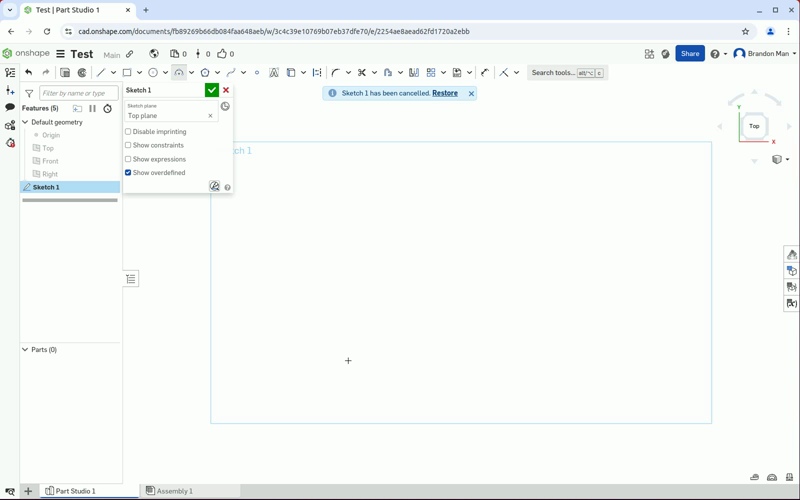
click(348, 360)
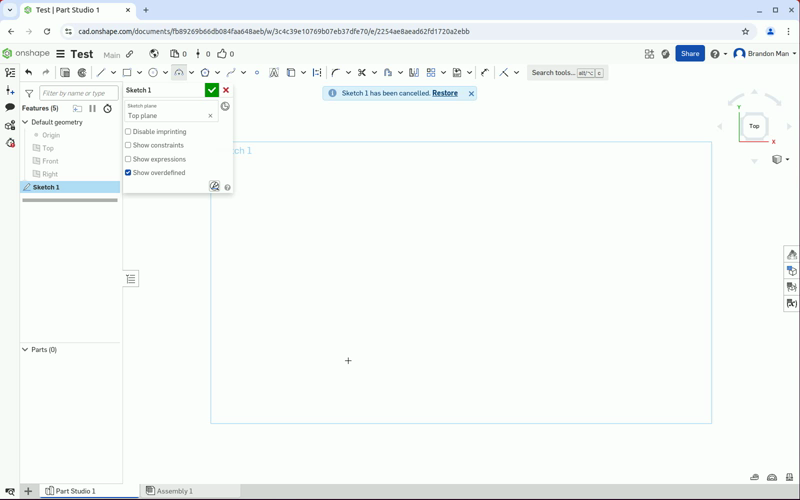
key_up(shift)
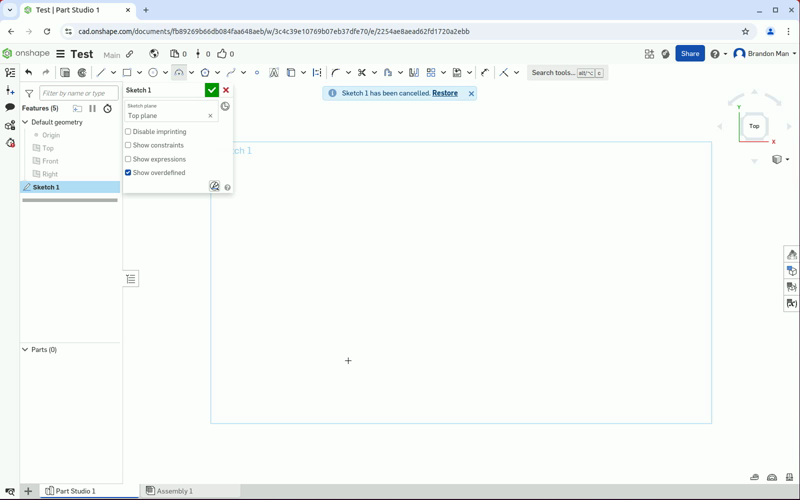
key_down(shift)
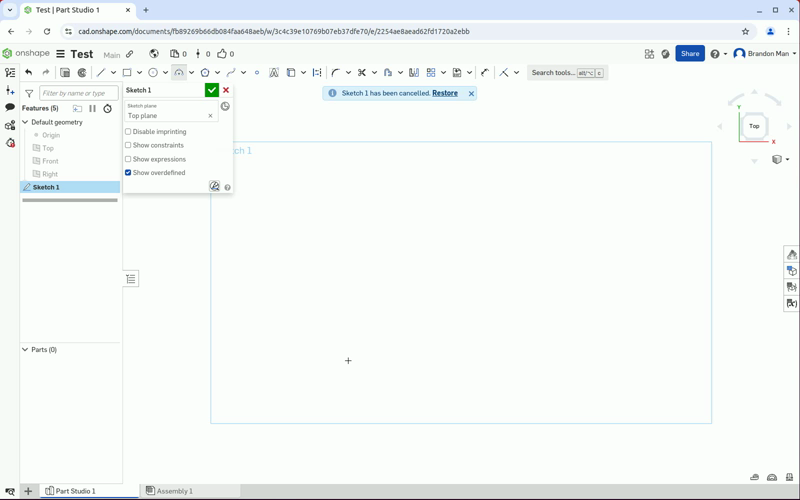
mouse_move(353, 365)
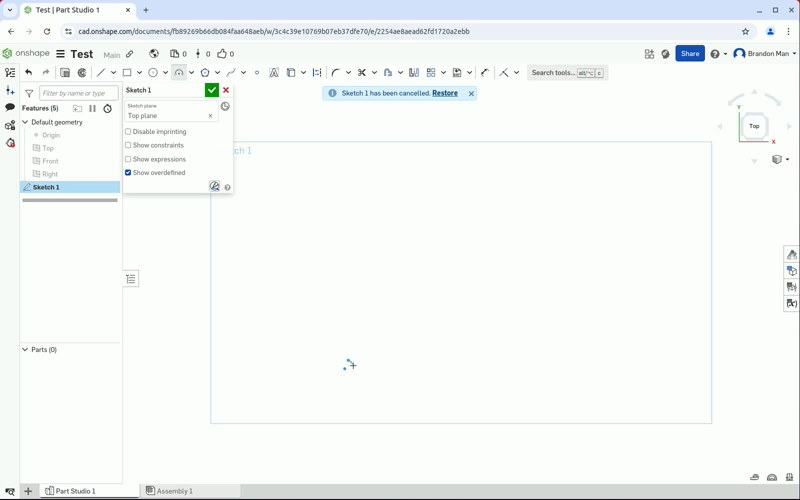
scroll(6)
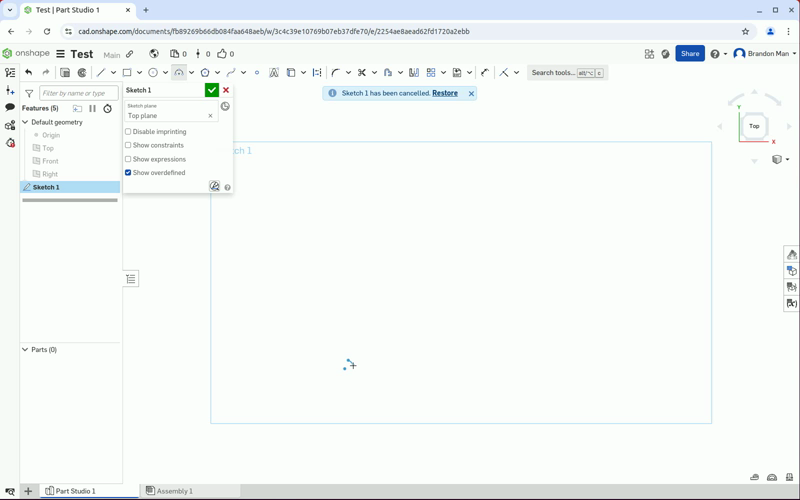
scroll(6)
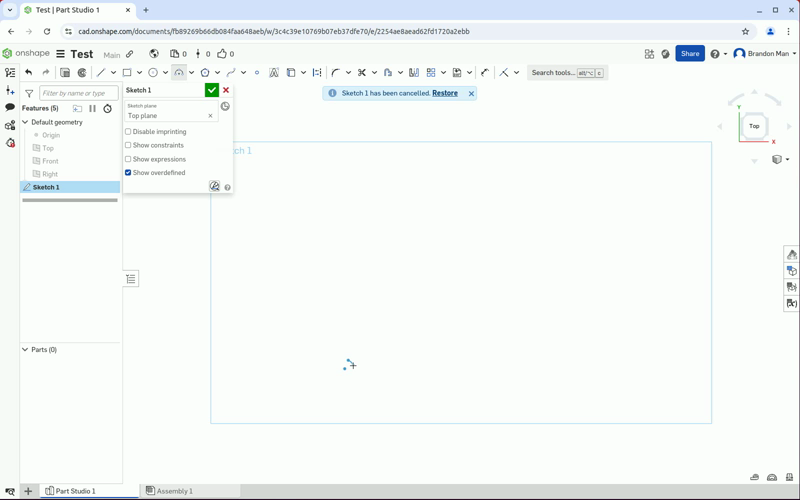
scroll(6)
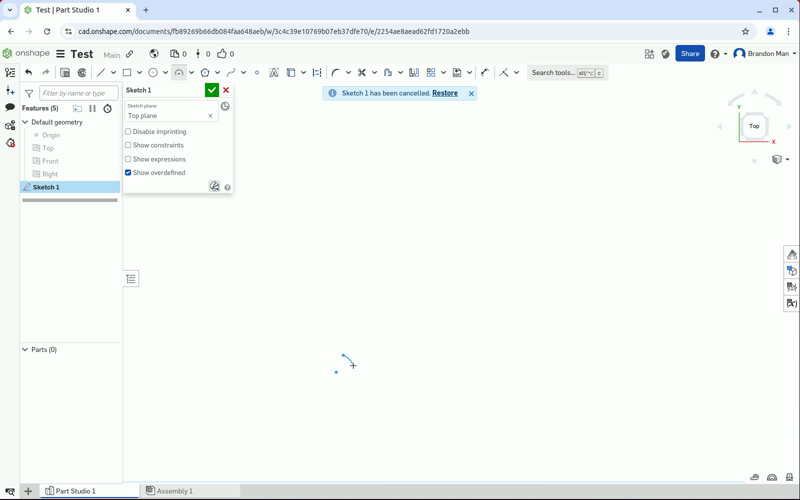
scroll(6)
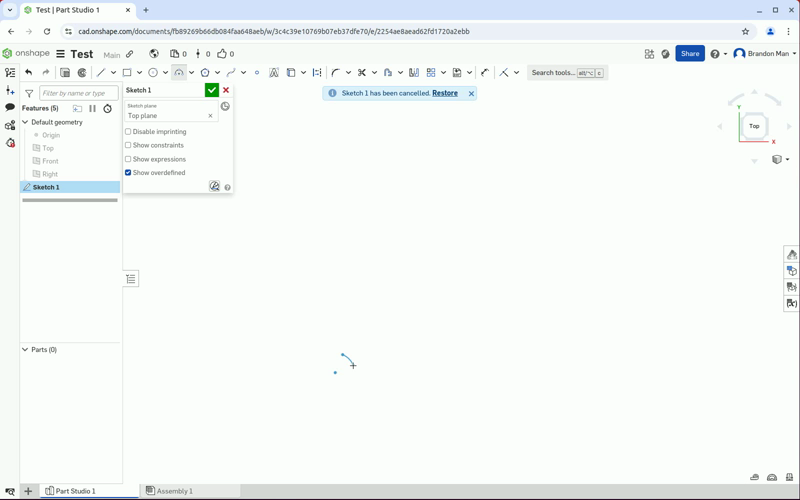
scroll(6)
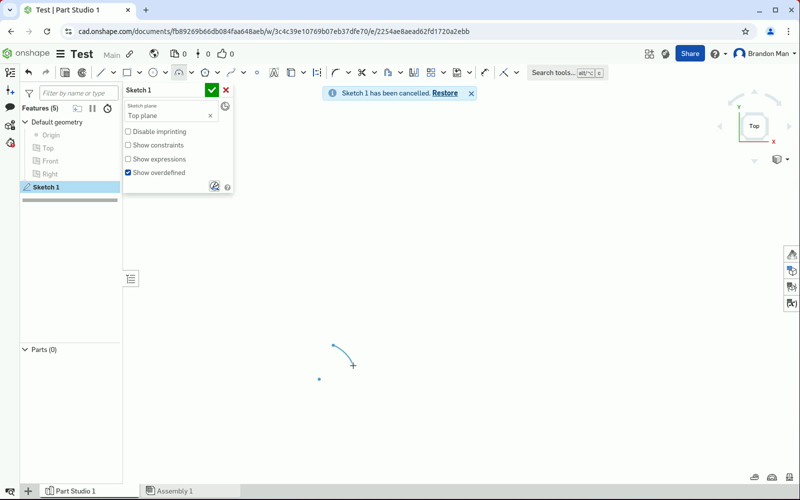
scroll(6)
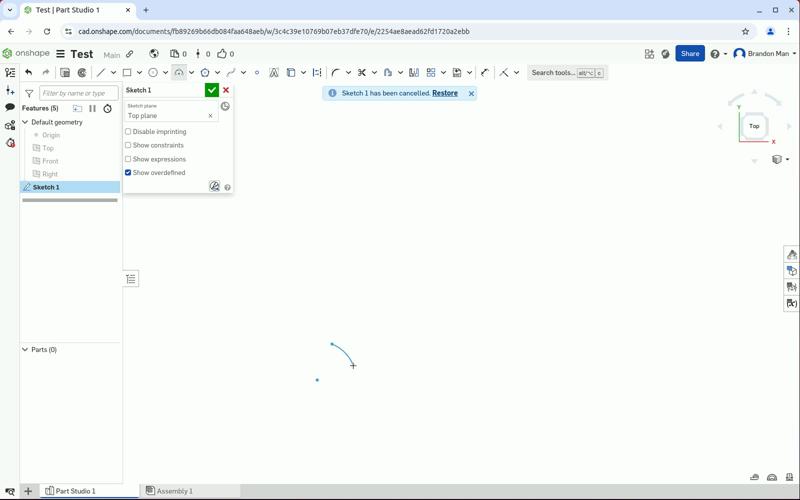
scroll(6)
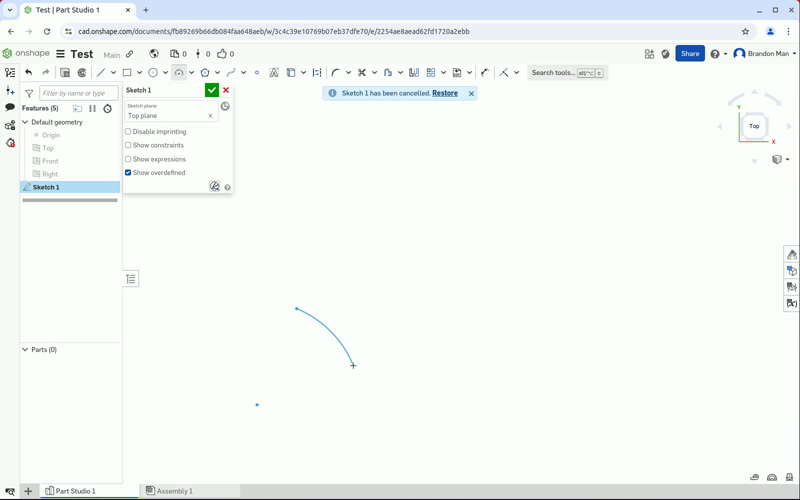
click(353, 365)
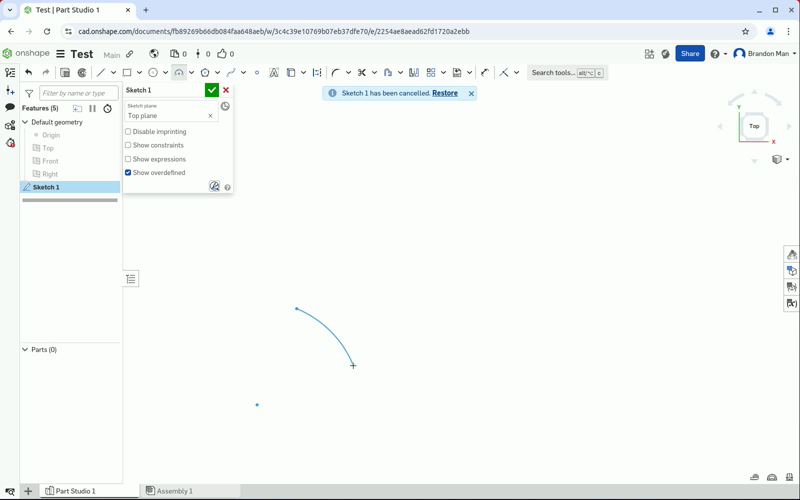
scroll(-6)
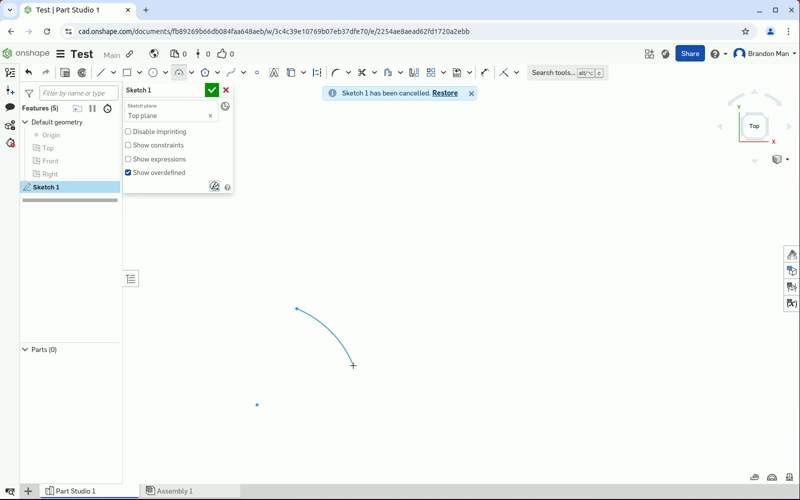
scroll(-6)
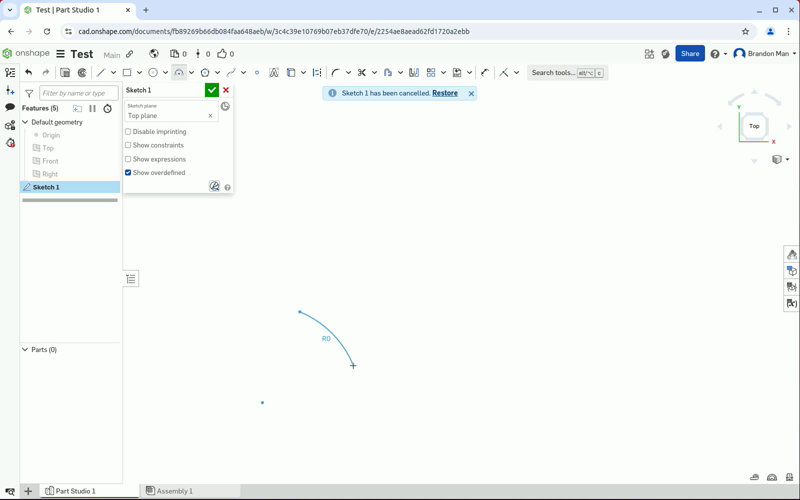
scroll(-6)
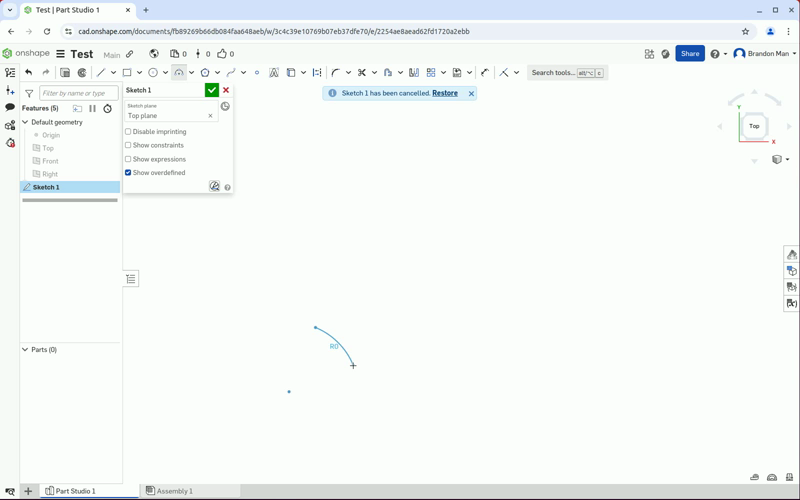
scroll(-6)
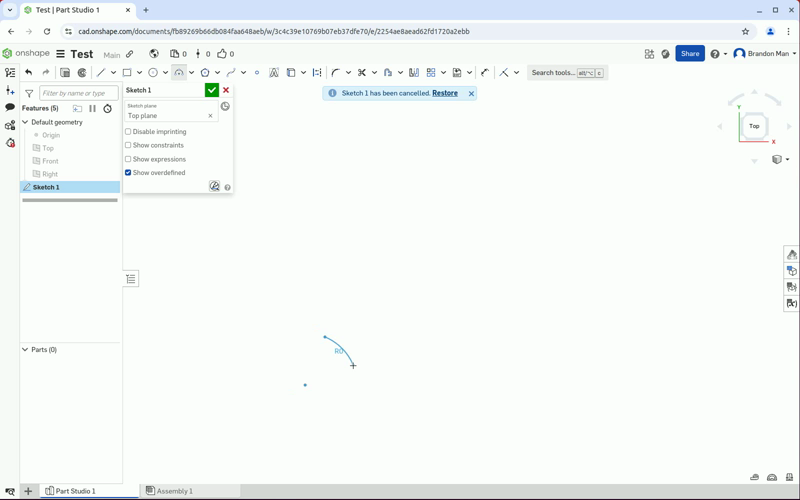
scroll(-6)
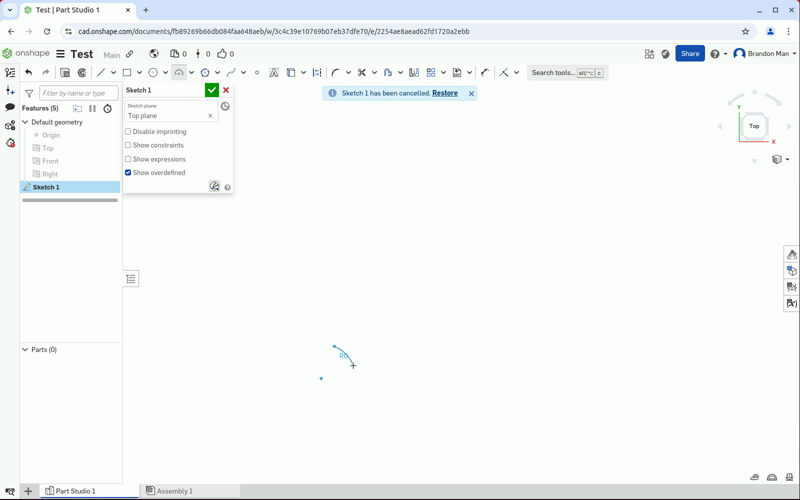
scroll(-6)
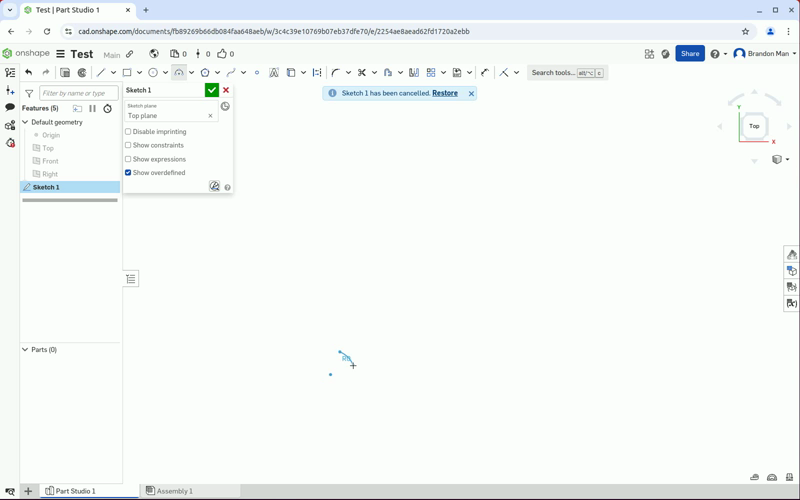
scroll(-6)
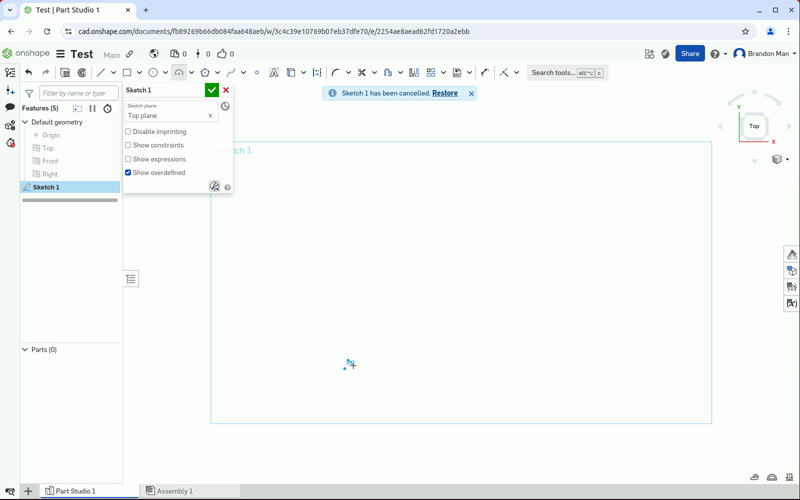
mouse_move(349, 363)
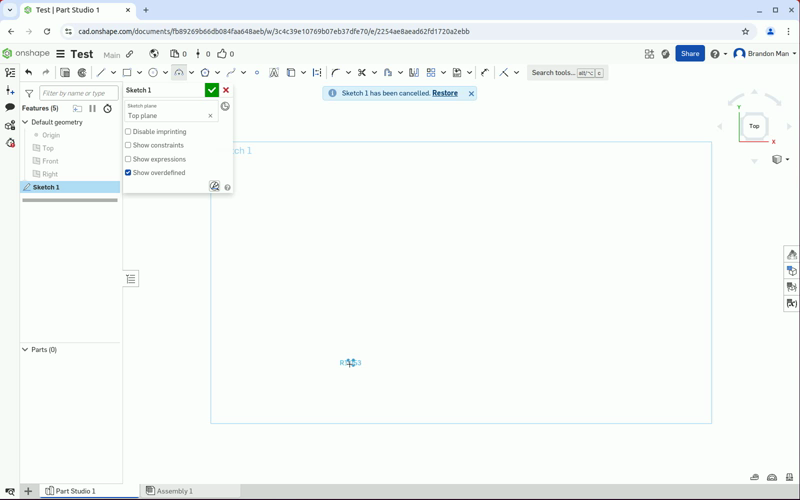
scroll(6)
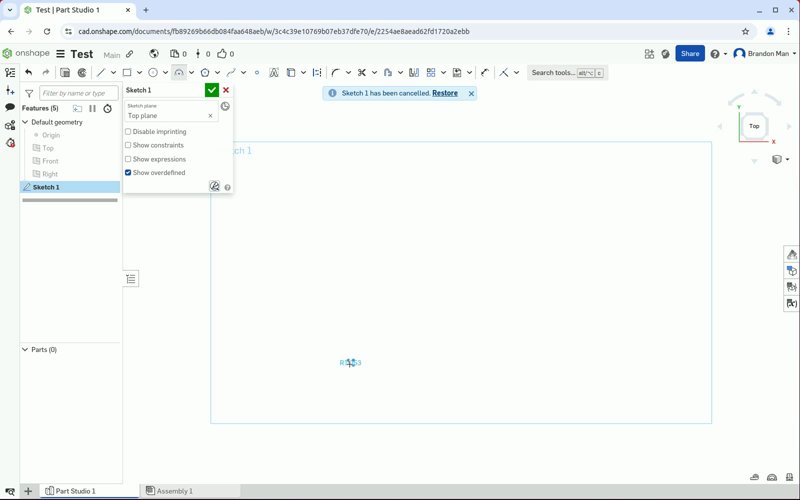
scroll(6)
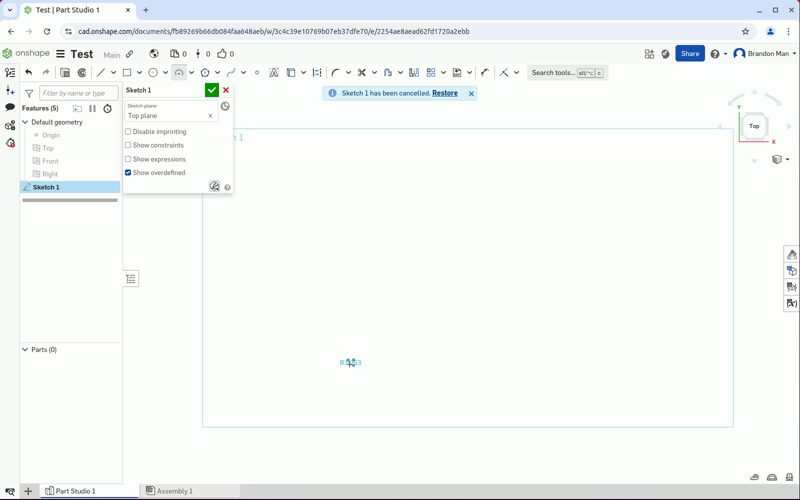
scroll(6)
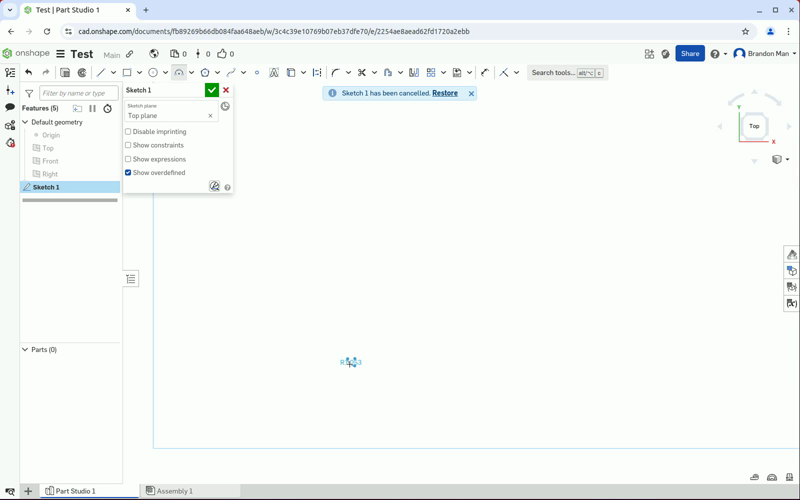
scroll(6)
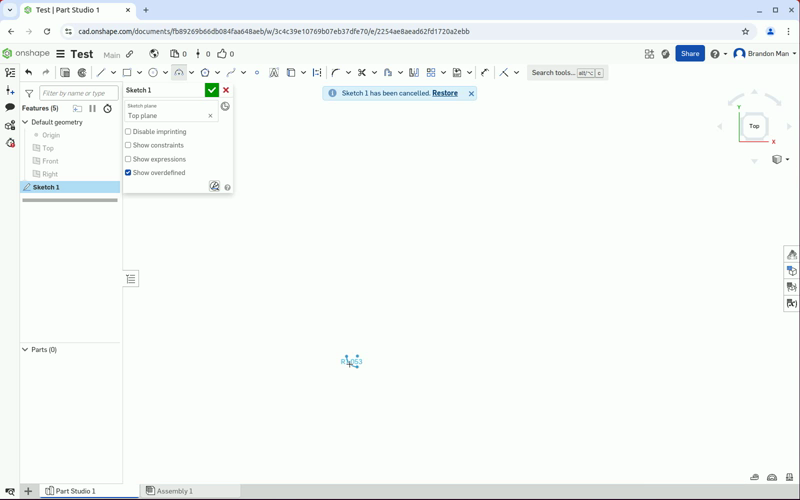
scroll(6)
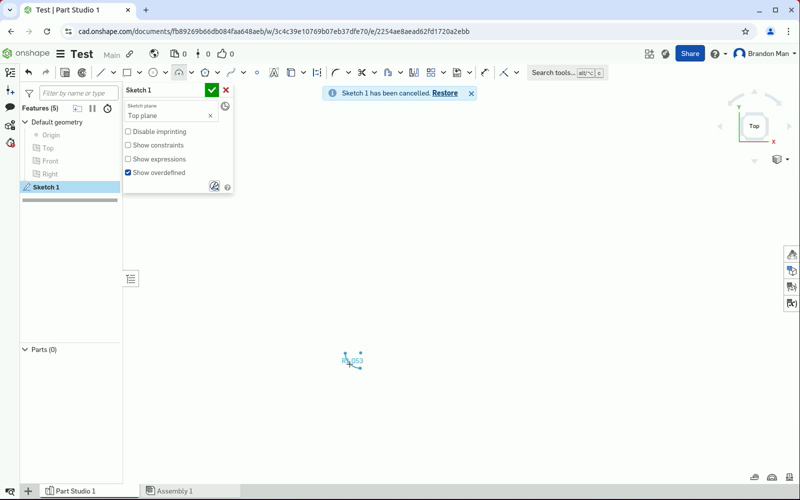
scroll(6)
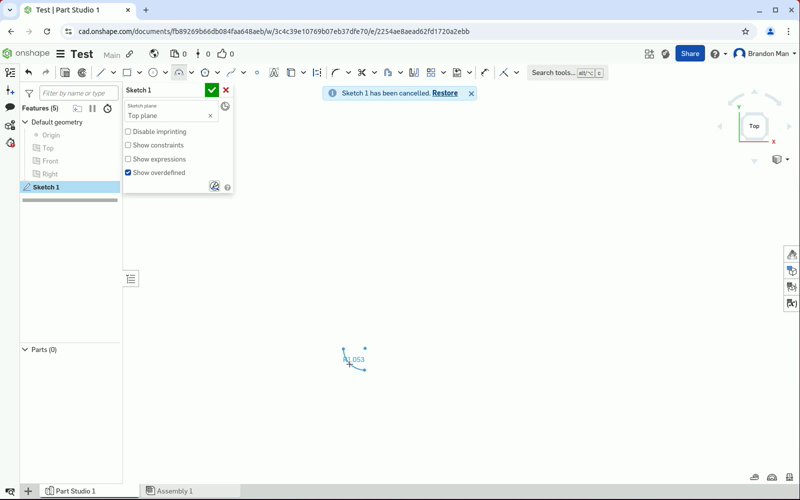
scroll(6)
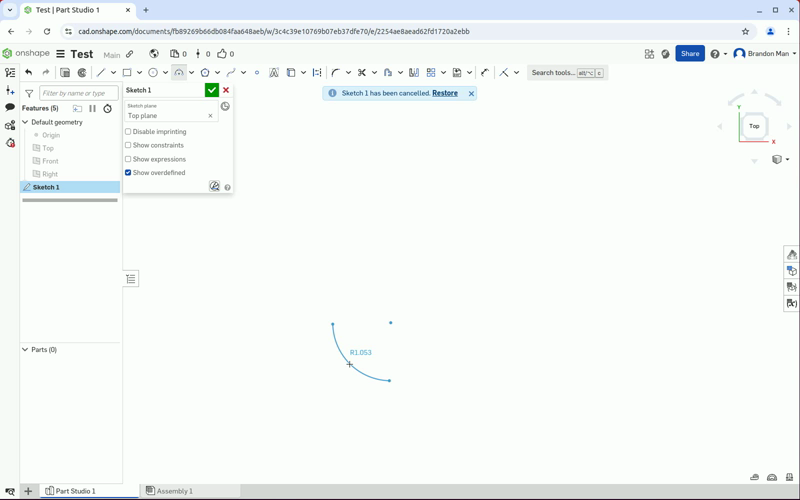
click(349, 363)
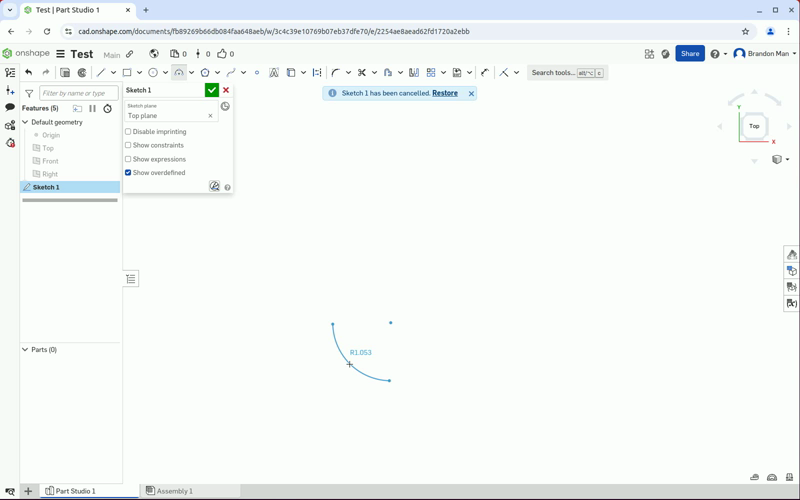
scroll(-6)
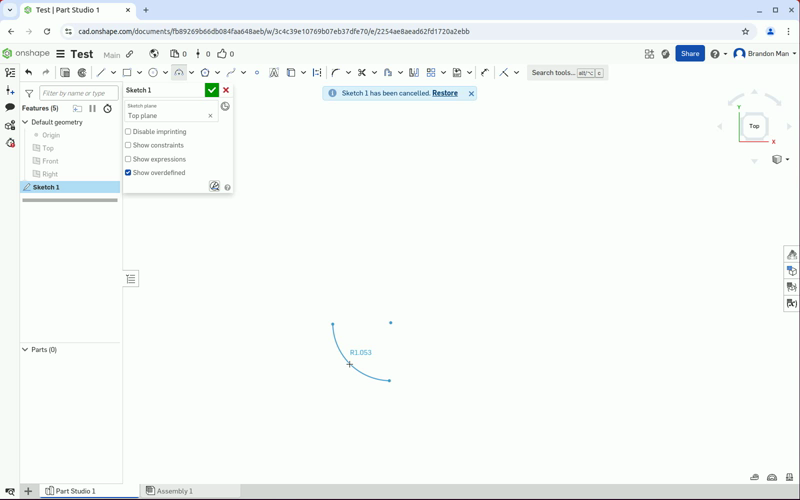
scroll(-6)
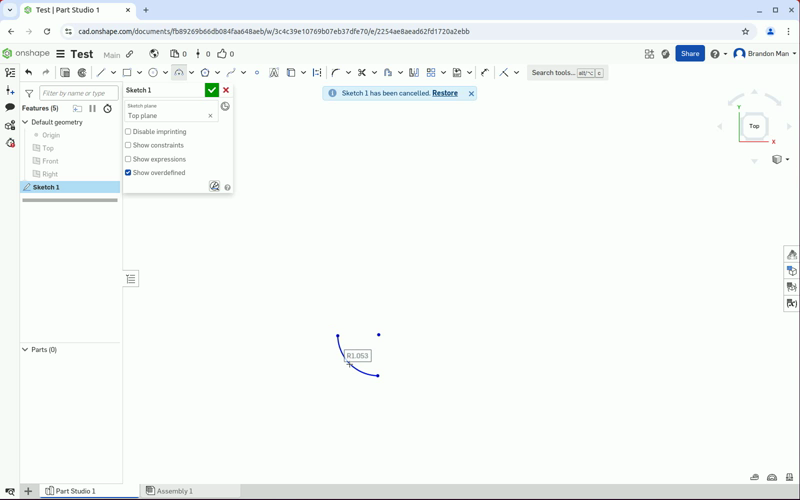
scroll(-6)
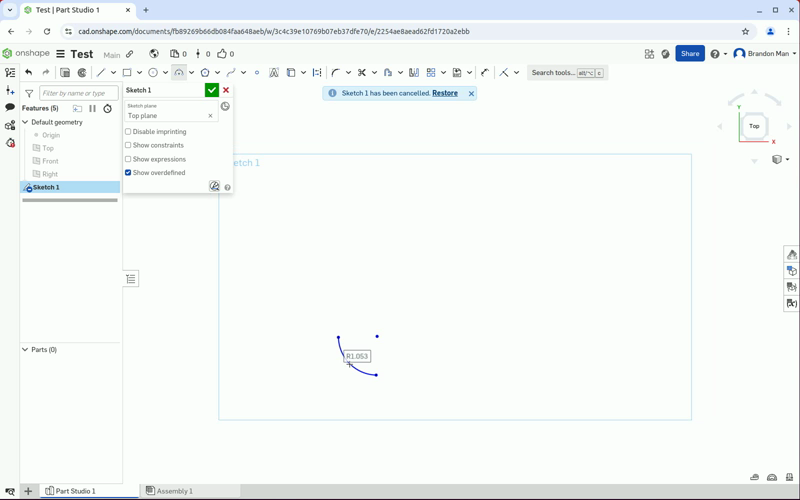
scroll(-6)
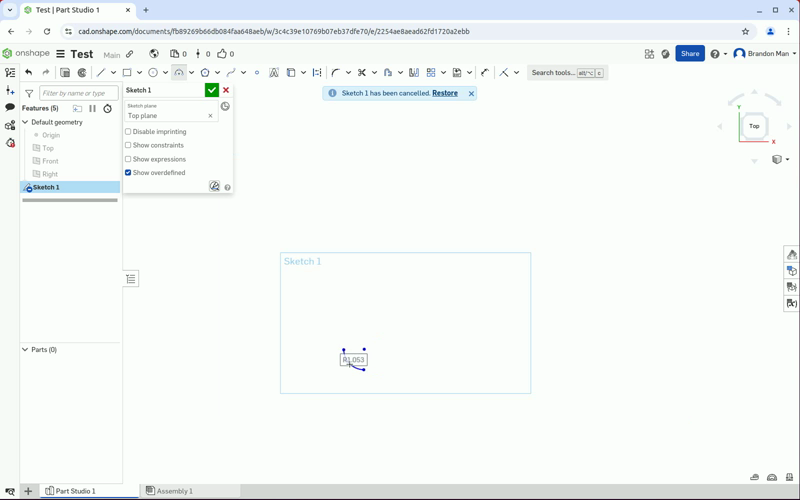
scroll(-6)
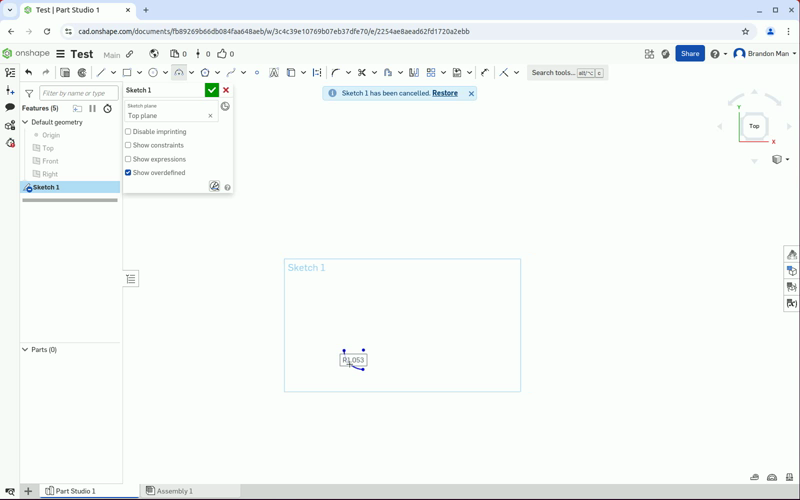
scroll(-6)
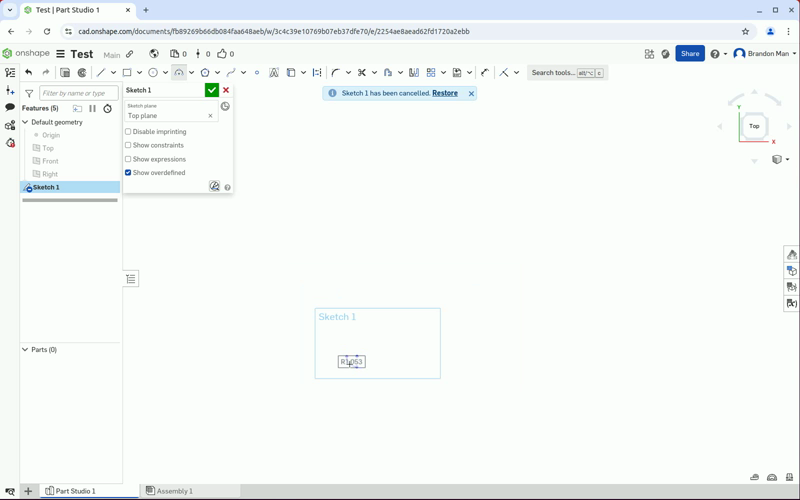
scroll(-6)
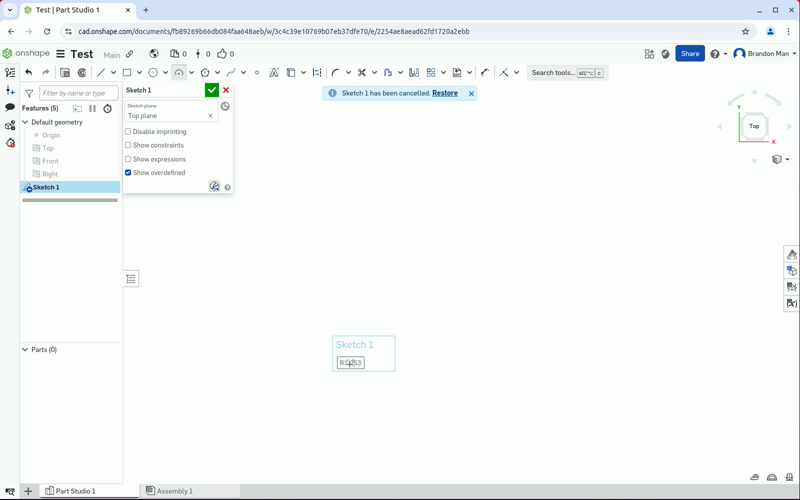
key_up(shift)
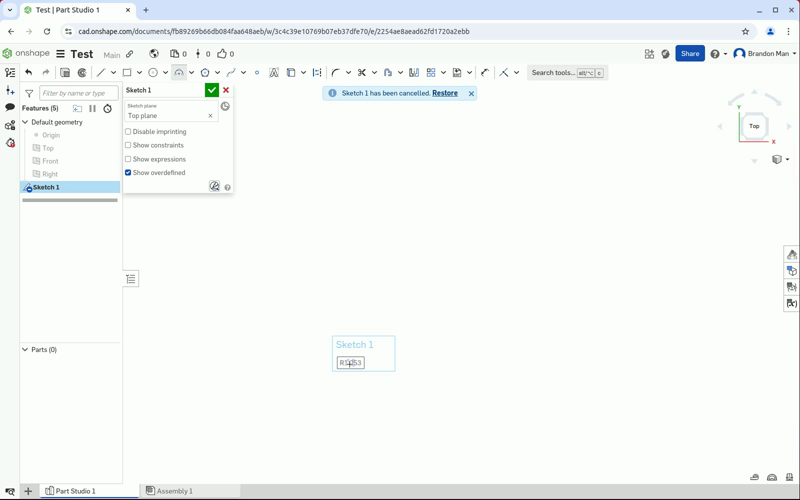
key(esc)
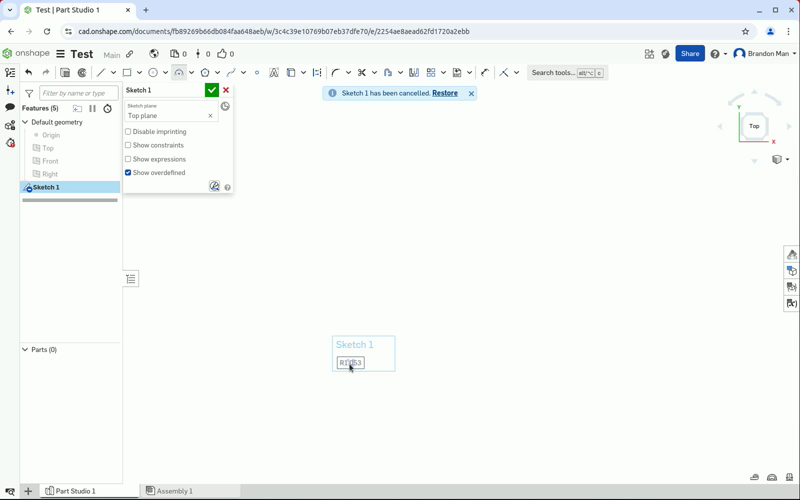
key(l)
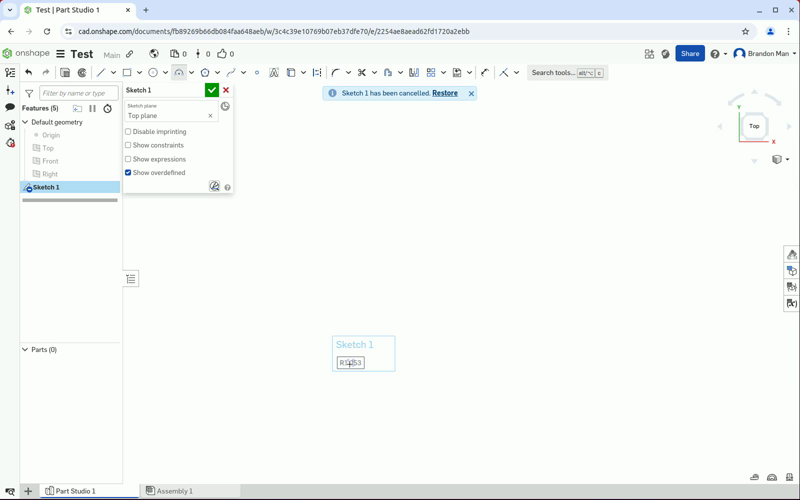
mouse_move(353, 365)
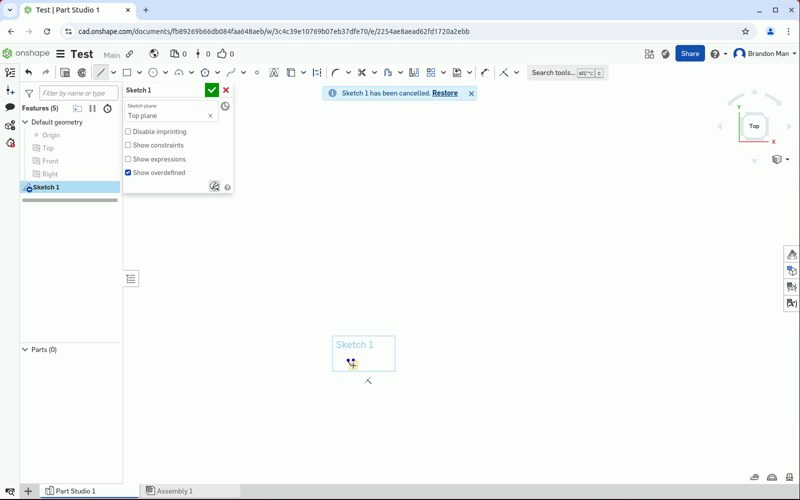
scroll(6)
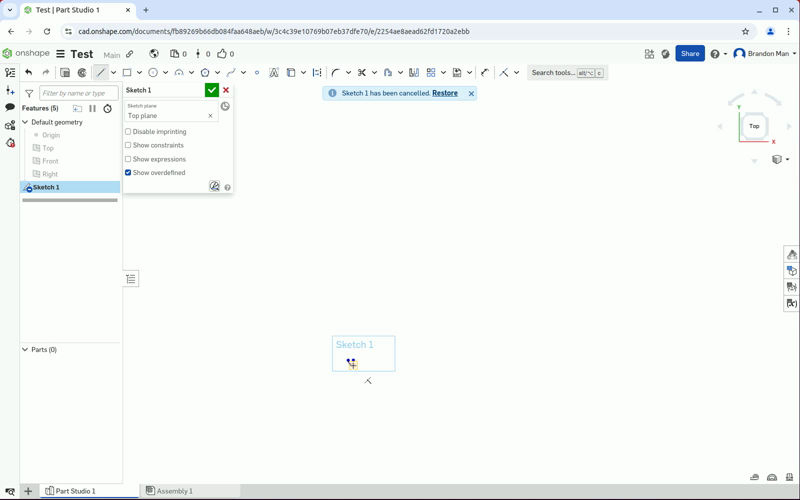
scroll(6)
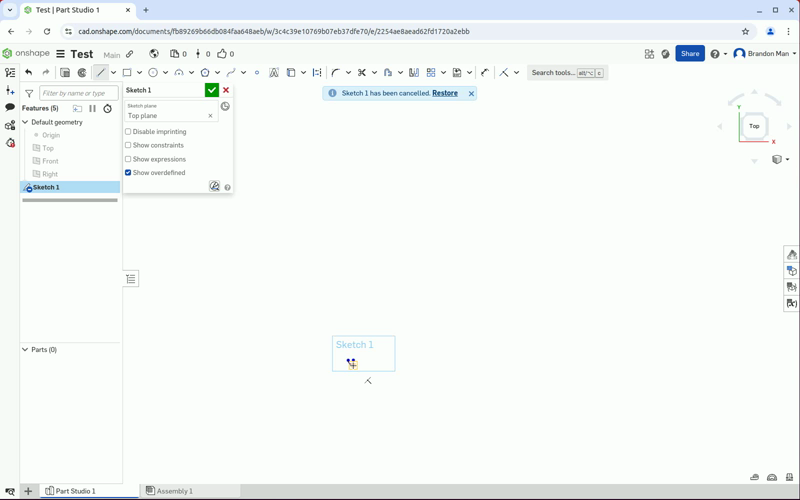
scroll(6)
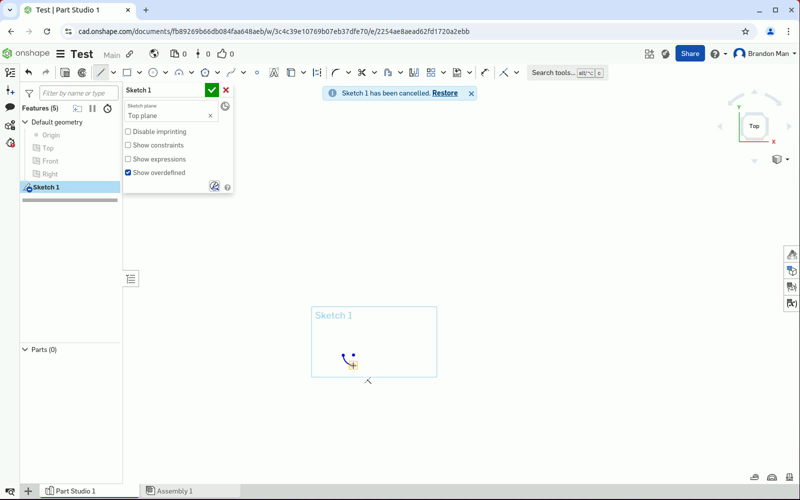
scroll(6)
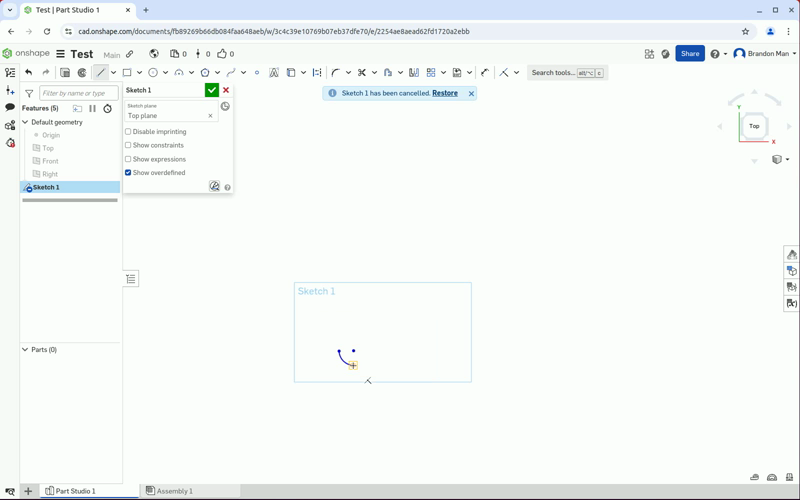
scroll(6)
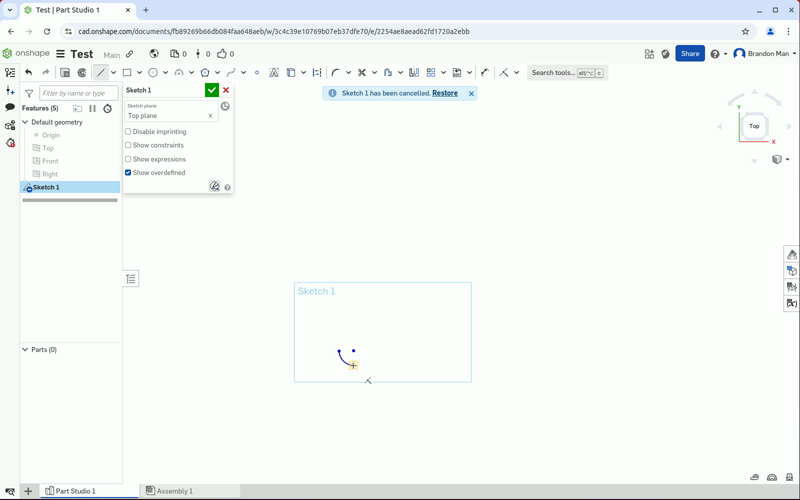
scroll(6)
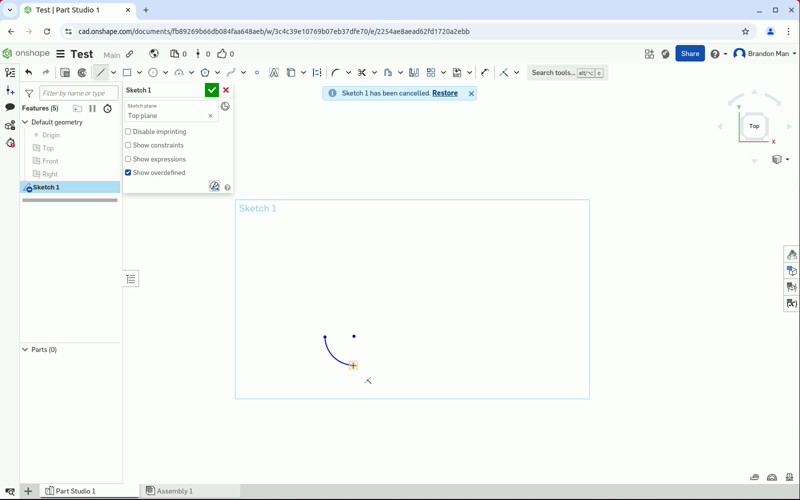
scroll(6)
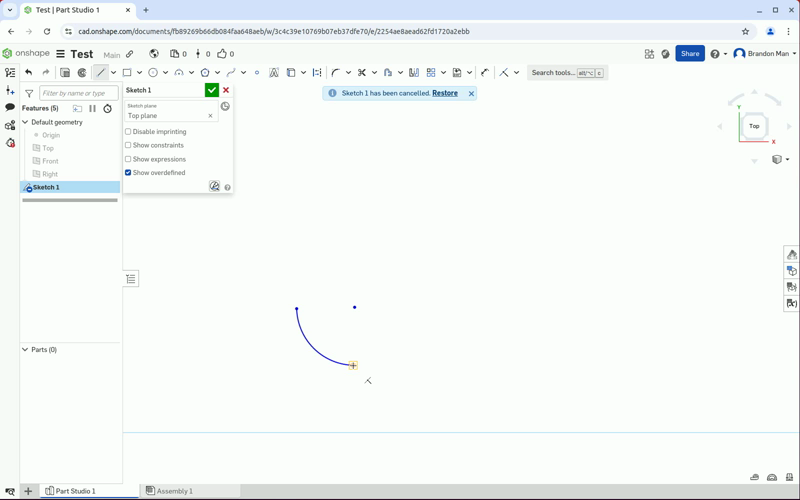
click(353, 365)
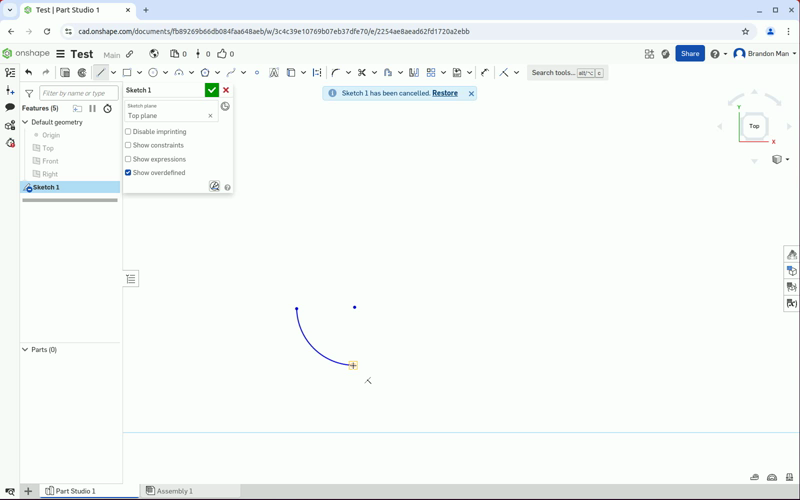
scroll(-6)
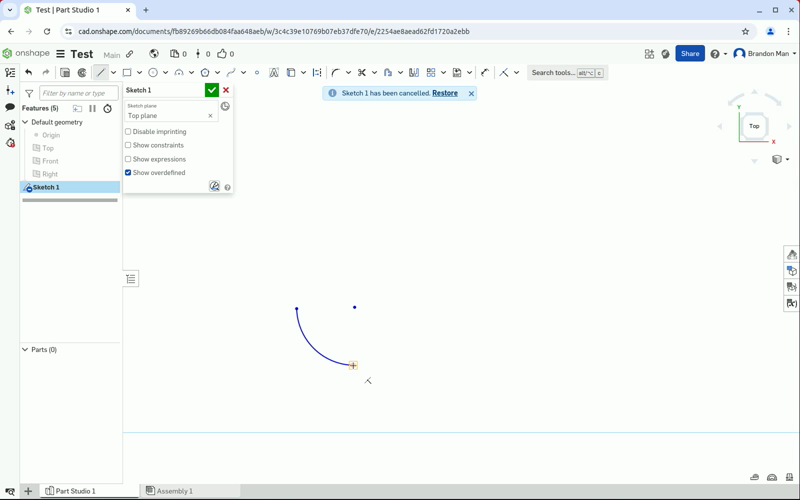
scroll(-6)
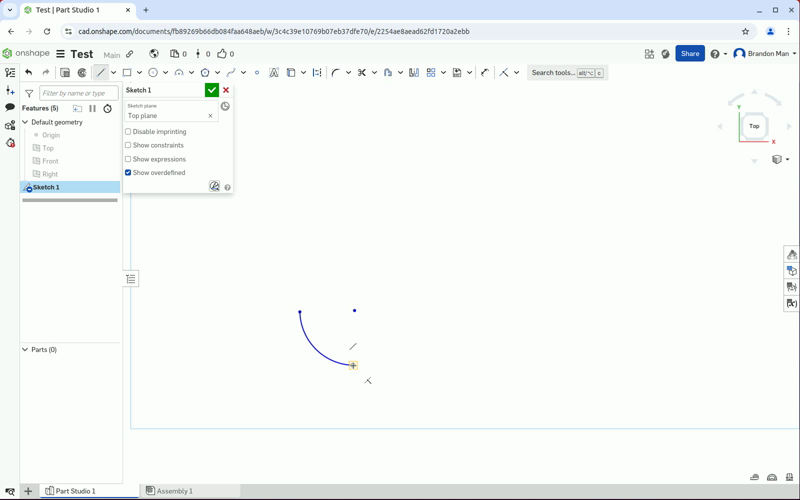
scroll(-6)
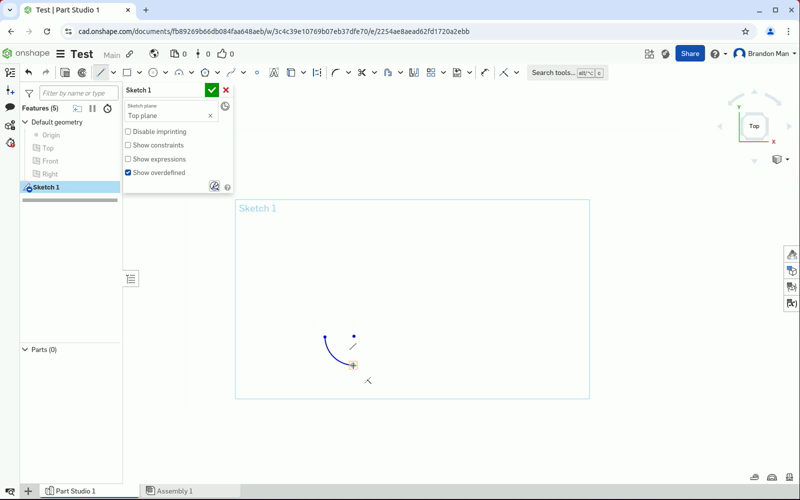
scroll(-6)
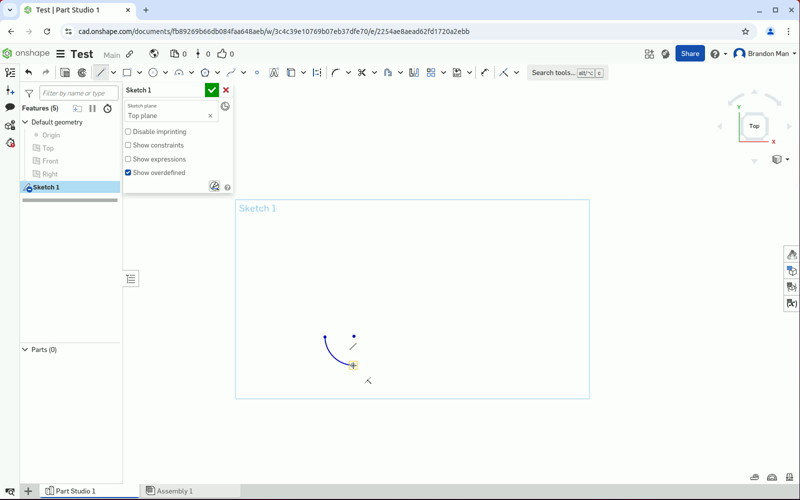
scroll(-6)
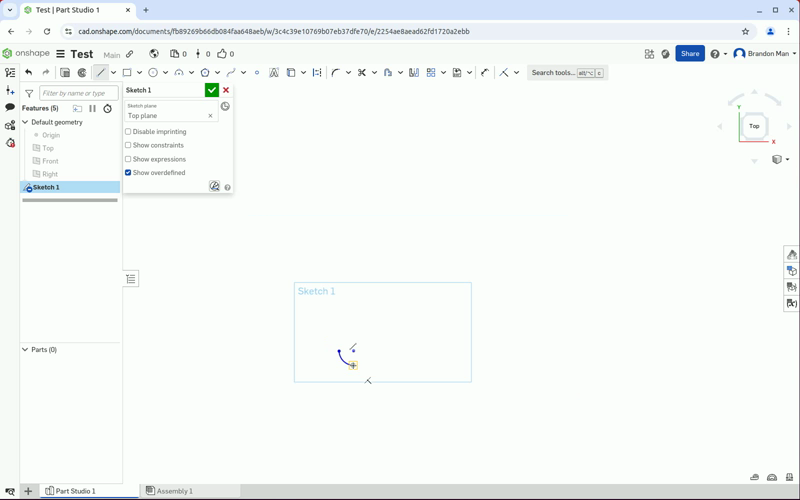
scroll(-6)
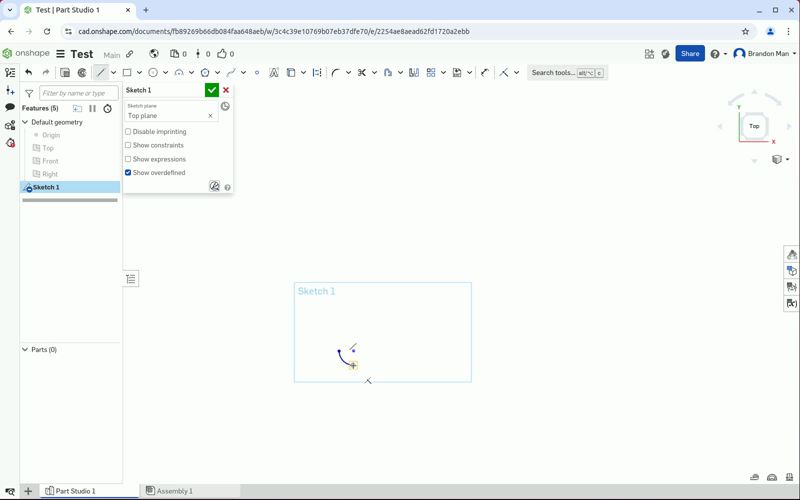
scroll(-6)
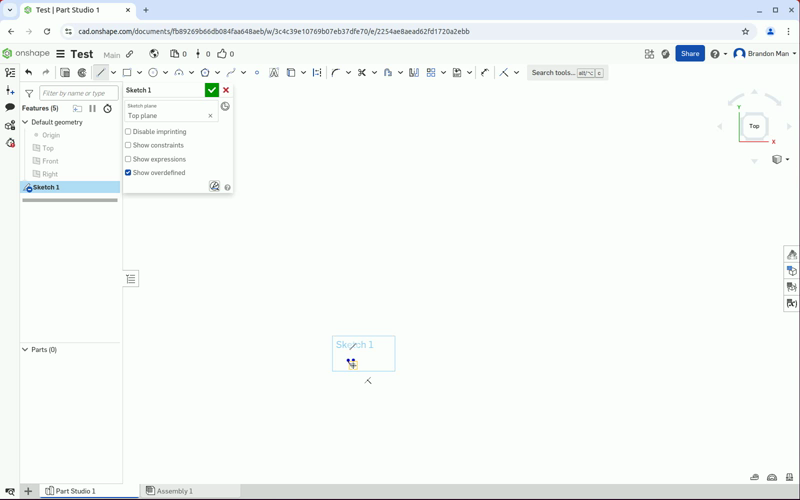
key_down(shift)
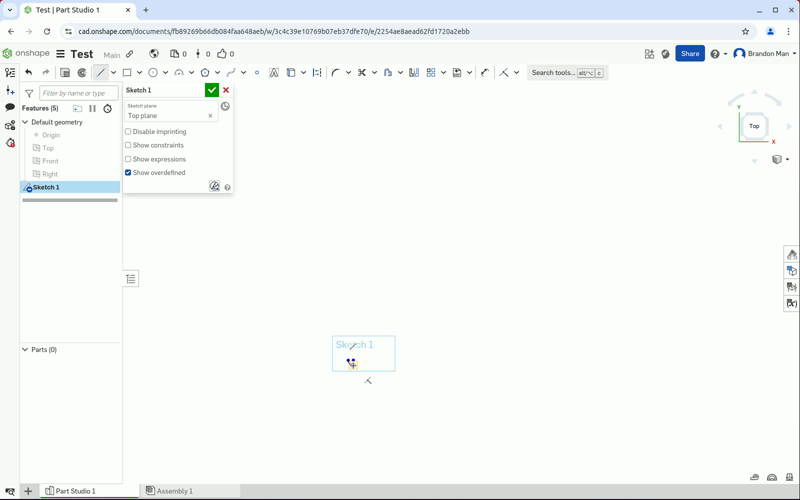
mouse_move(566, 365)
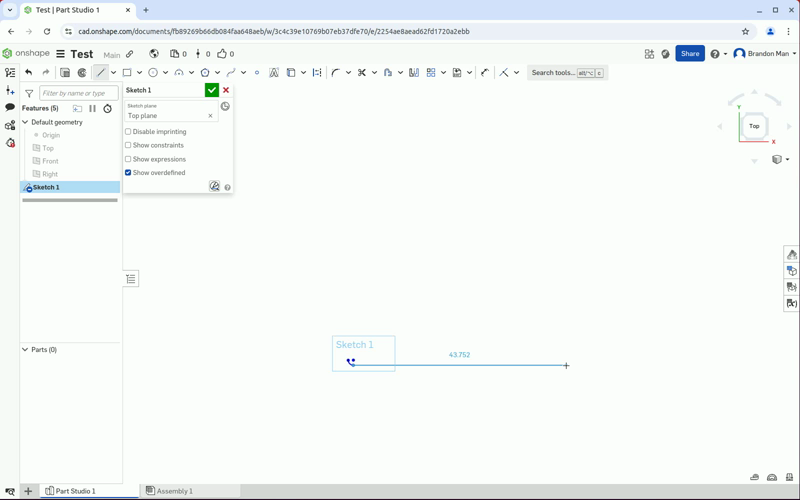
click(566, 365)
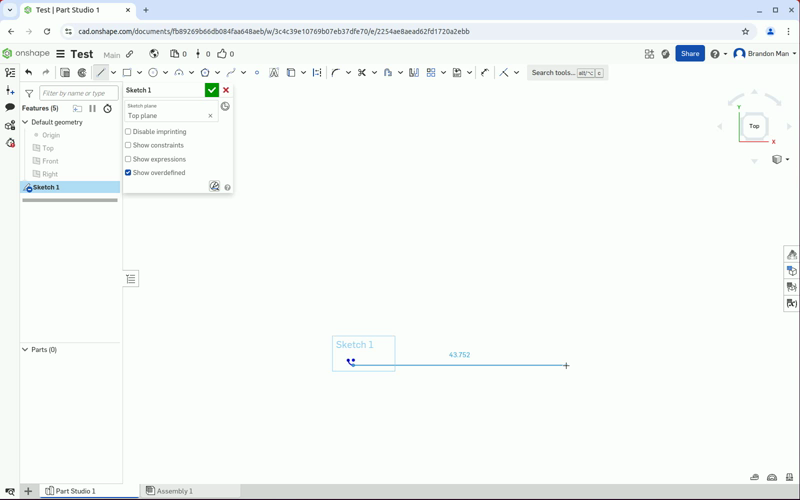
key_up(shift)
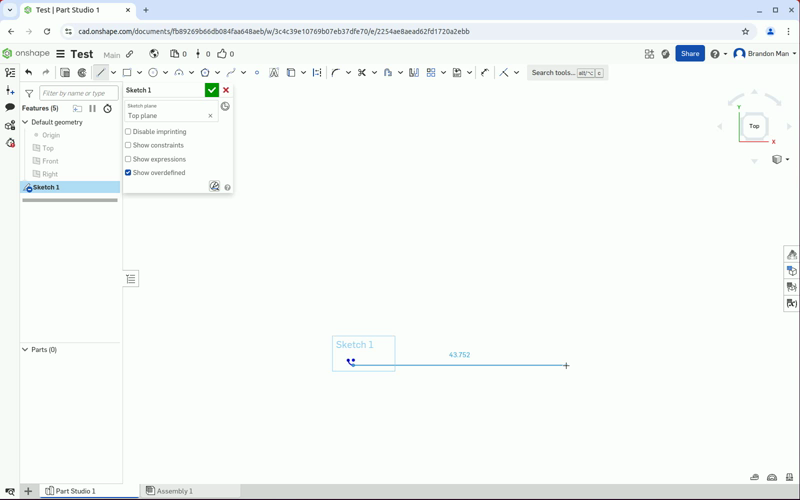
key(esc)
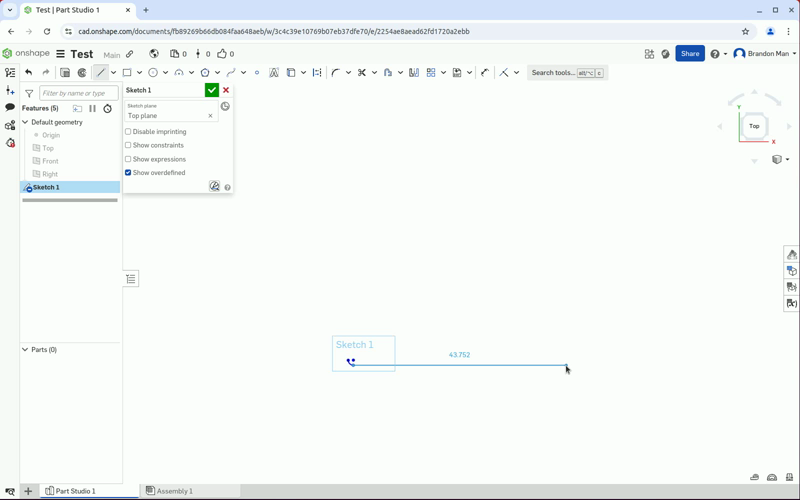
key(a)
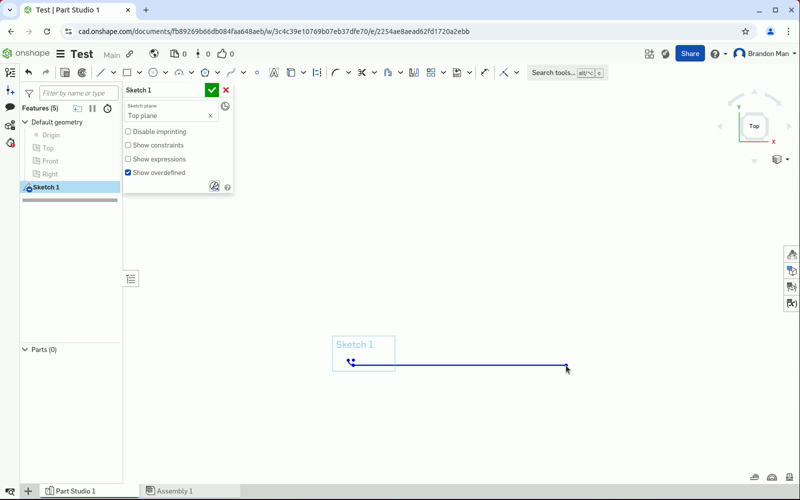
mouse_move(566, 365)
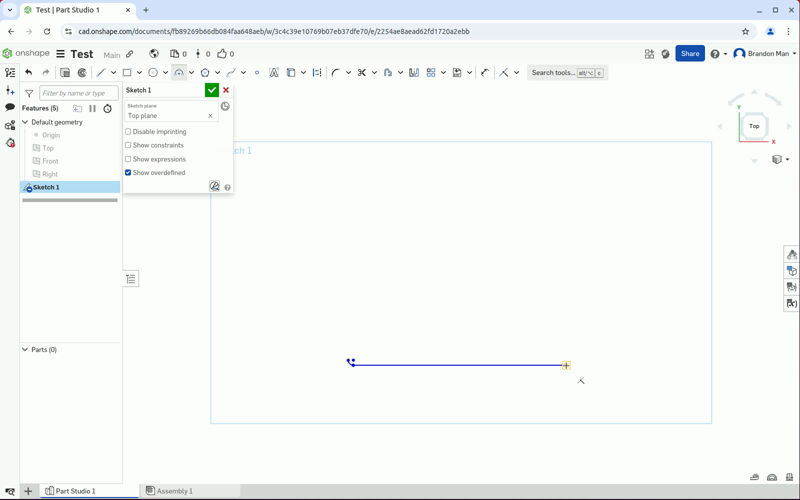
click(566, 365)
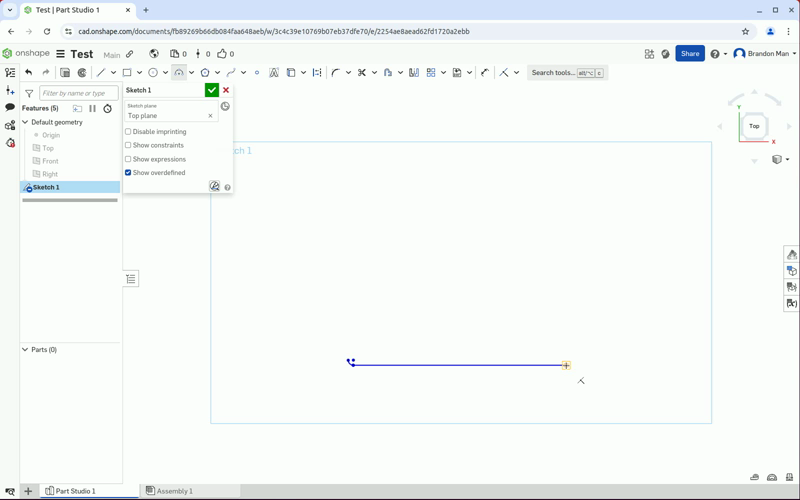
key_down(shift)
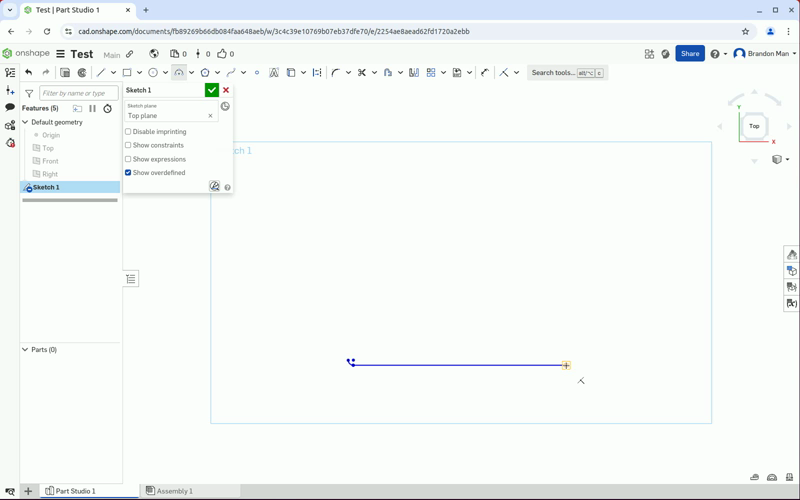
mouse_move(570, 360)
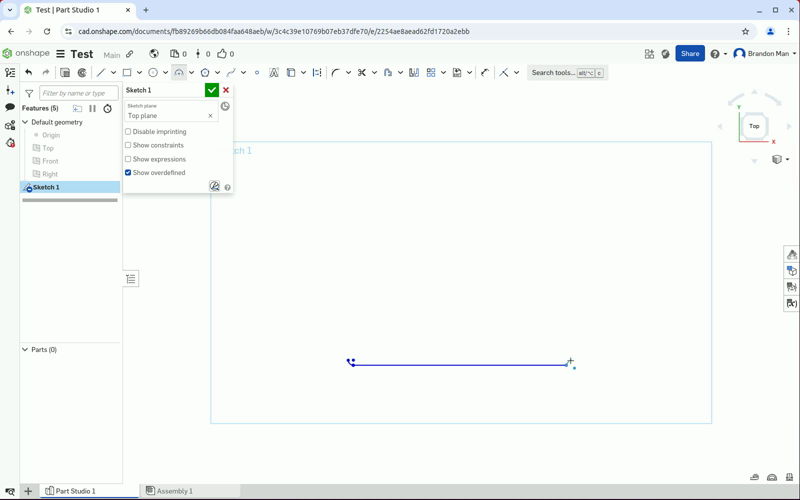
scroll(6)
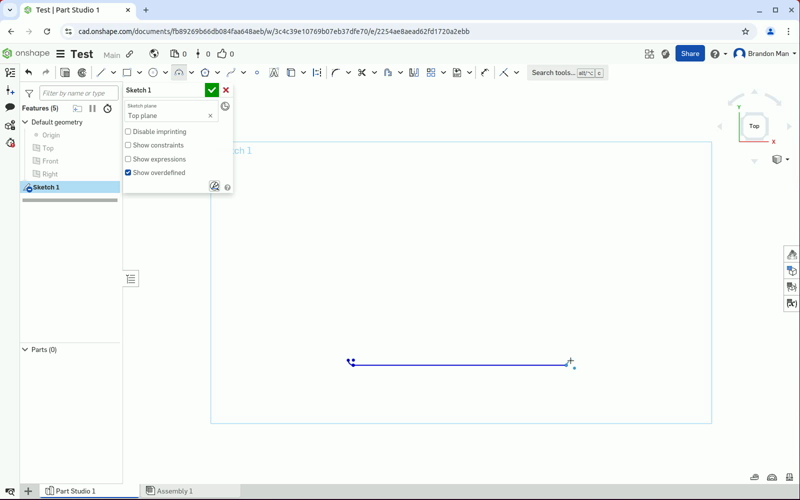
scroll(6)
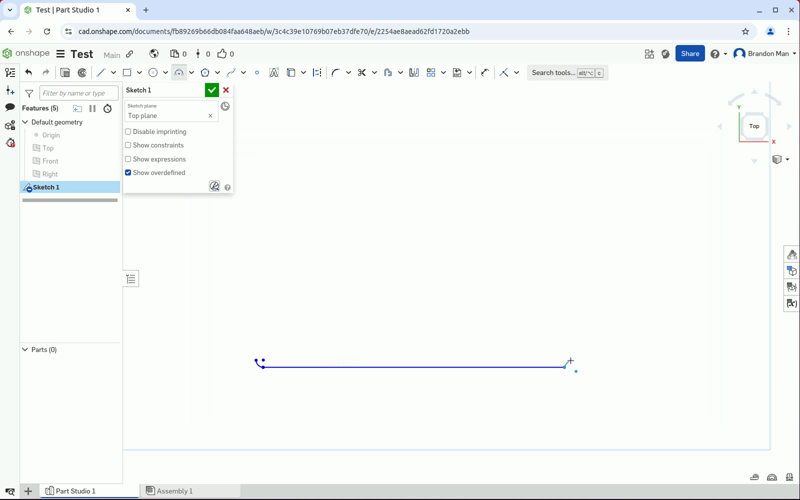
scroll(6)
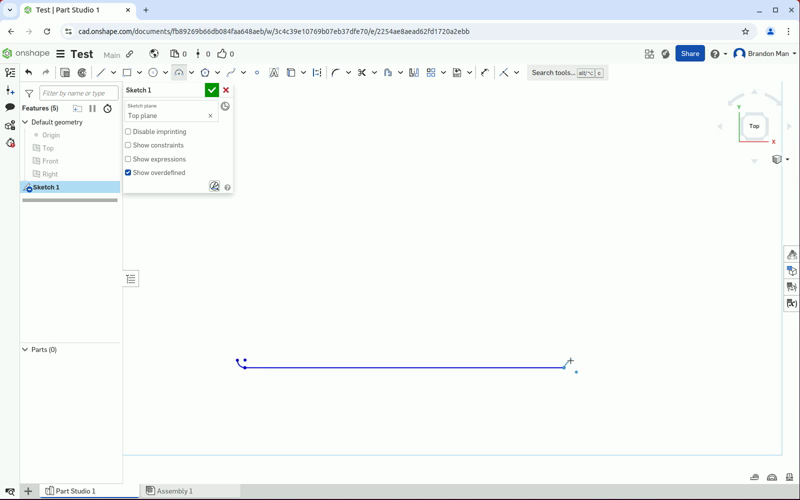
scroll(6)
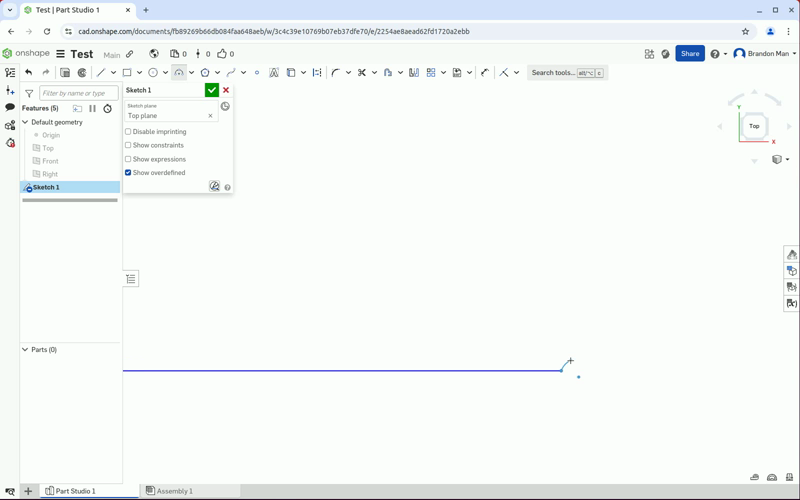
scroll(6)
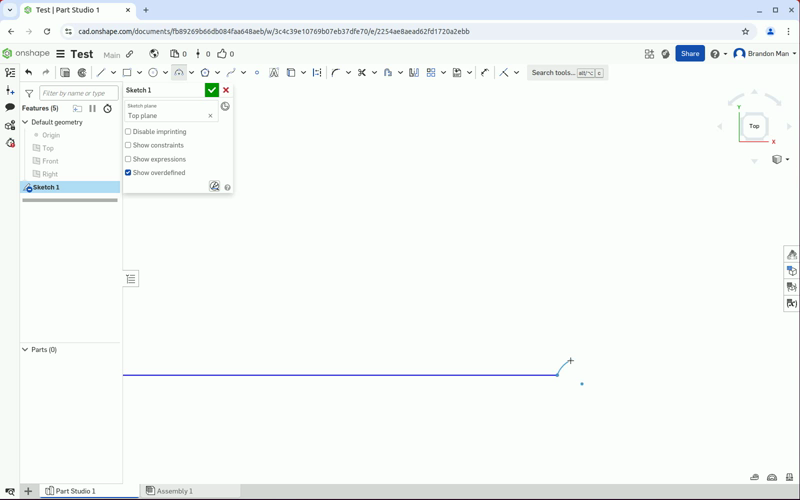
scroll(6)
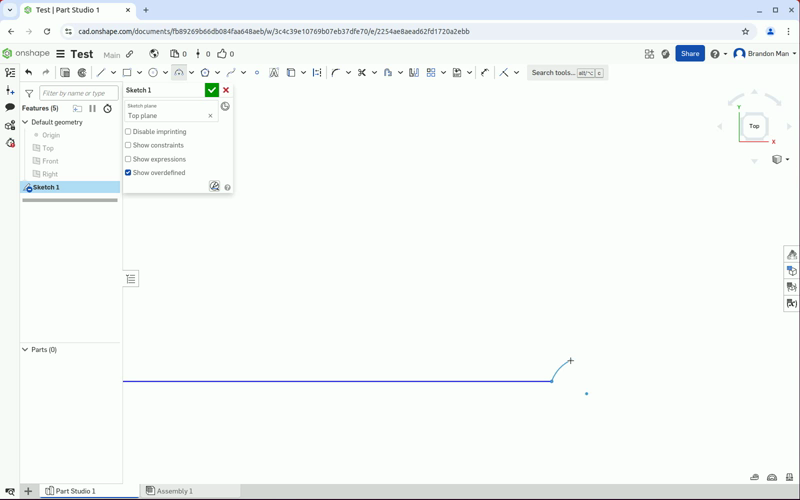
scroll(6)
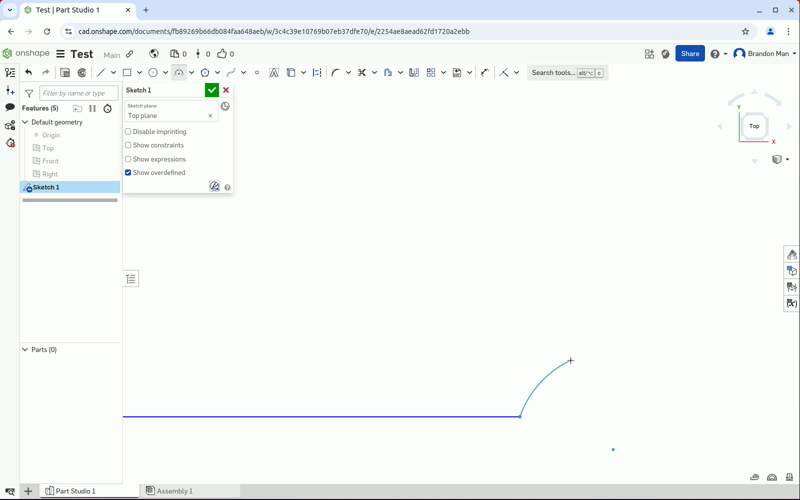
click(570, 360)
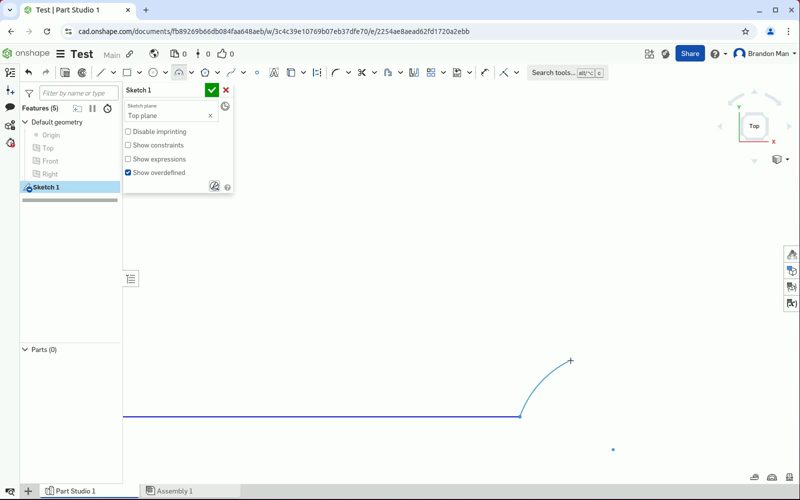
scroll(-6)
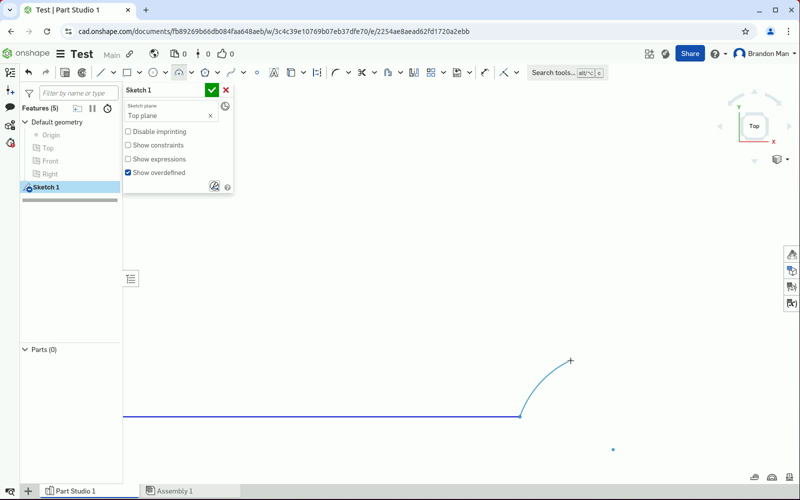
scroll(-6)
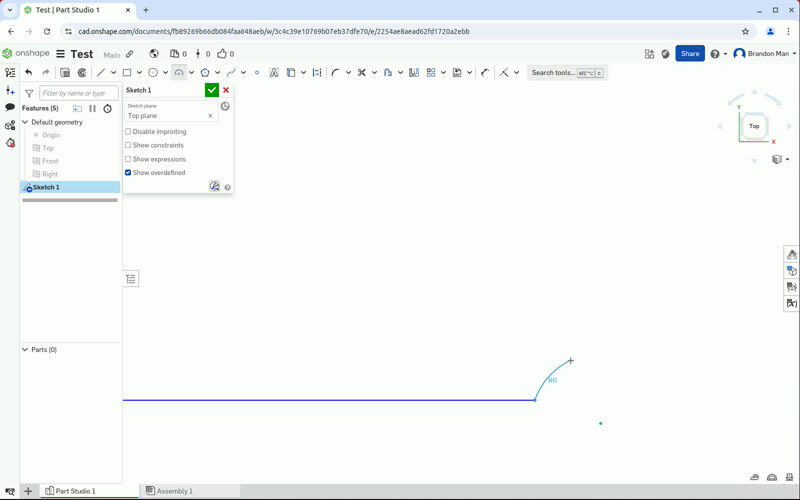
scroll(-6)
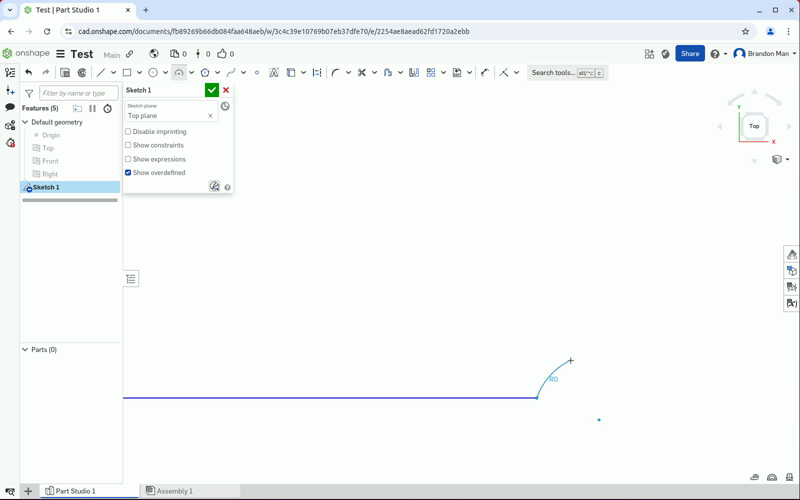
scroll(-6)
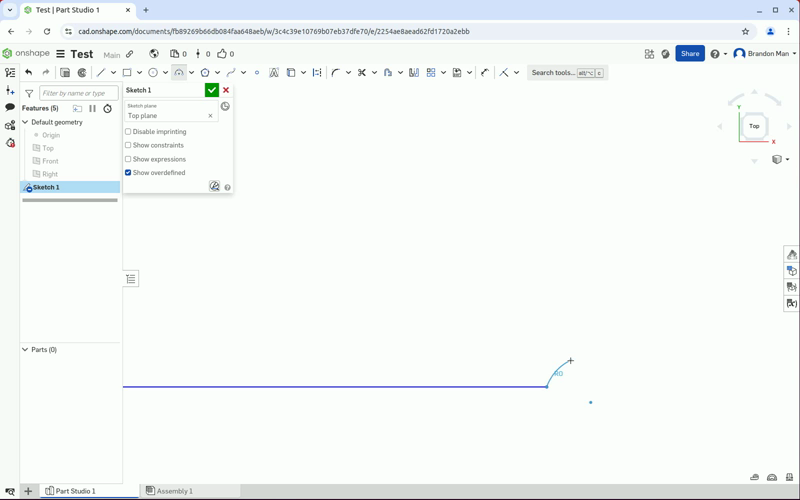
scroll(-6)
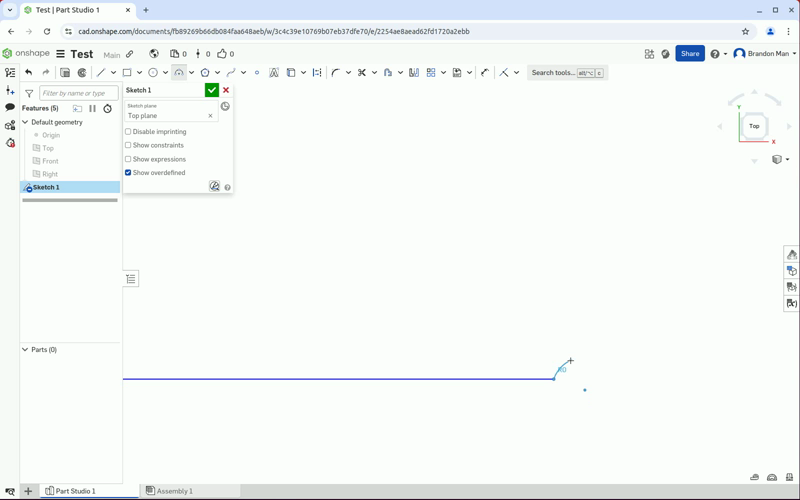
scroll(-6)
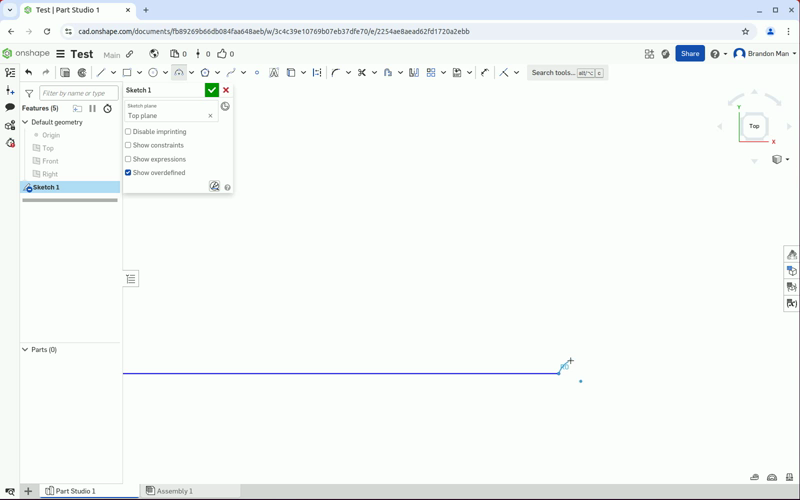
scroll(-6)
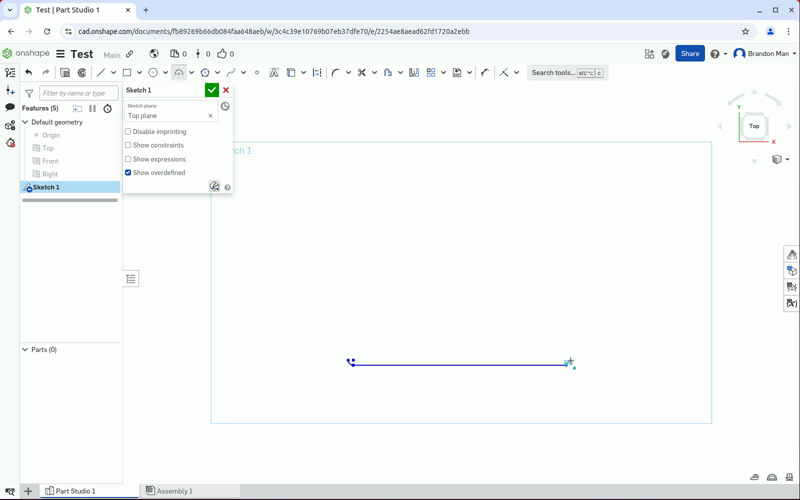
mouse_move(569, 363)
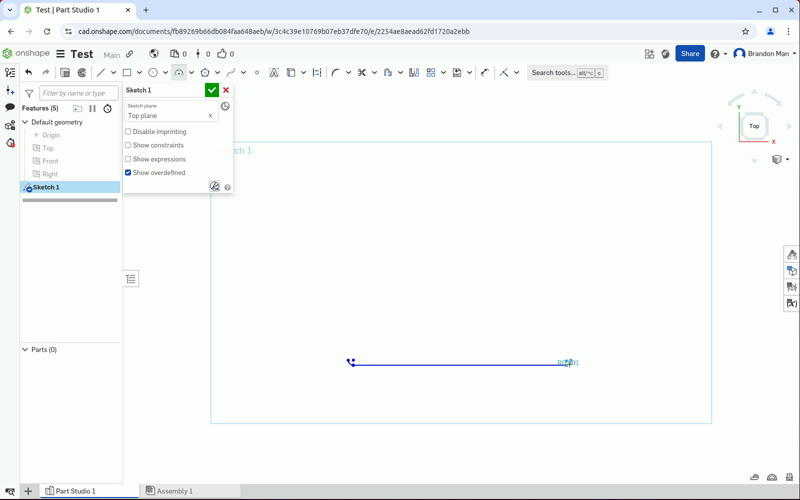
scroll(6)
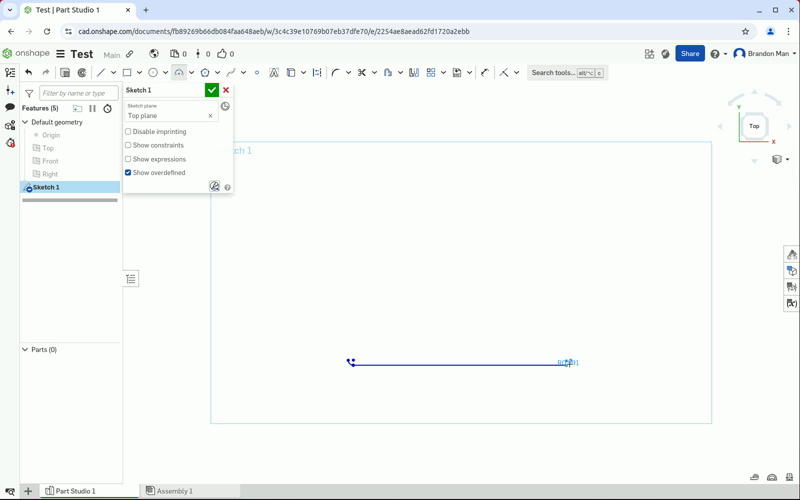
scroll(6)
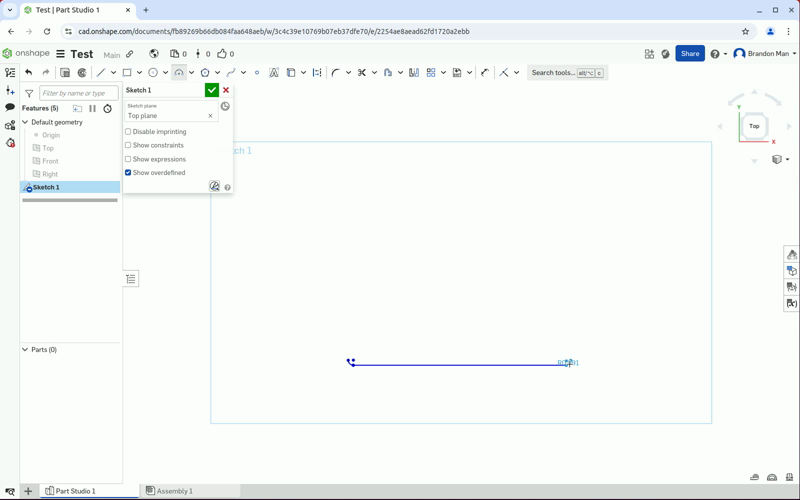
scroll(6)
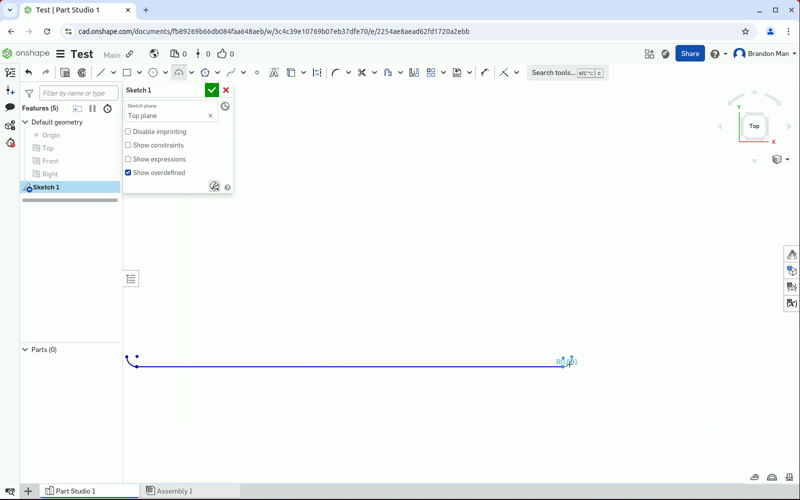
scroll(6)
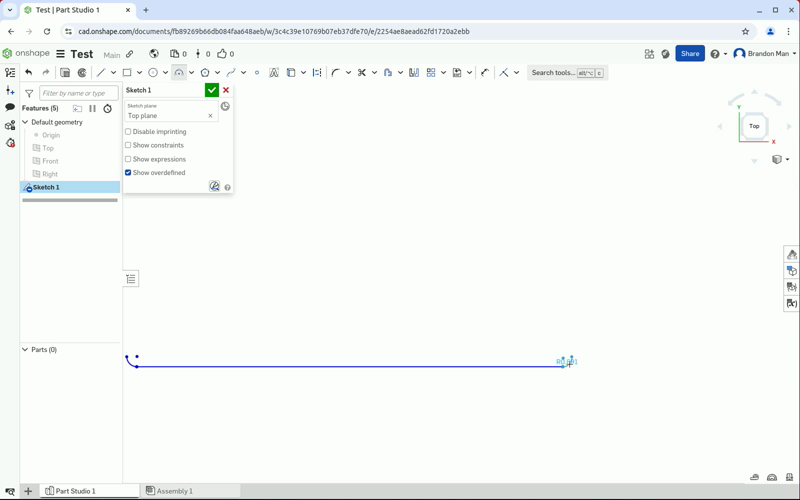
scroll(6)
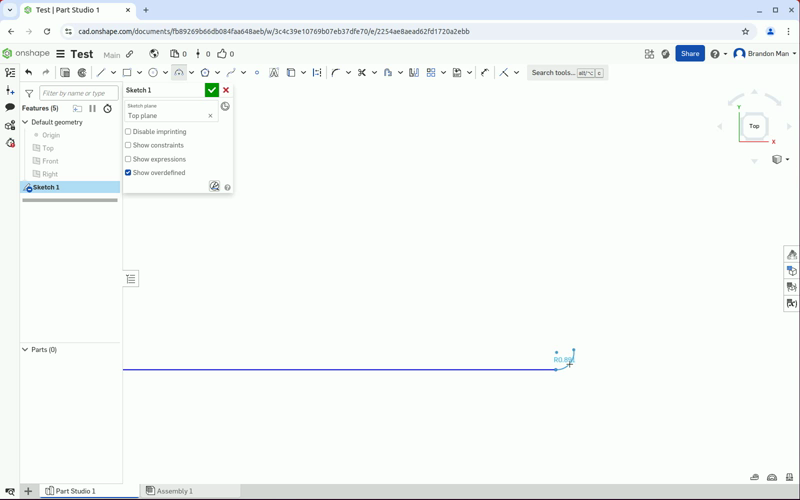
scroll(6)
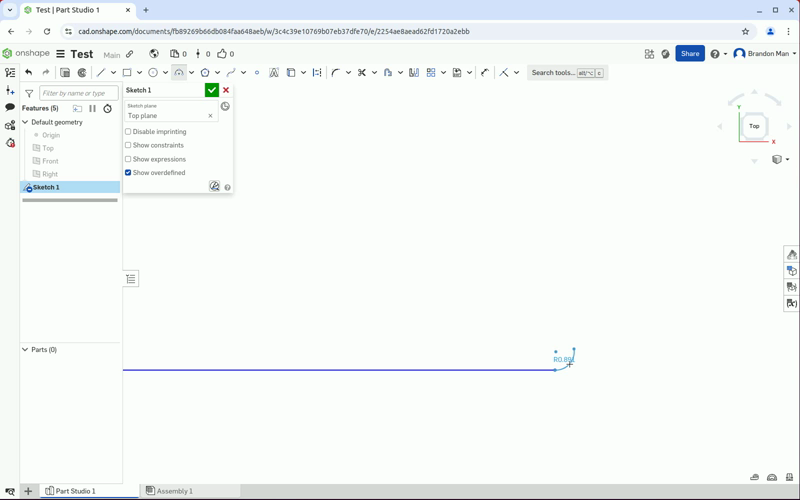
scroll(6)
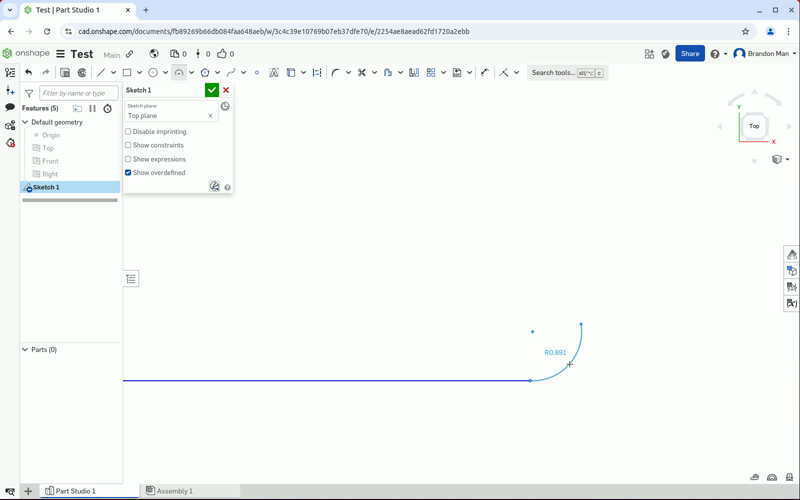
click(569, 363)
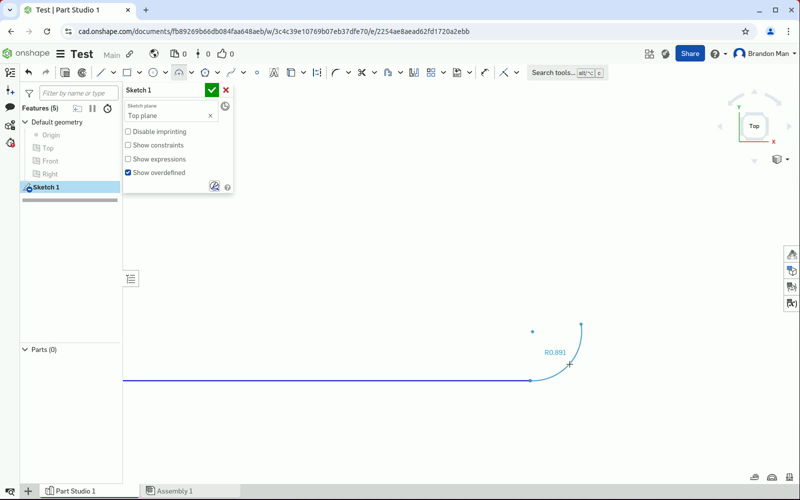
scroll(-6)
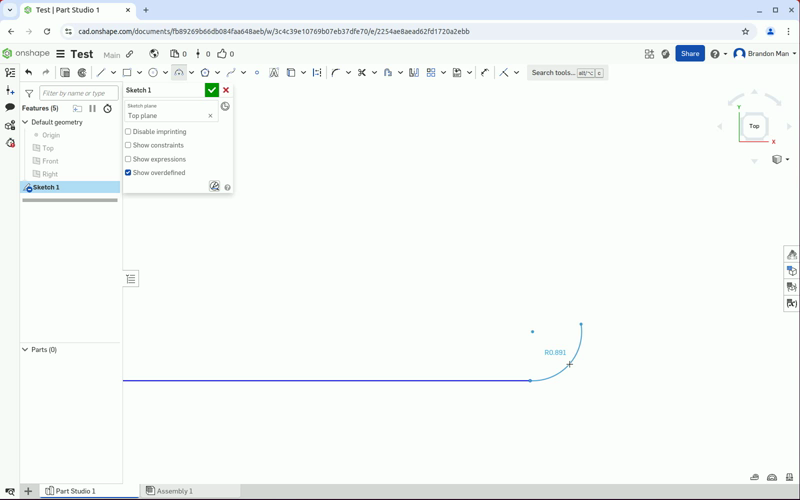
scroll(-6)
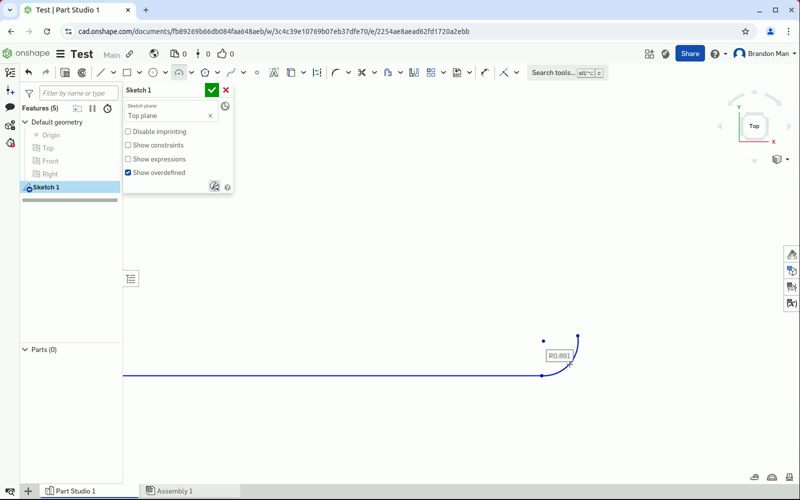
scroll(-6)
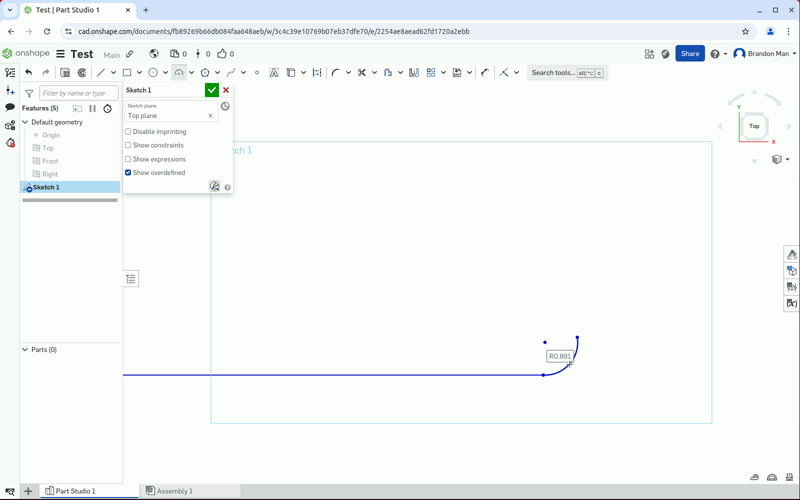
scroll(-6)
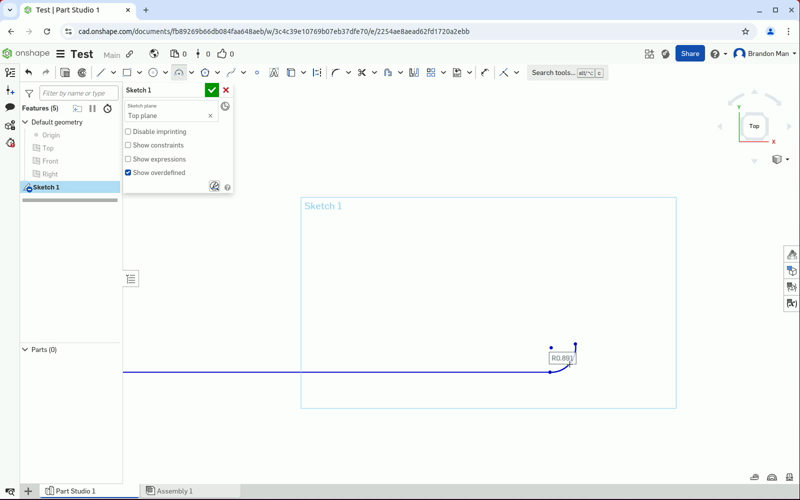
scroll(-6)
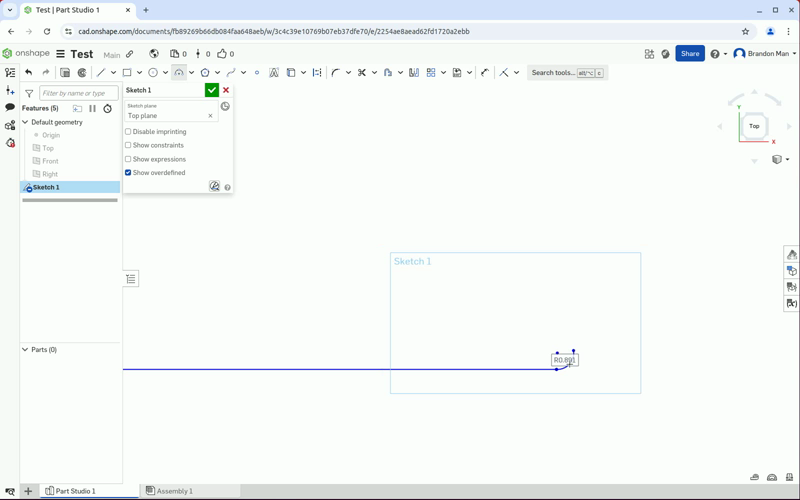
scroll(-6)
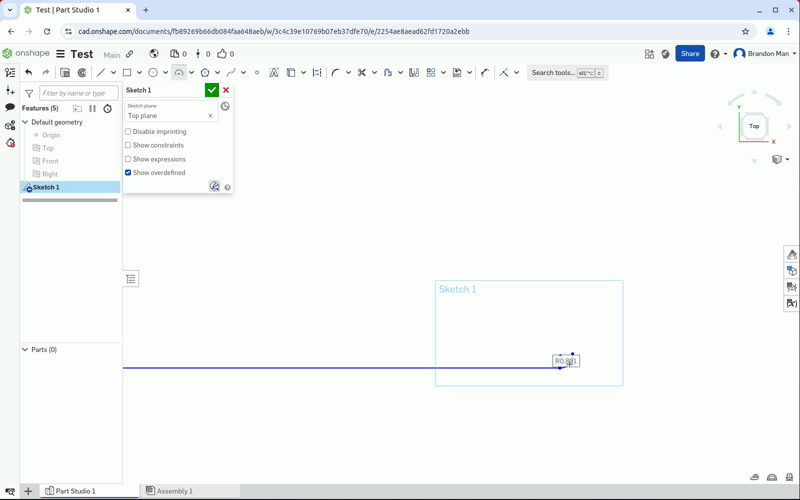
scroll(-6)
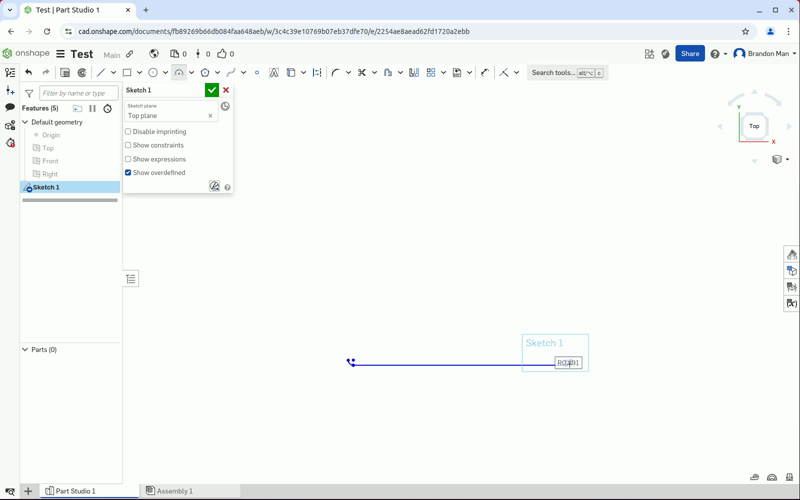
key_up(shift)
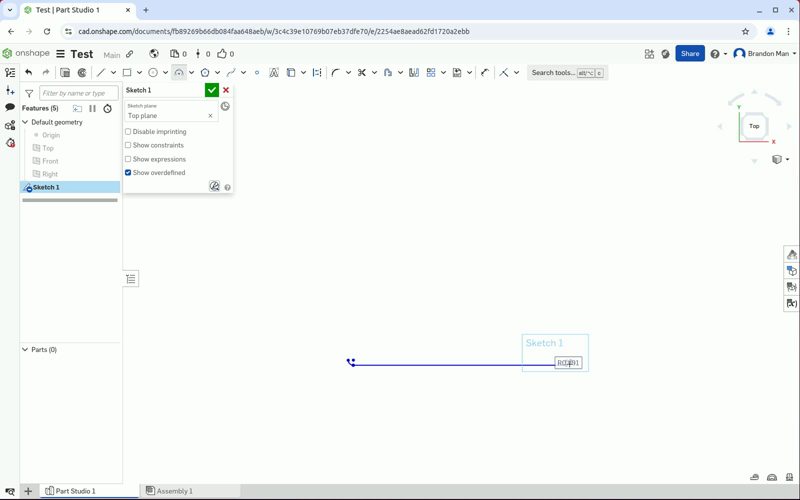
key(esc)
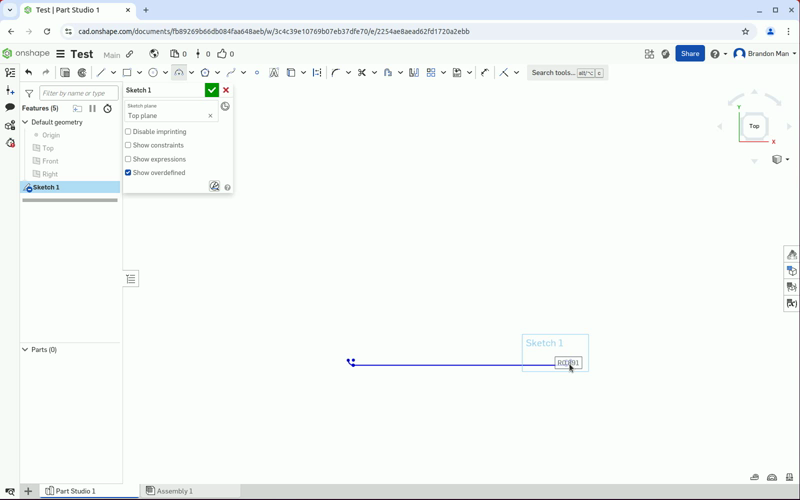
key(l)
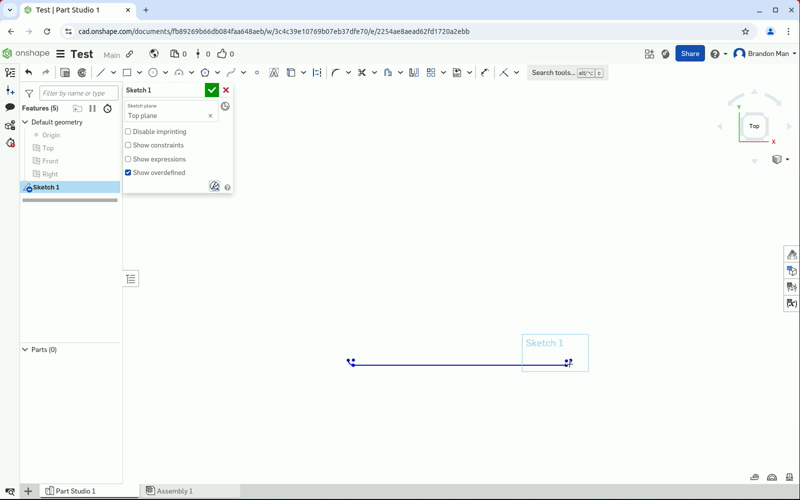
mouse_move(570, 360)
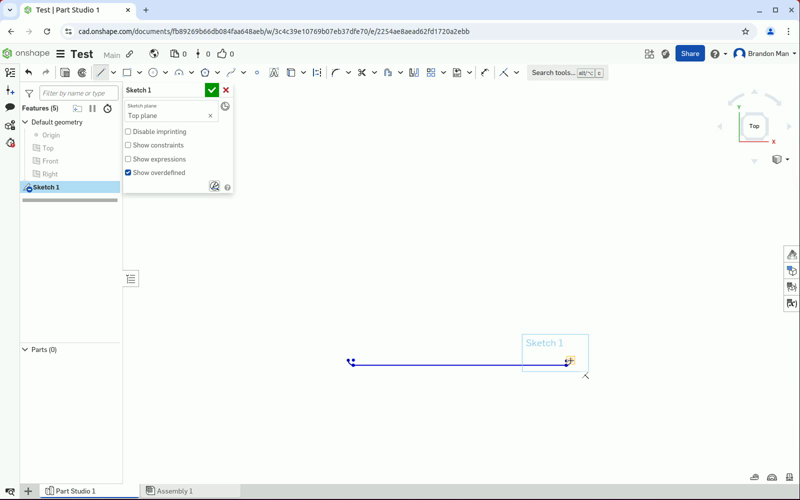
scroll(6)
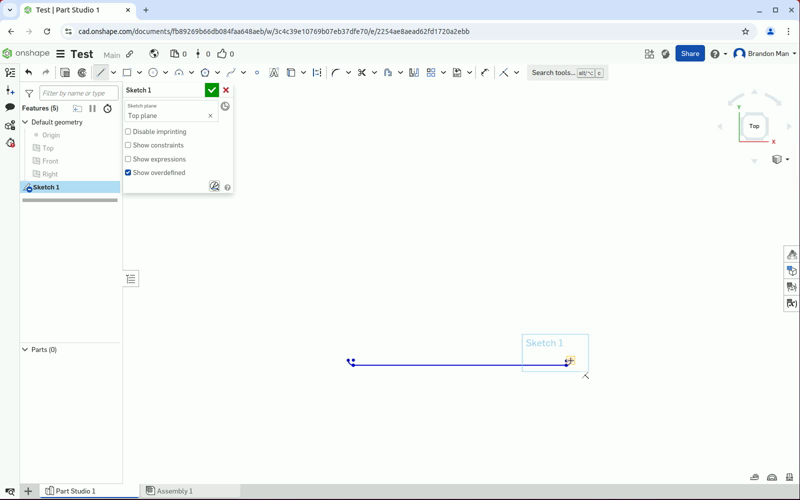
scroll(6)
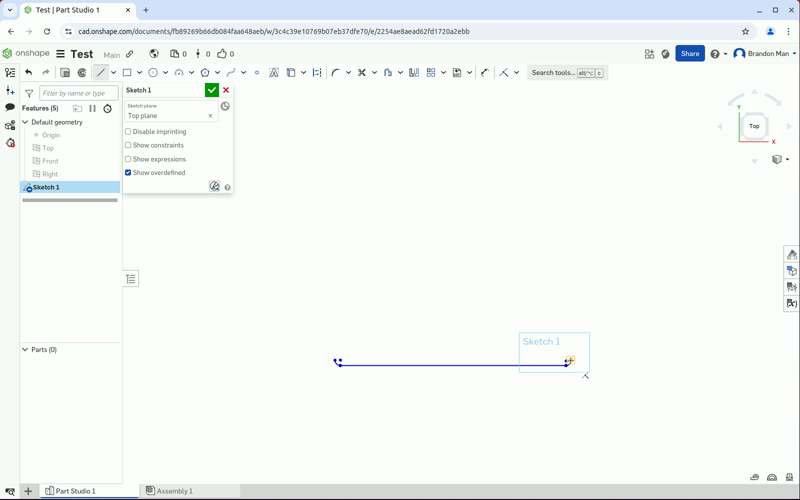
scroll(6)
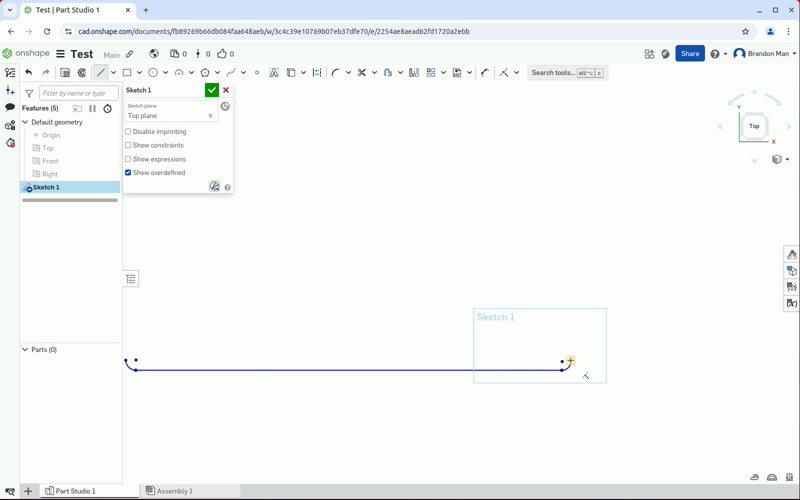
scroll(6)
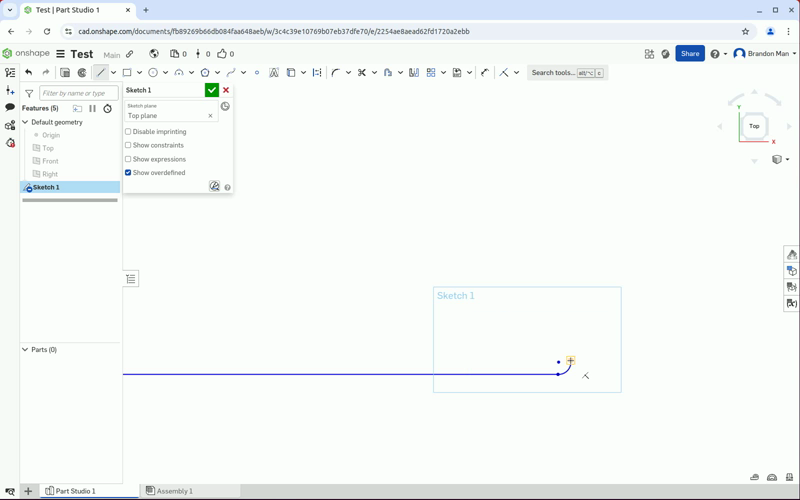
scroll(6)
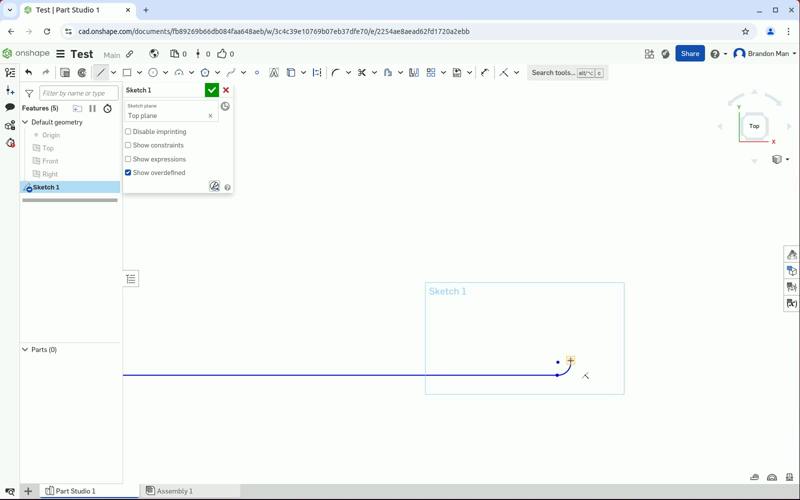
scroll(6)
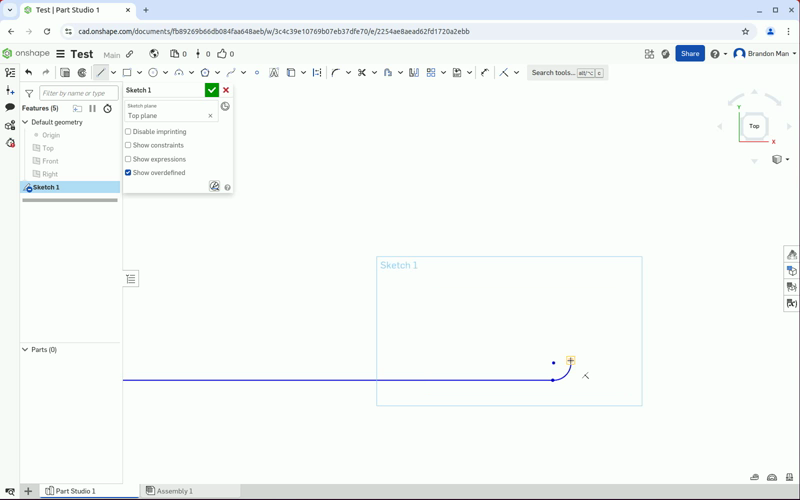
scroll(6)
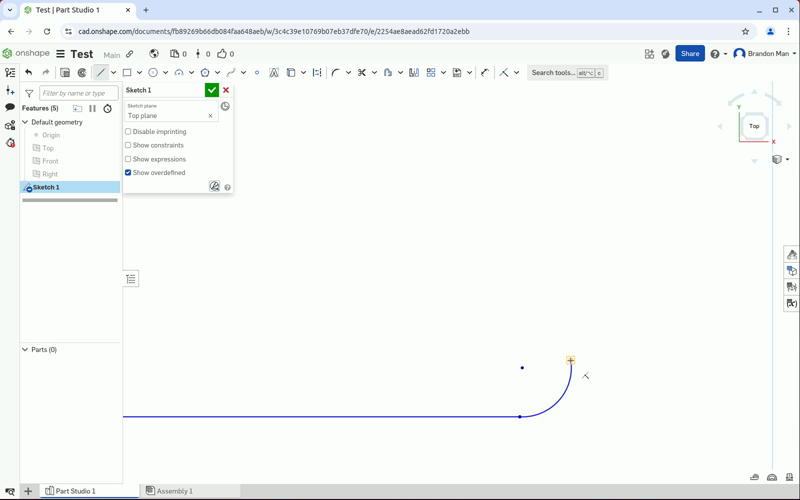
click(570, 360)
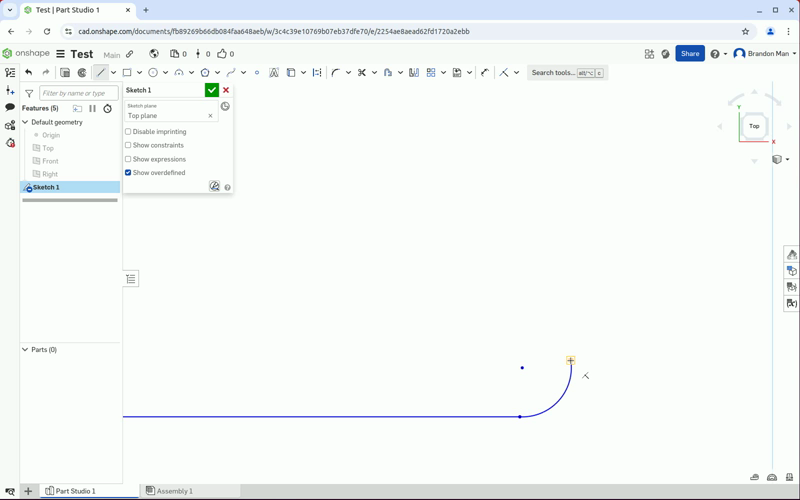
scroll(-6)
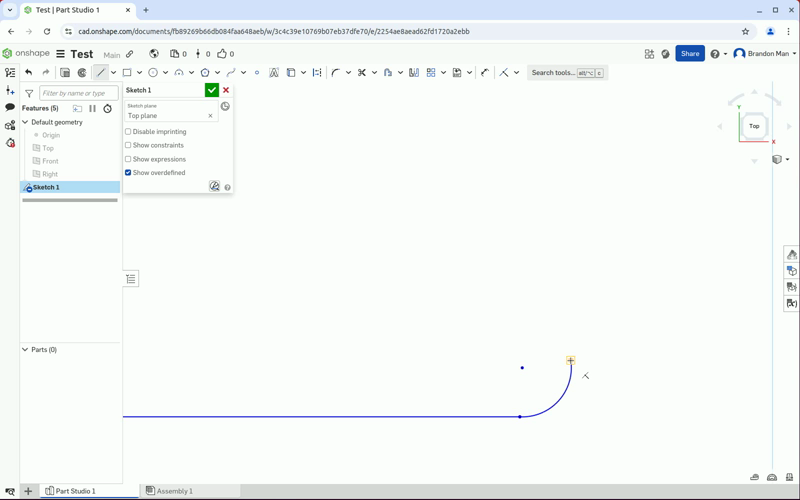
scroll(-6)
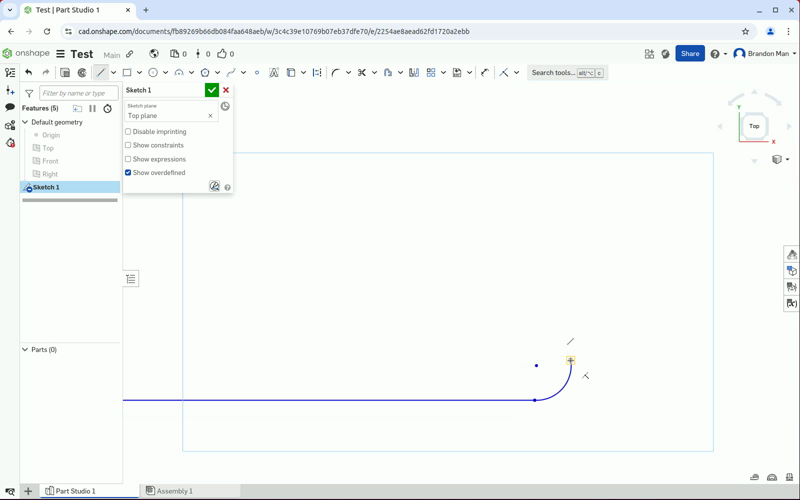
scroll(-6)
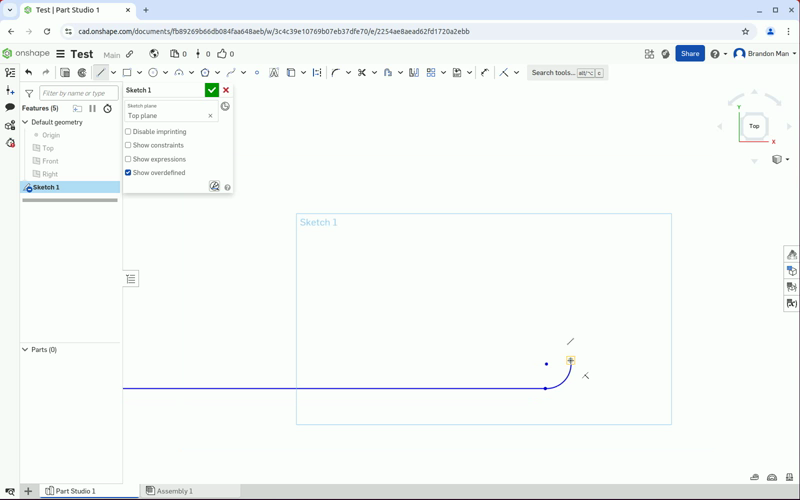
scroll(-6)
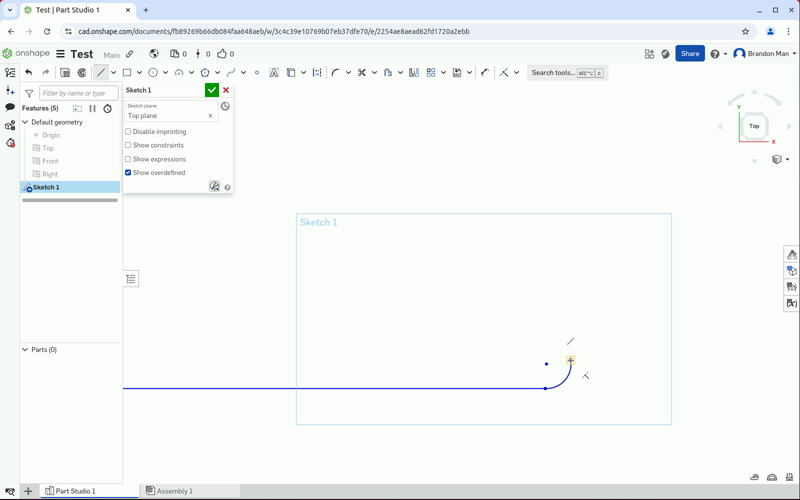
scroll(-6)
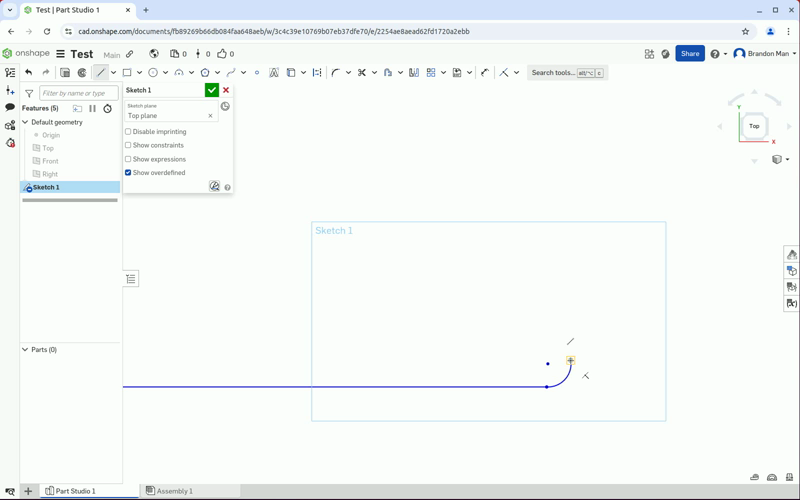
scroll(-6)
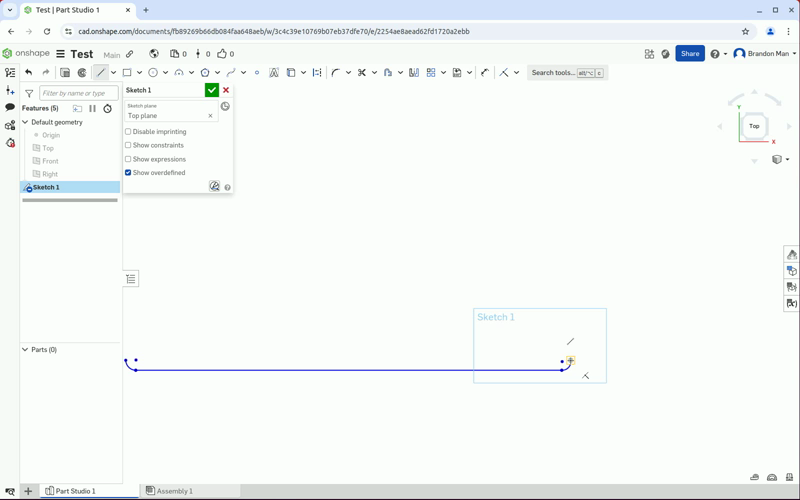
scroll(-6)
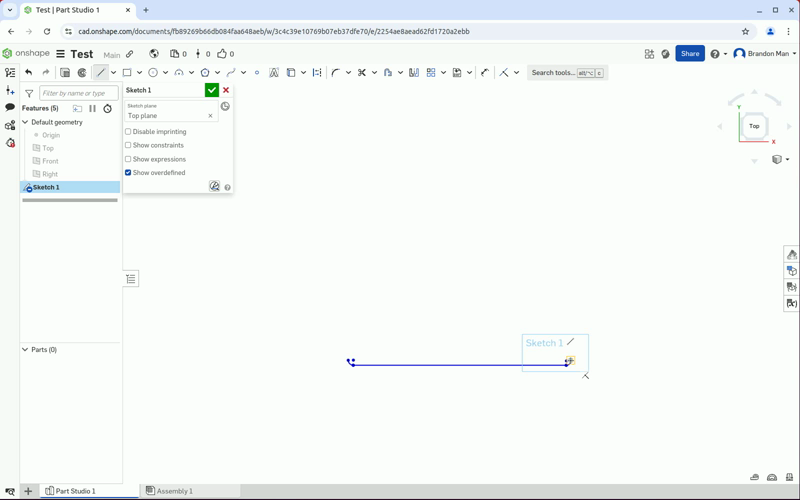
key_down(shift)
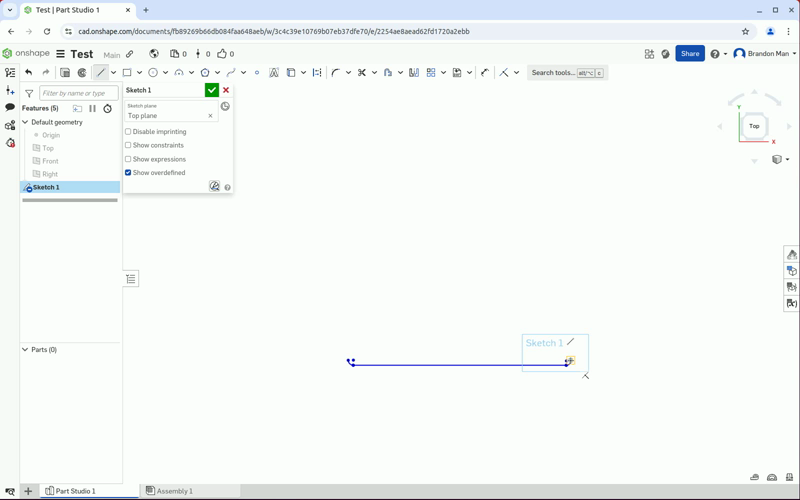
mouse_move(589, 360)
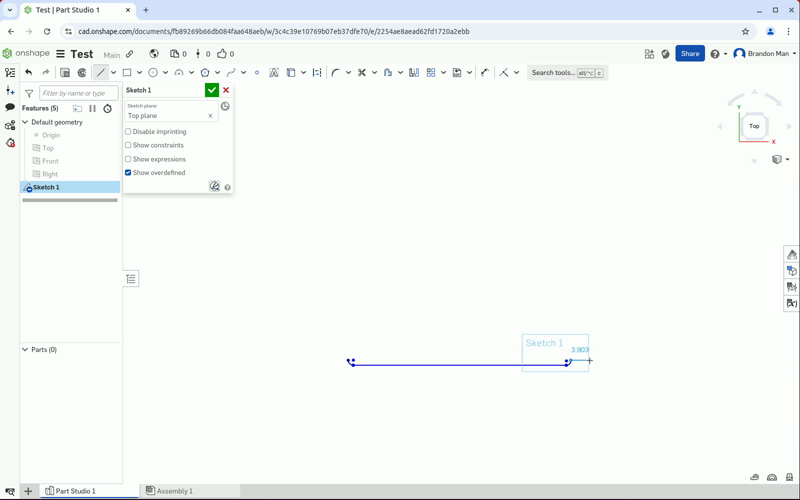
mouse_move(570, 348)
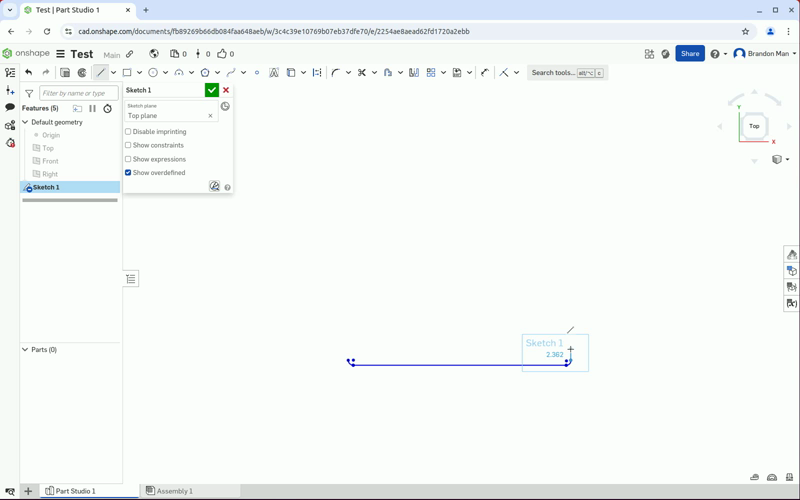
click(570, 348)
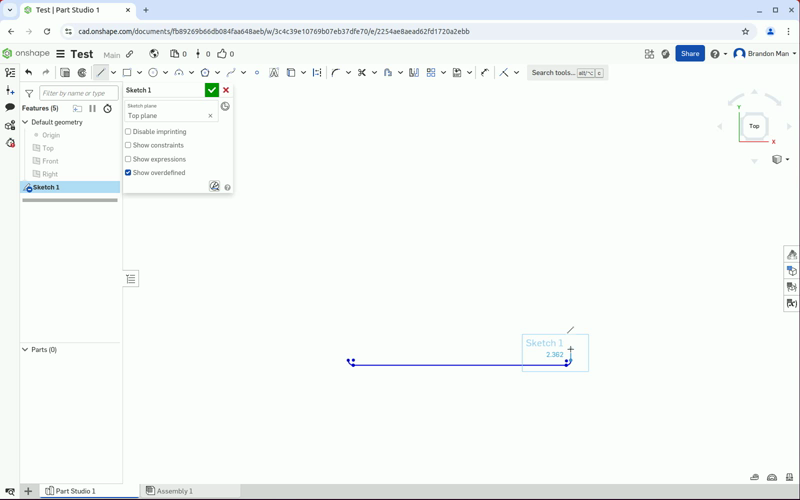
key_up(shift)
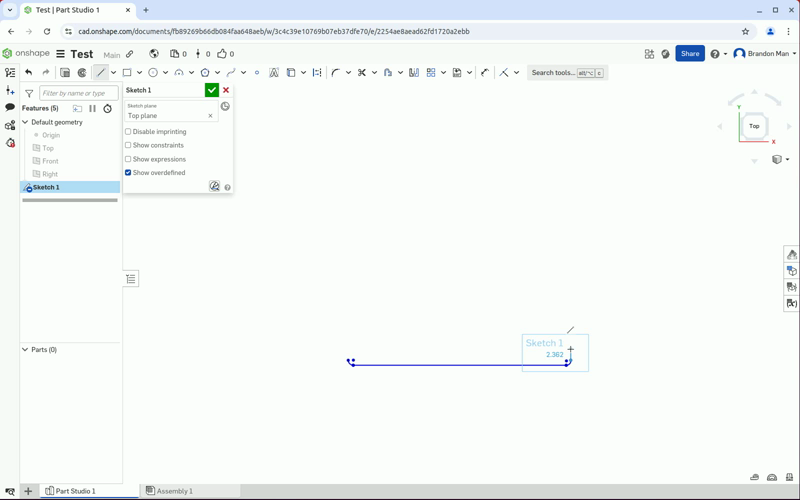
key_down(shift)
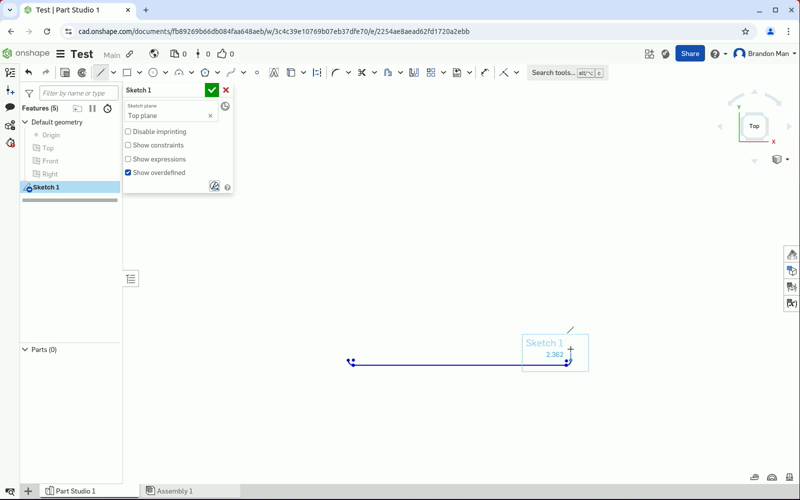
mouse_move(589, 348)
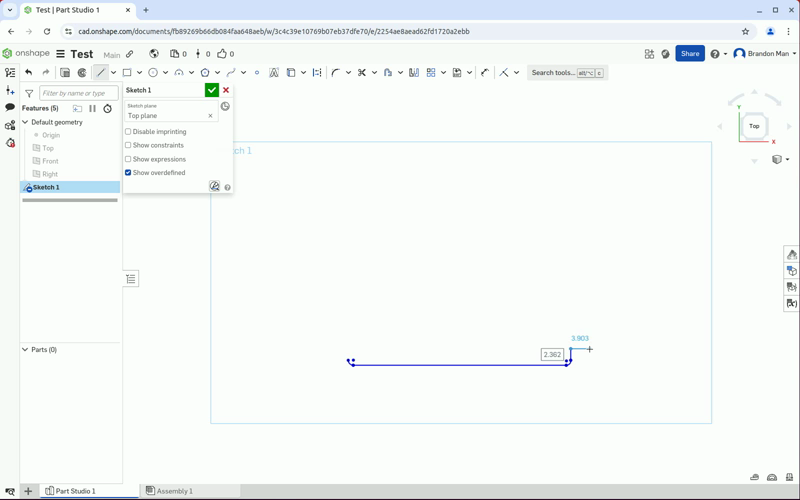
mouse_move(559, 348)
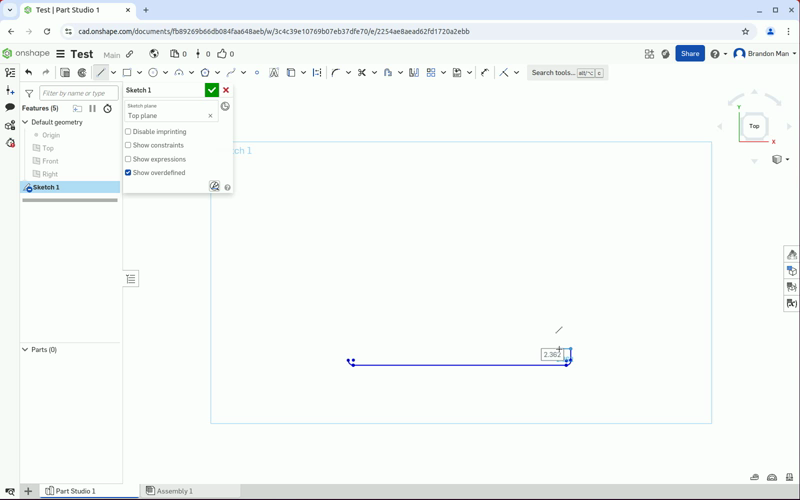
click(559, 348)
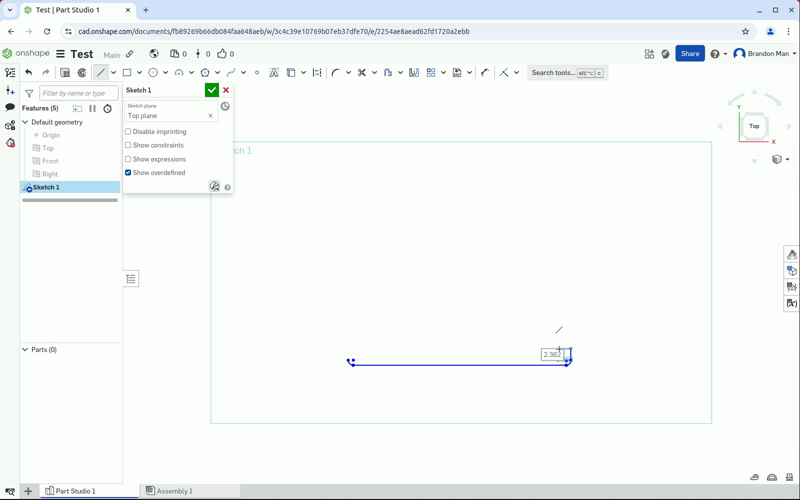
key_up(shift)
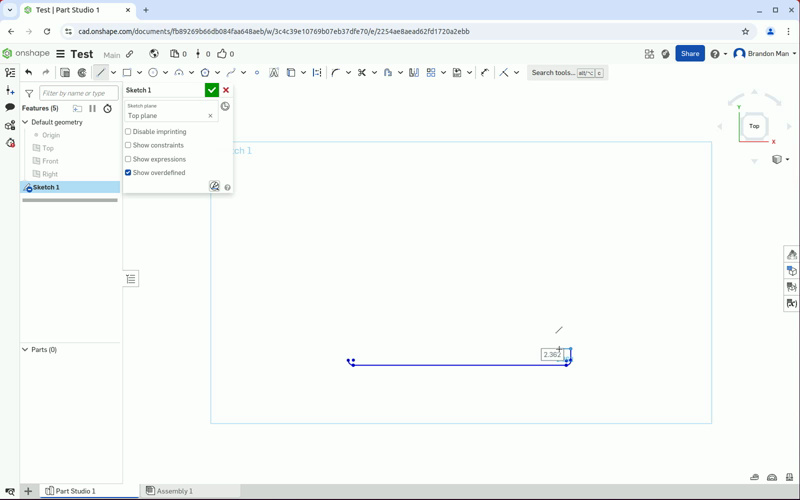
key(esc)
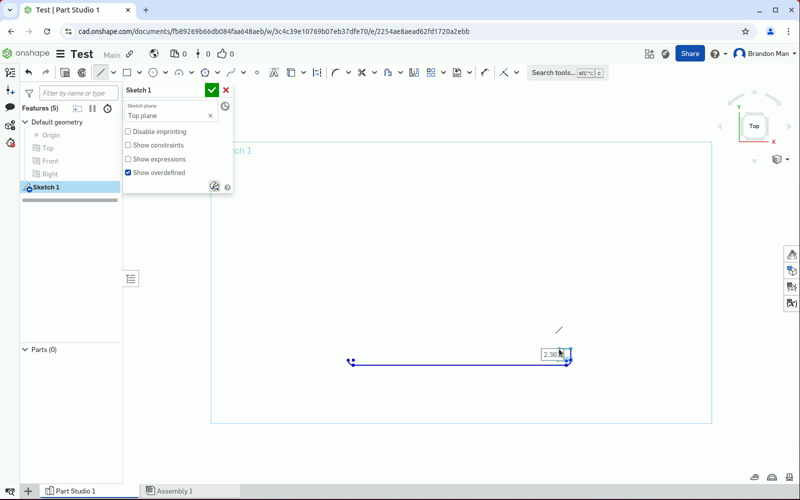
key(a)
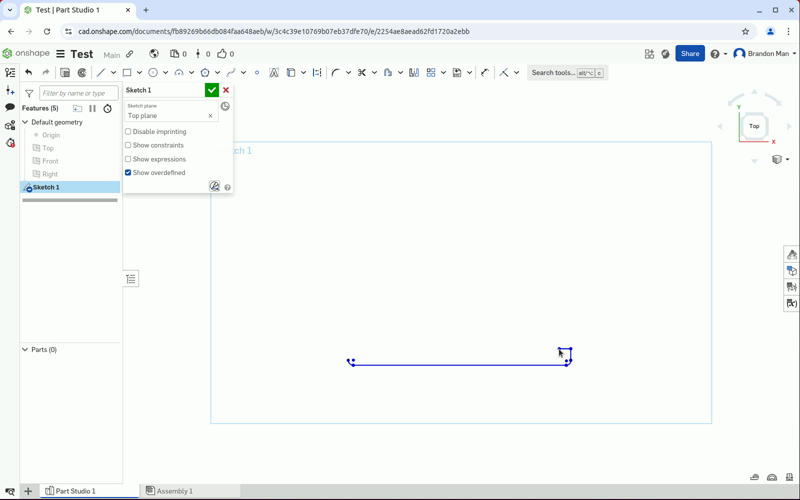
mouse_move(559, 348)
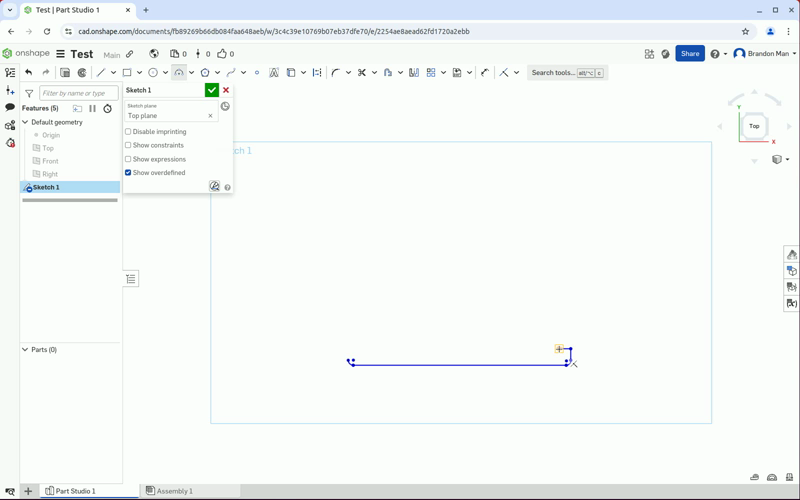
click(559, 348)
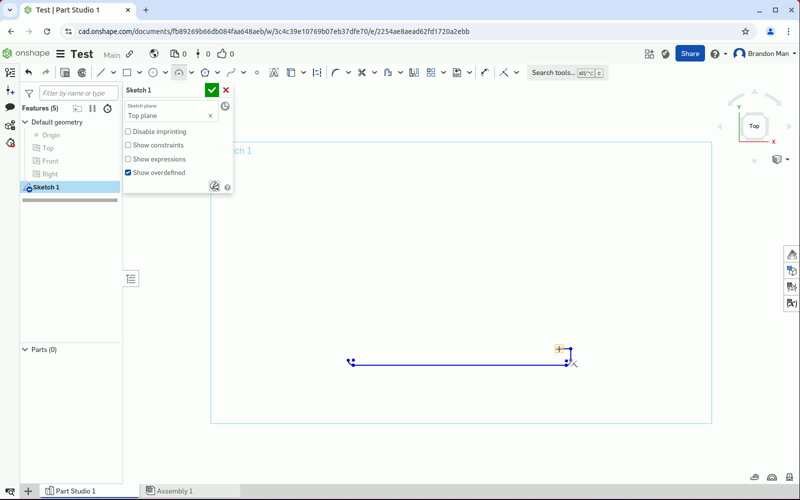
key_down(shift)
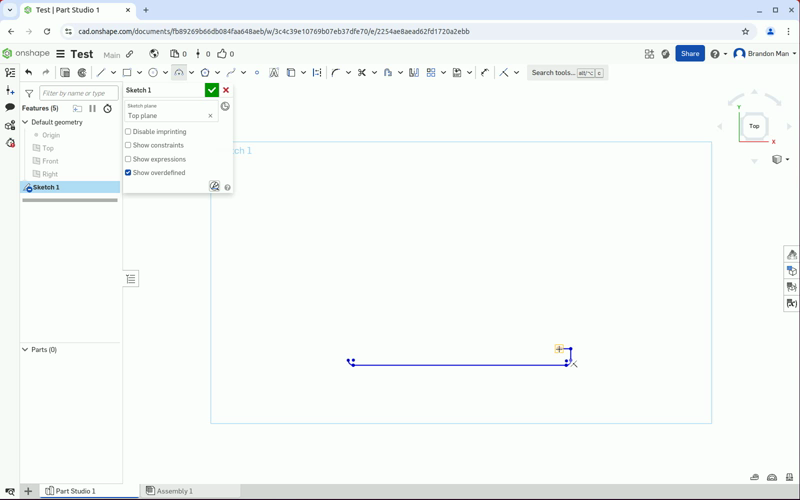
mouse_move(554, 355)
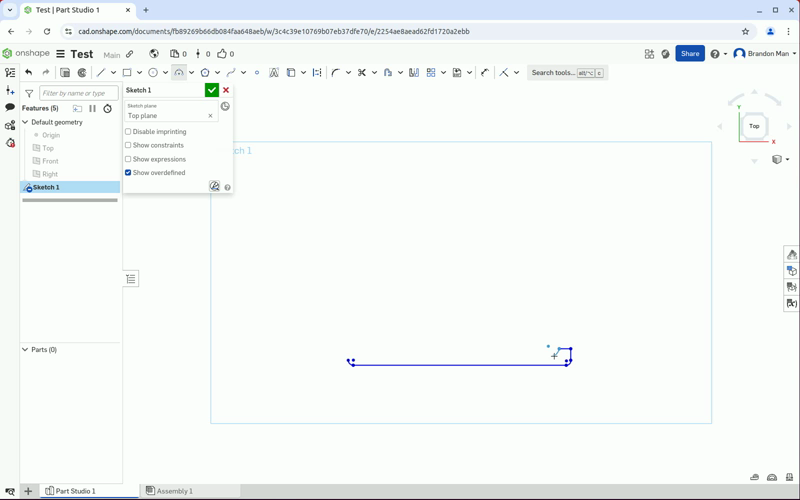
click(554, 355)
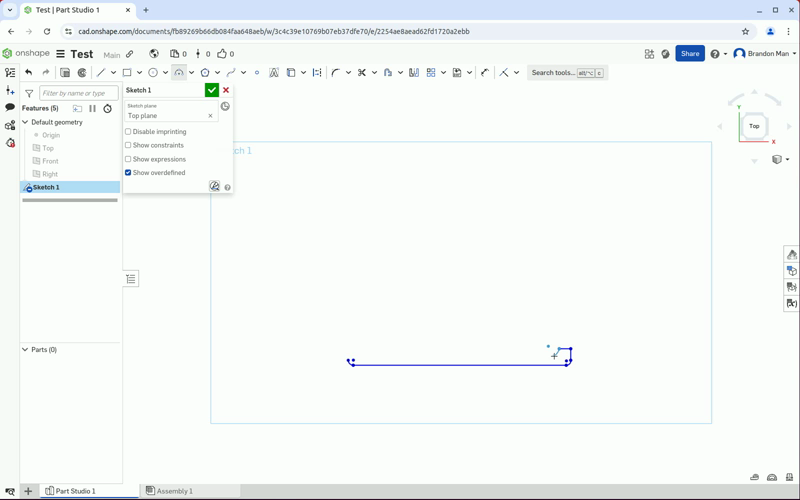
mouse_move(555, 351)
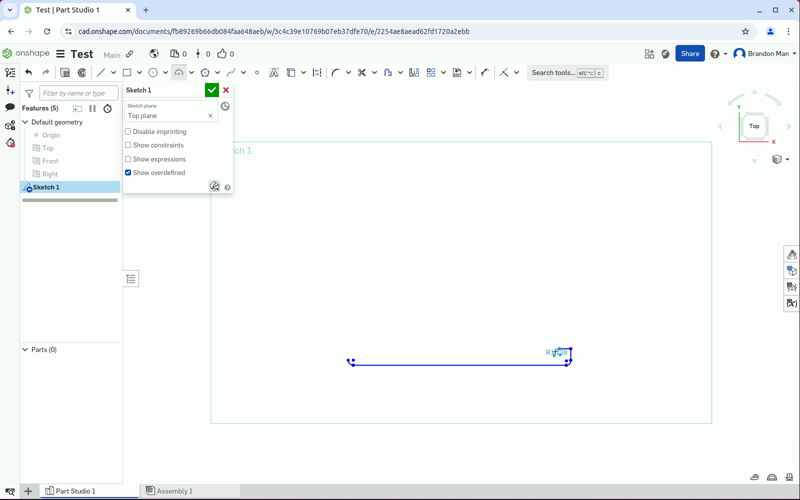
click(555, 351)
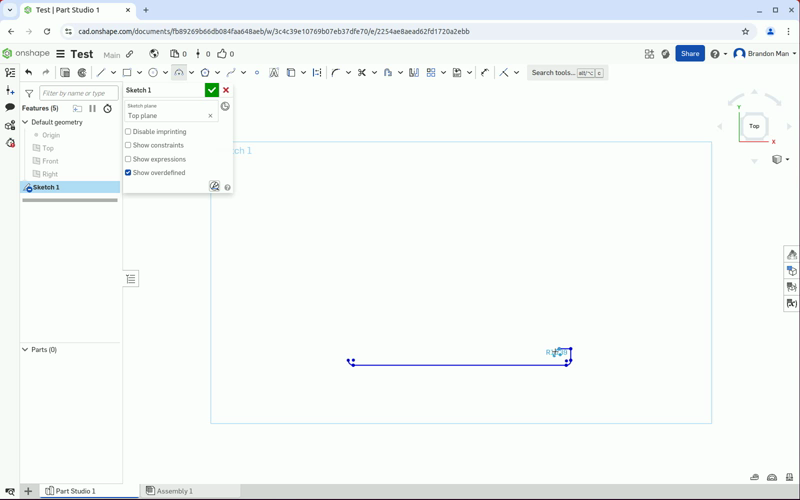
key_up(shift)
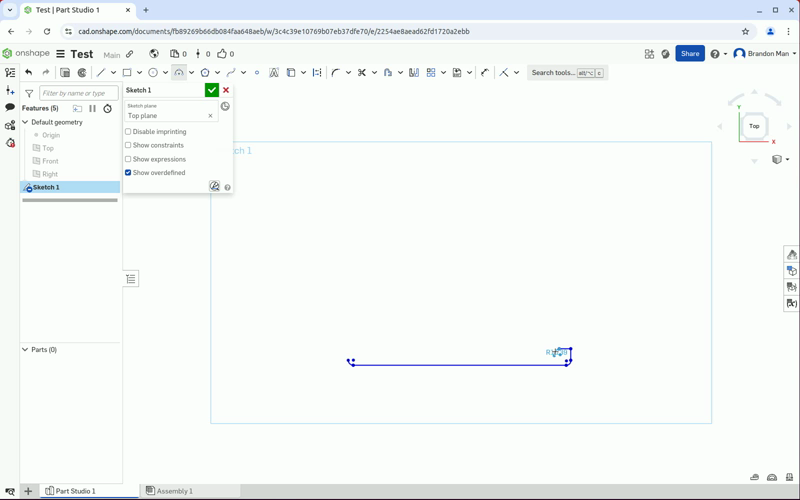
key(esc)
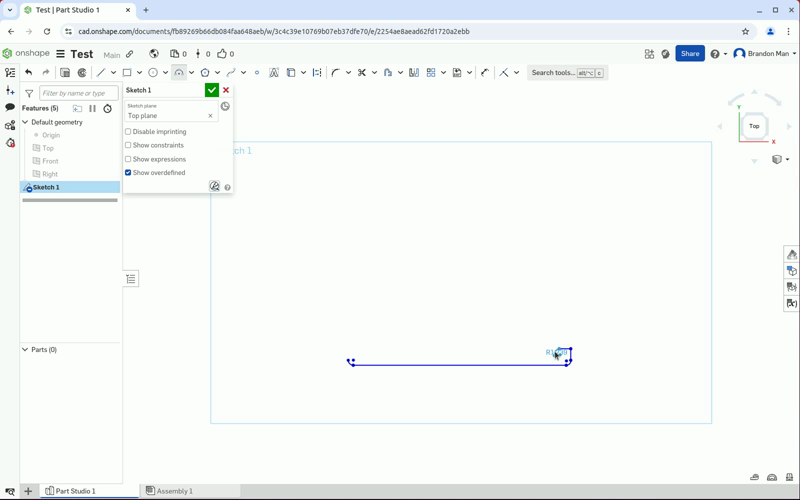
key(l)
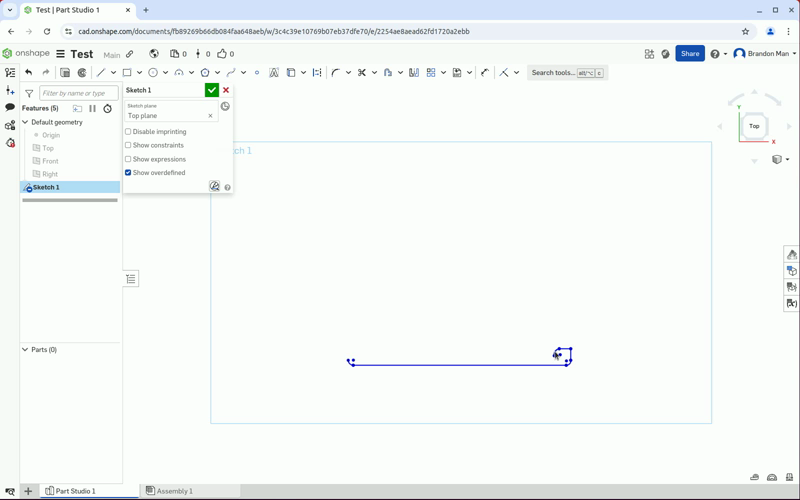
mouse_move(554, 355)
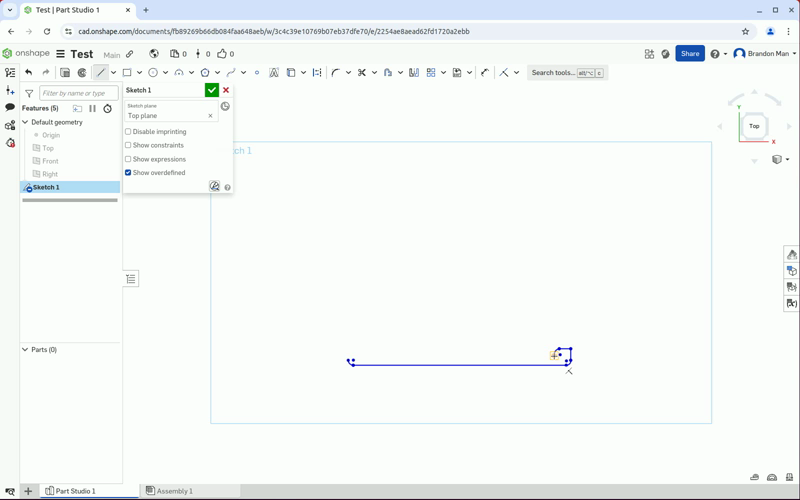
click(554, 355)
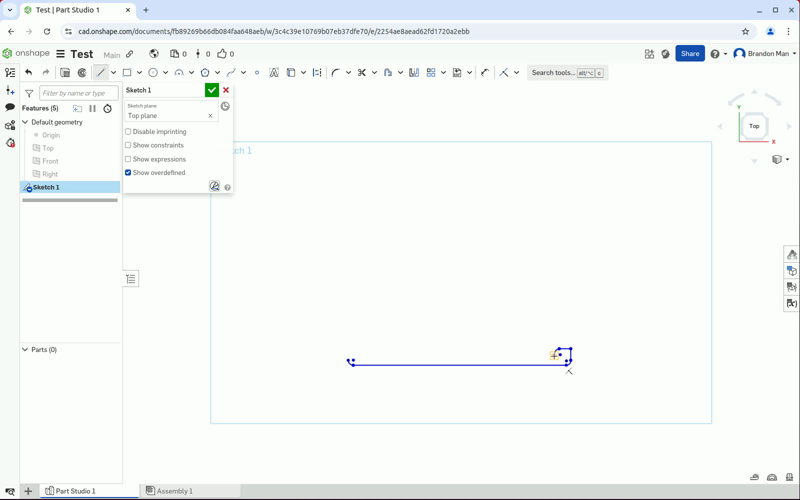
key_down(shift)
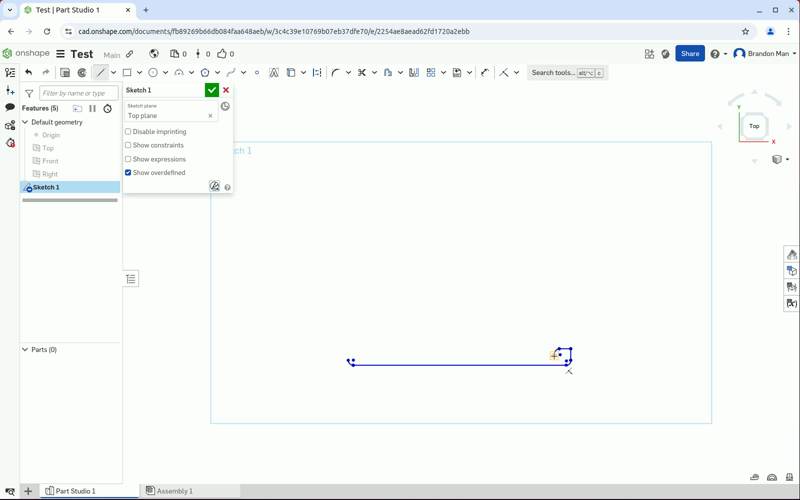
mouse_move(584, 355)
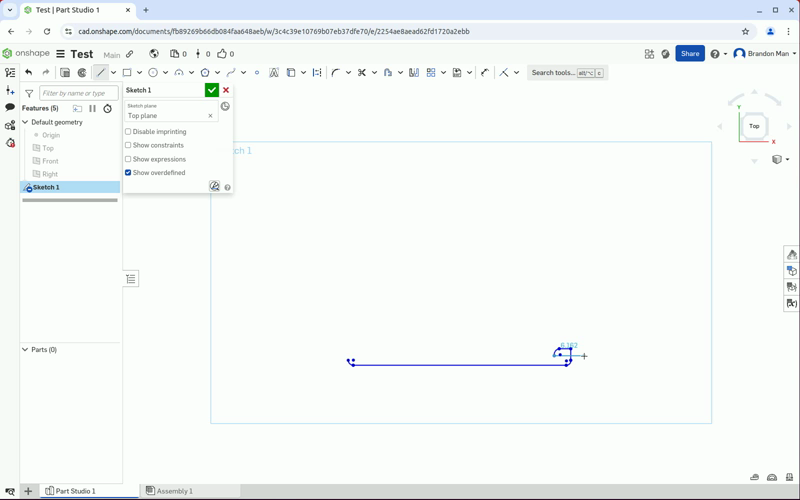
mouse_move(554, 362)
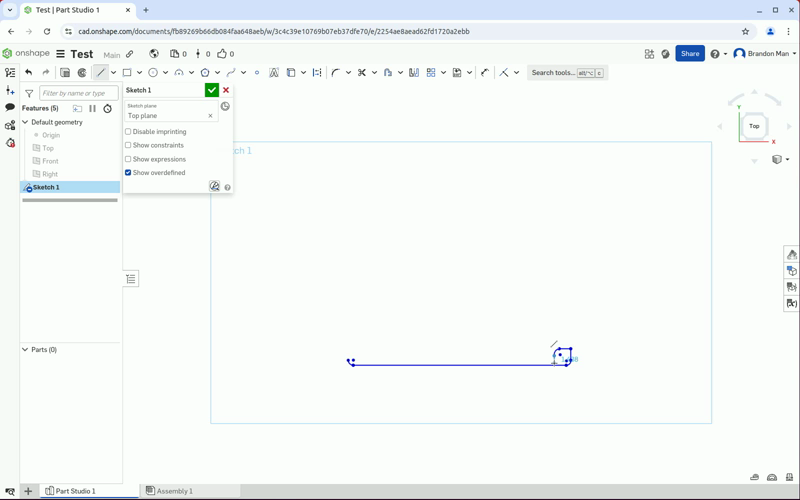
scroll(6)
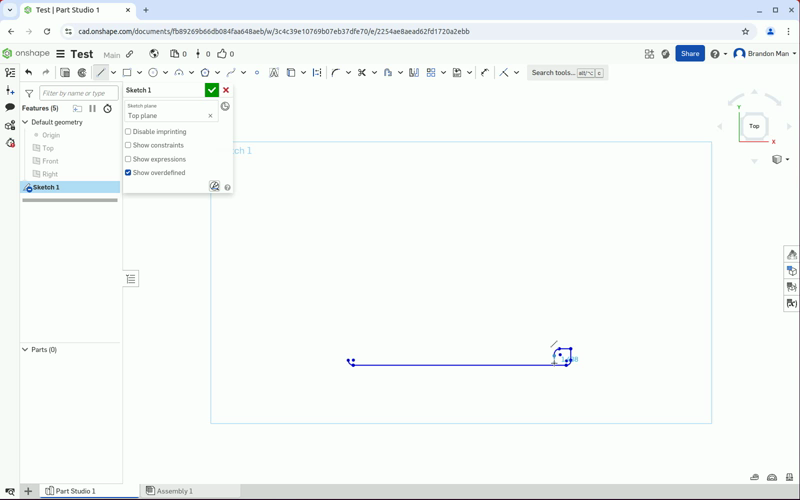
scroll(6)
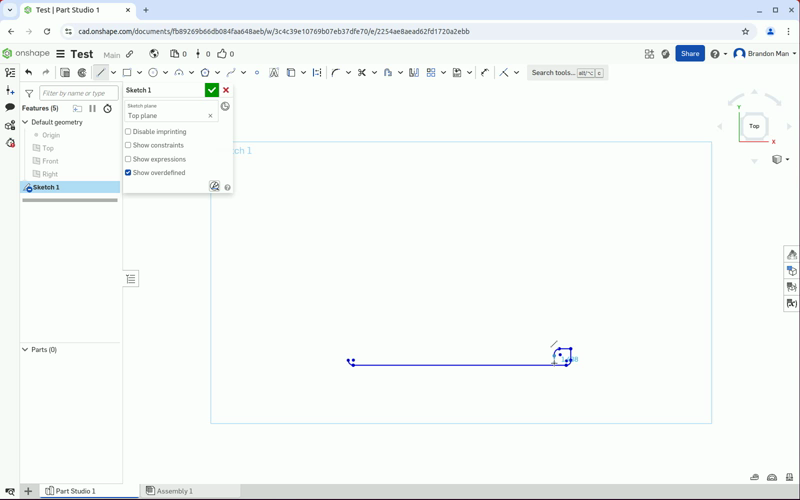
scroll(6)
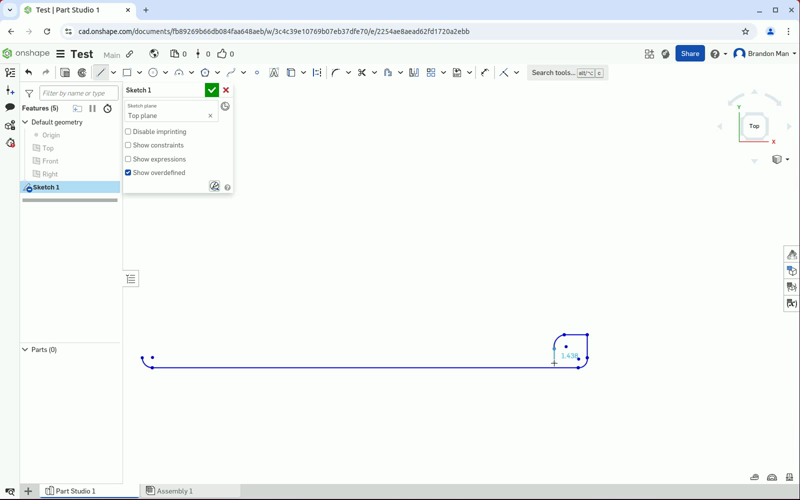
scroll(6)
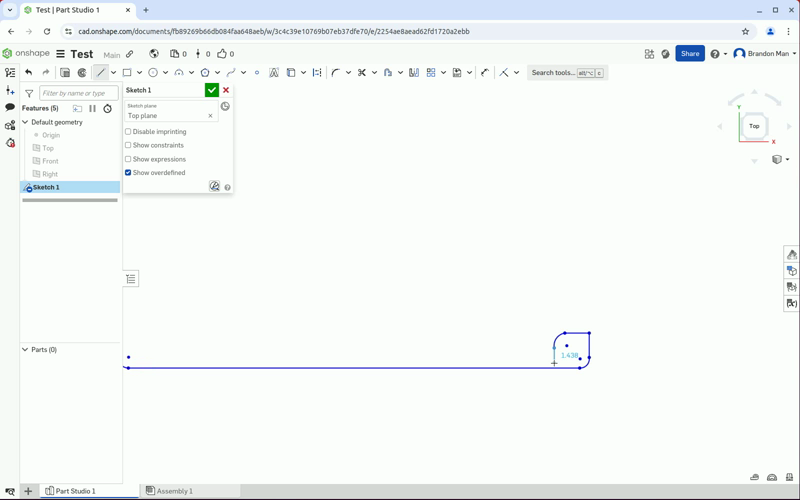
scroll(6)
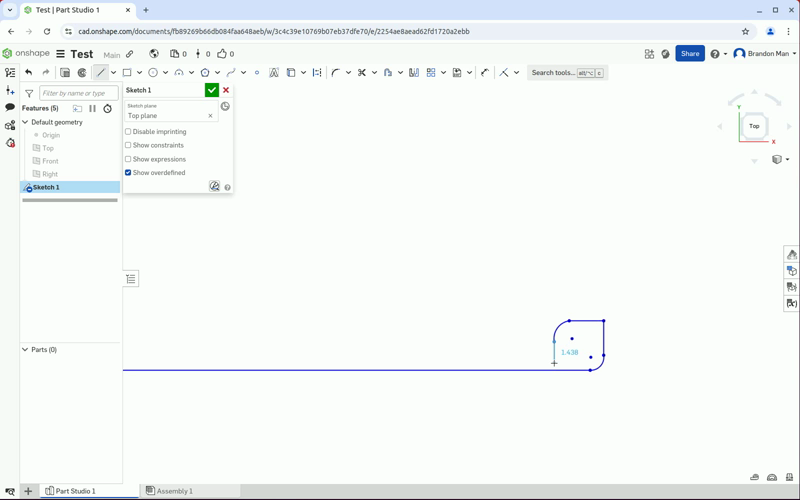
scroll(6)
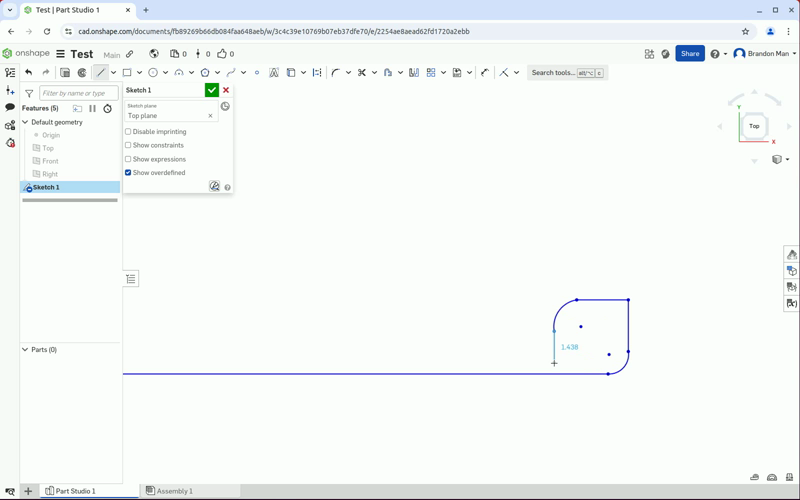
scroll(6)
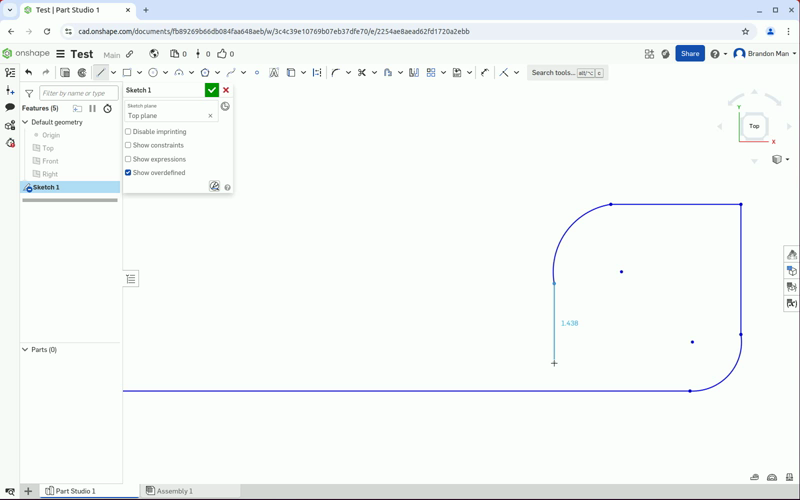
click(554, 362)
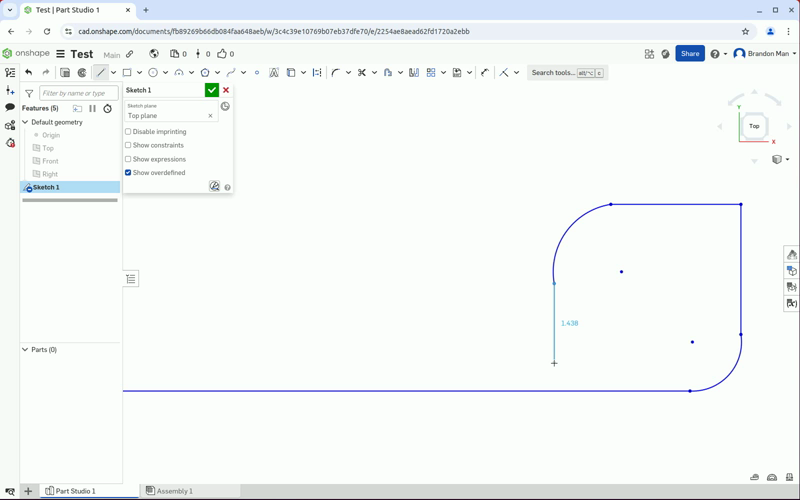
scroll(-6)
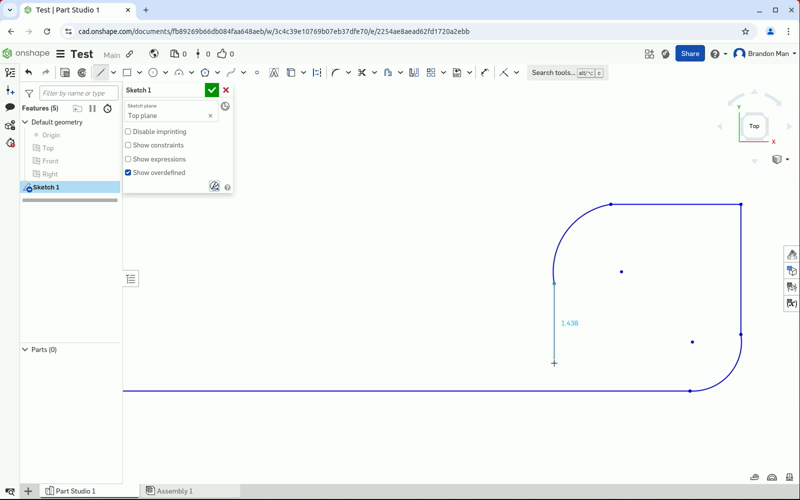
scroll(-6)
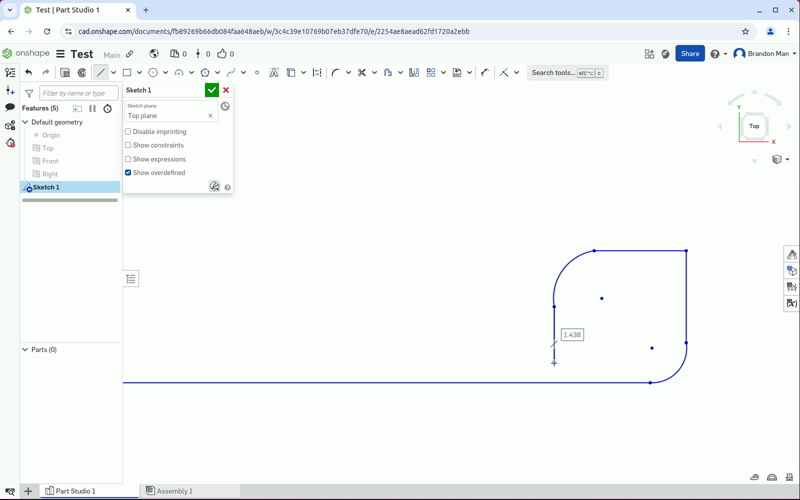
scroll(-6)
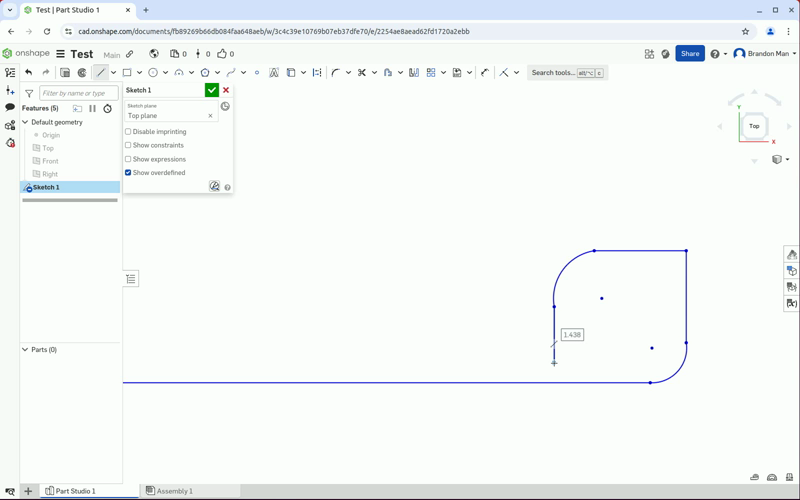
scroll(-6)
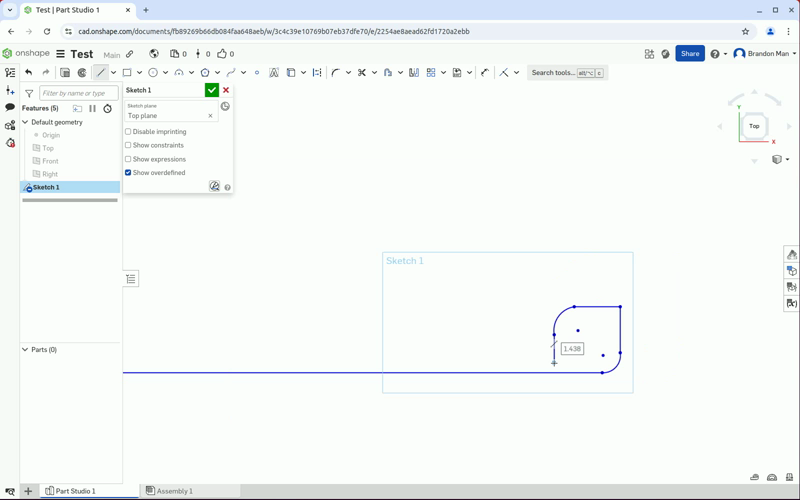
scroll(-6)
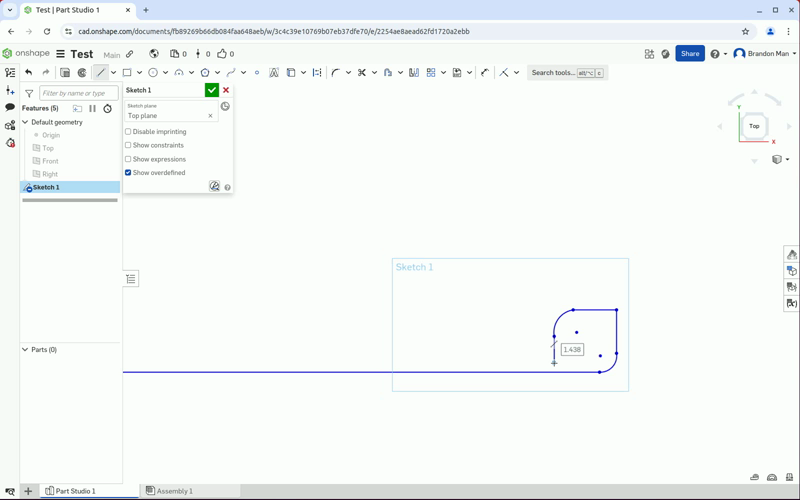
scroll(-6)
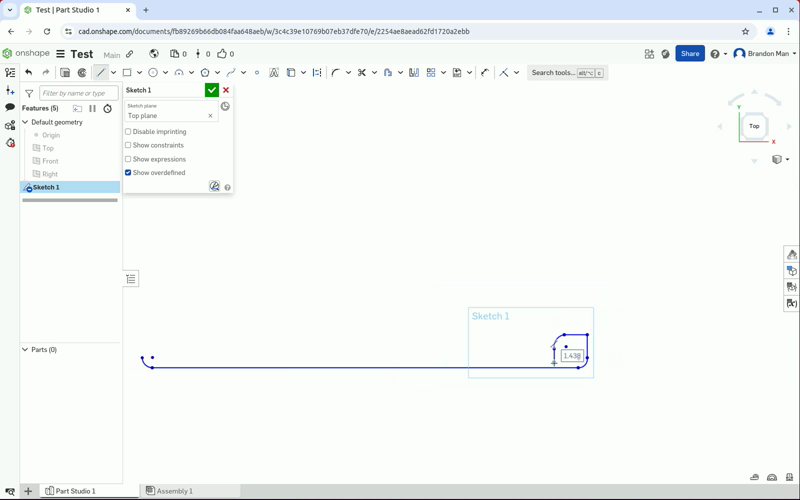
scroll(-6)
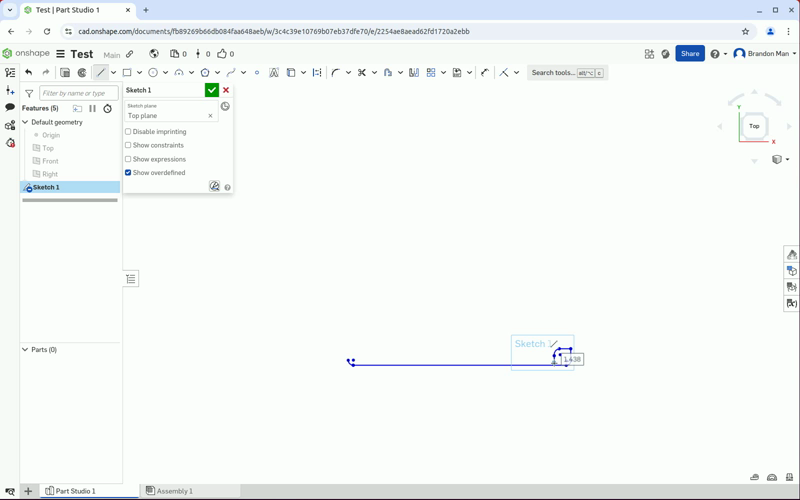
key_up(shift)
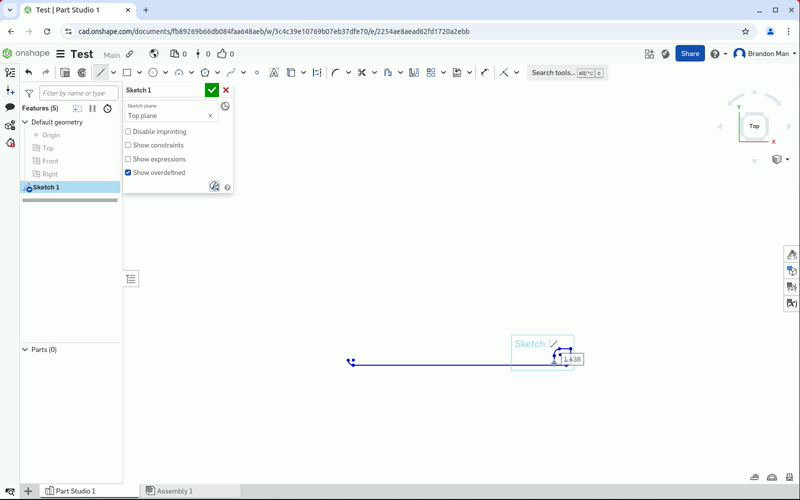
key_down(shift)
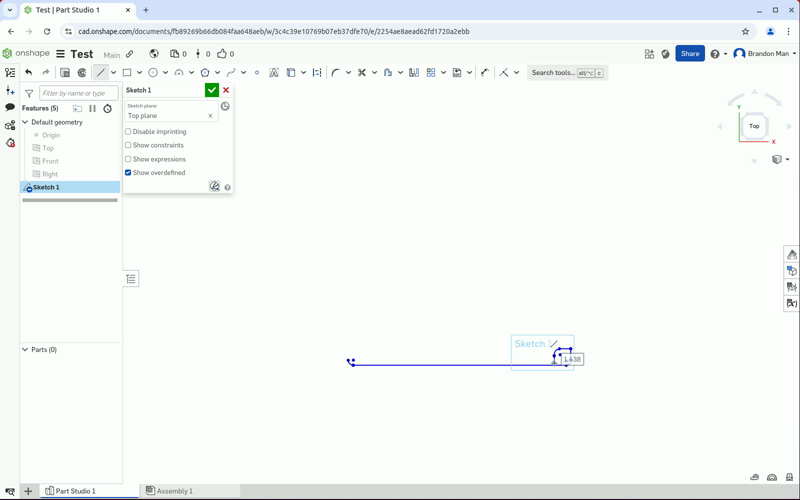
mouse_move(364, 362)
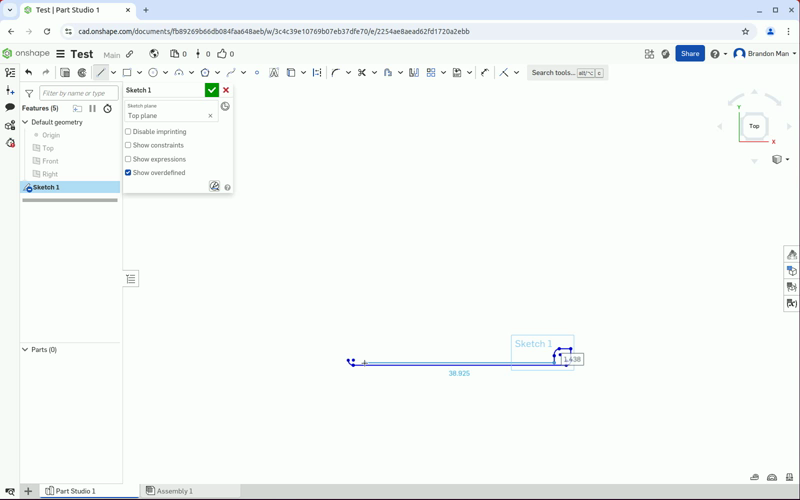
click(364, 362)
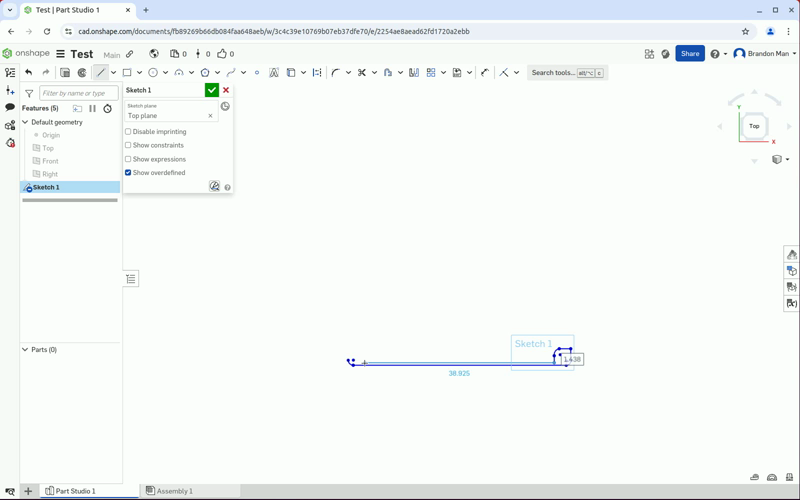
key_up(shift)
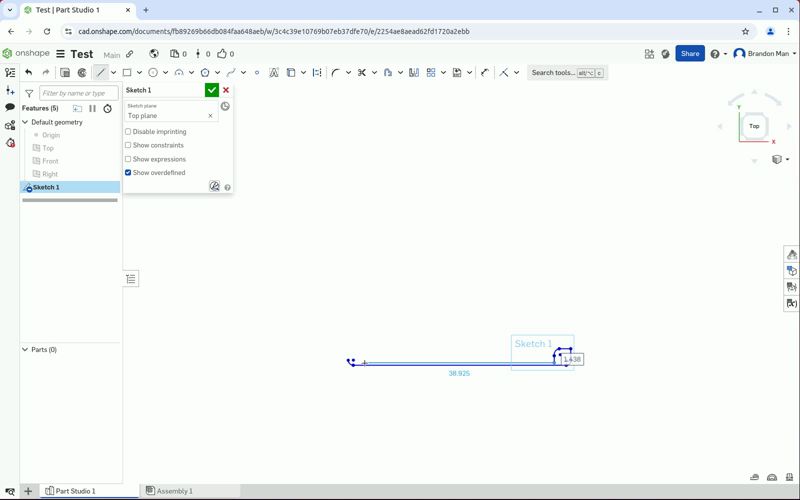
key_down(shift)
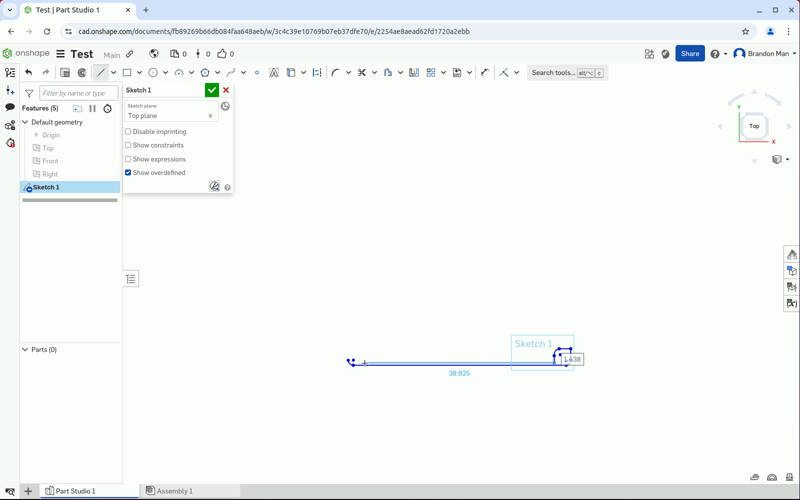
mouse_move(394, 362)
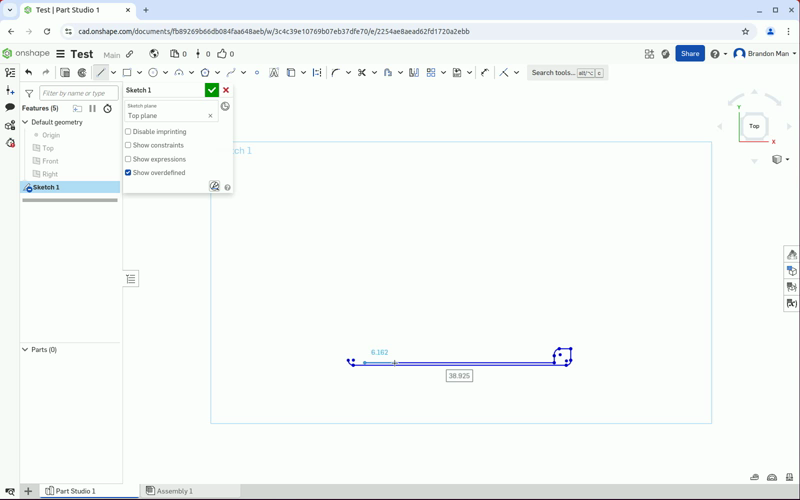
mouse_move(364, 355)
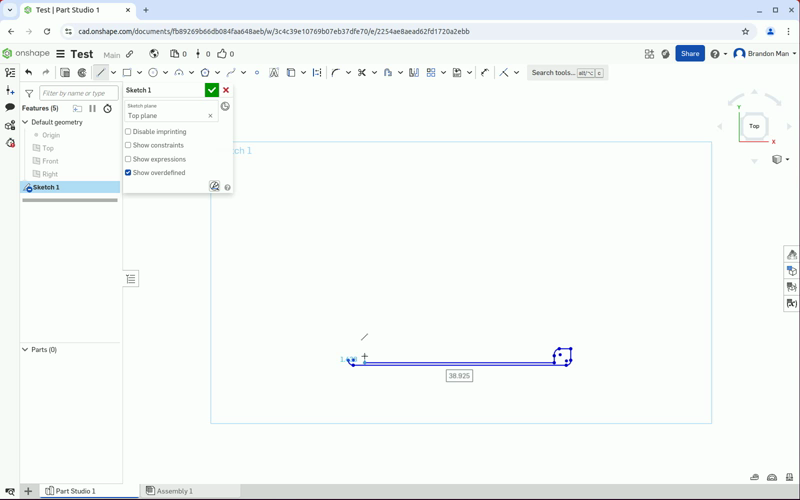
scroll(6)
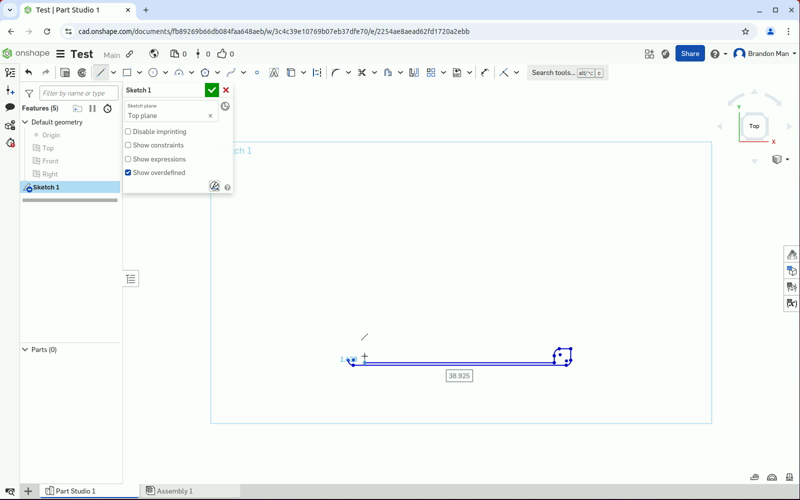
scroll(6)
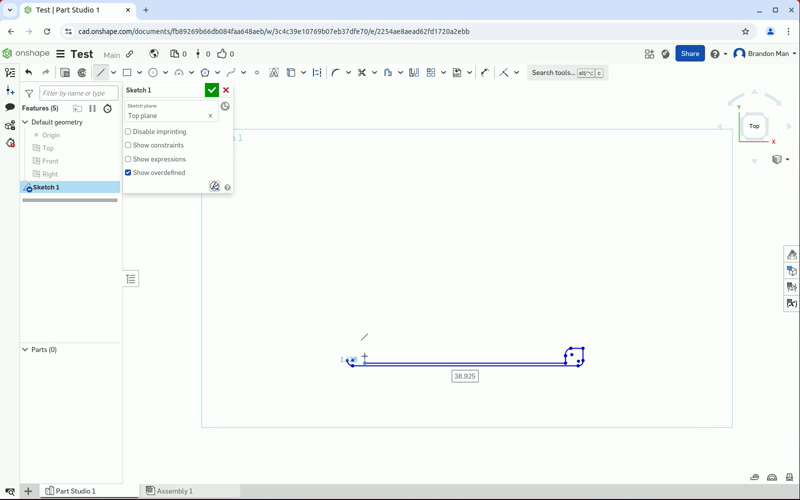
scroll(6)
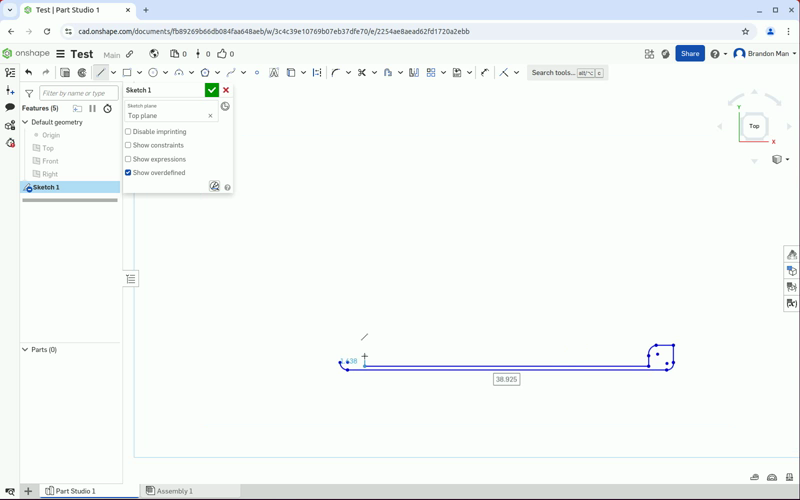
scroll(6)
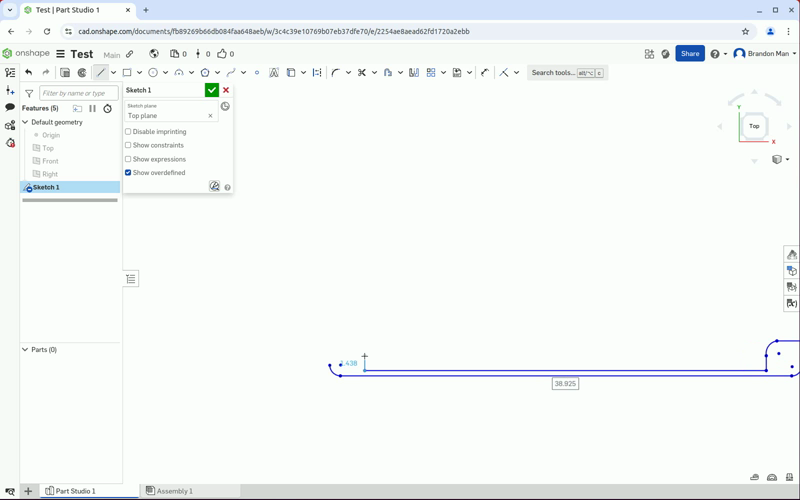
scroll(6)
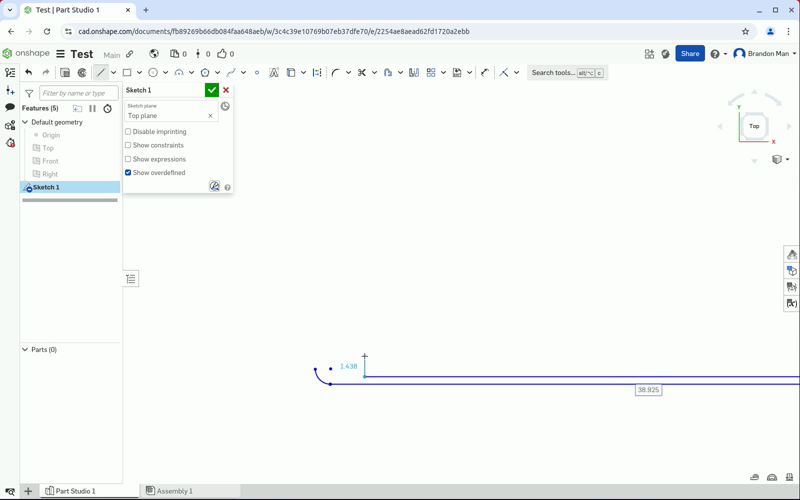
scroll(6)
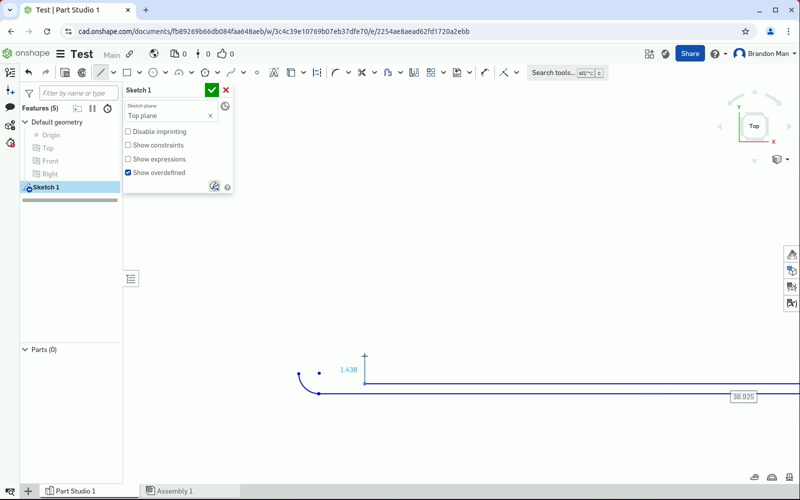
scroll(6)
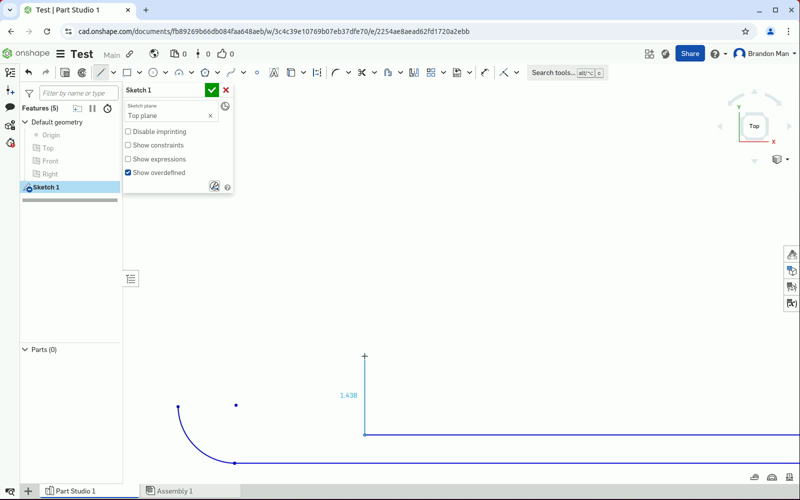
click(364, 355)
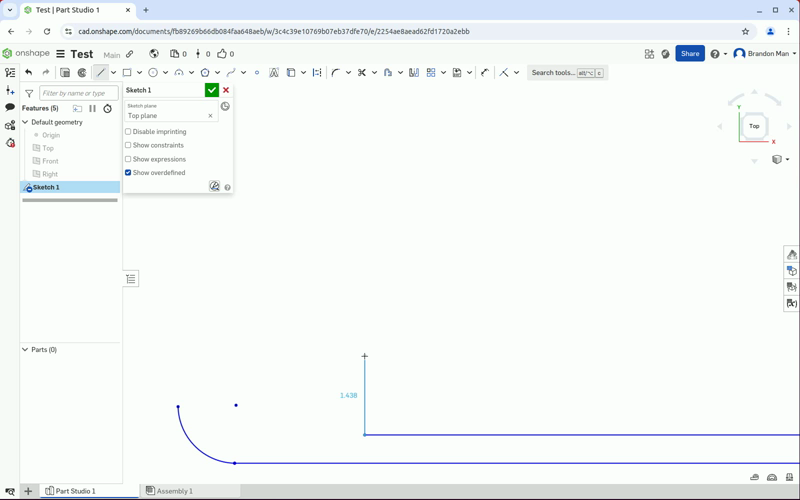
scroll(-6)
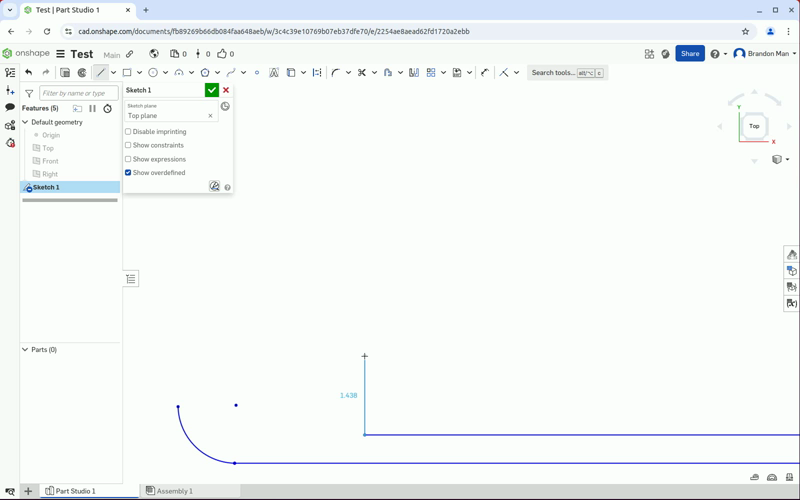
scroll(-6)
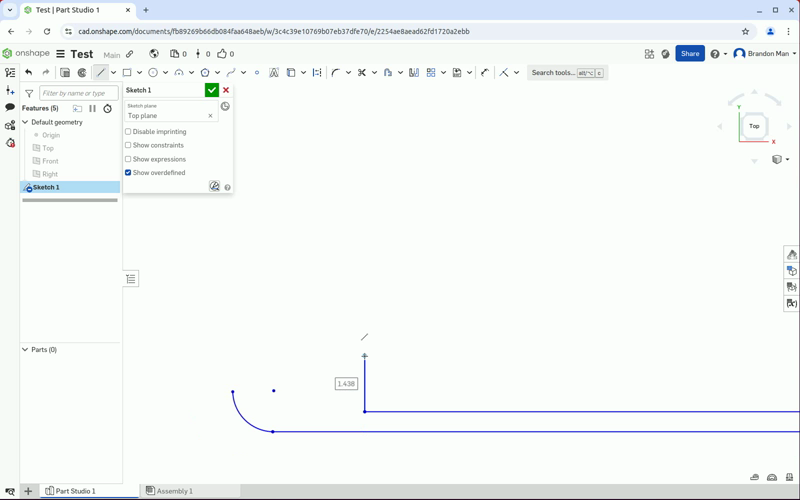
scroll(-6)
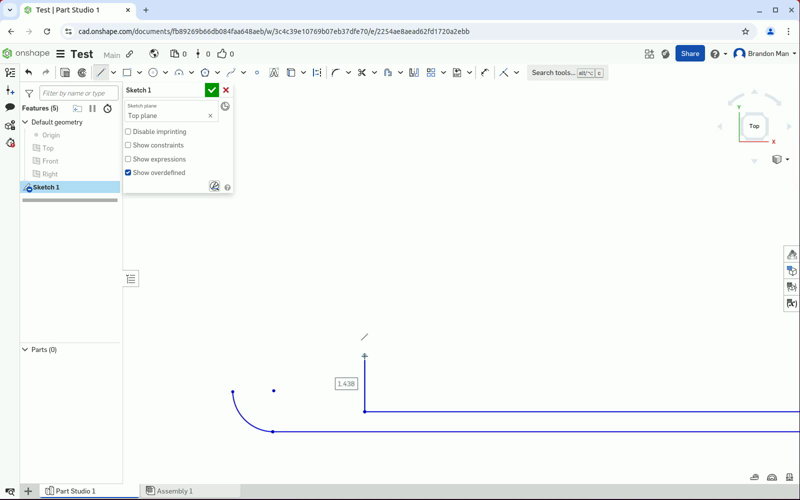
scroll(-6)
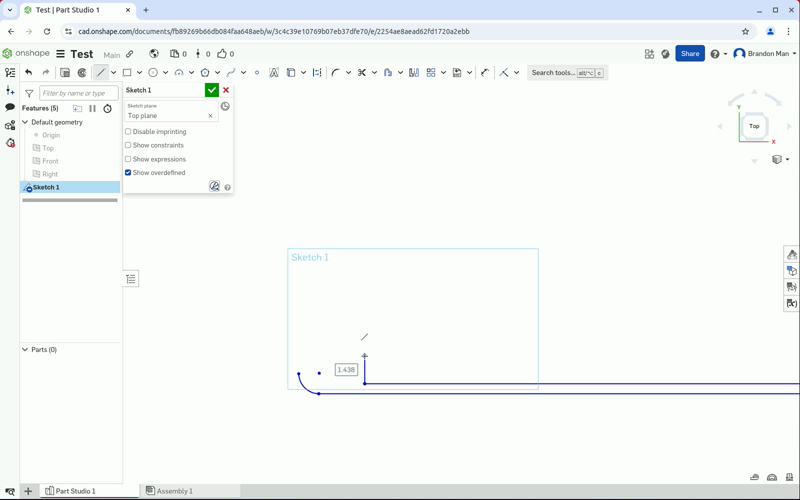
scroll(-6)
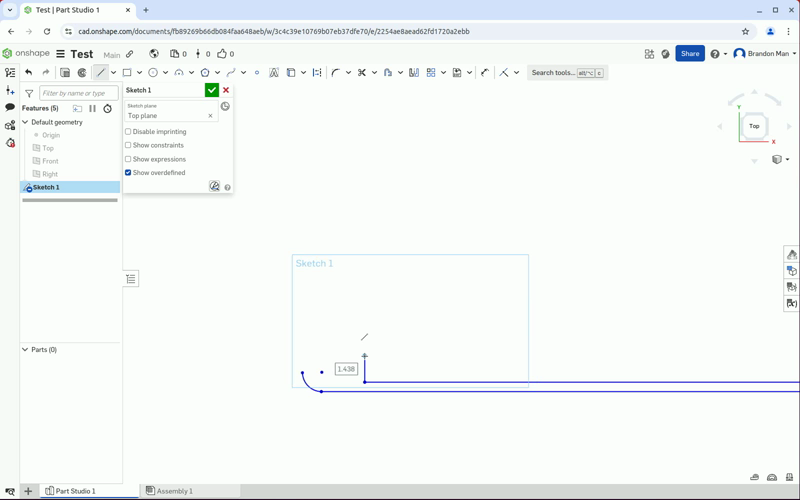
scroll(-6)
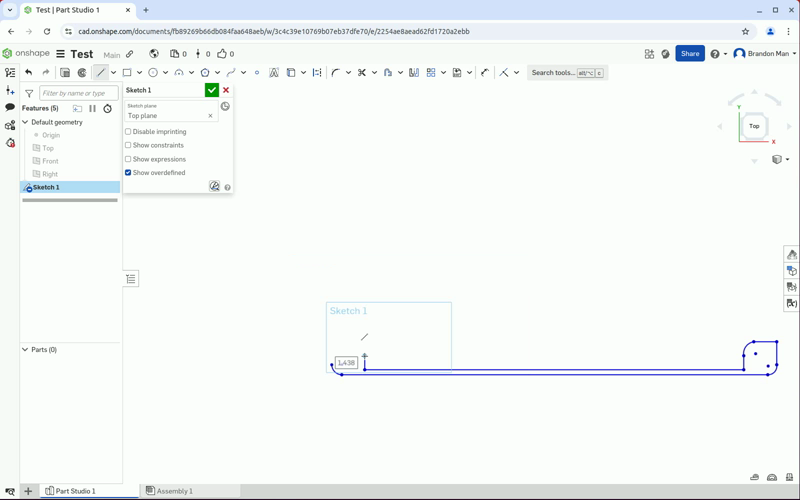
scroll(-6)
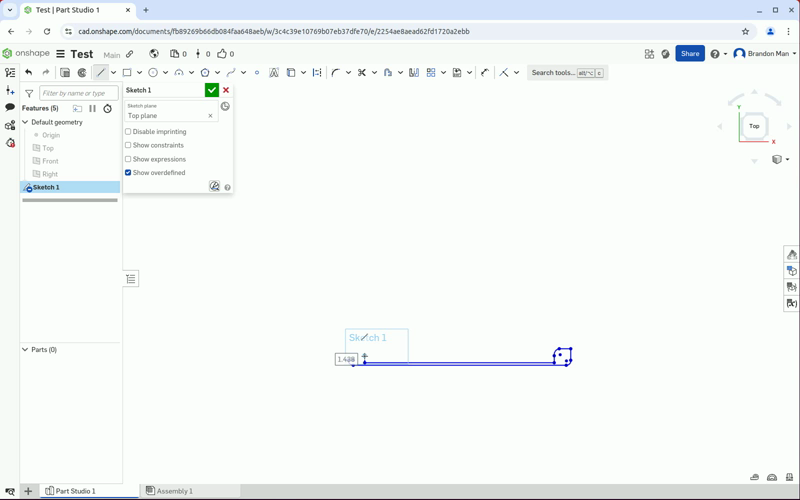
key_up(shift)
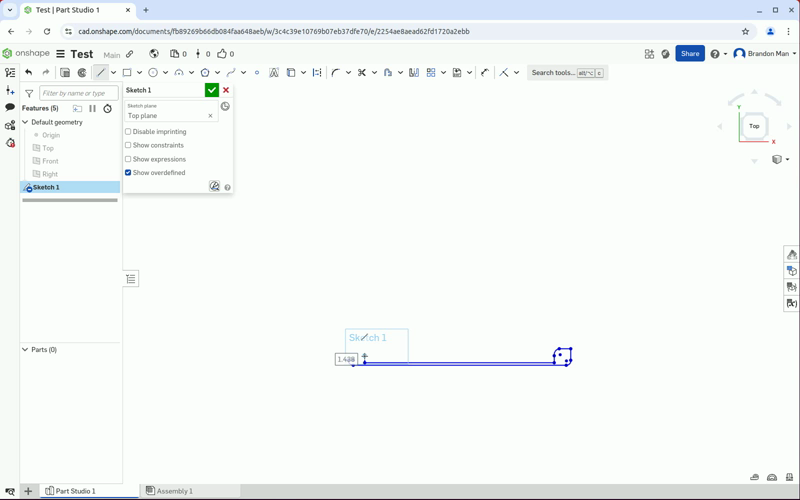
key(esc)
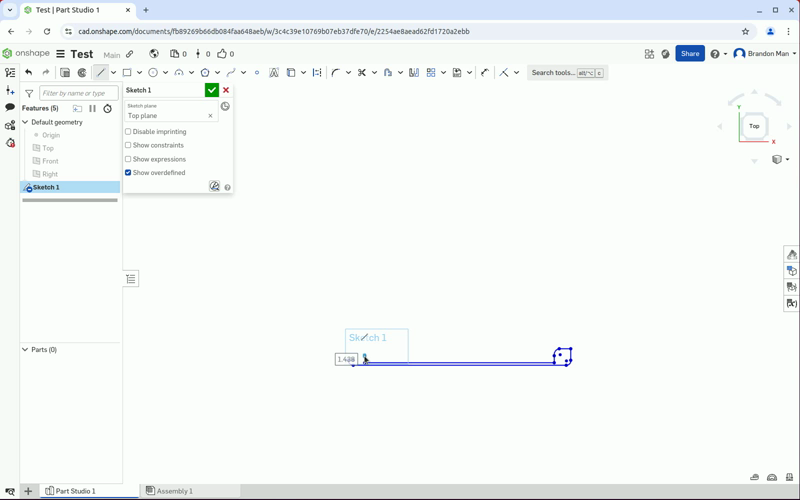
key(a)
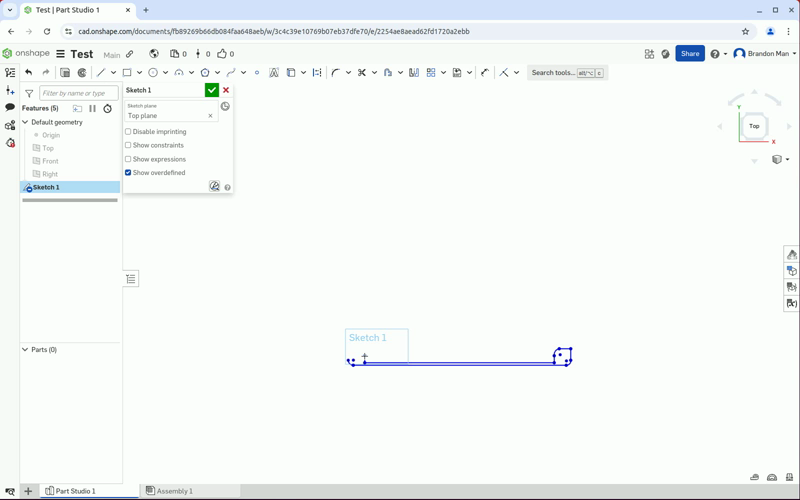
mouse_move(364, 355)
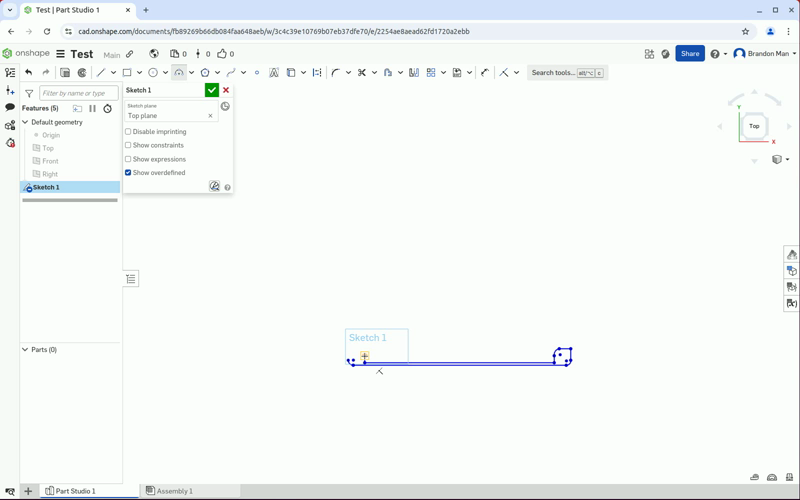
click(364, 355)
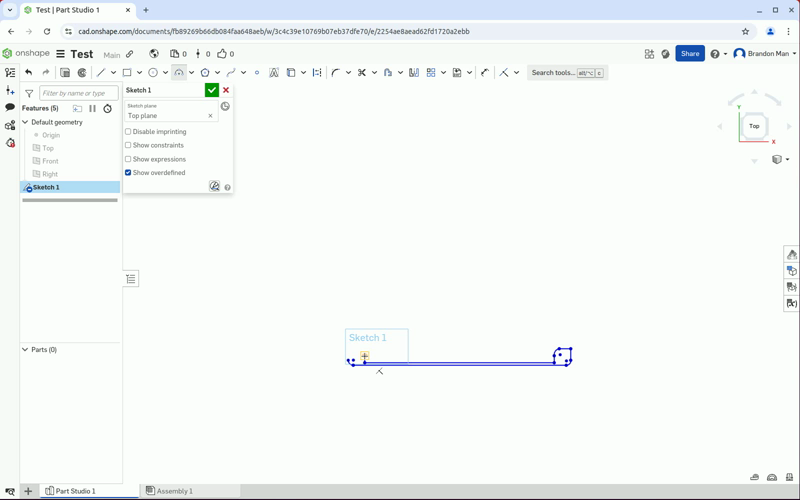
key_down(shift)
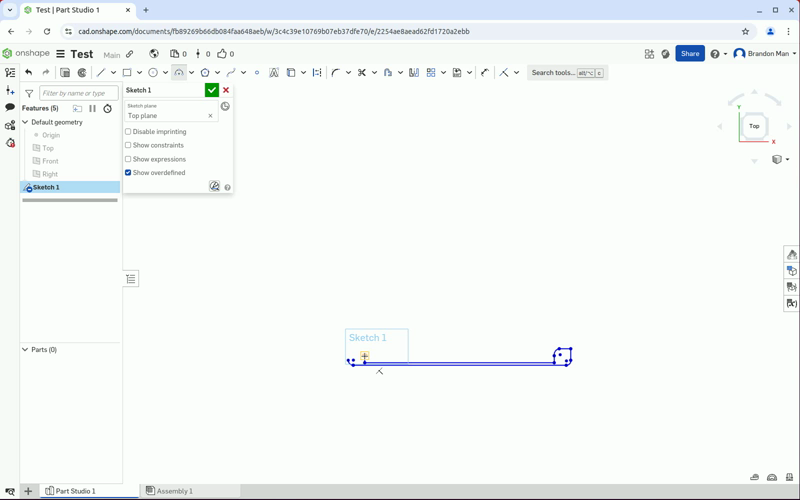
mouse_move(359, 348)
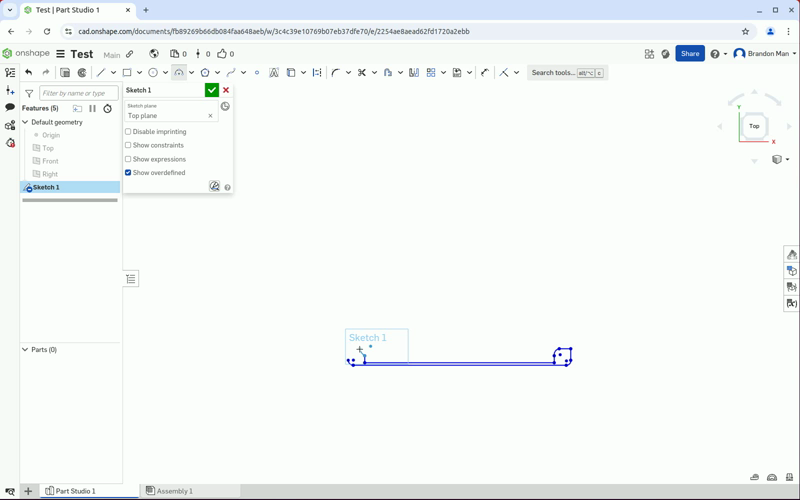
click(359, 348)
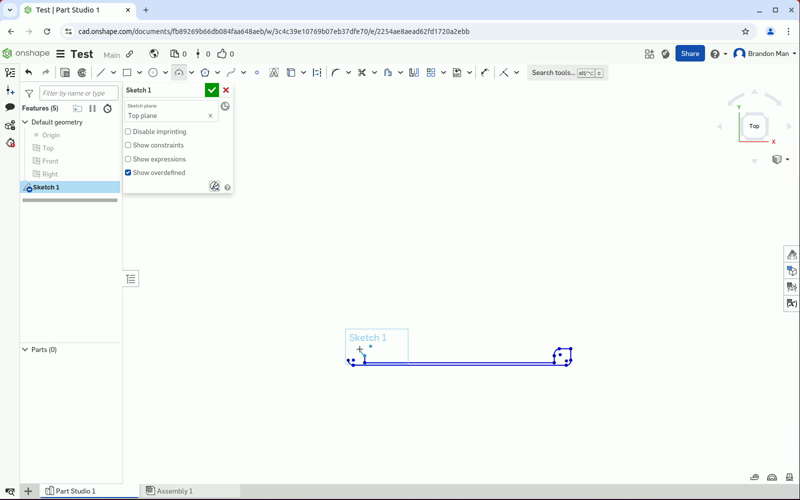
mouse_move(363, 351)
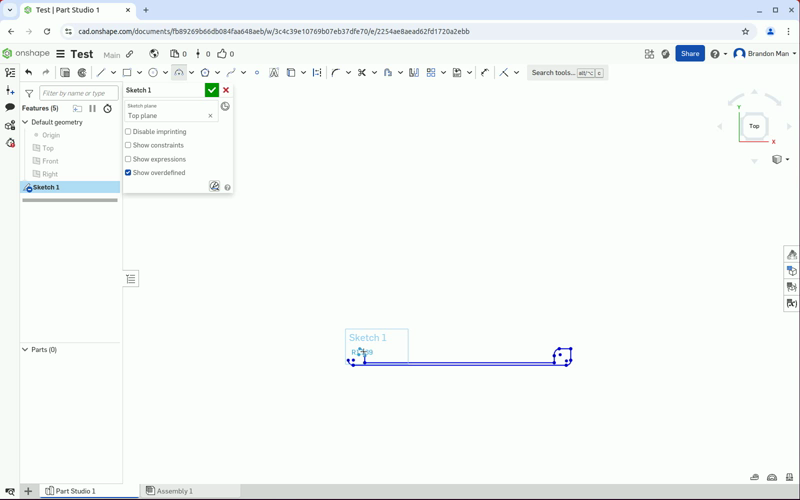
click(363, 351)
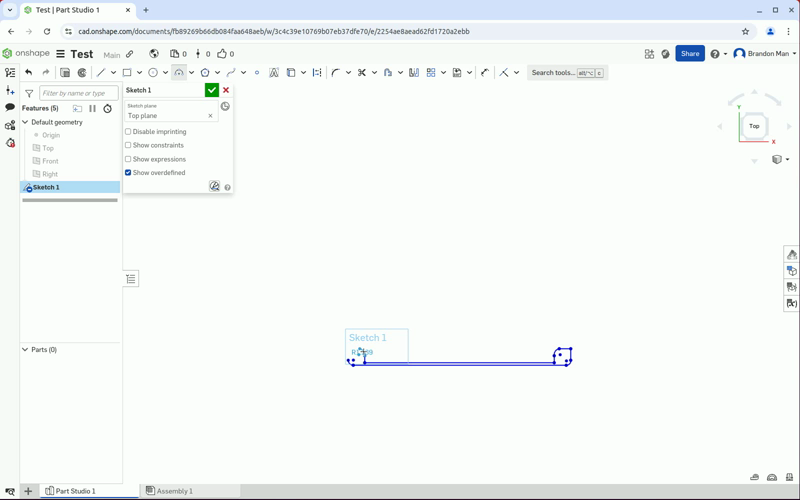
key_up(shift)
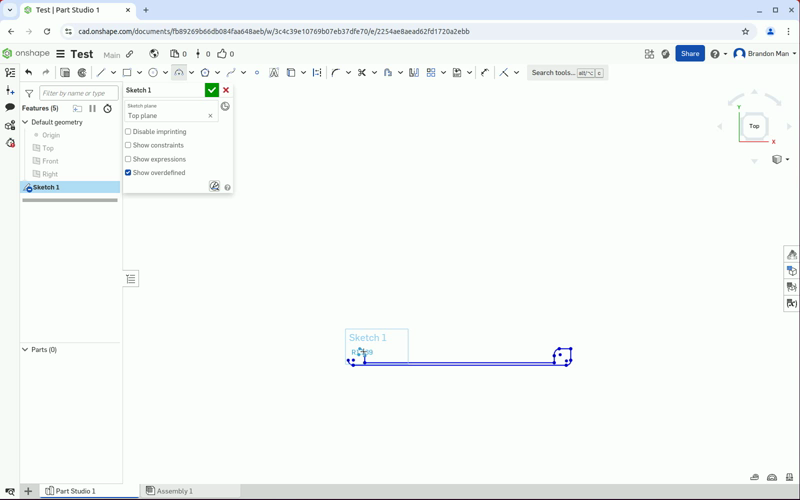
key(esc)
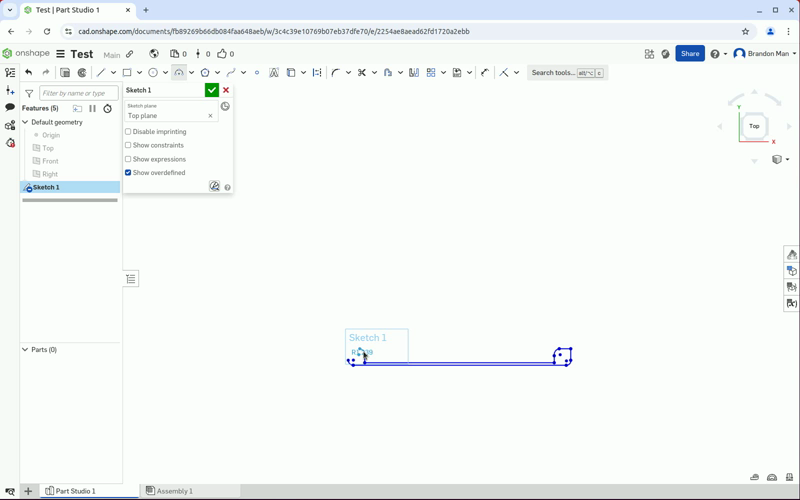
key(l)
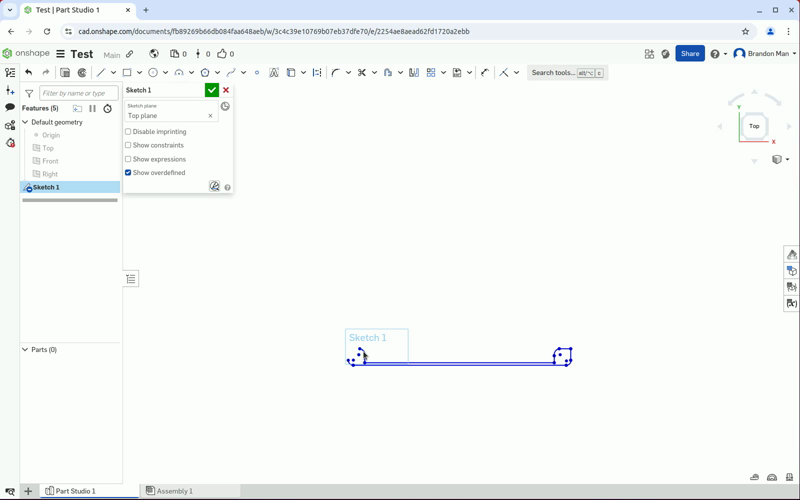
mouse_move(359, 348)
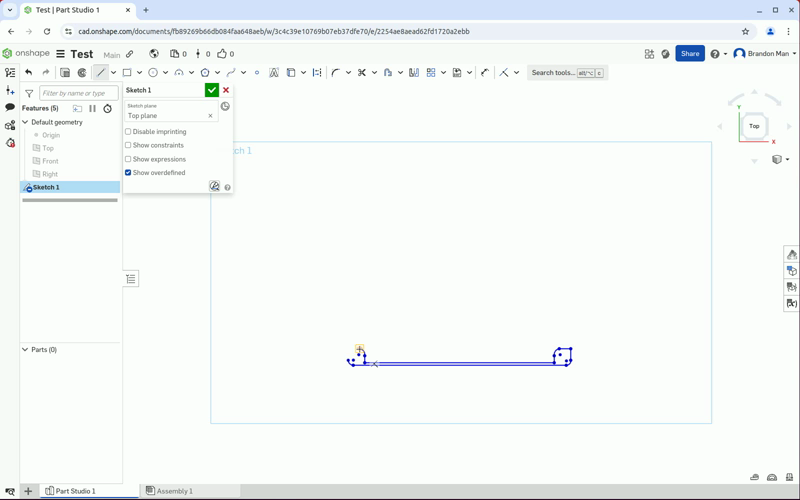
click(359, 348)
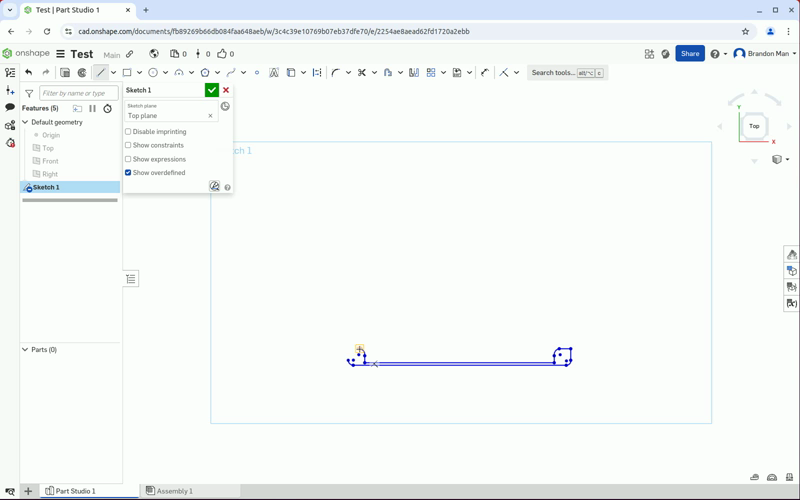
key_down(shift)
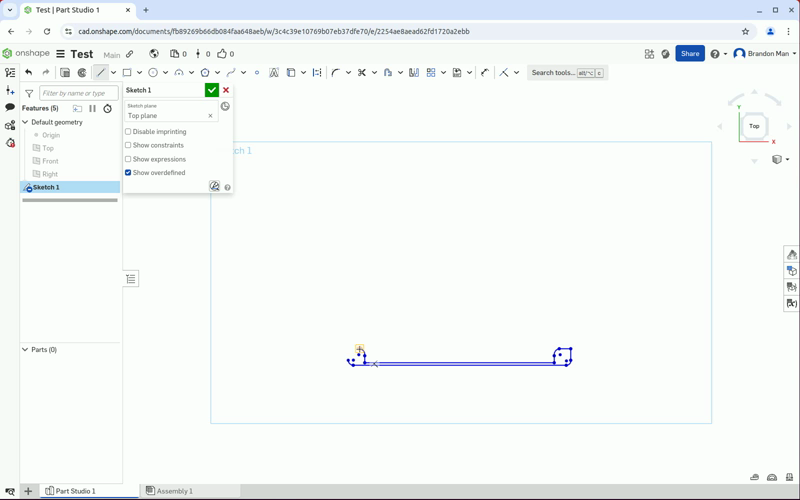
mouse_move(389, 348)
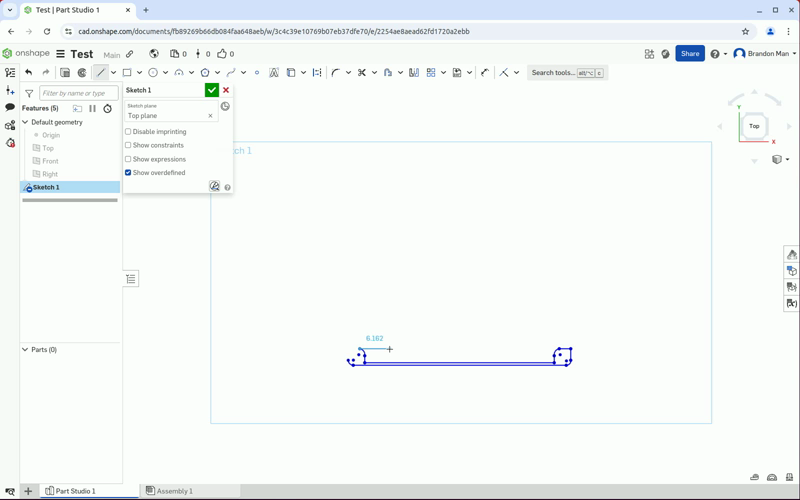
mouse_move(348, 348)
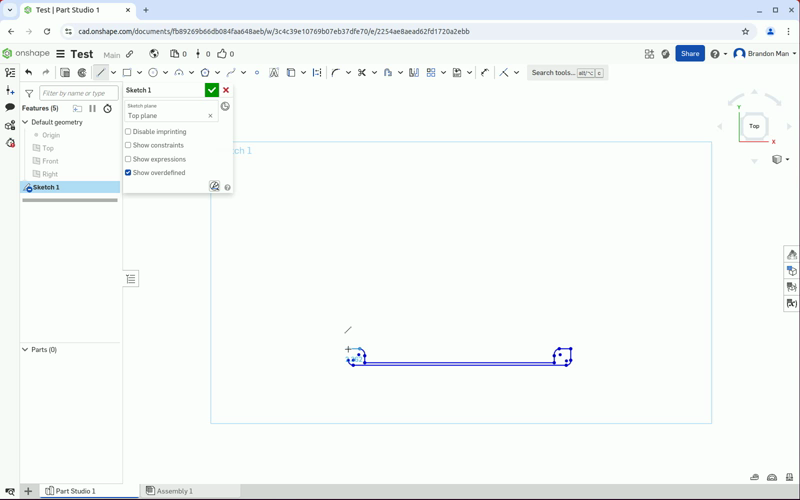
click(348, 348)
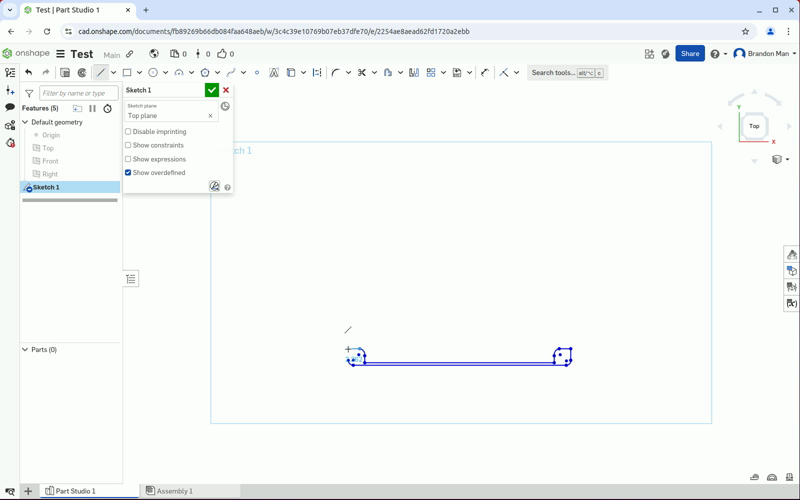
key_up(shift)
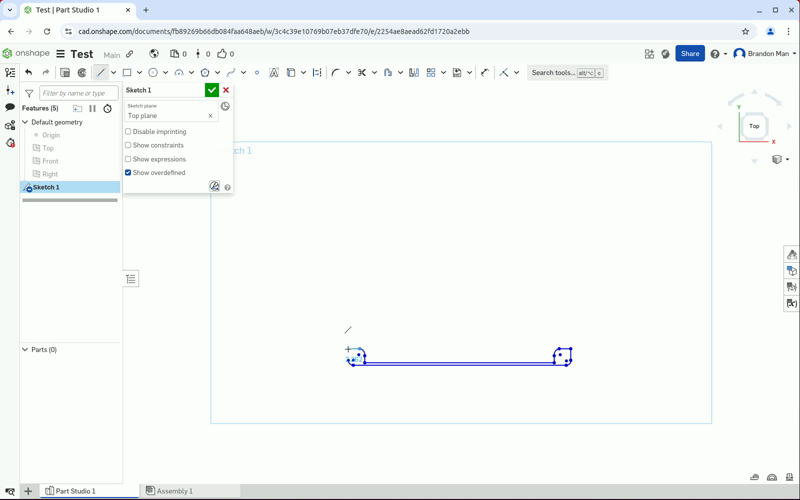
mouse_move(378, 348)
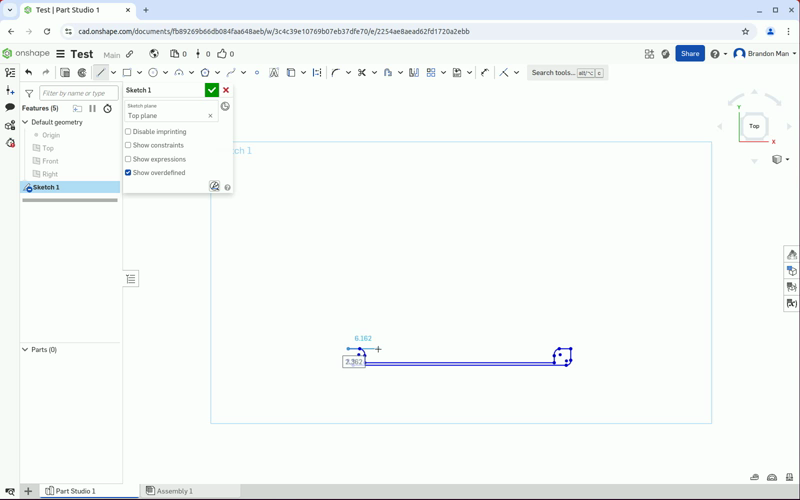
key_down(shift)
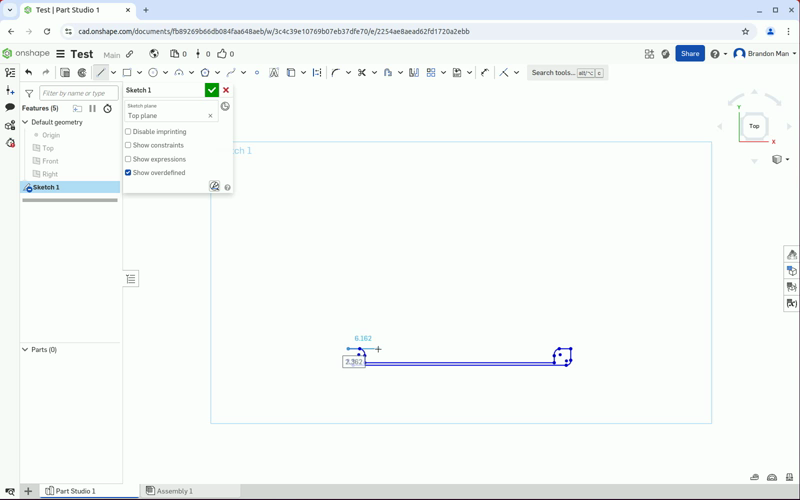
mouse_move(348, 360)
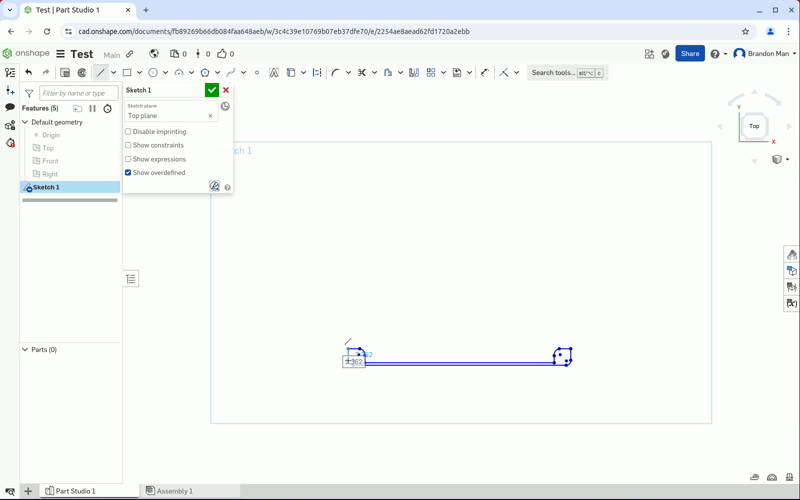
scroll(6)
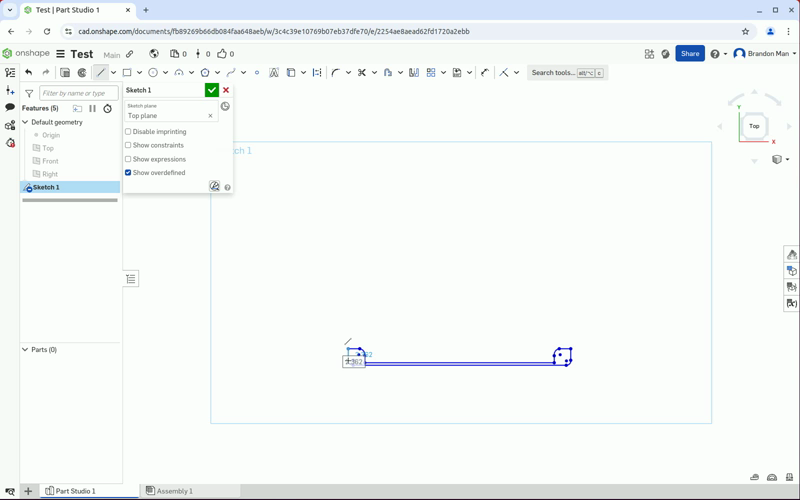
scroll(6)
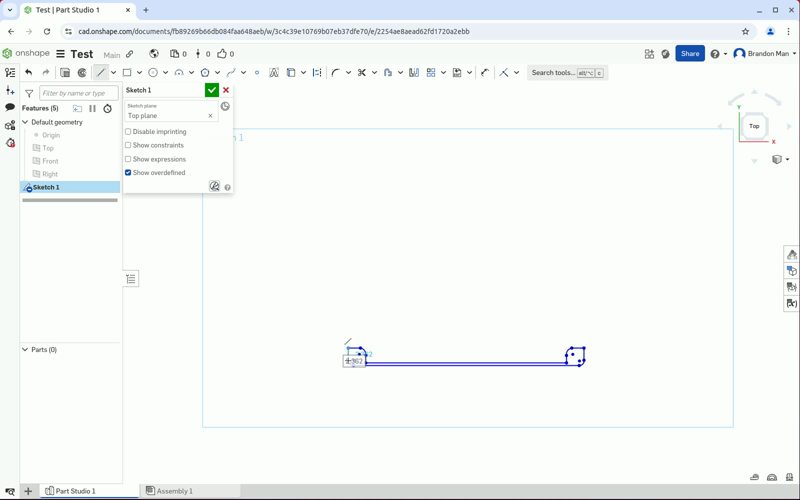
scroll(6)
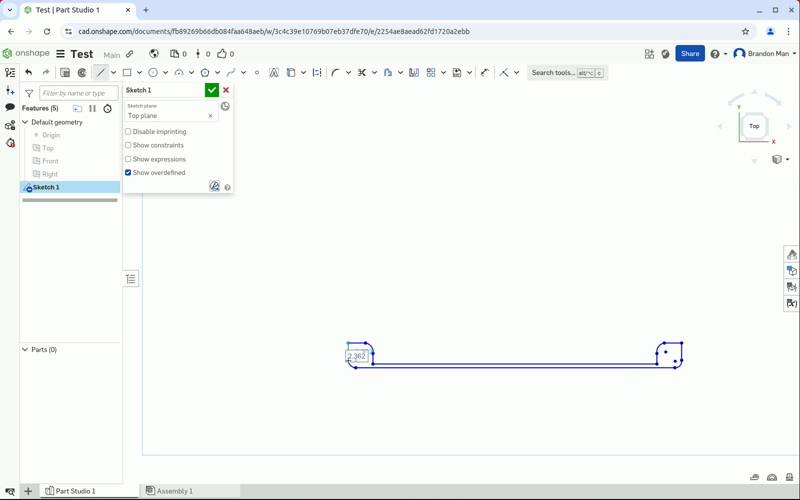
scroll(6)
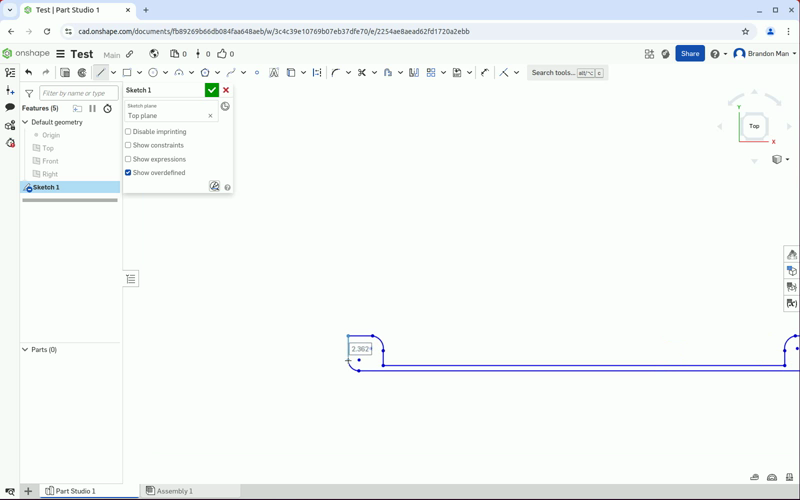
scroll(6)
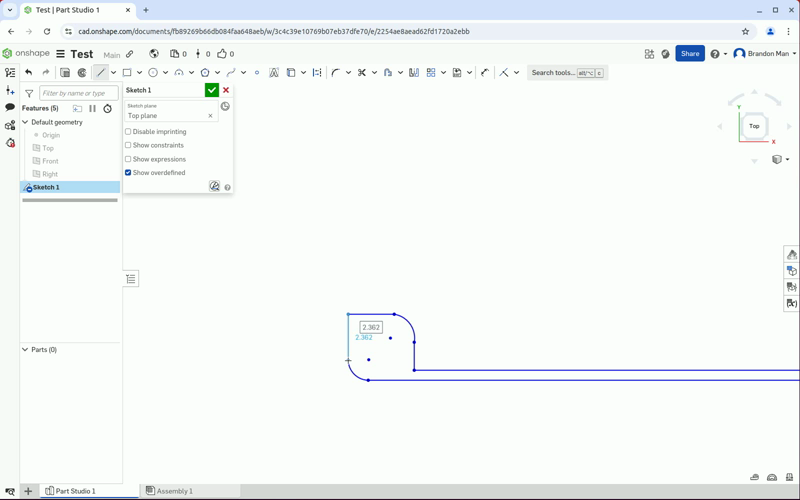
scroll(6)
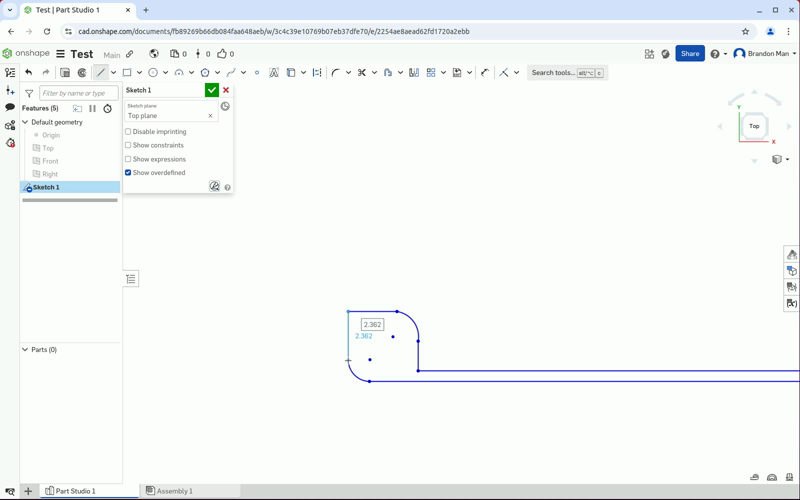
scroll(6)
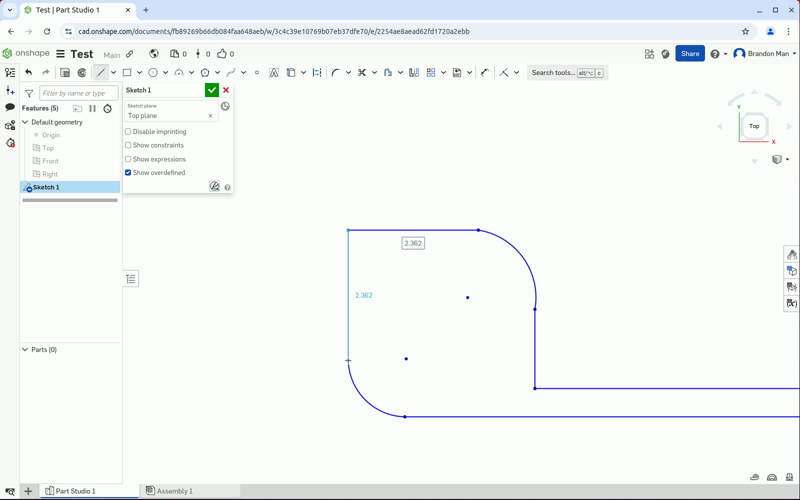
key_up(shift)
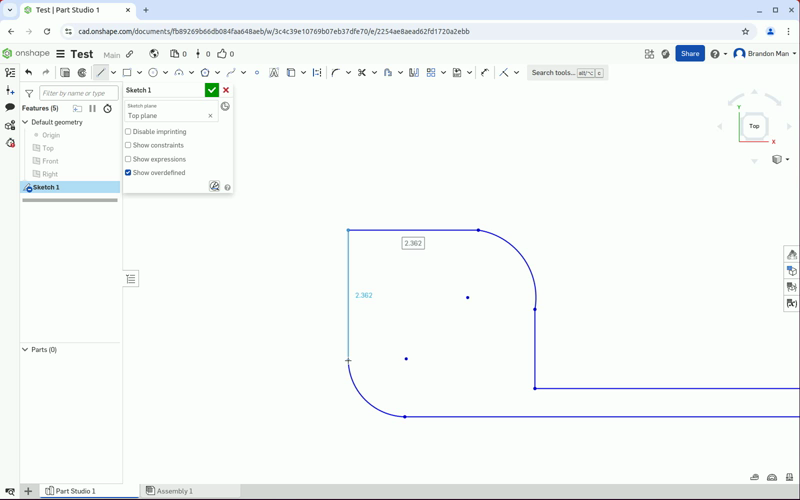
click(348, 360)
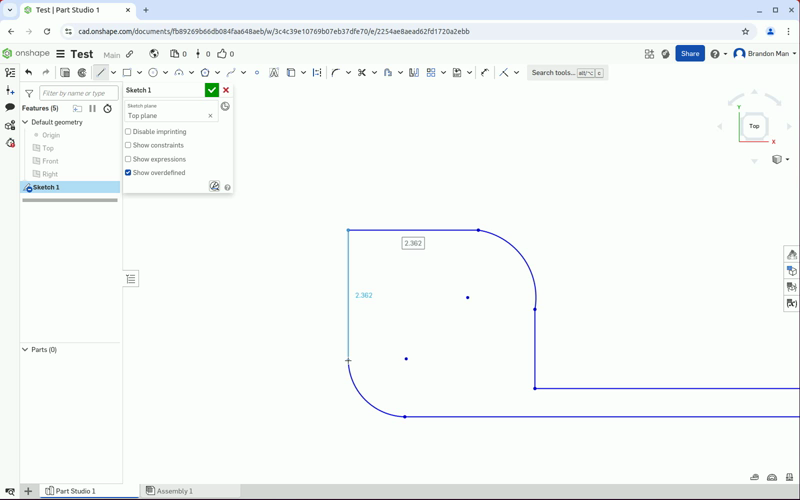
scroll(-6)
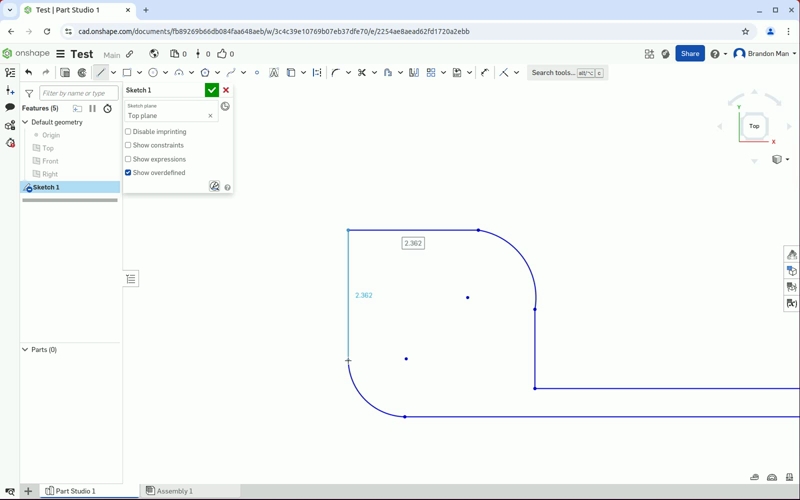
scroll(-6)
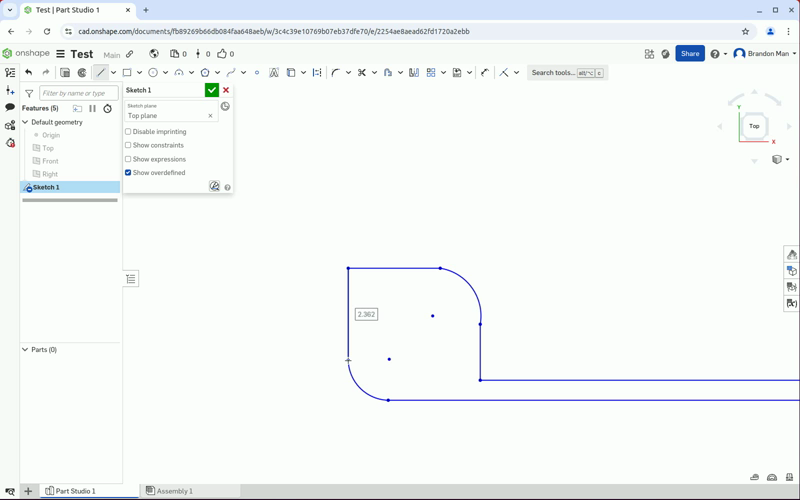
scroll(-6)
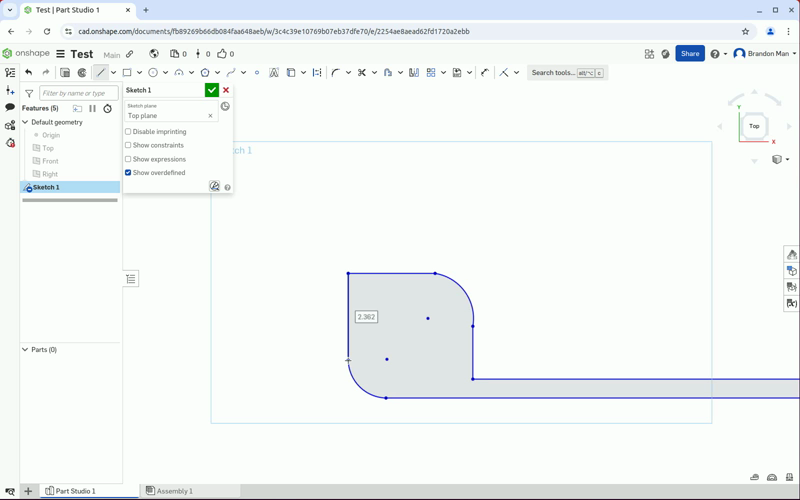
scroll(-6)
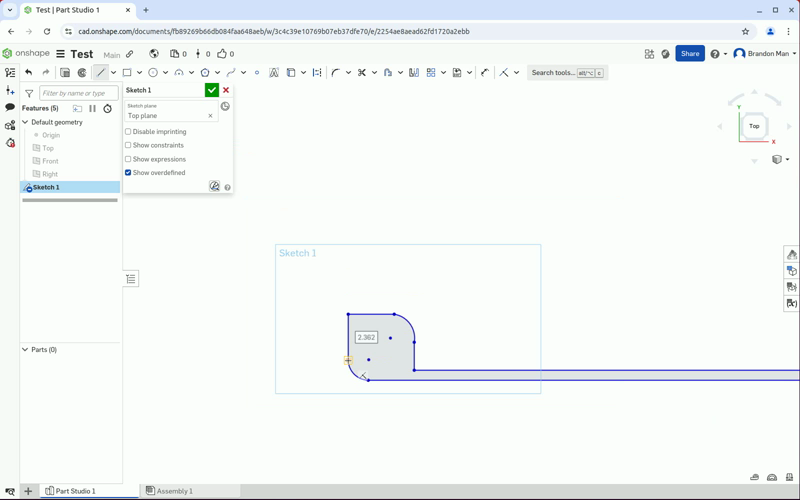
scroll(-6)
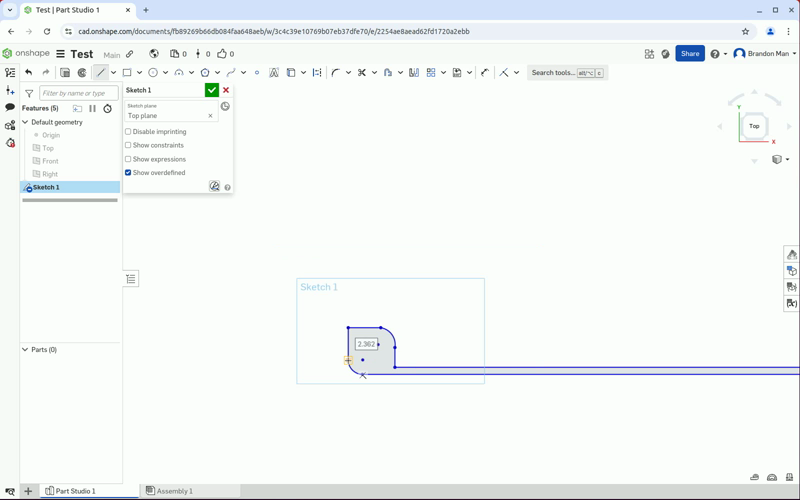
scroll(-6)
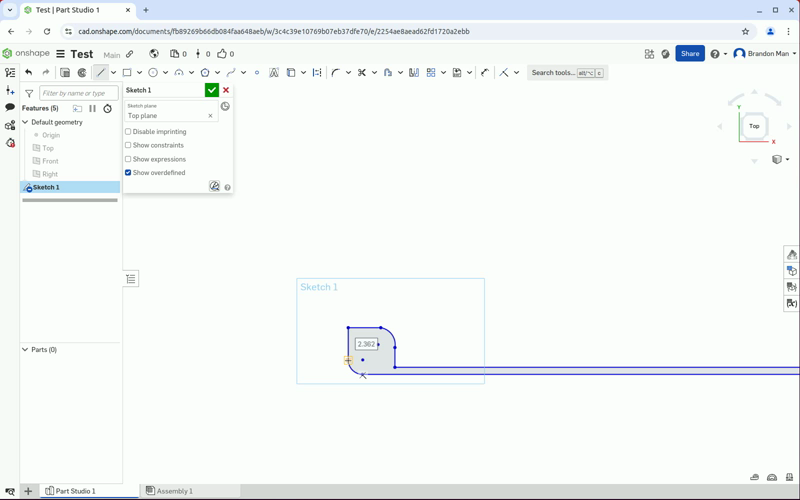
scroll(-6)
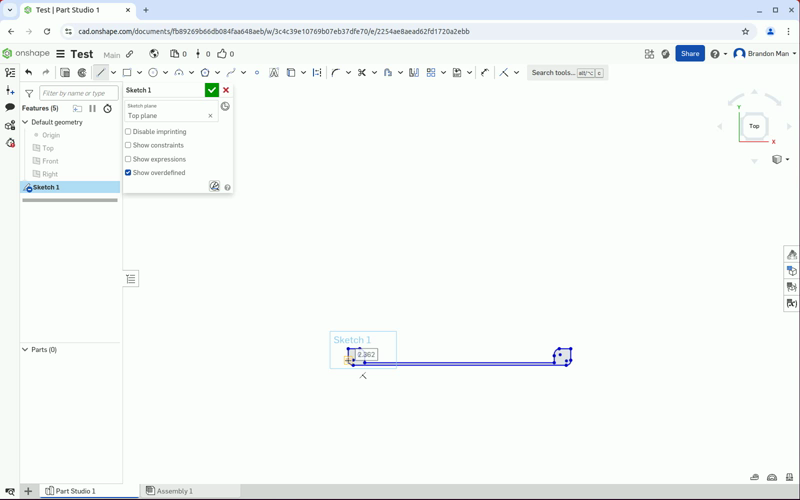
key(esc)
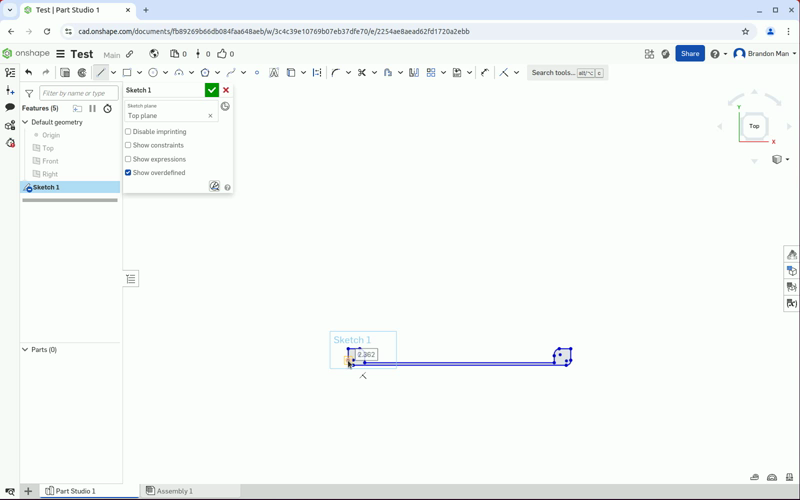
key(c)
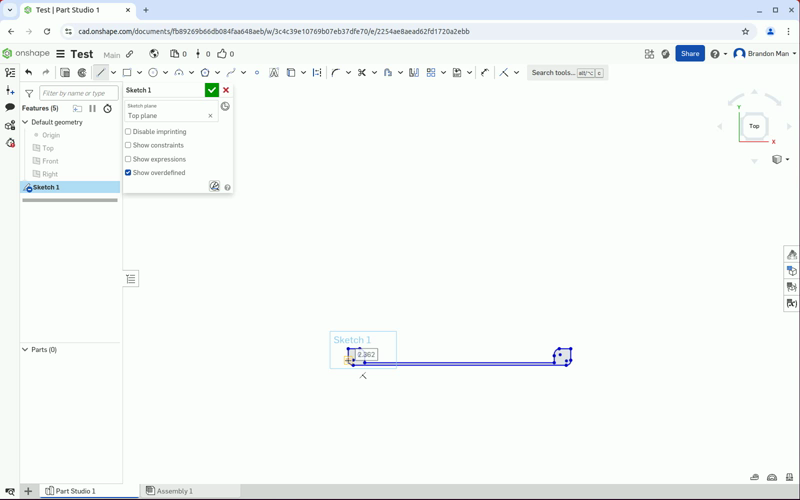
key_down(shift)
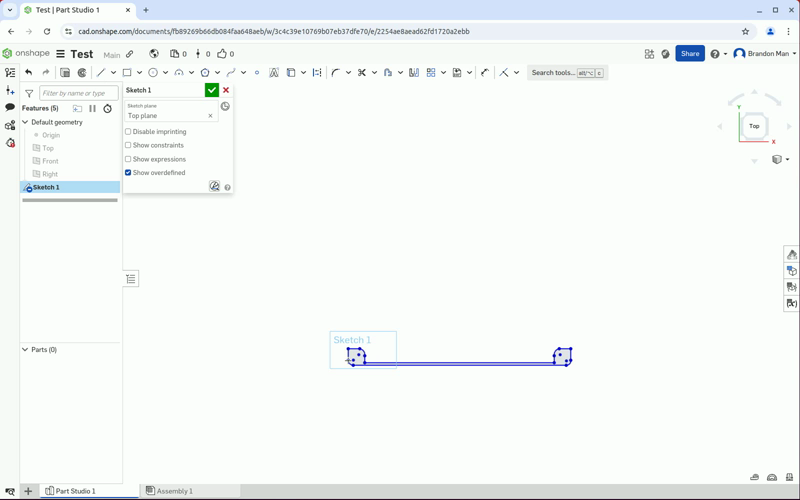
mouse_move(357, 357)
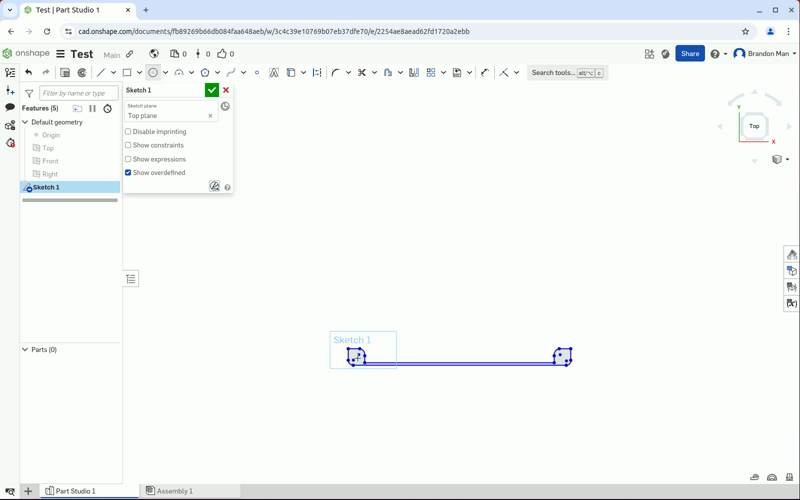
scroll(6)
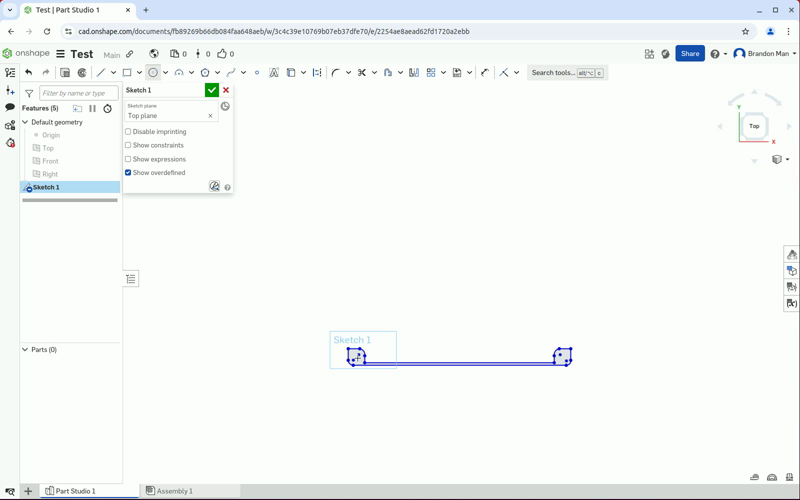
scroll(6)
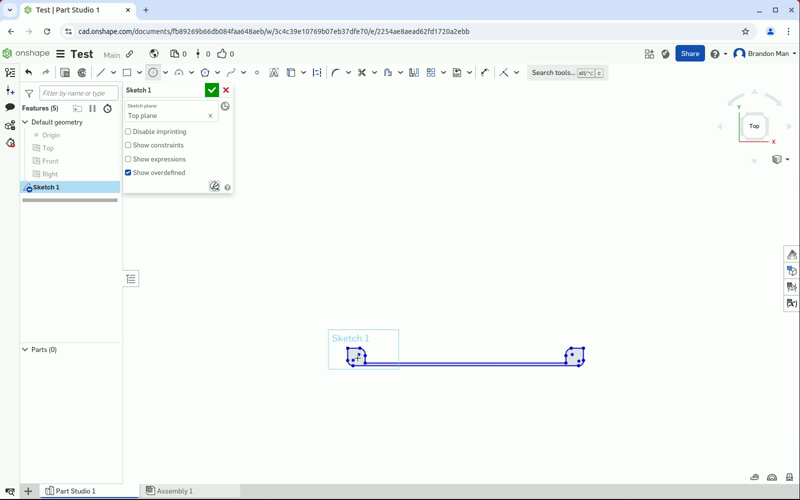
scroll(6)
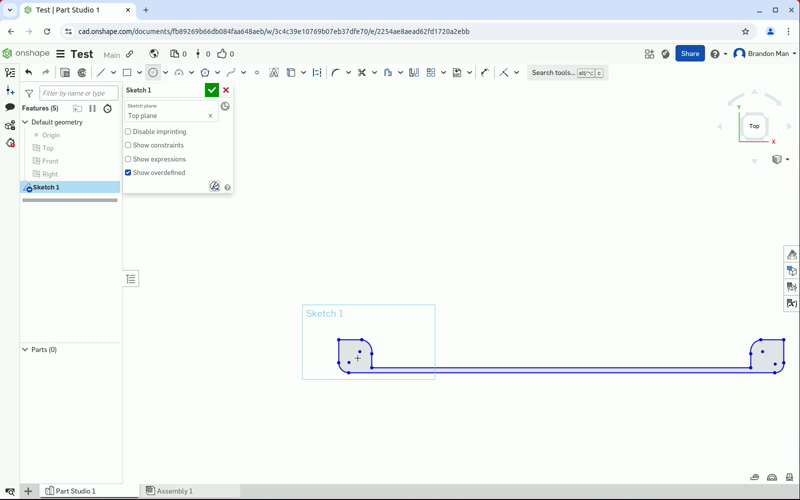
scroll(6)
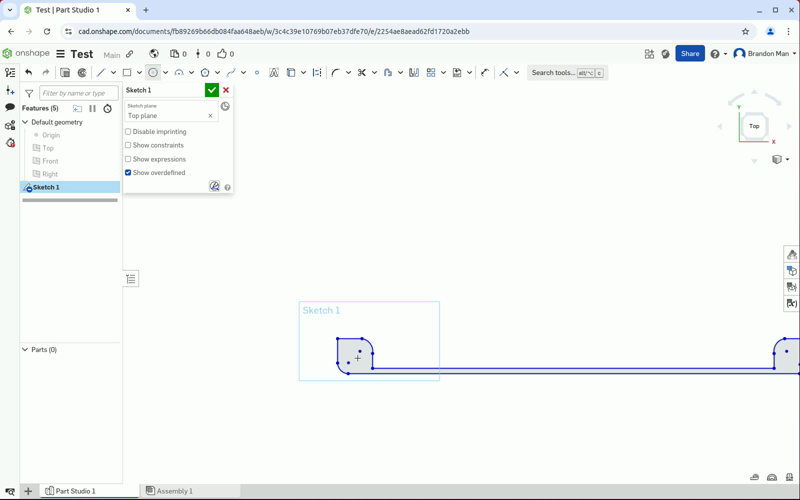
scroll(6)
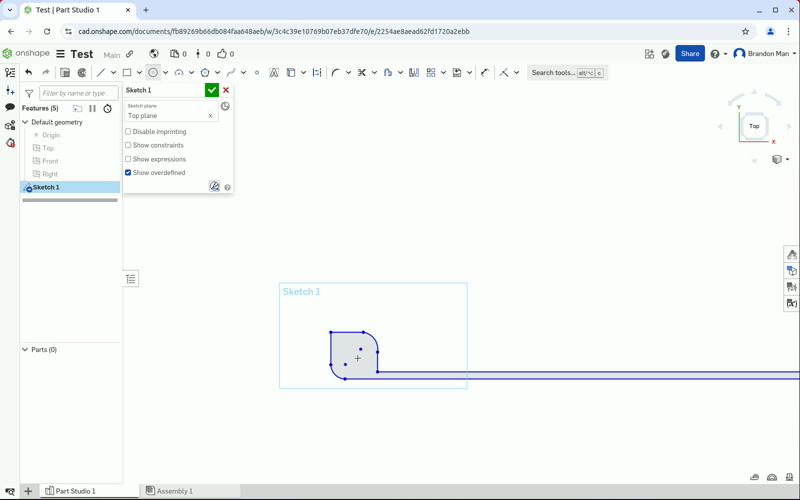
scroll(6)
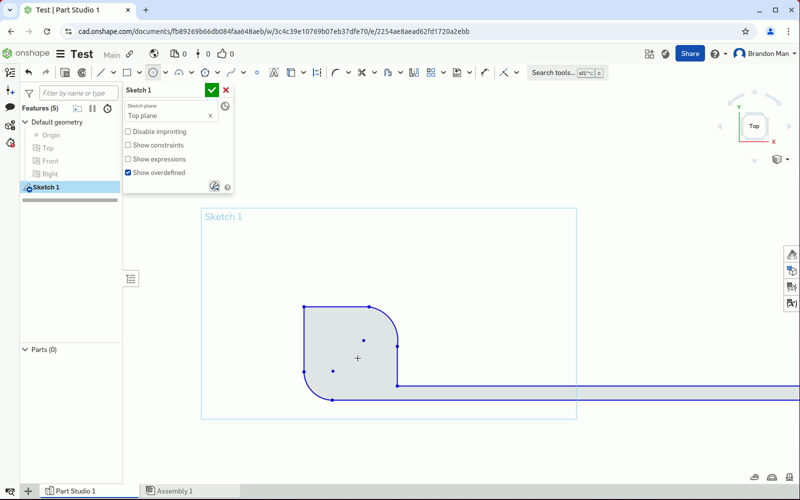
scroll(6)
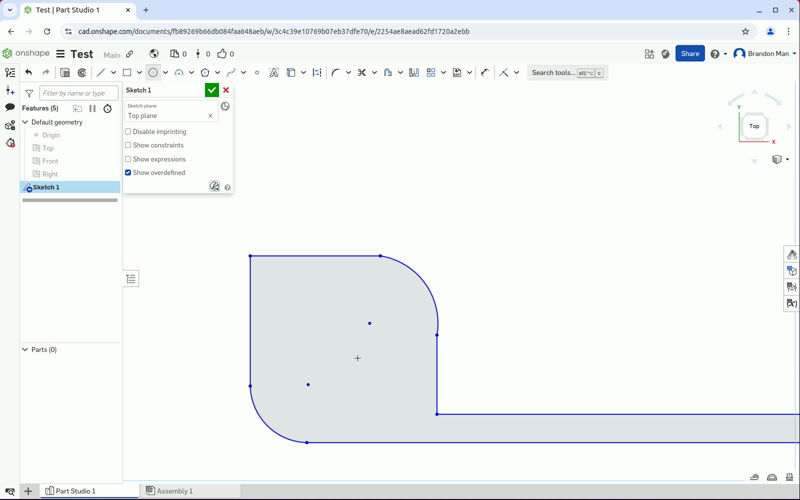
click(357, 357)
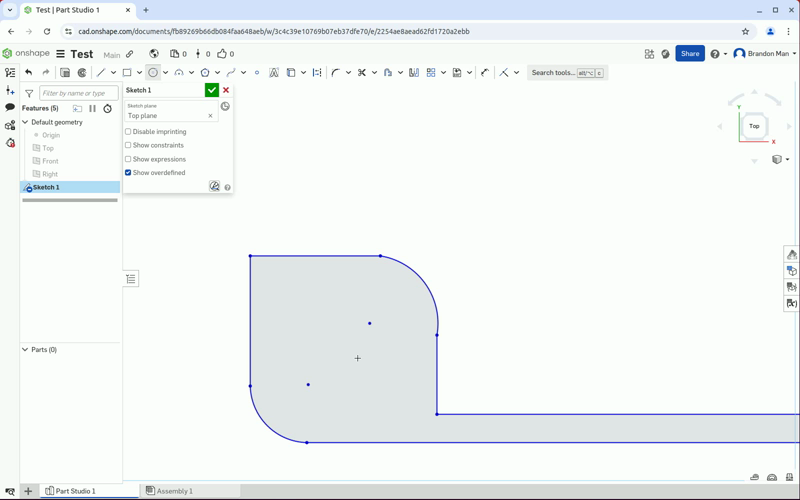
scroll(-6)
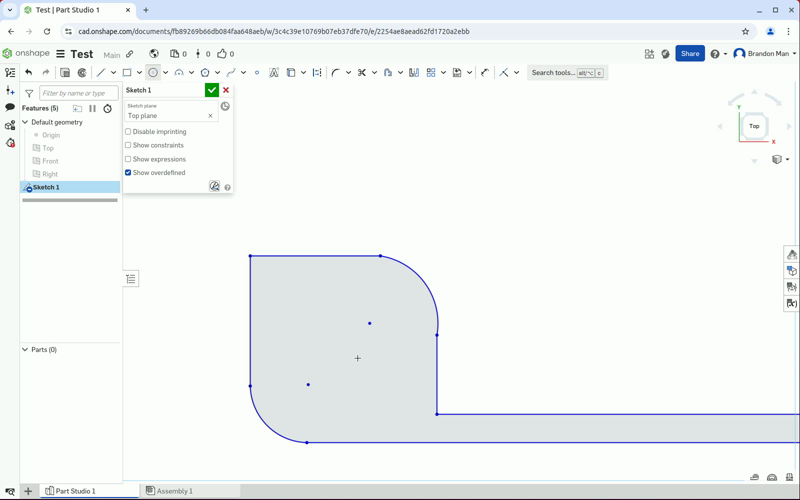
scroll(-6)
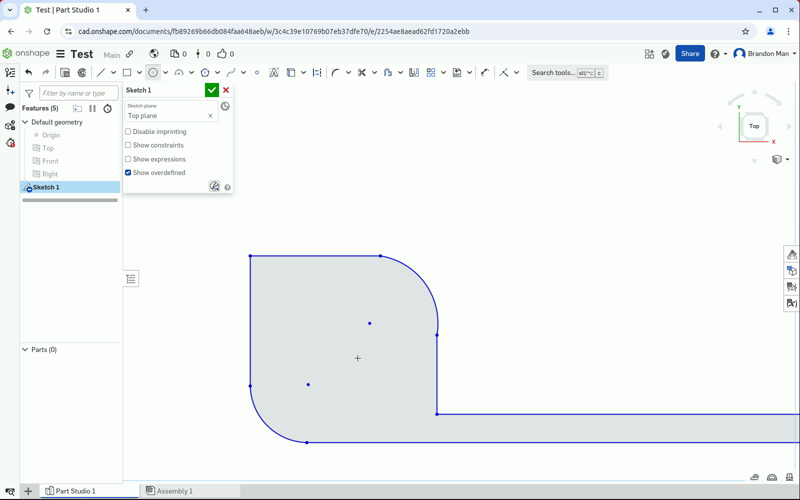
scroll(-6)
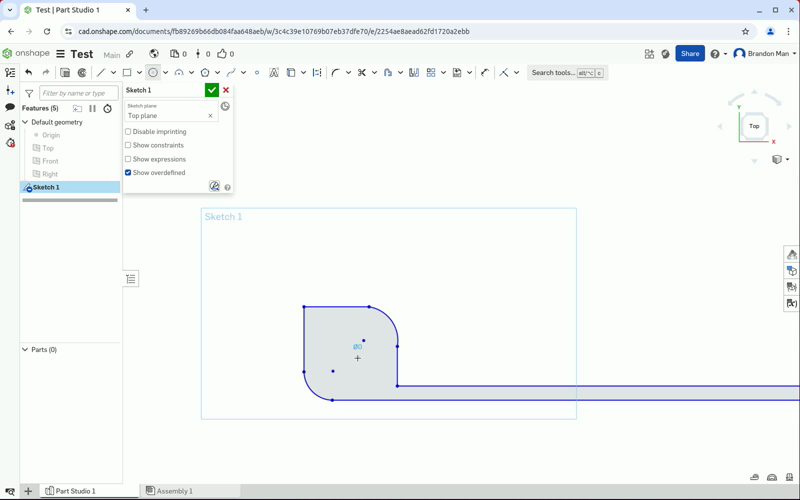
scroll(-6)
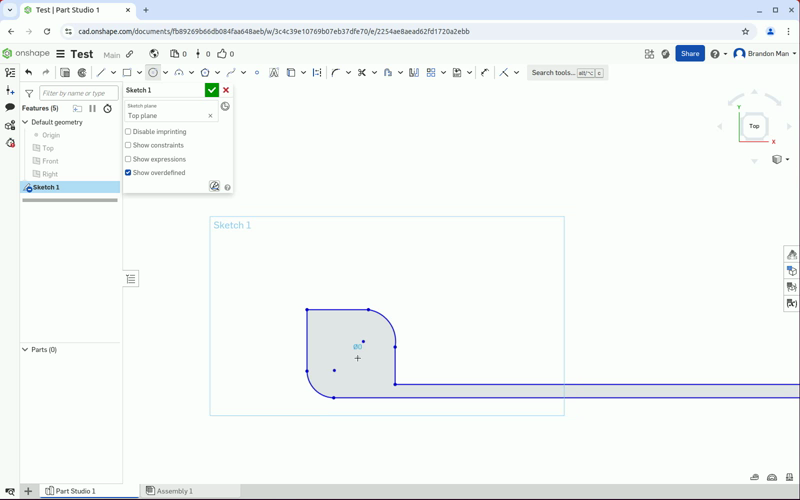
scroll(-6)
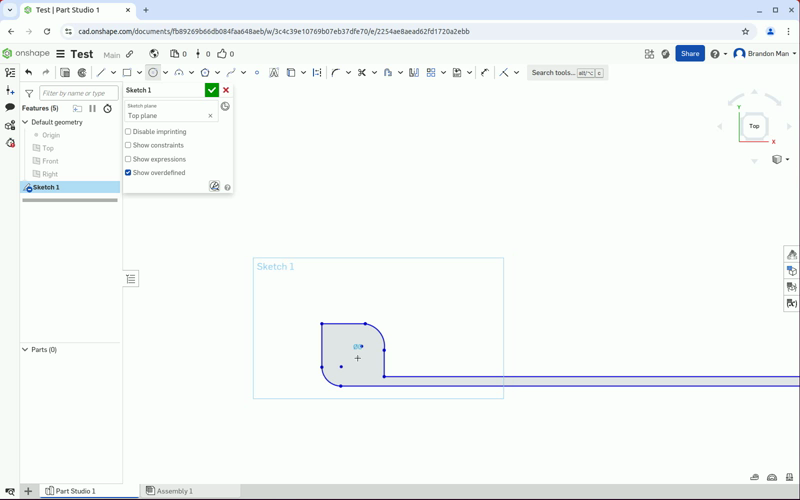
scroll(-6)
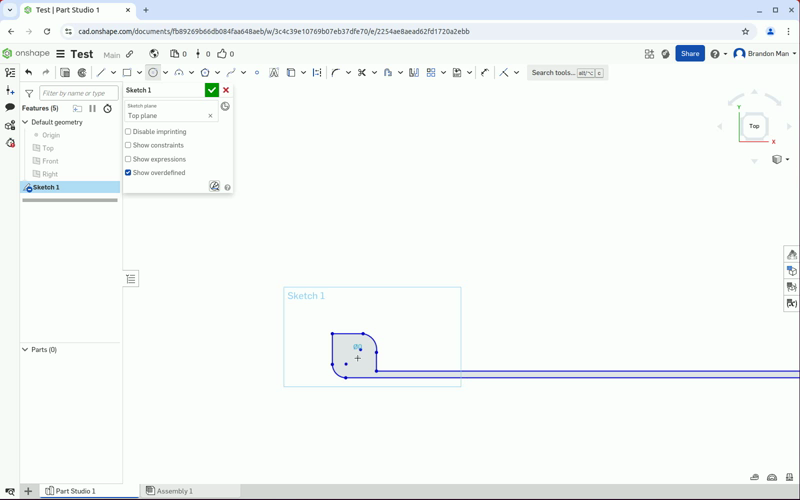
scroll(-6)
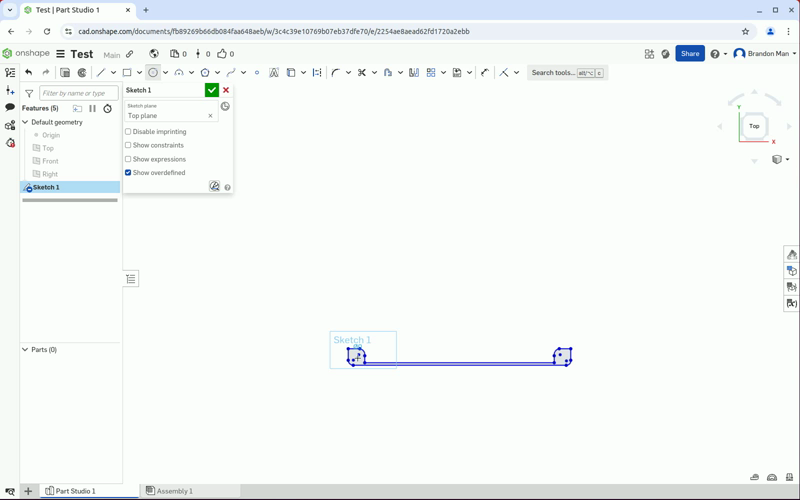
key_up(shift)
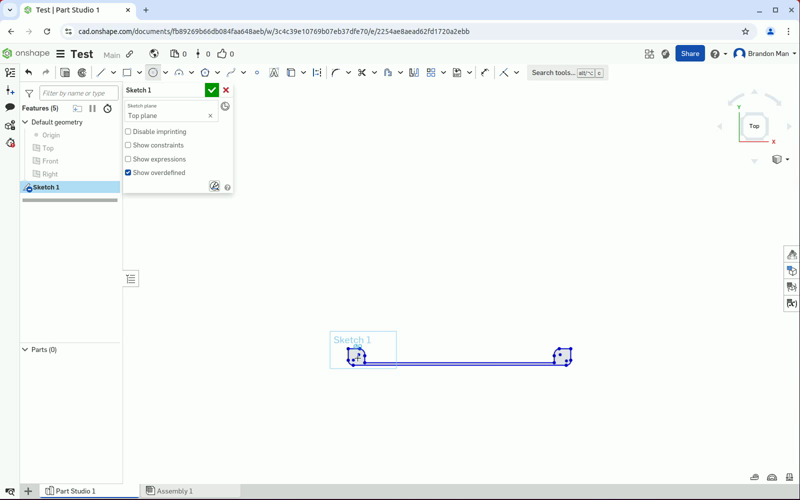
mouse_move(359, 357)
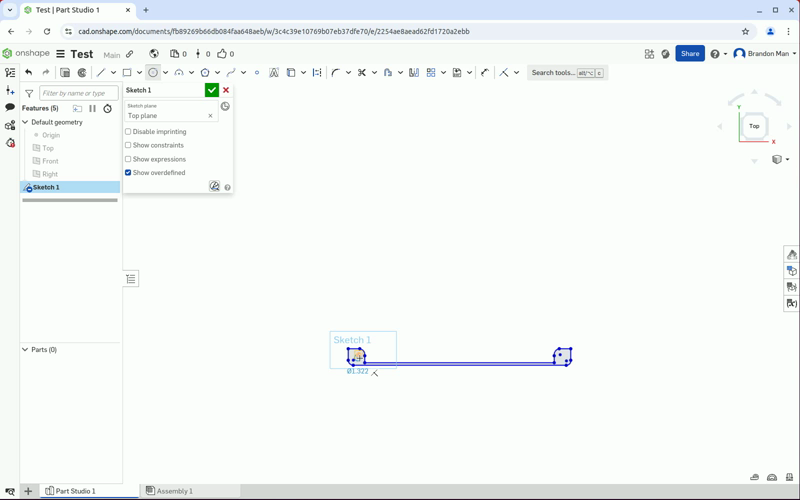
scroll(6)
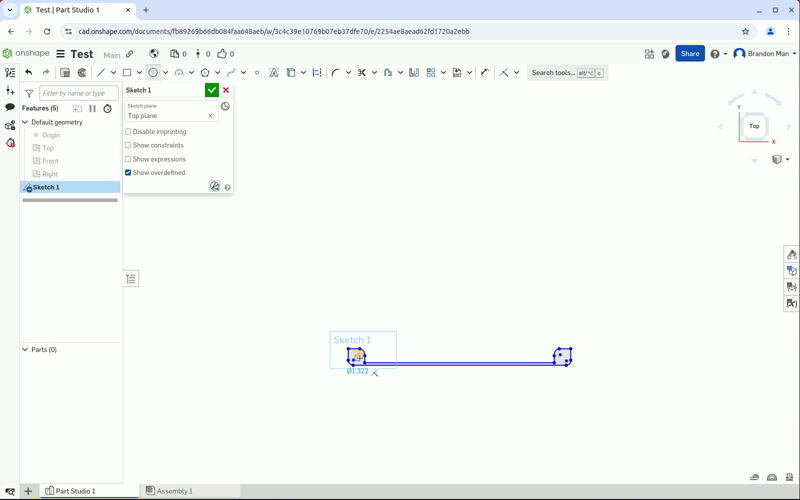
scroll(6)
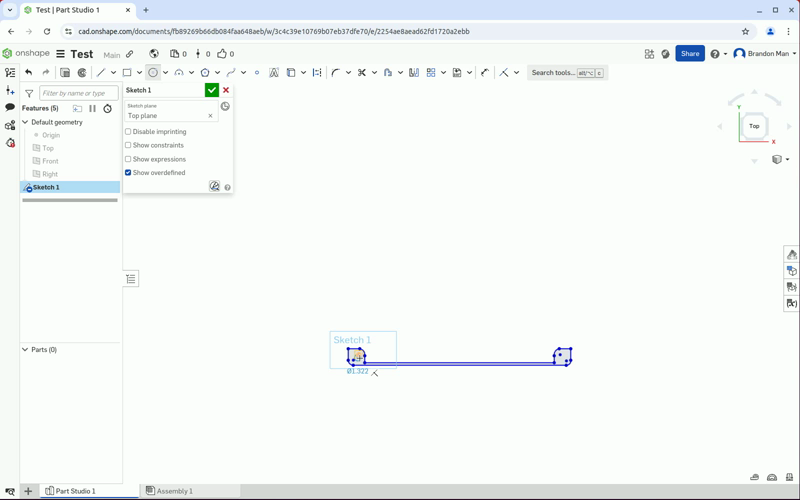
scroll(6)
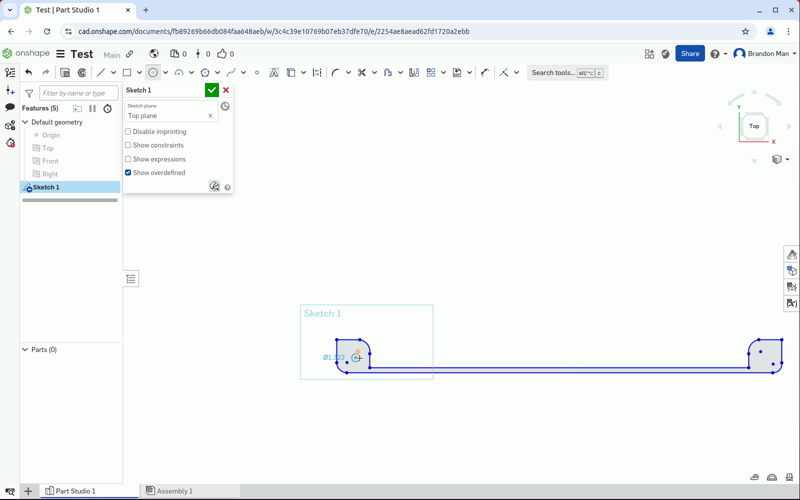
scroll(6)
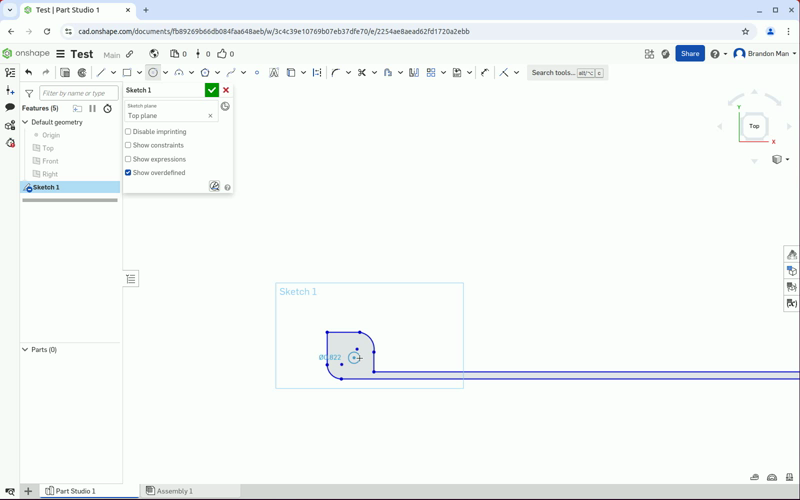
scroll(6)
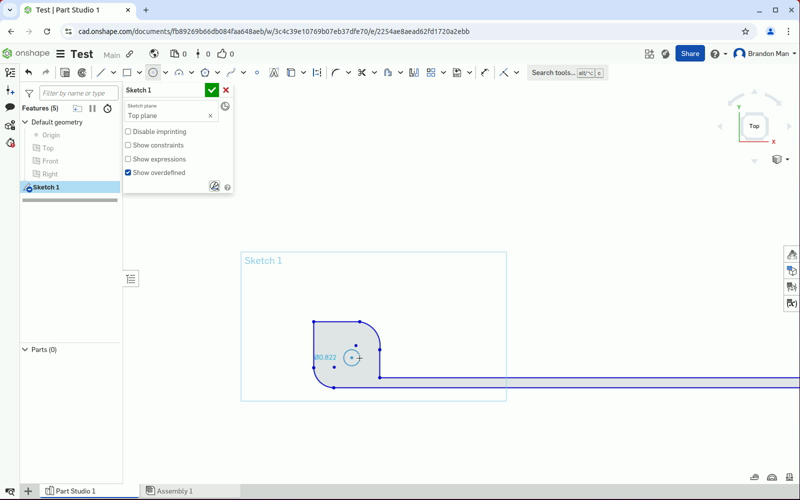
scroll(6)
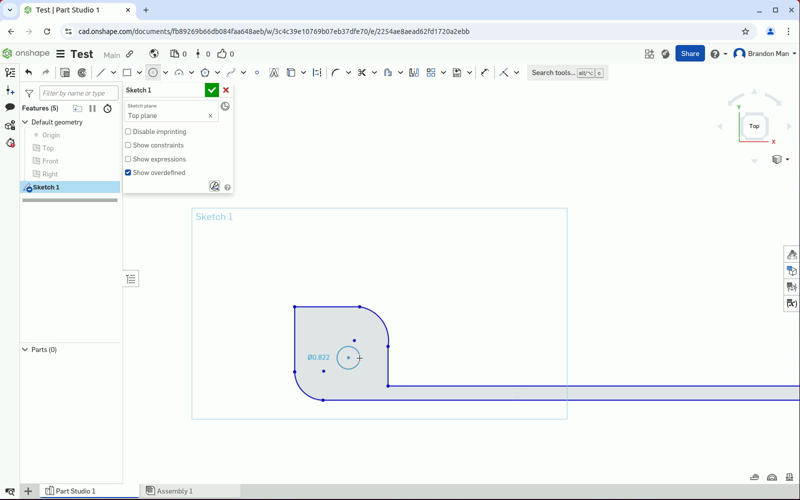
scroll(6)
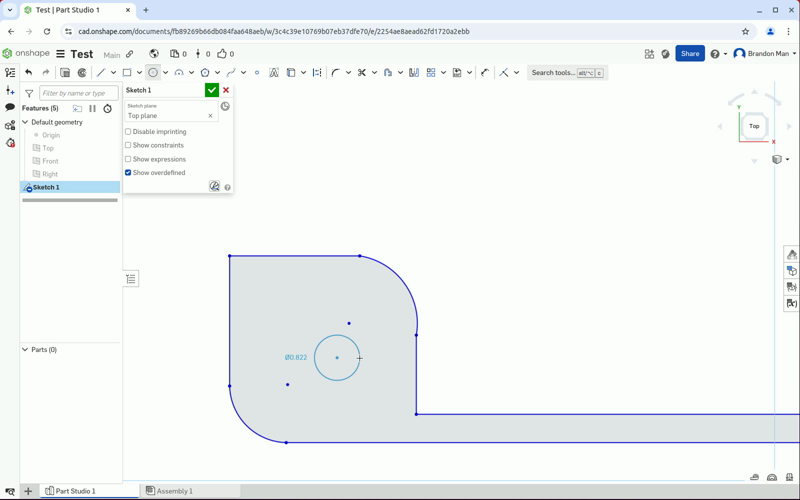
click(359, 357)
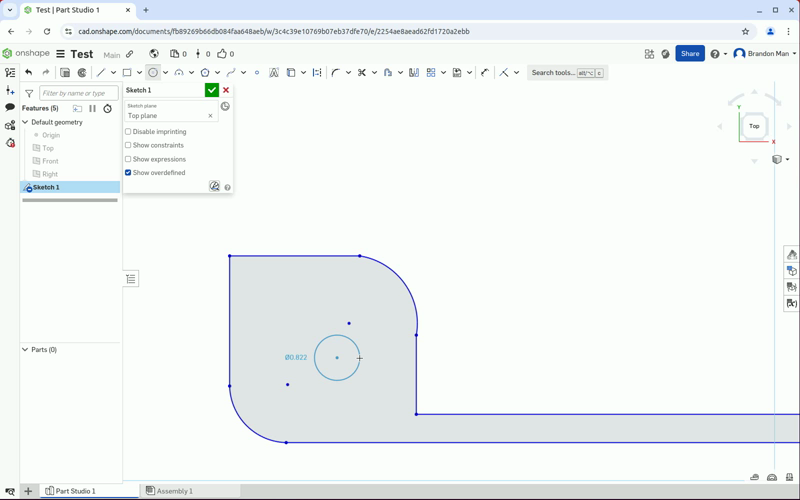
scroll(-6)
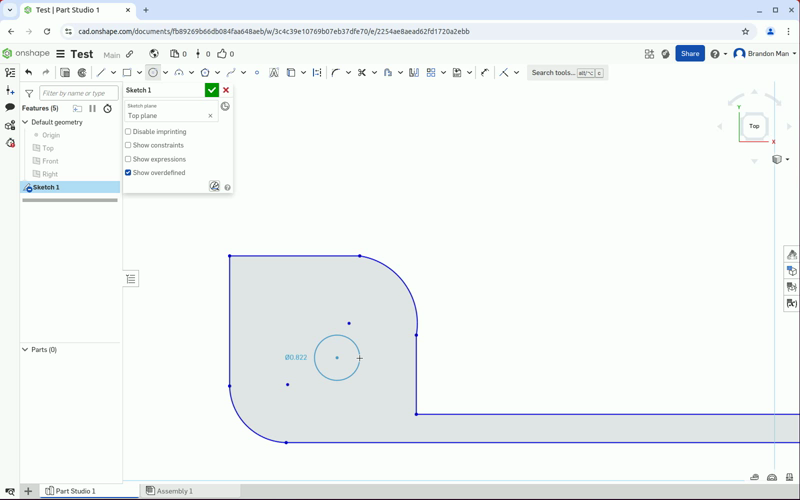
scroll(-6)
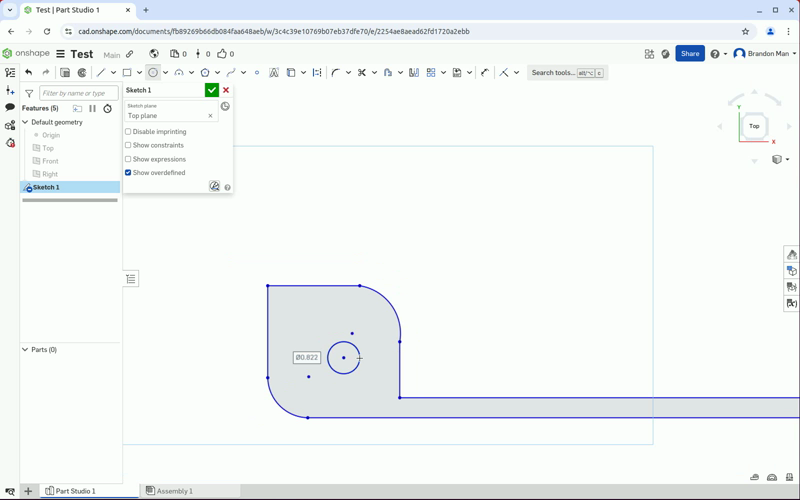
scroll(-6)
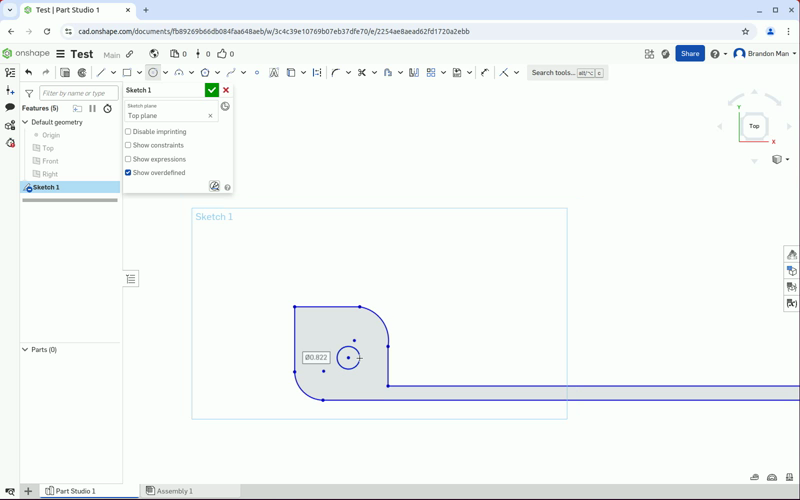
scroll(-6)
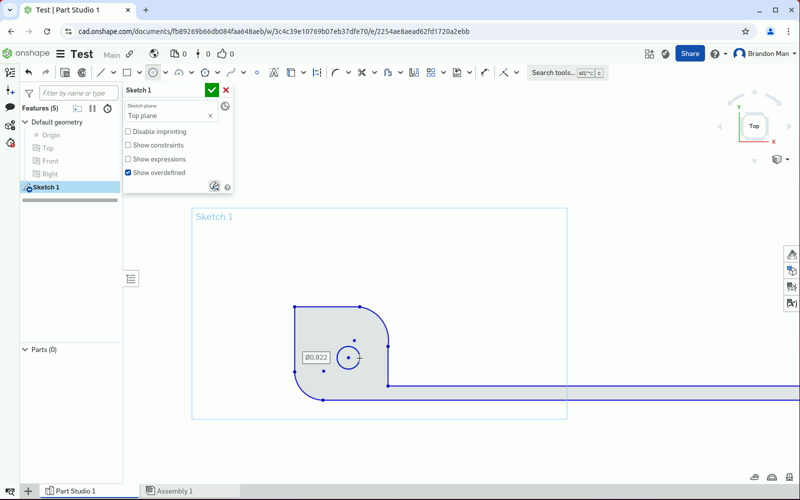
scroll(-6)
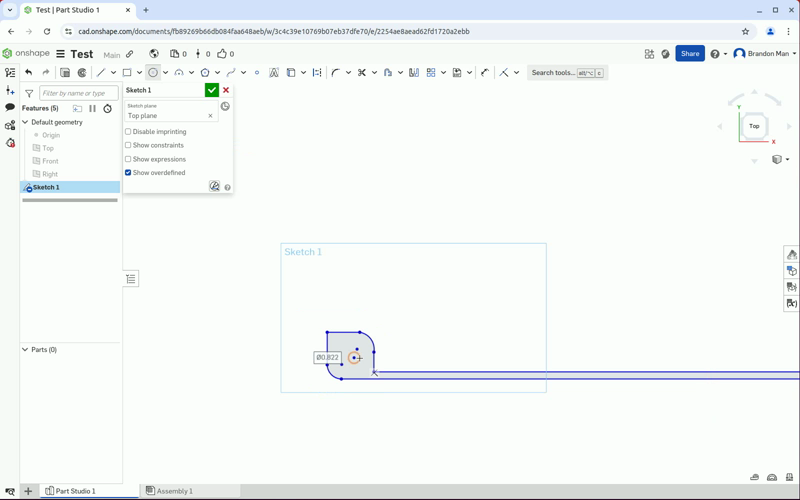
scroll(-6)
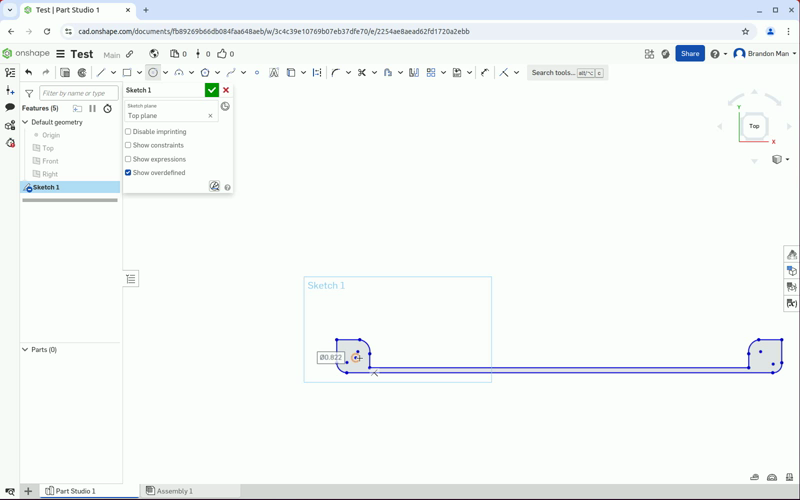
scroll(-6)
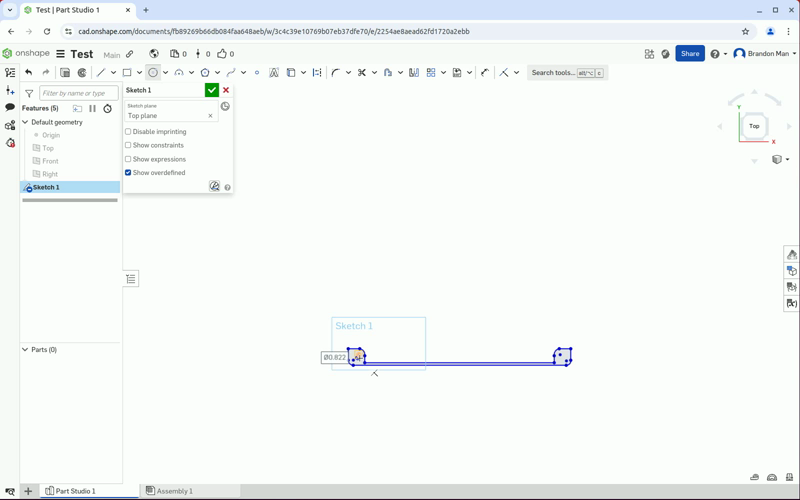
key(esc)
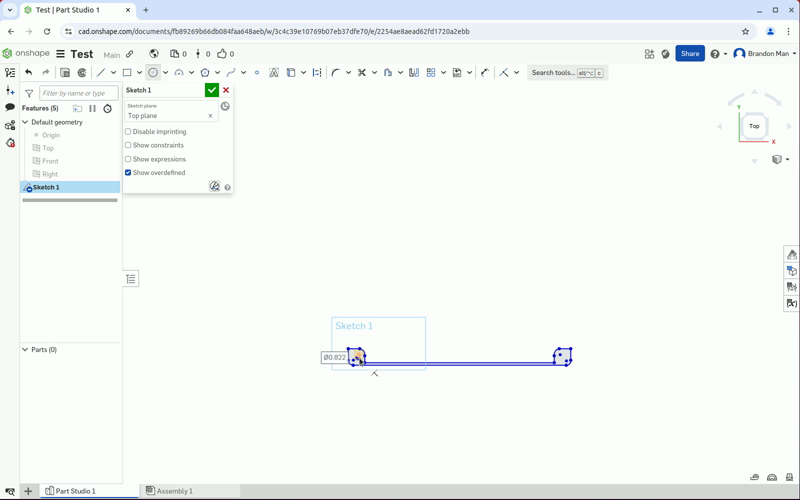
key(c)
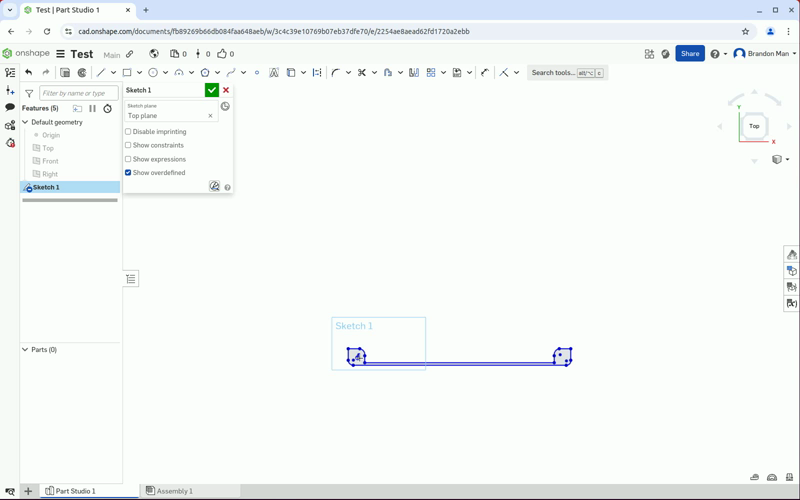
key_down(shift)
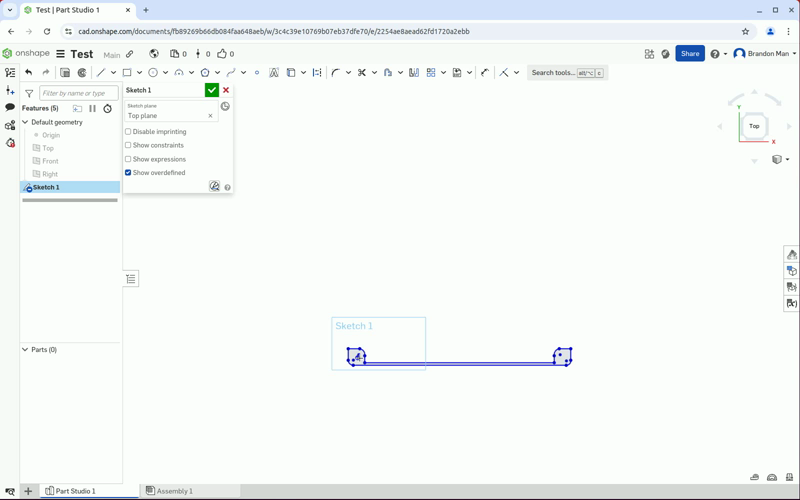
mouse_move(561, 357)
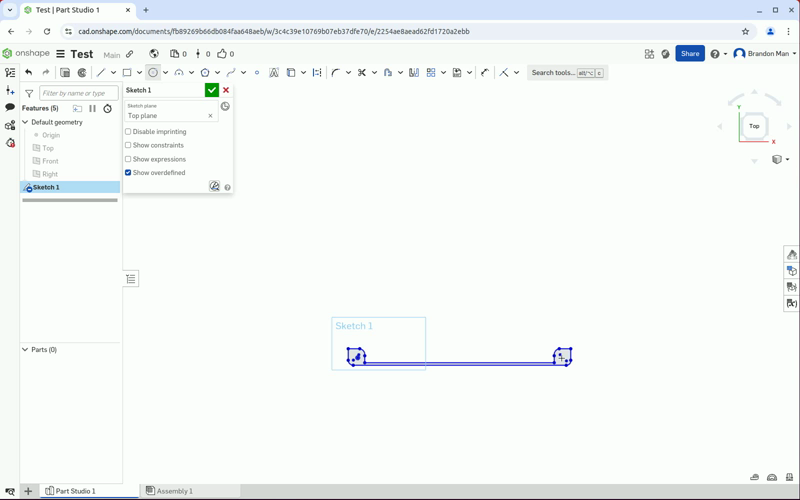
scroll(6)
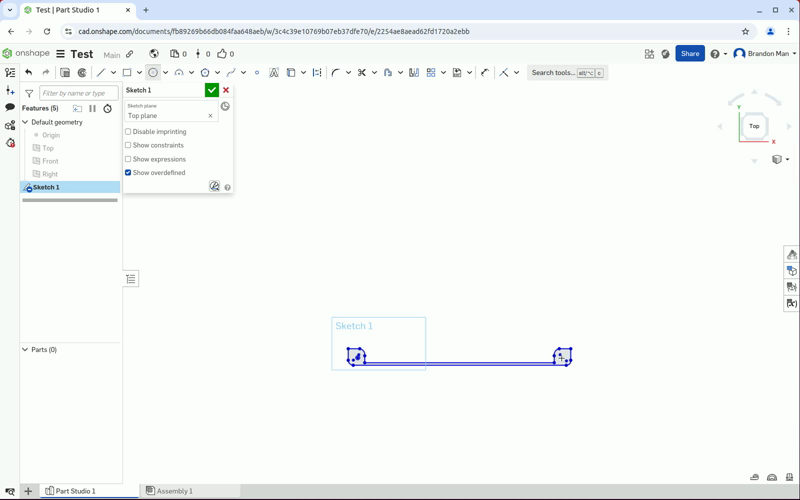
scroll(6)
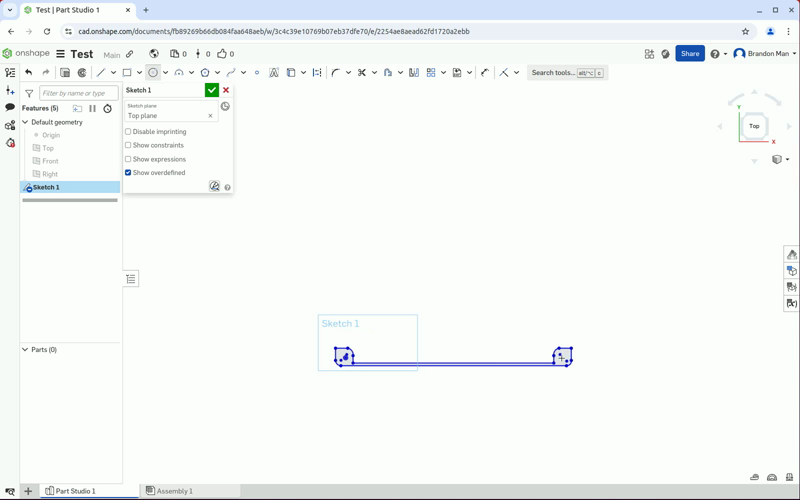
scroll(6)
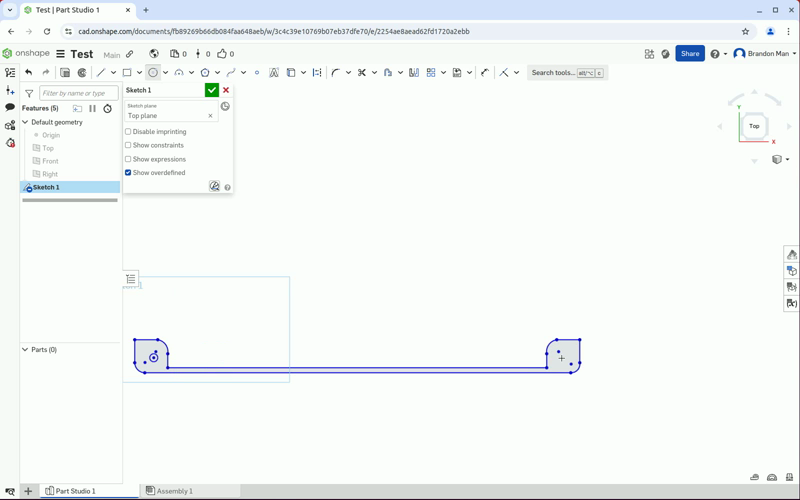
scroll(6)
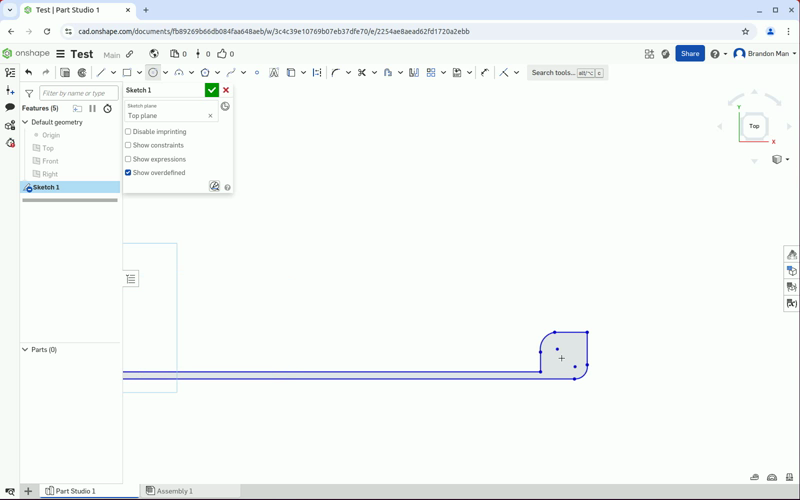
scroll(6)
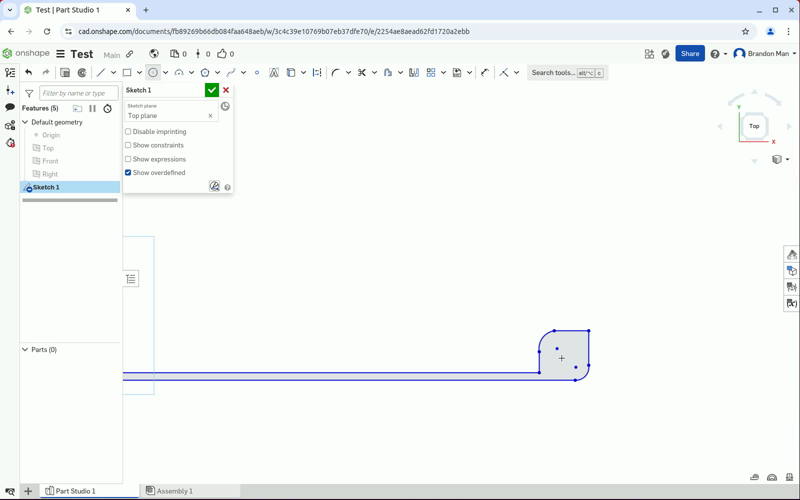
scroll(6)
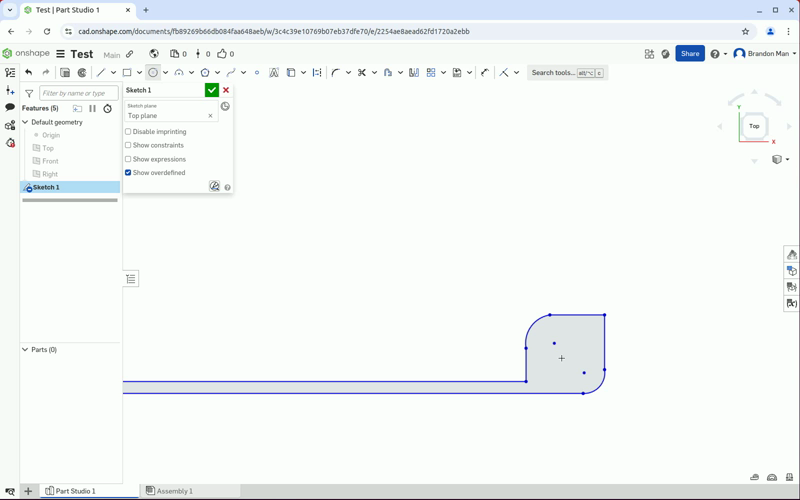
scroll(6)
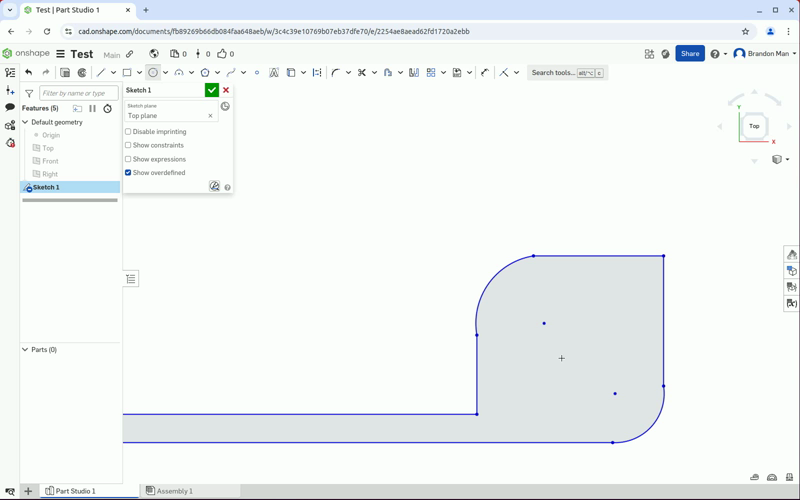
click(561, 357)
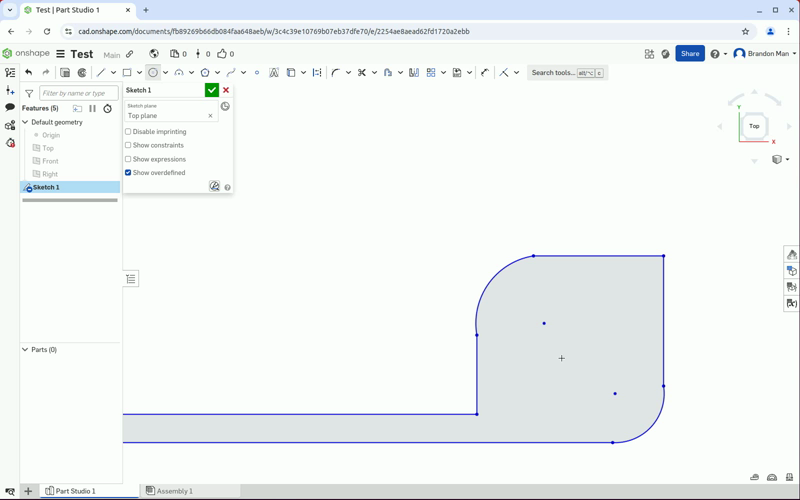
scroll(-6)
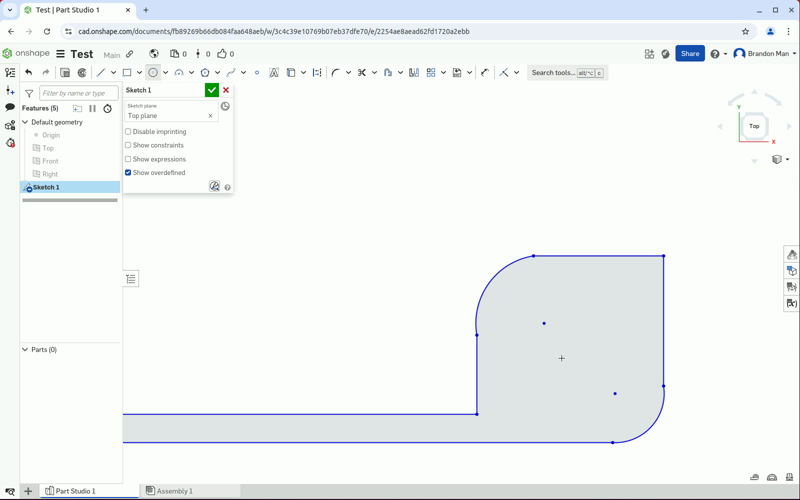
scroll(-6)
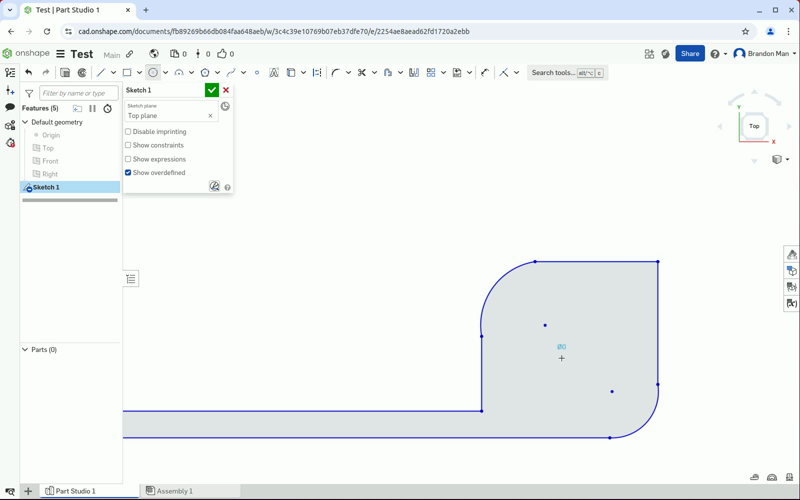
scroll(-6)
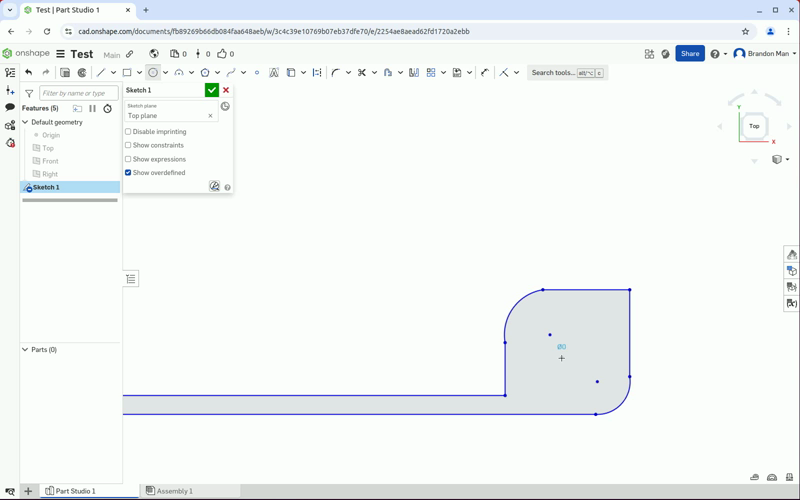
scroll(-6)
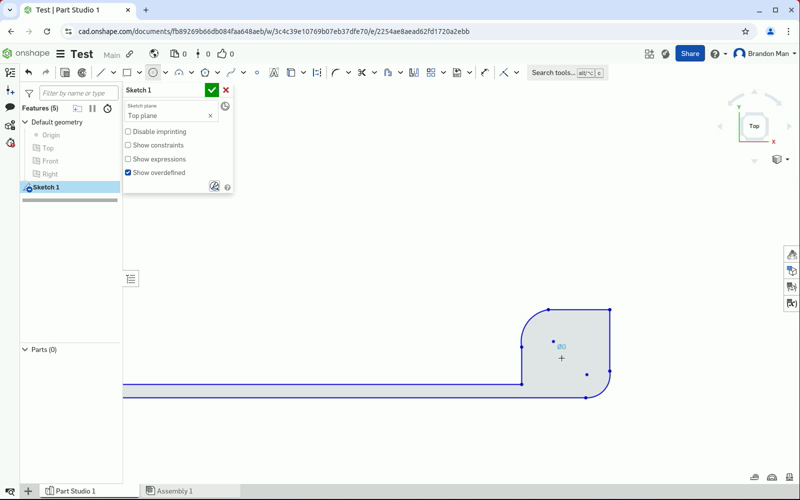
scroll(-6)
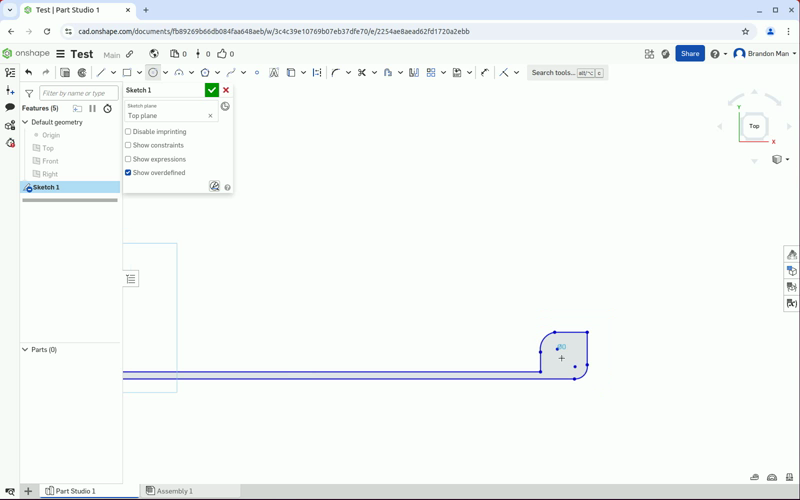
scroll(-6)
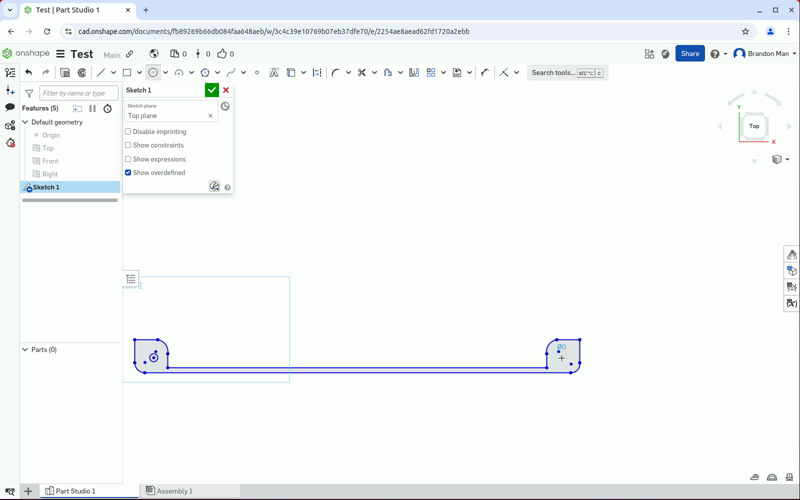
scroll(-6)
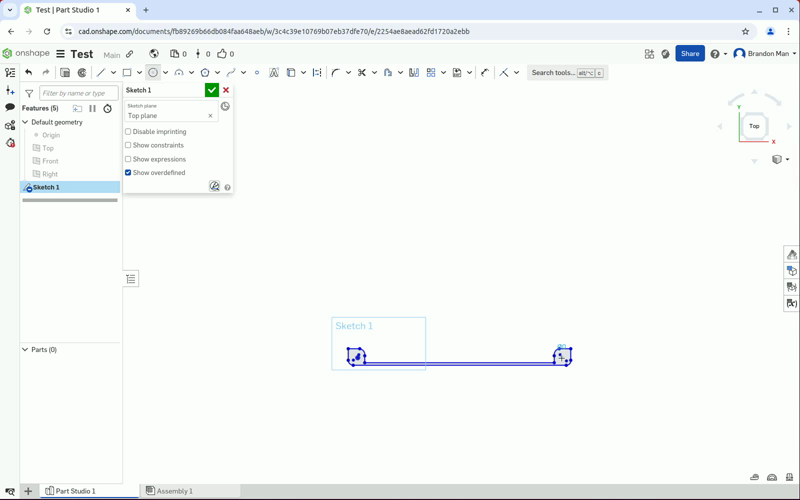
key_up(shift)
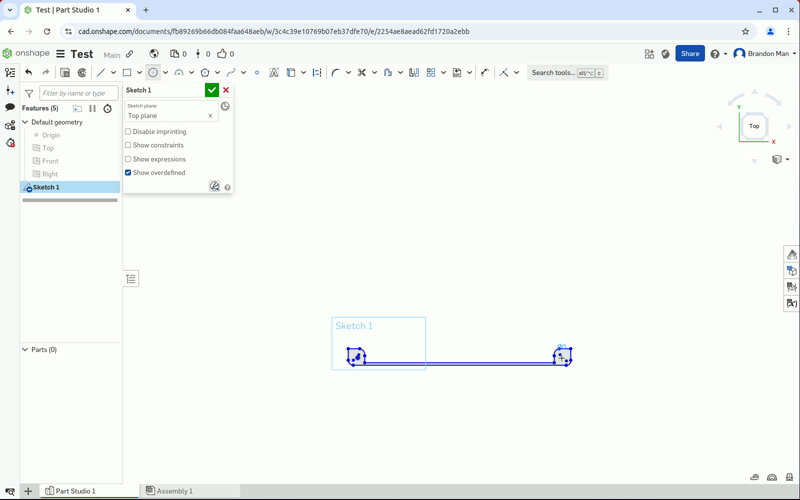
mouse_move(564, 357)
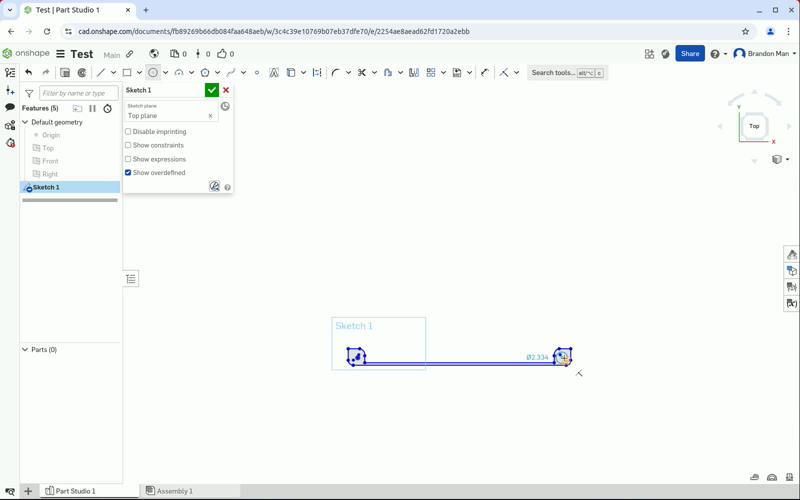
scroll(6)
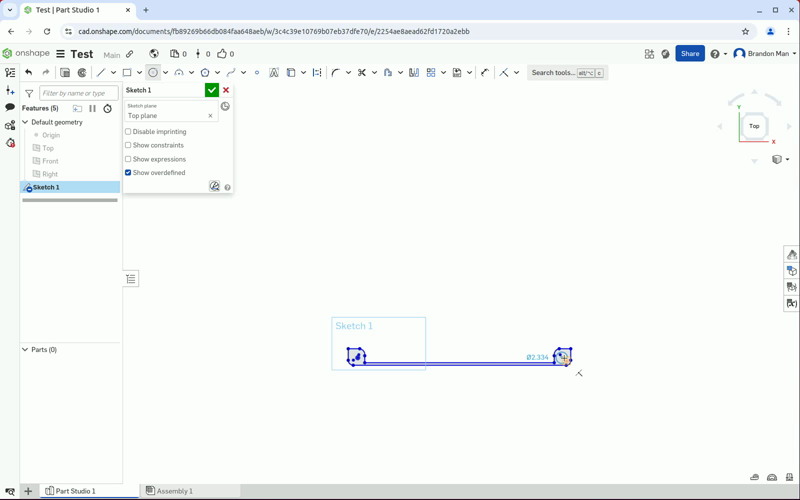
scroll(6)
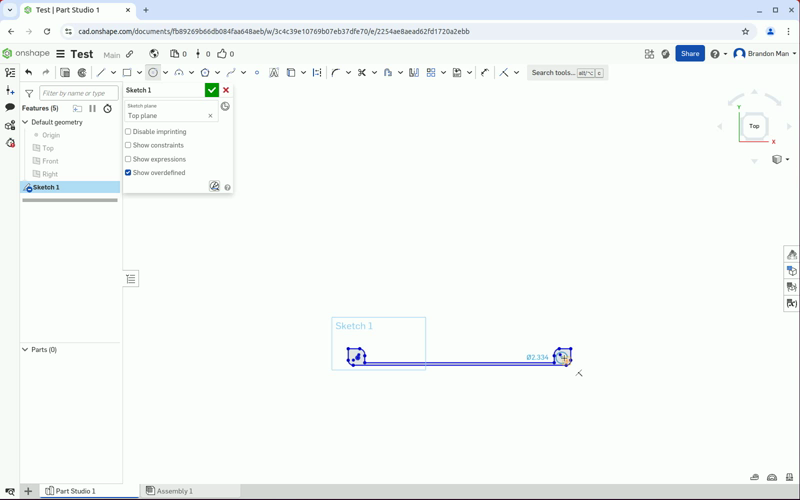
scroll(6)
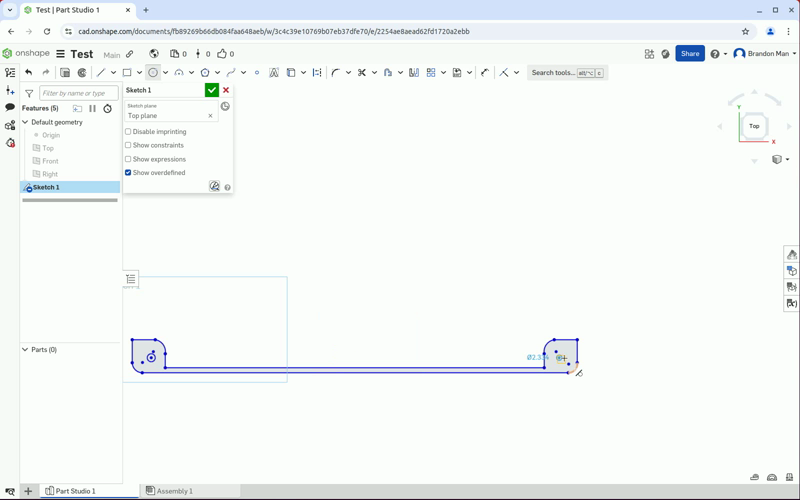
scroll(6)
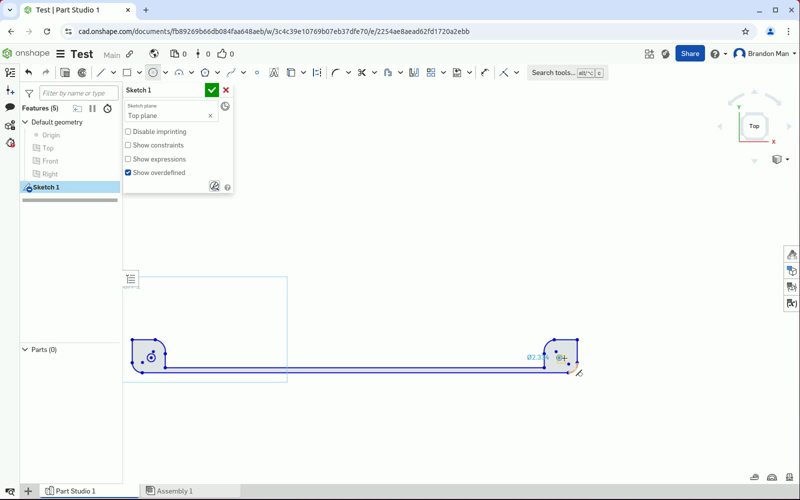
scroll(6)
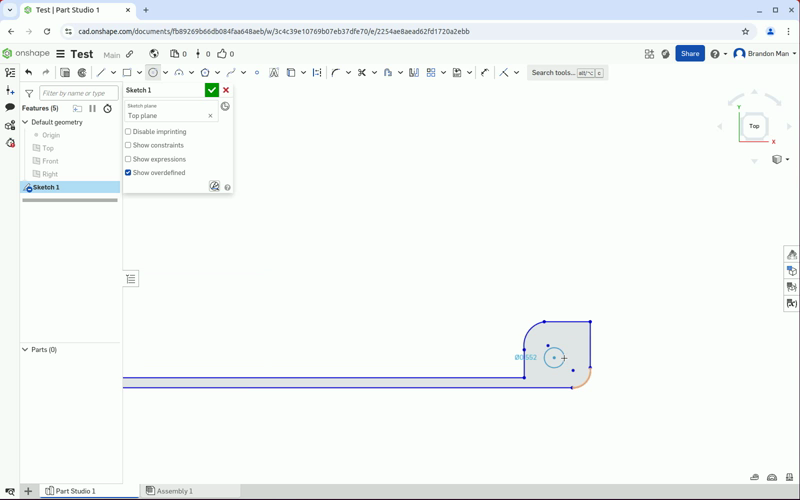
scroll(6)
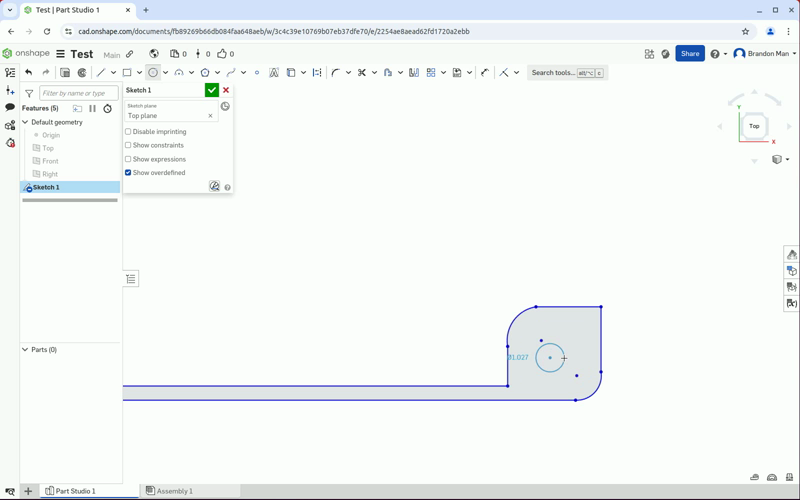
scroll(6)
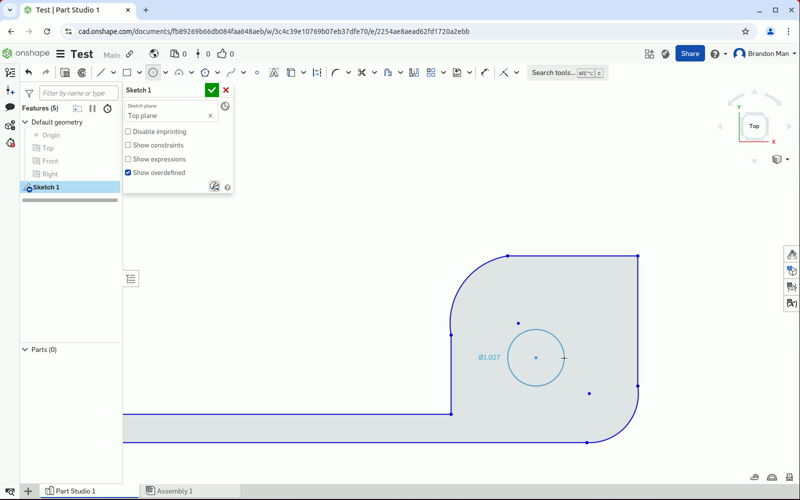
click(564, 357)
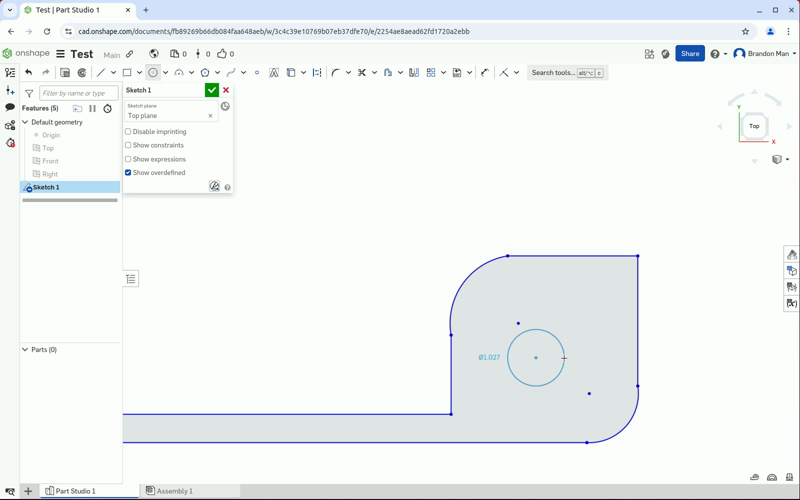
scroll(-6)
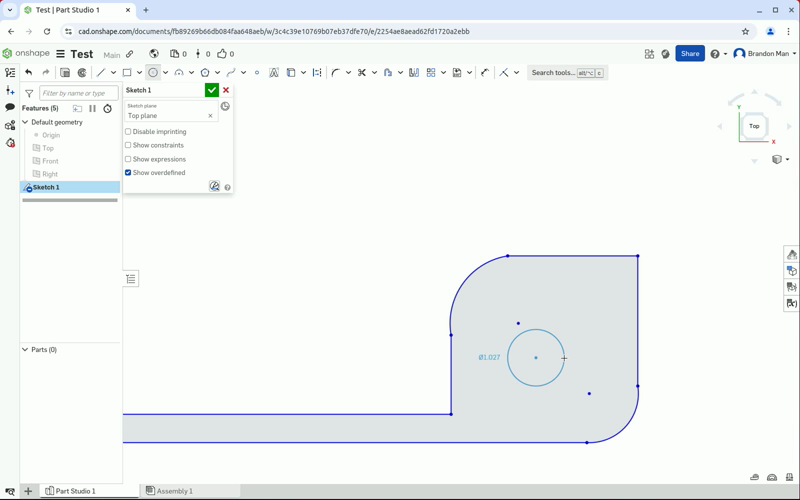
scroll(-6)
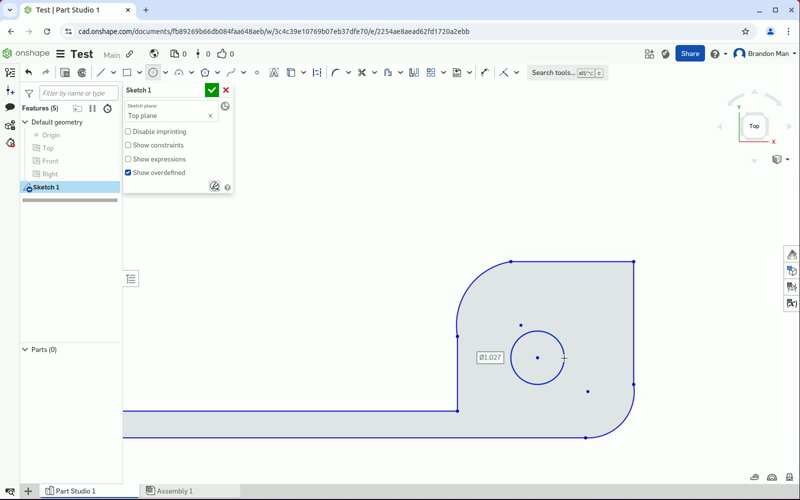
scroll(-6)
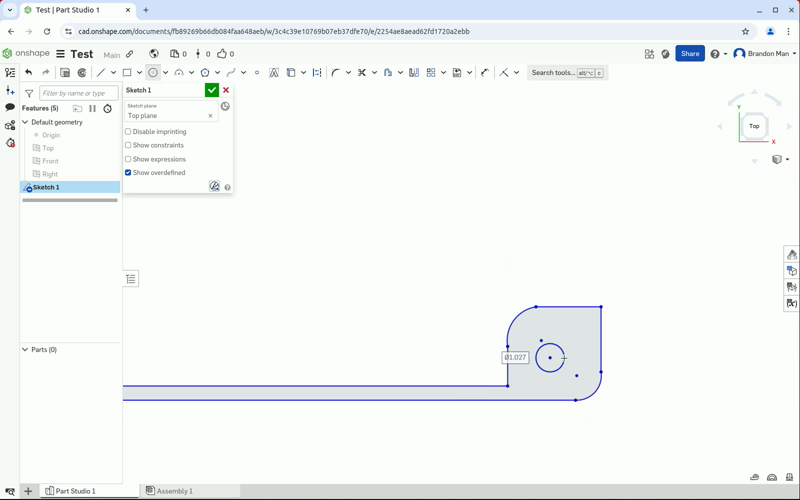
scroll(-6)
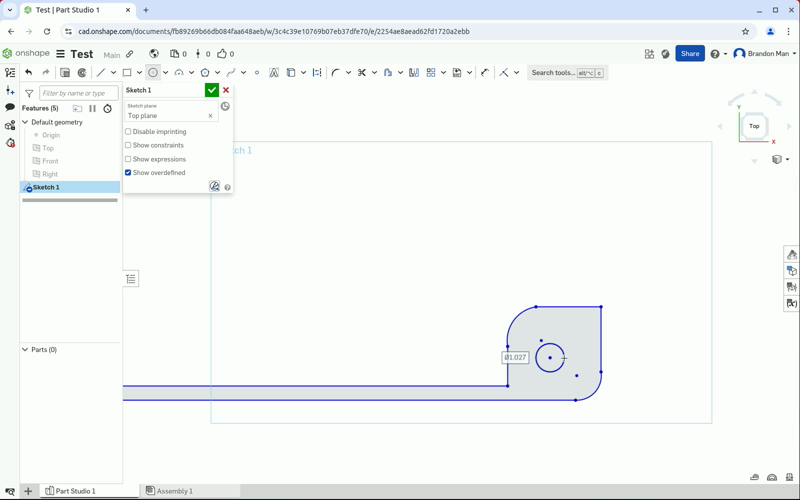
scroll(-6)
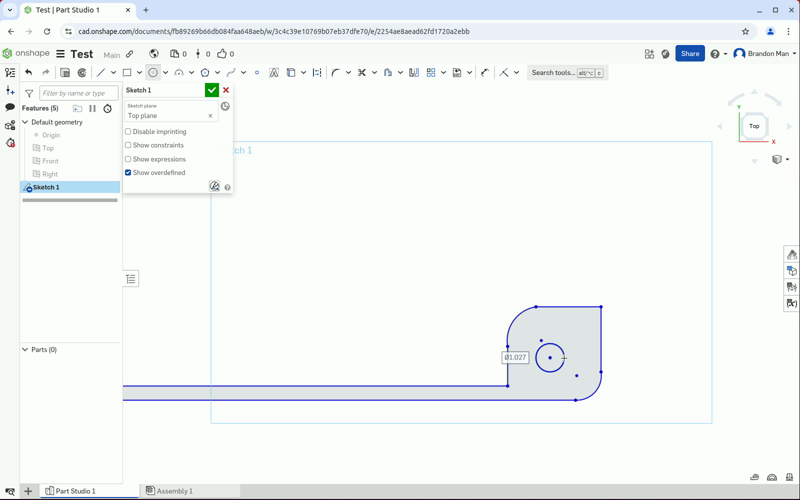
scroll(-6)
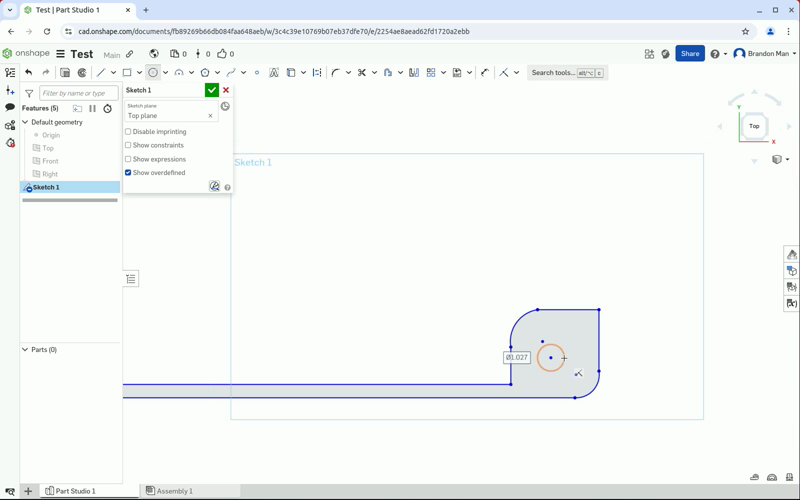
scroll(-6)
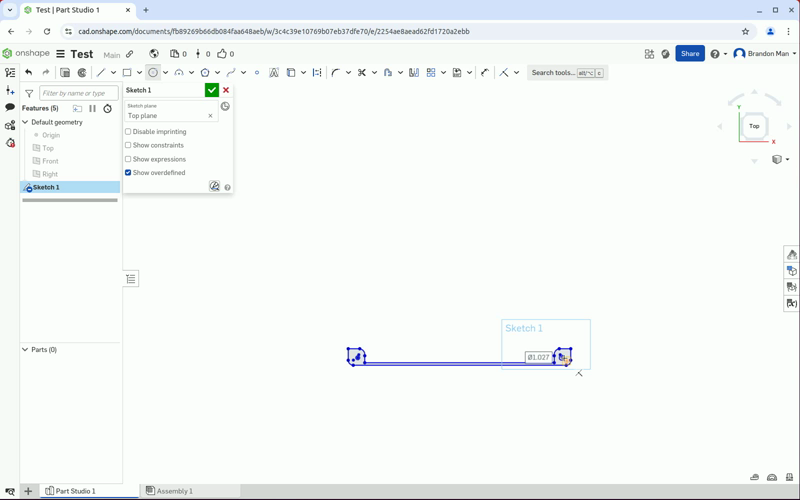
key(esc)
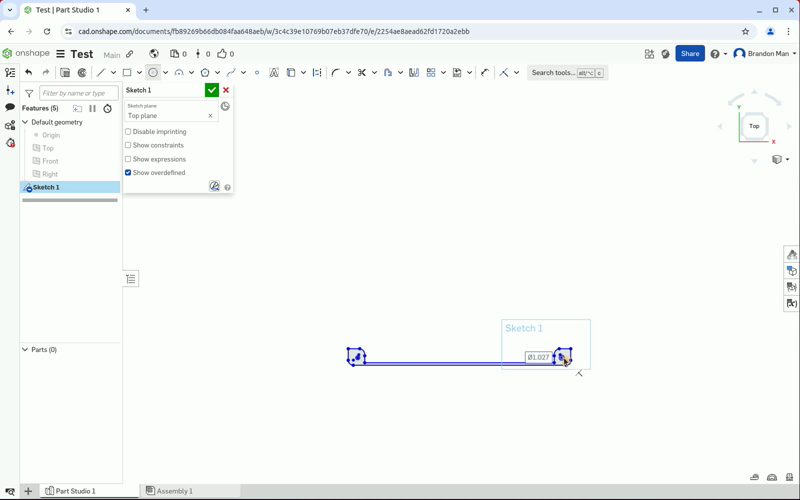
mouse_move(570, 353)
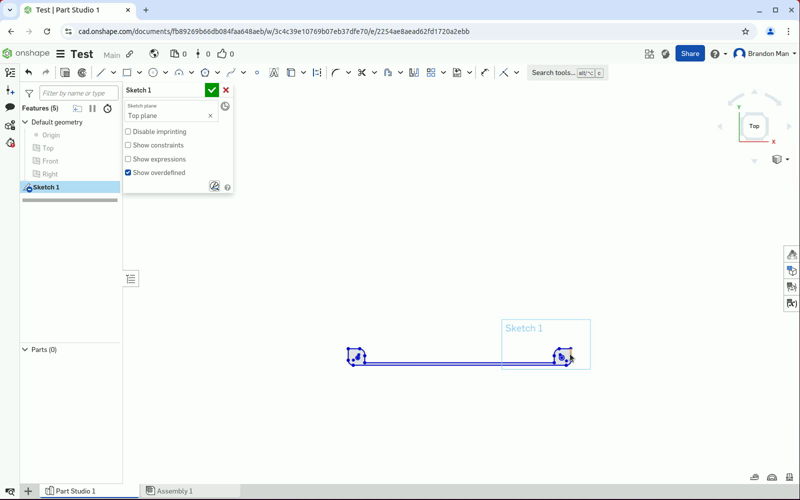
scroll(6)
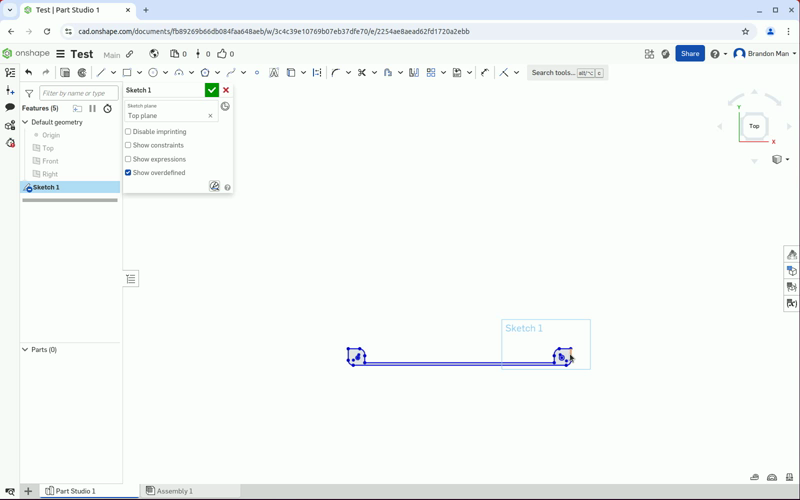
scroll(6)
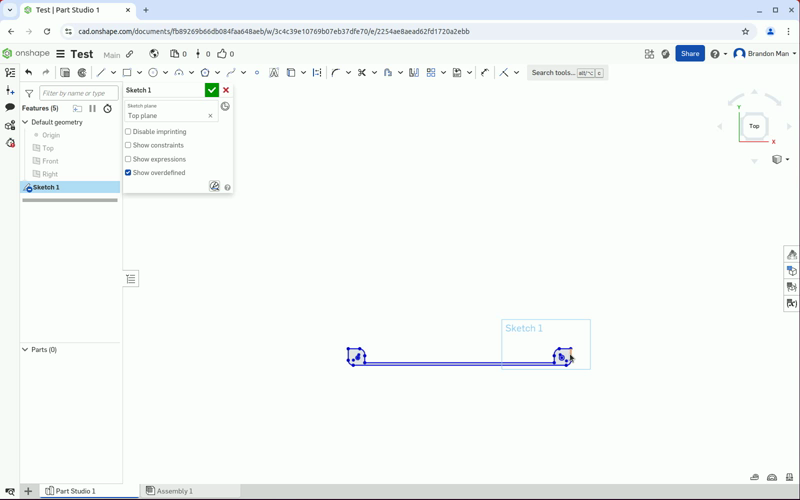
scroll(6)
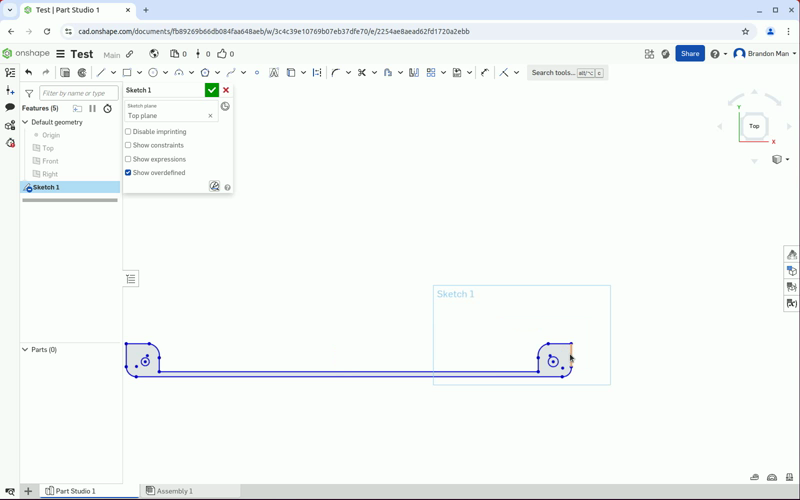
scroll(6)
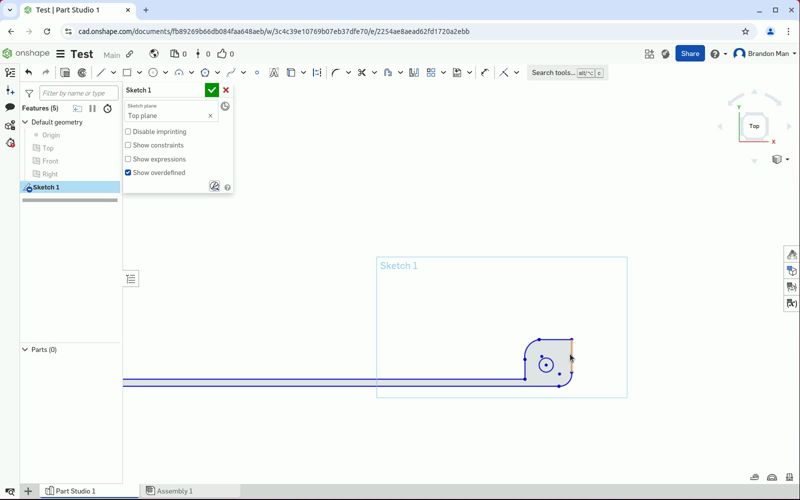
scroll(6)
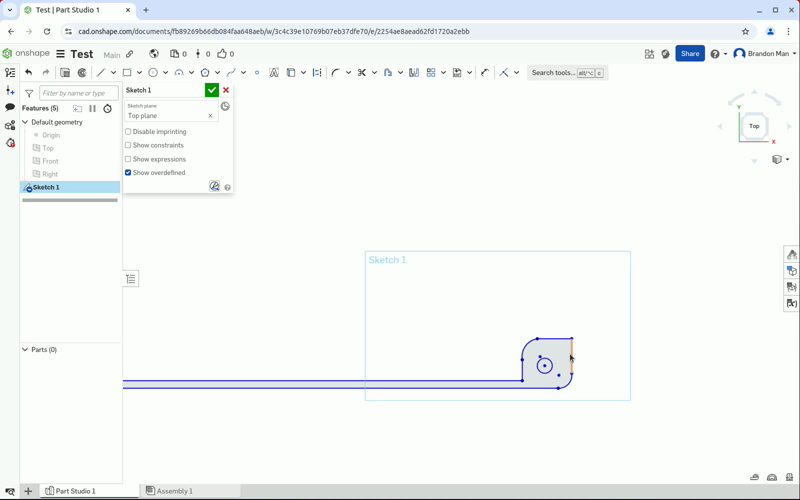
scroll(6)
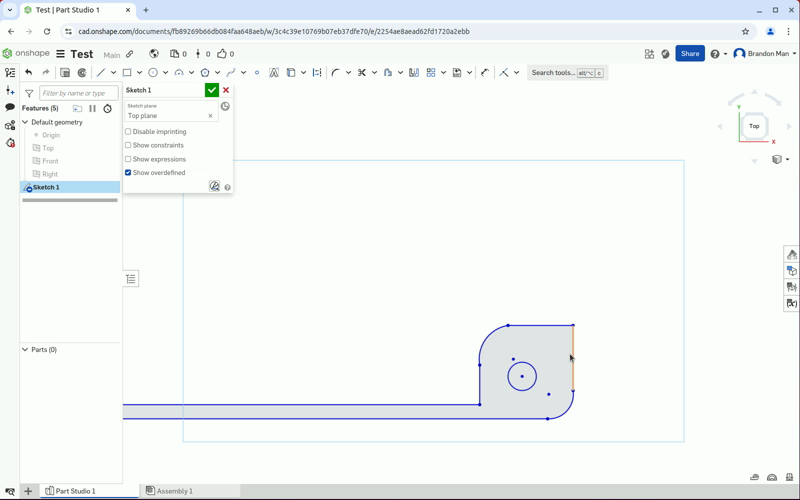
scroll(6)
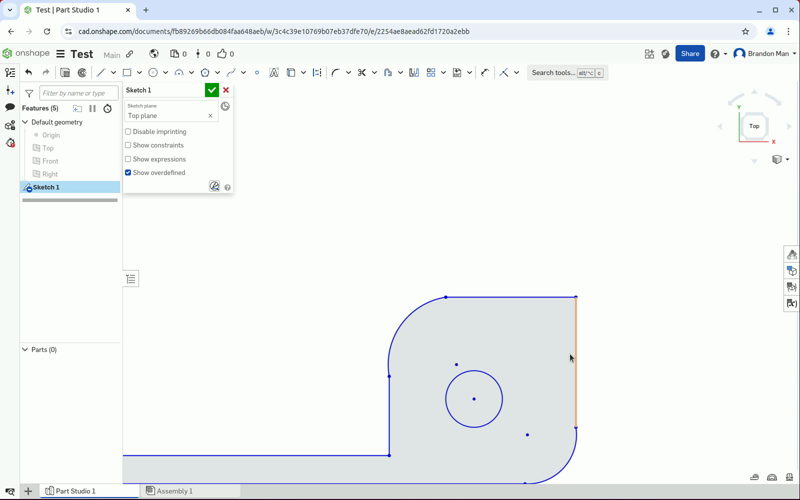
click(570, 353)
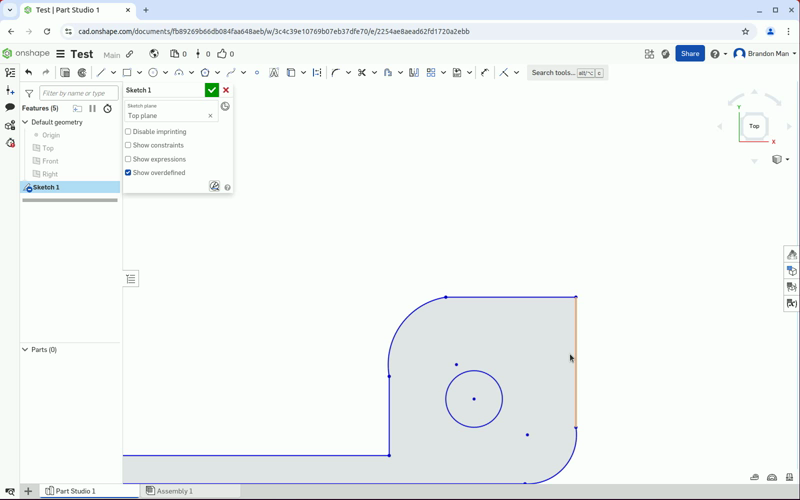
scroll(-6)
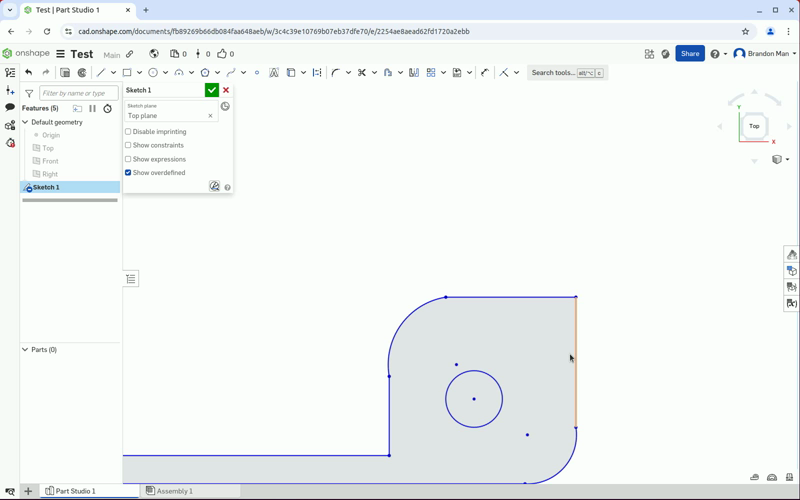
scroll(-6)
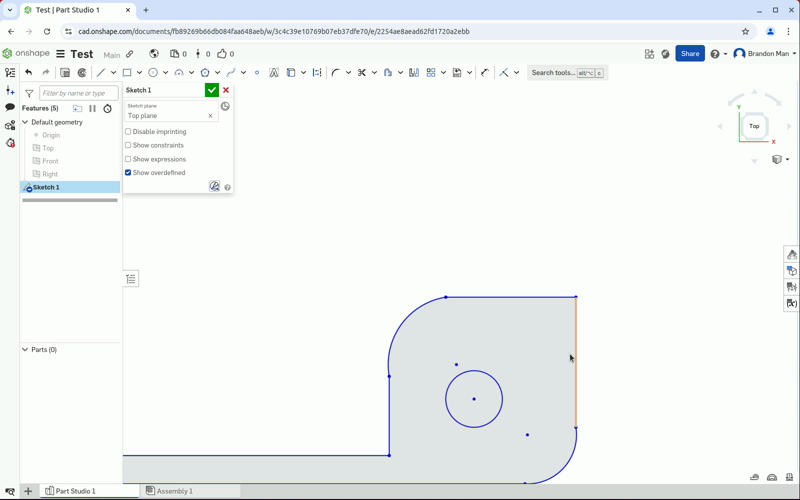
scroll(-6)
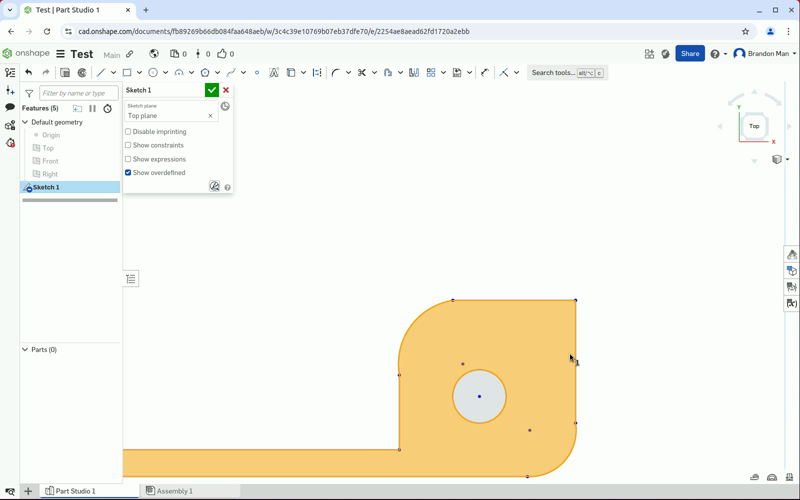
scroll(-6)
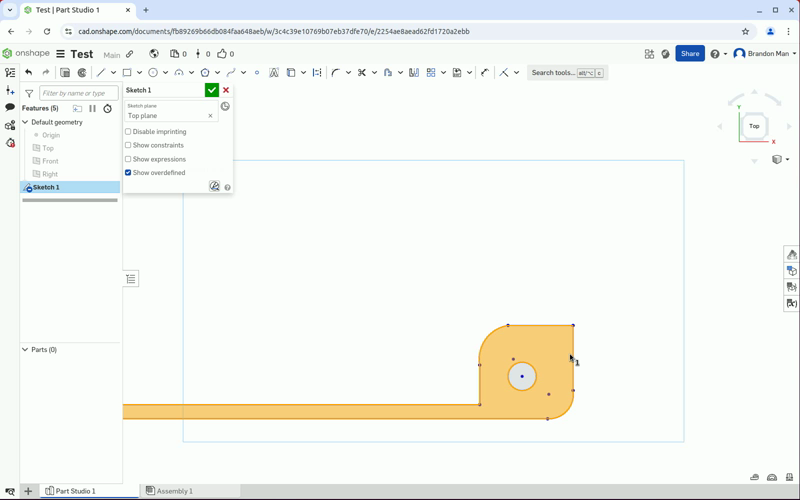
scroll(-6)
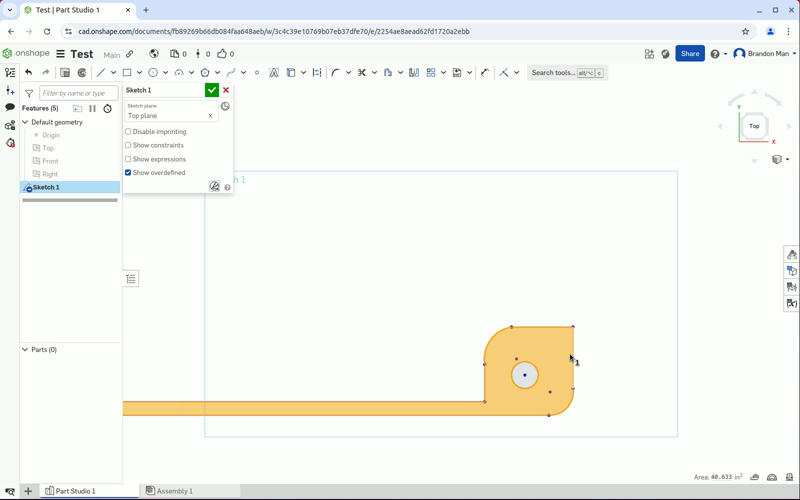
scroll(-6)
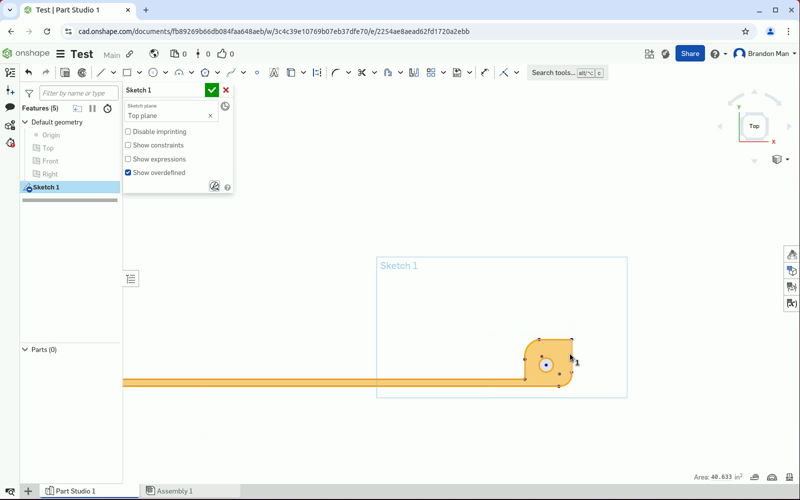
scroll(-6)
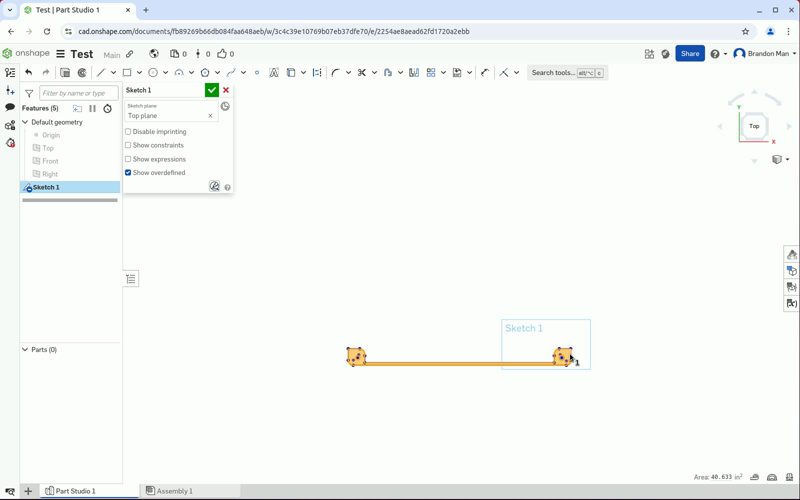
mouse_move(73, 352)
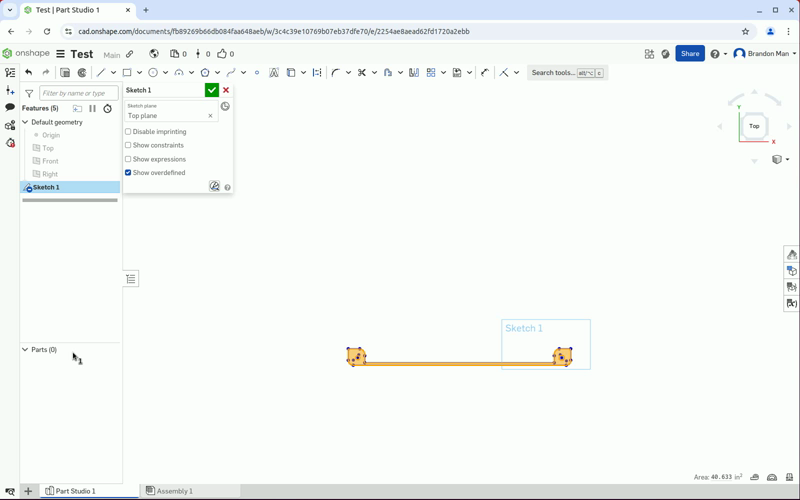
key(shift+y)
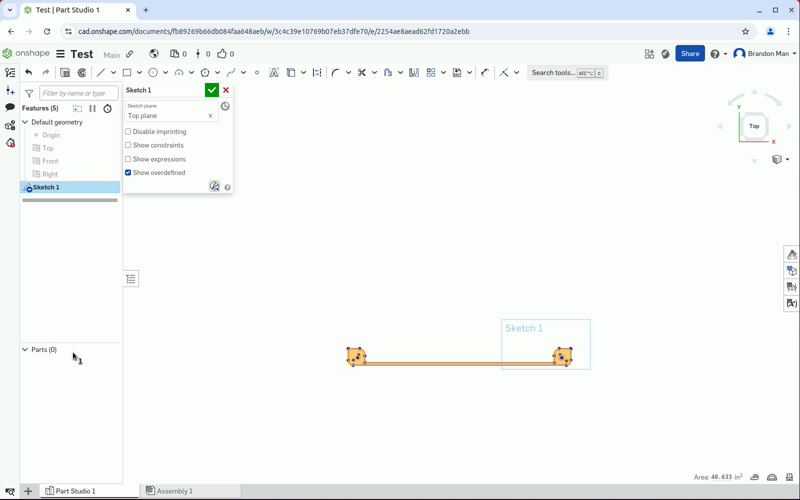
key(shift+e)
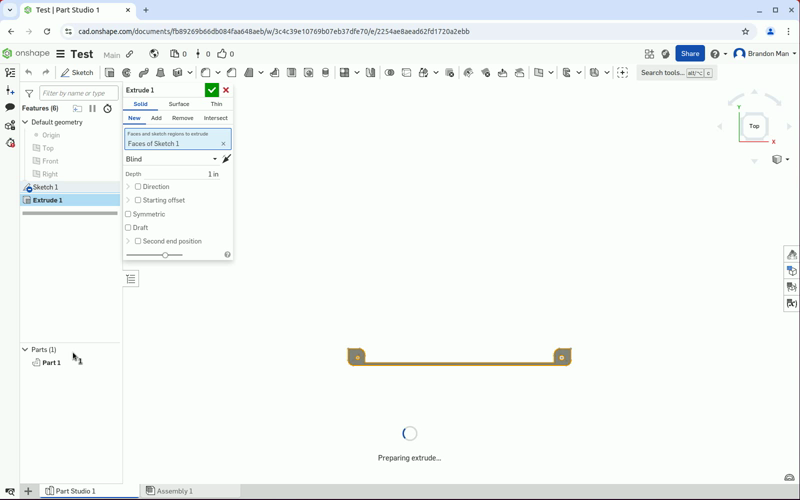
mouse_move(143, 106)
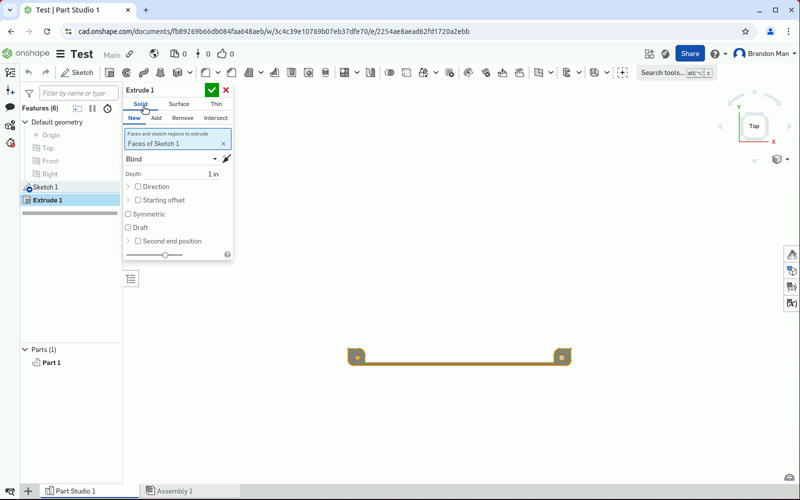
click(143, 106)
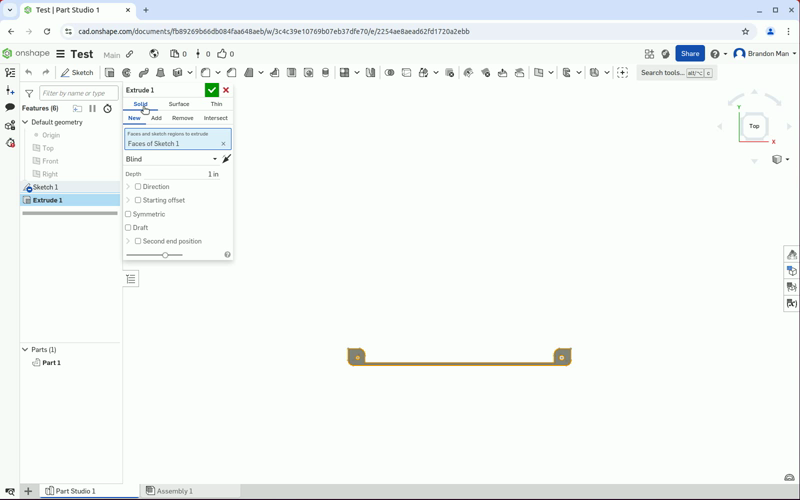
mouse_move(137, 120)
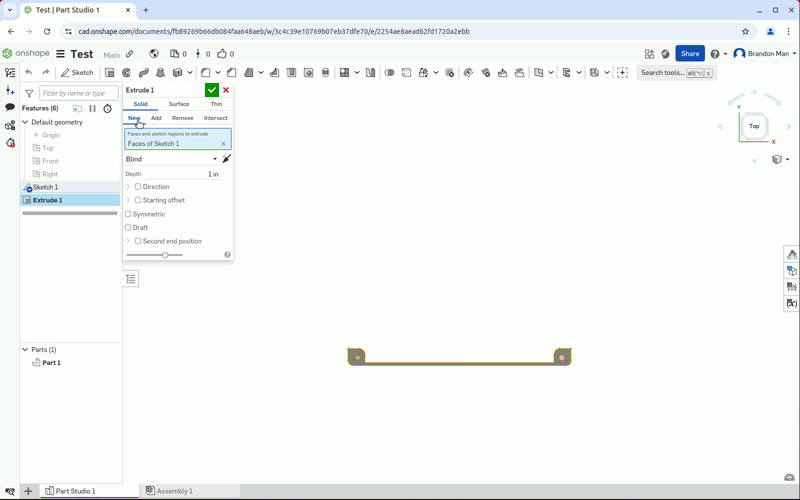
click(137, 120)
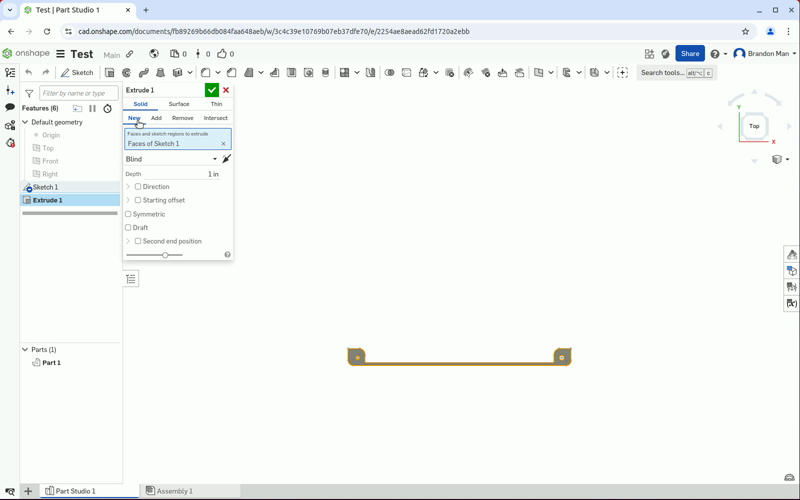
key(tab, 4)
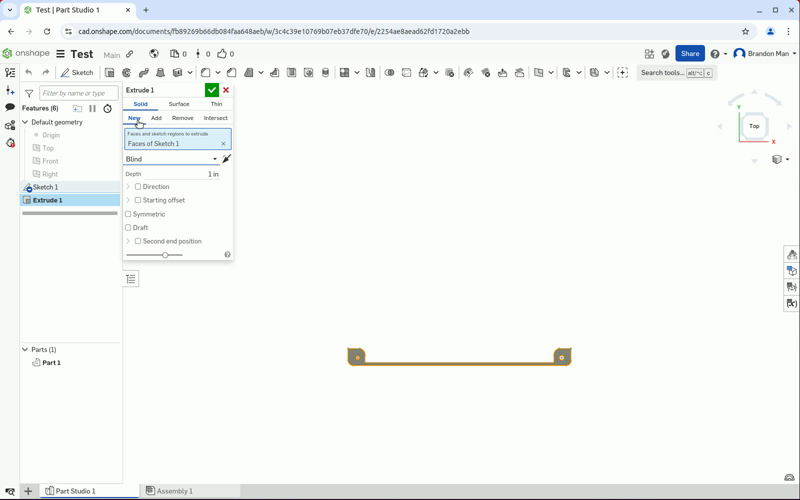
text(16.128)
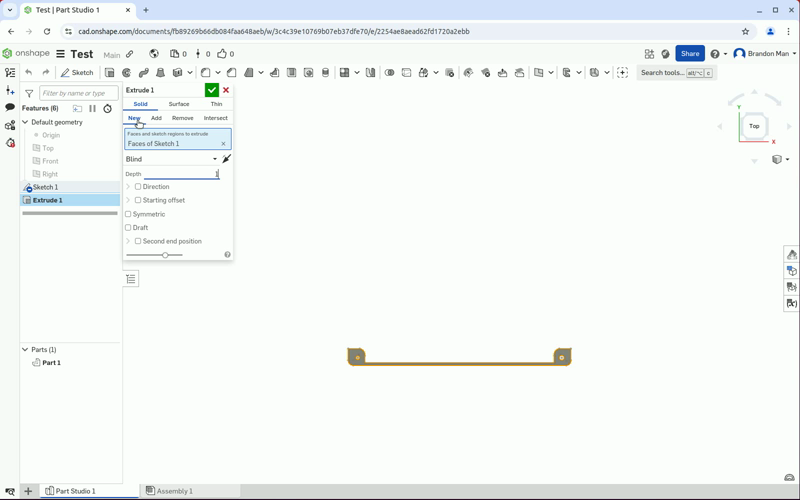
key(enter)
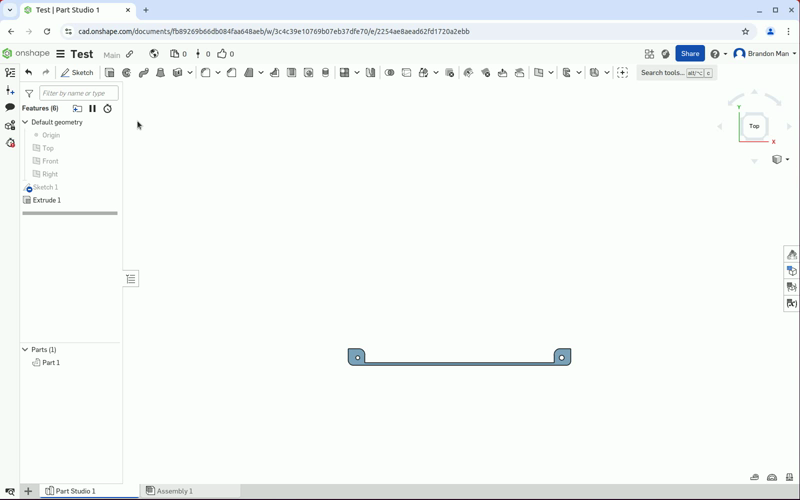
key(shift+h)
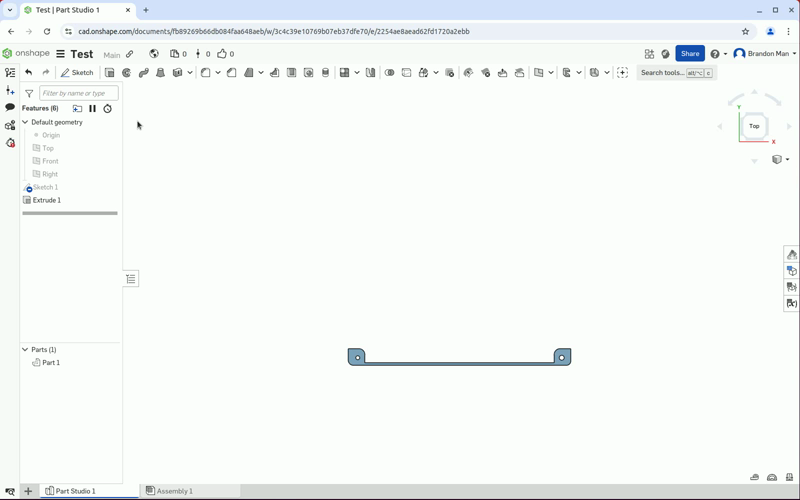
key(shift+h)
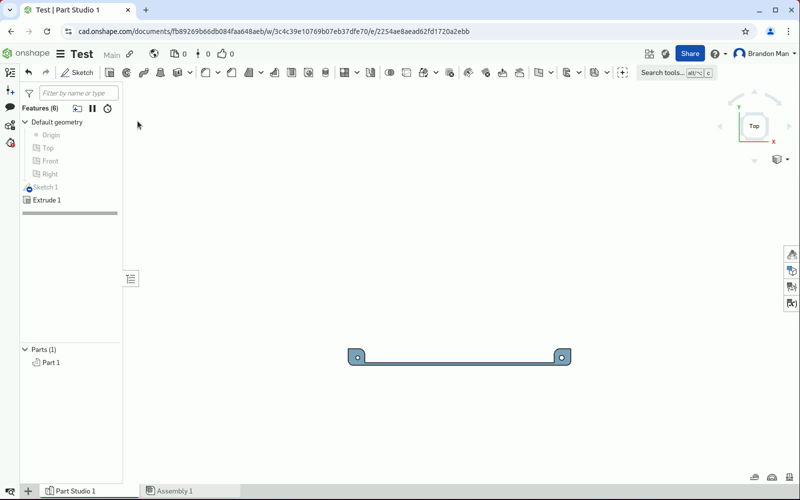
mouse_move(73, 189)
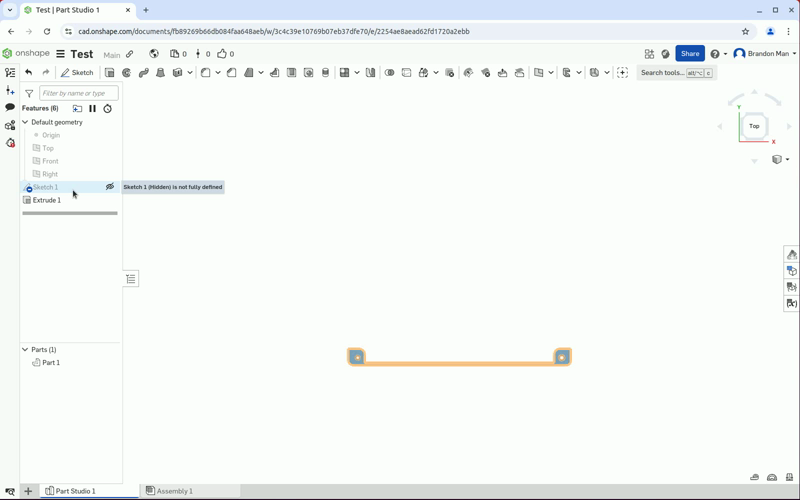
click(73, 189)
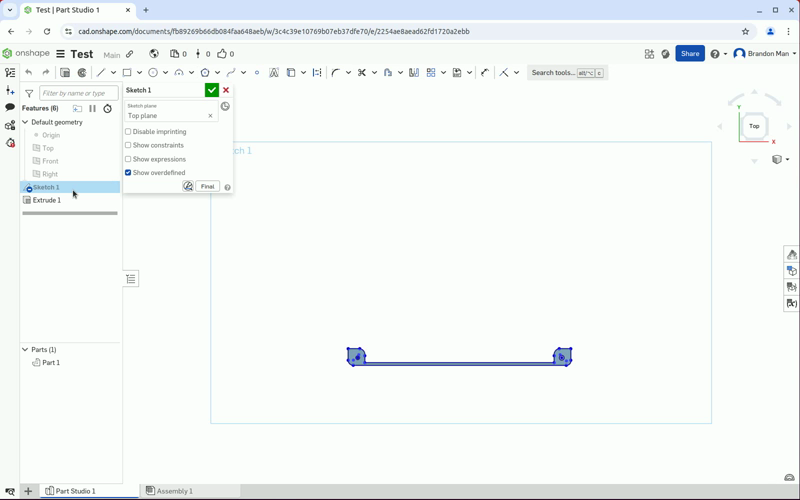
mouse_move(229, 92)
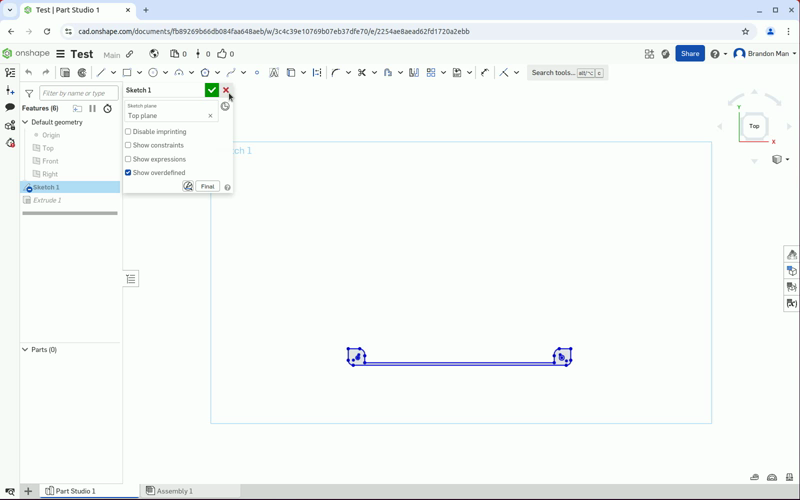
click(229, 92)
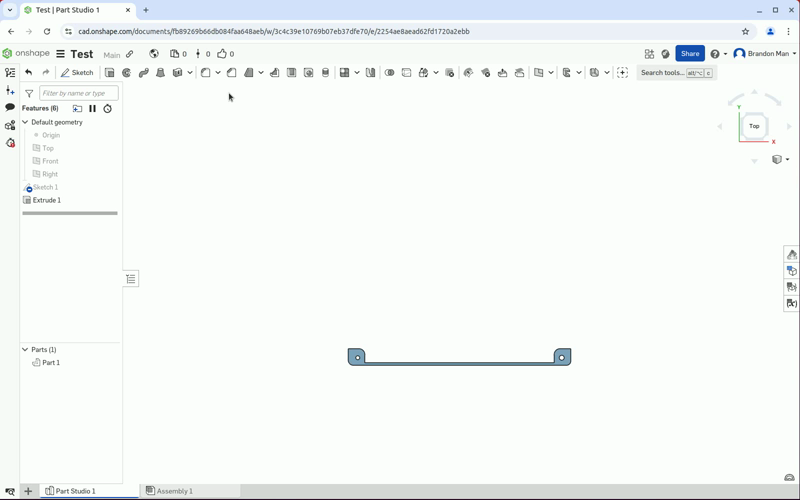
mouse_move(73, 352)
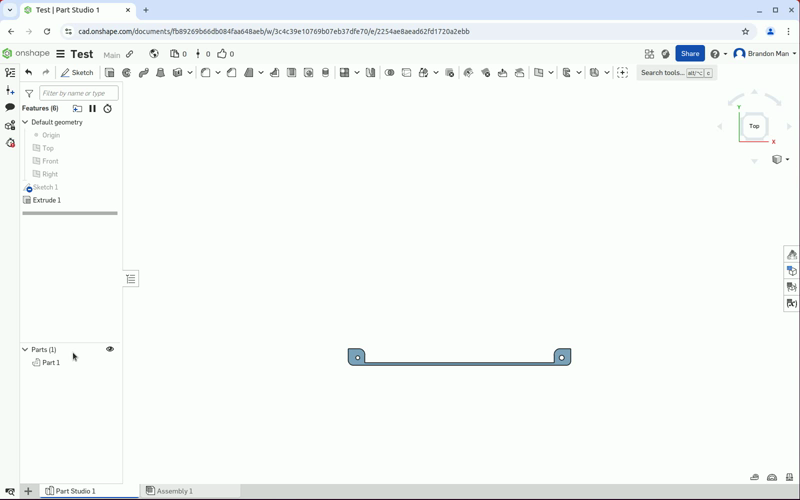
key(y)
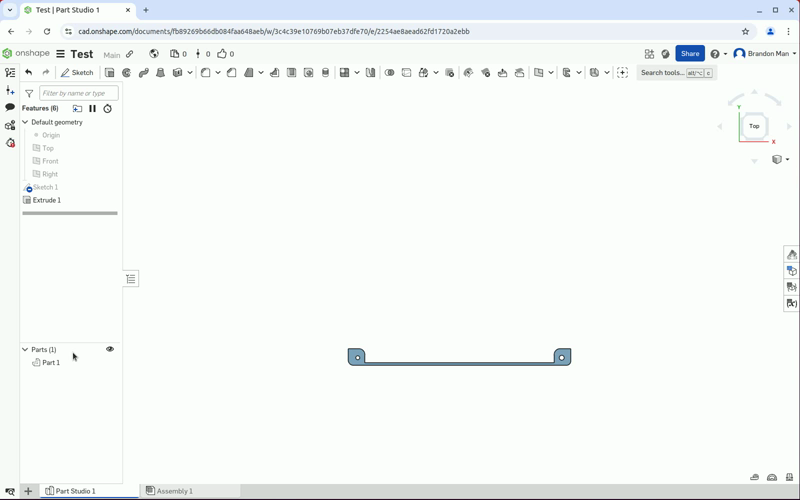
key(shift+p)
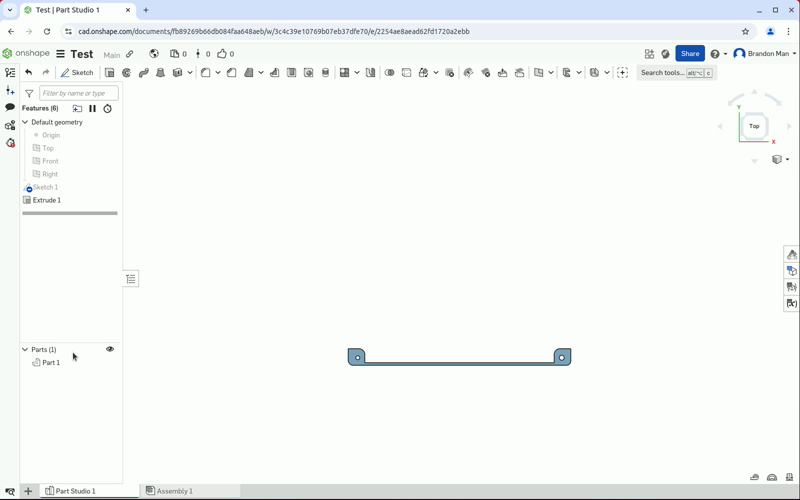
key(space)
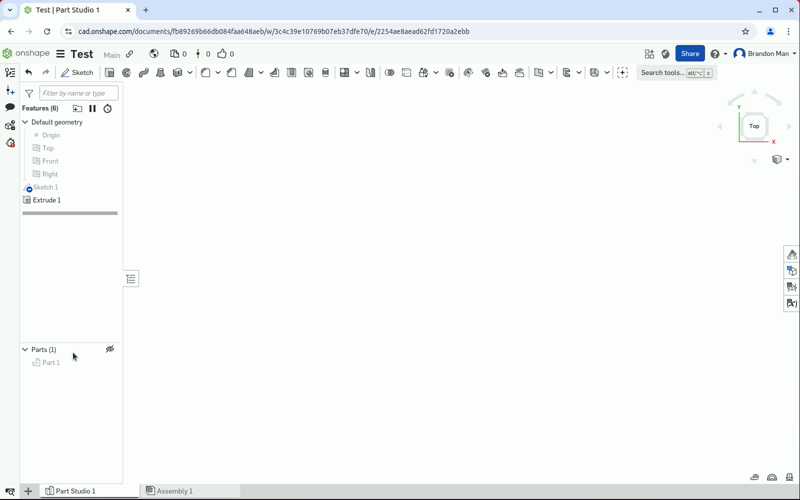
key_down(shift)
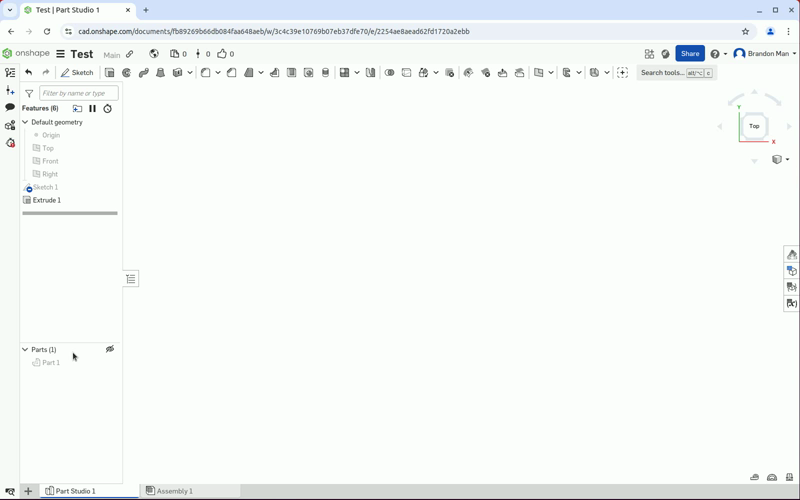
key(up)
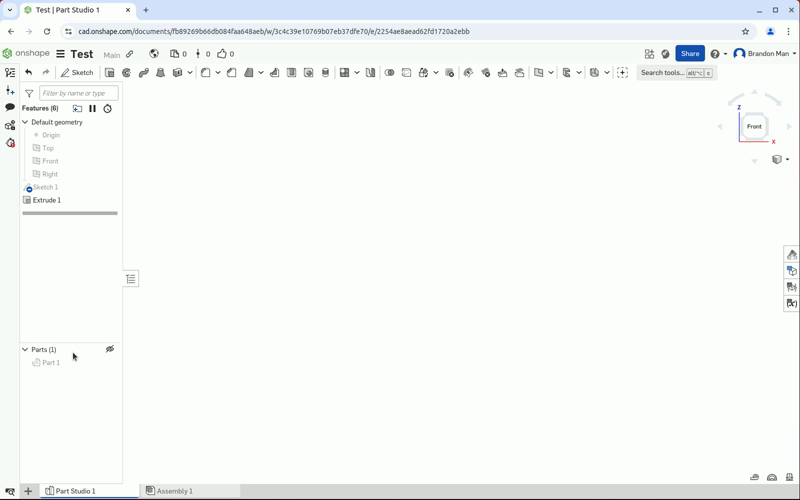
key_up(shift)
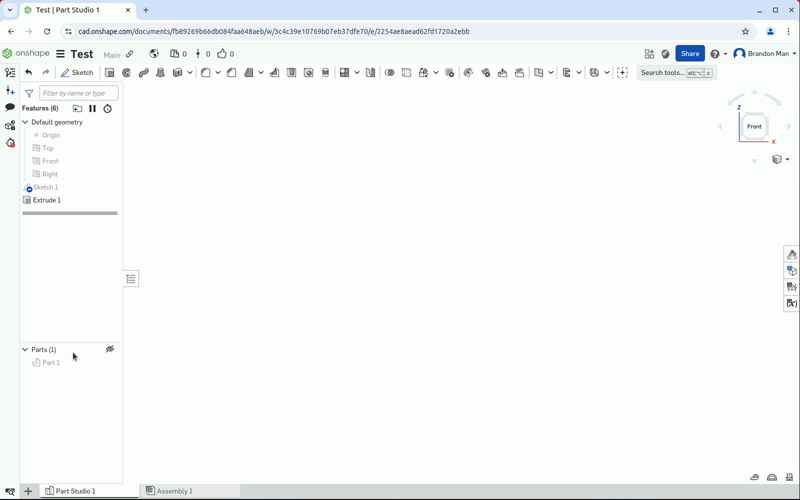
mouse_move(73, 352)
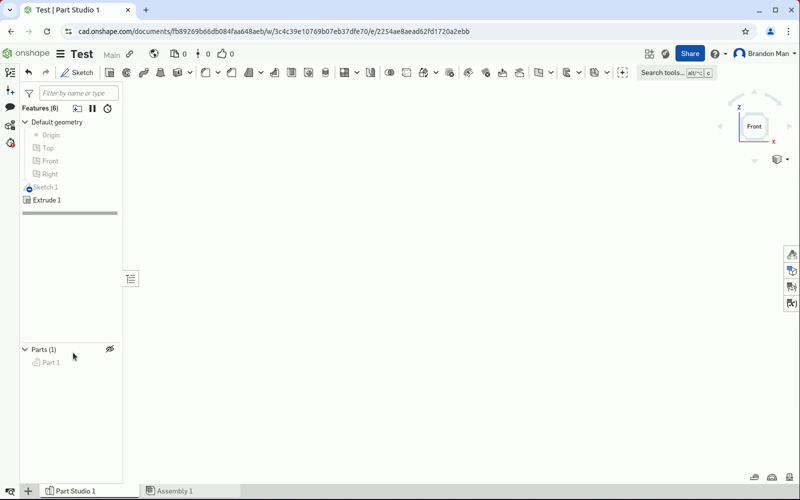
key(shift+y)
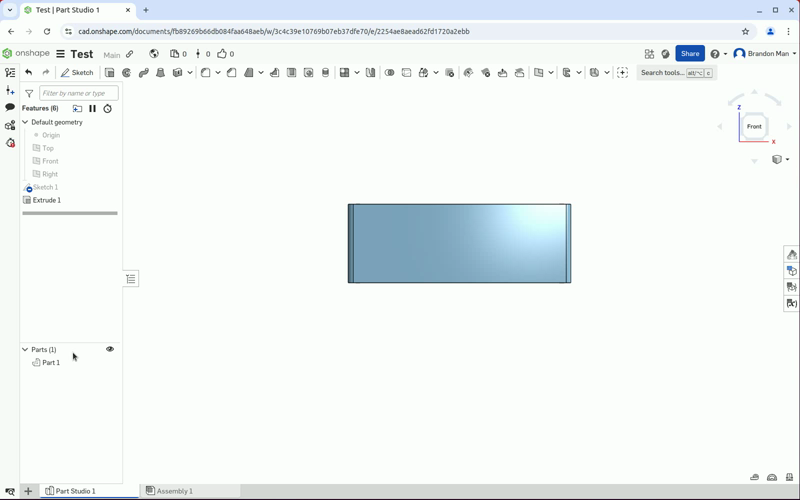
mouse_move(541, 75)
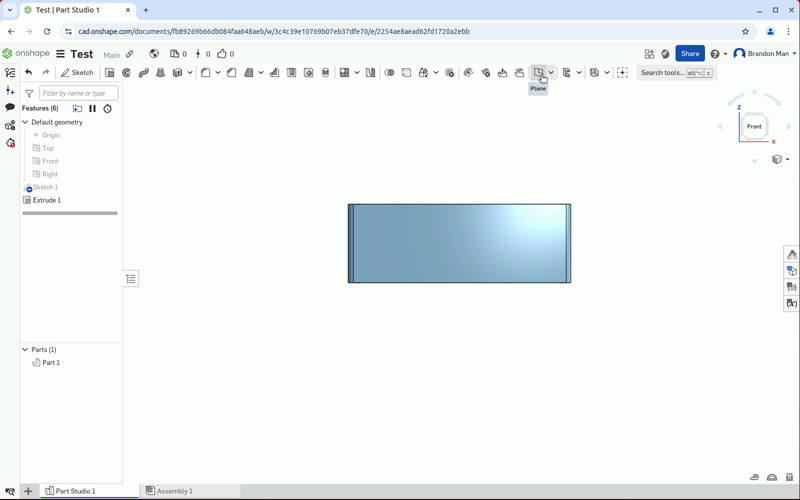
click(541, 75)
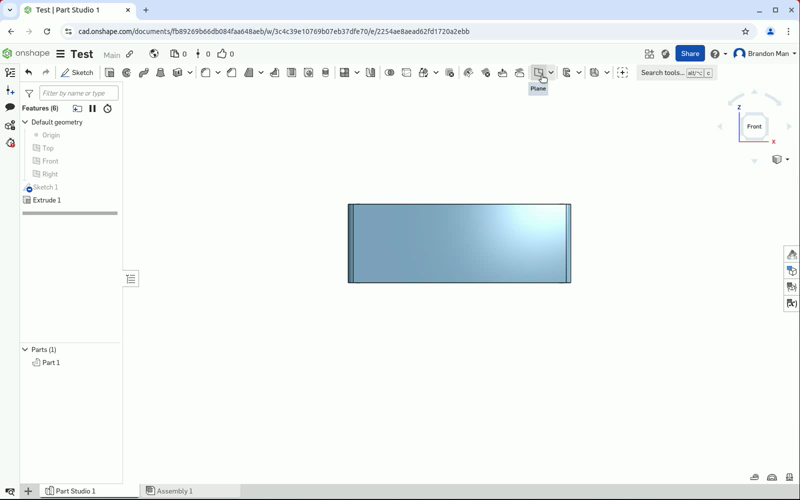
mouse_move(73, 163)
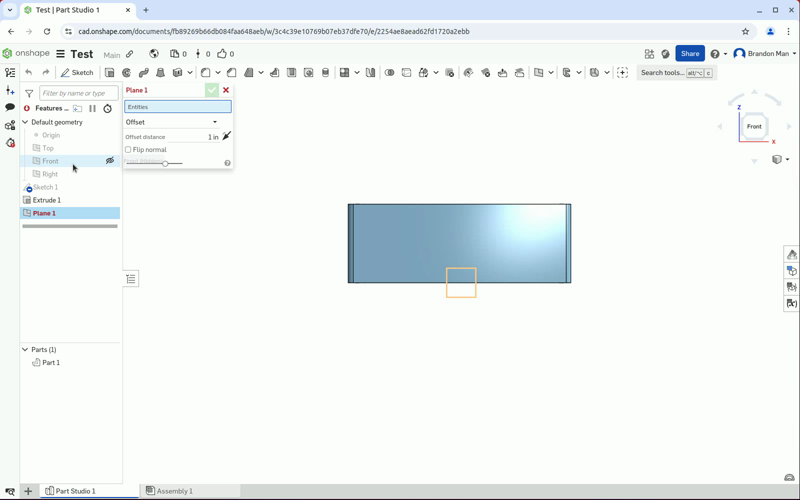
click(73, 163)
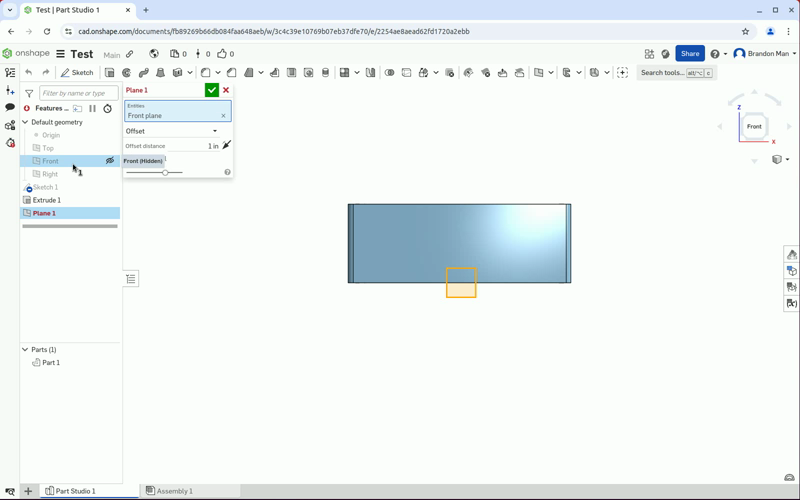
key(tab, 2)
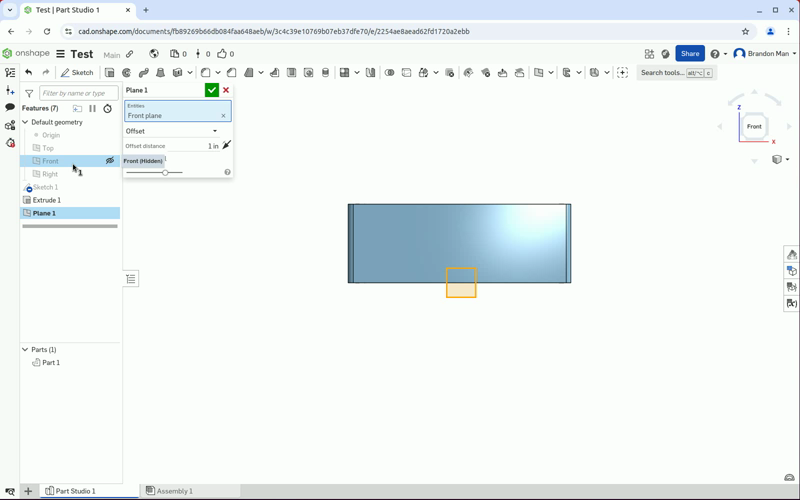
text(17.1)
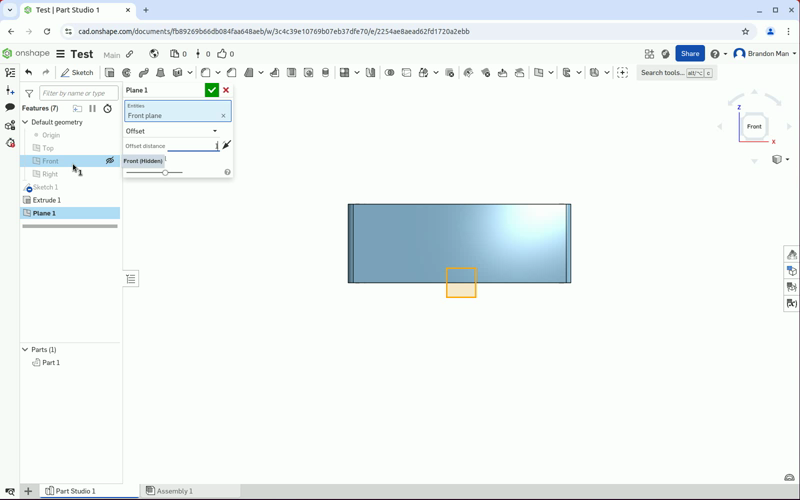
key(enter, 2)
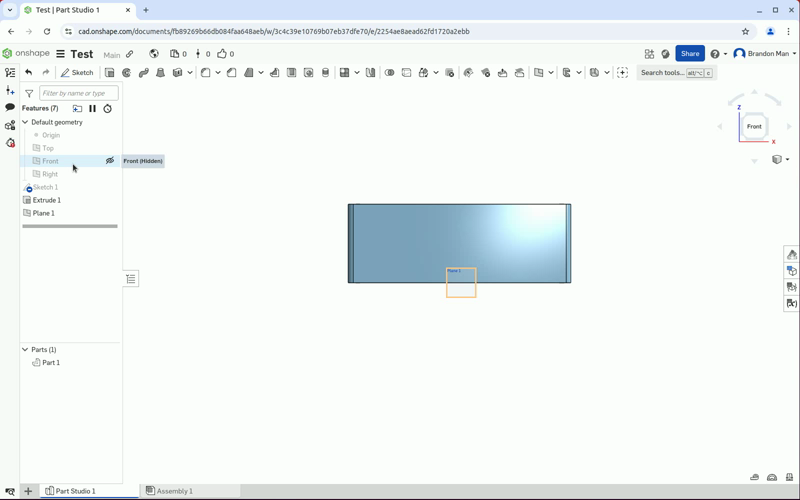
key(shift+s)
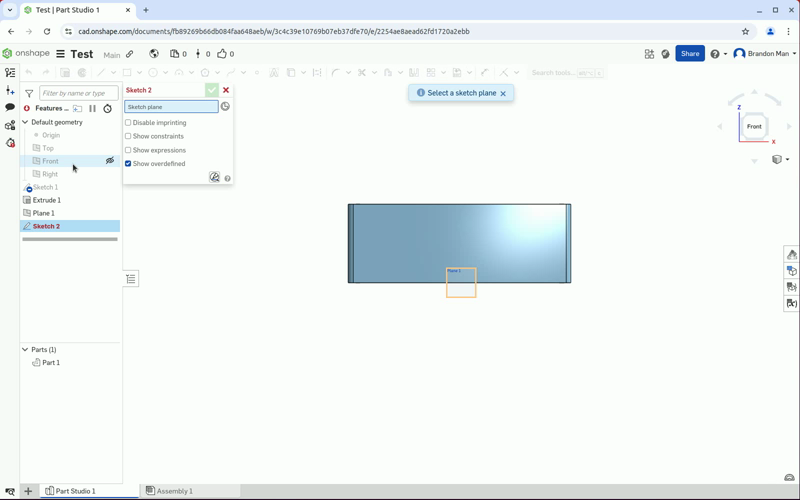
mouse_move(73, 215)
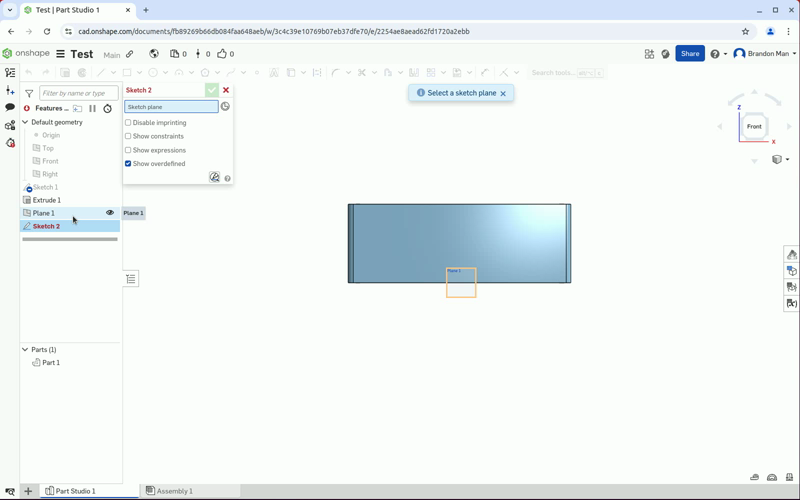
click(73, 215)
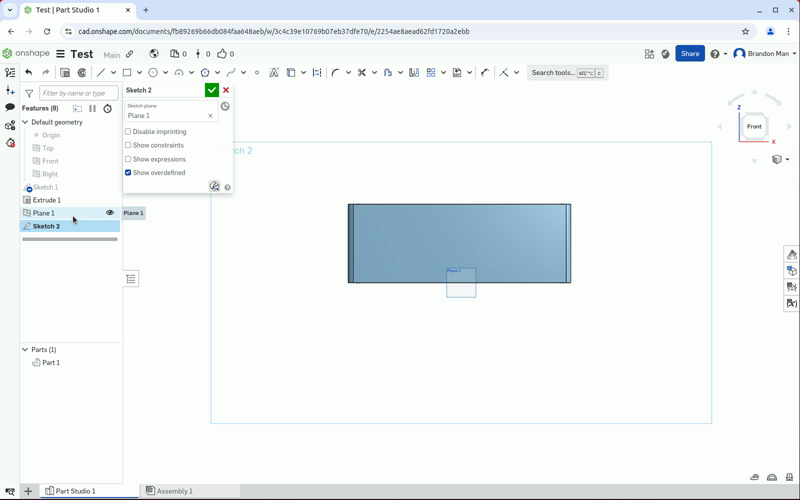
mouse_move(73, 352)
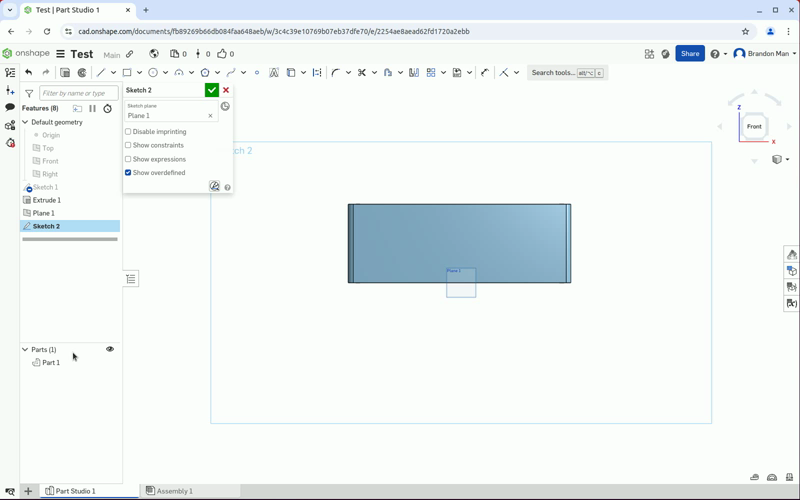
key(y)
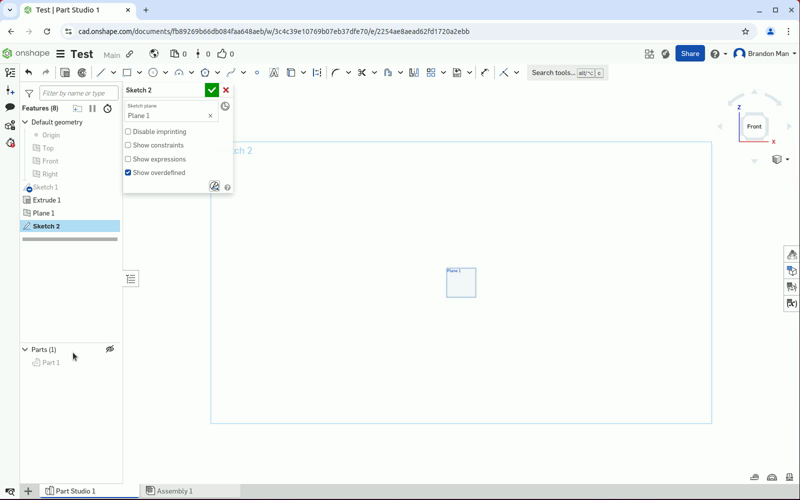
key(l)
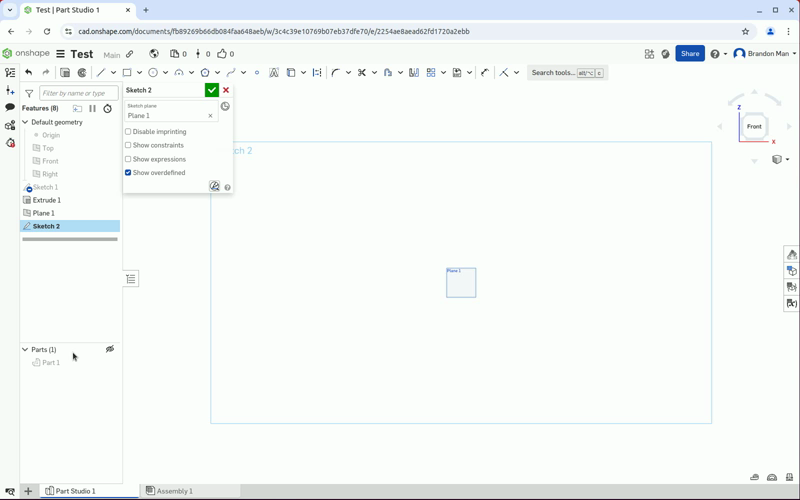
key_down(shift)
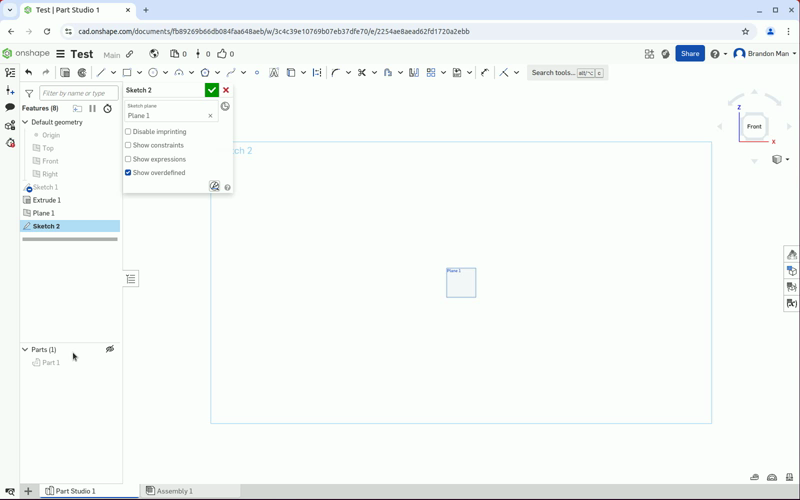
mouse_move(401, 276)
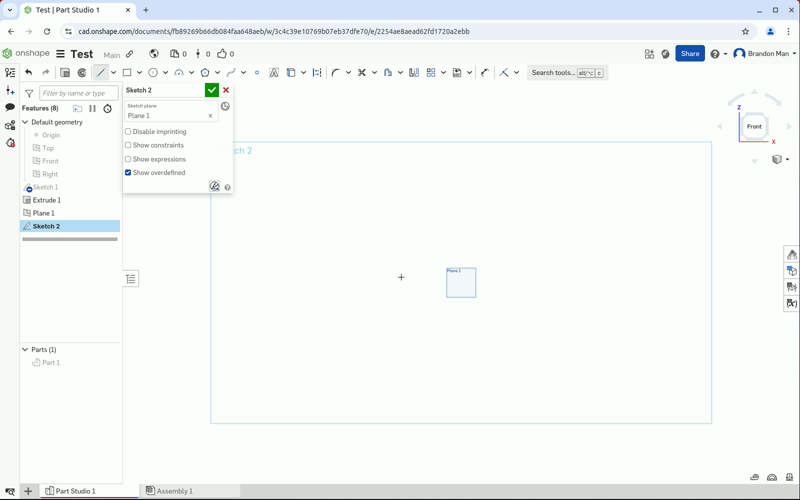
click(401, 276)
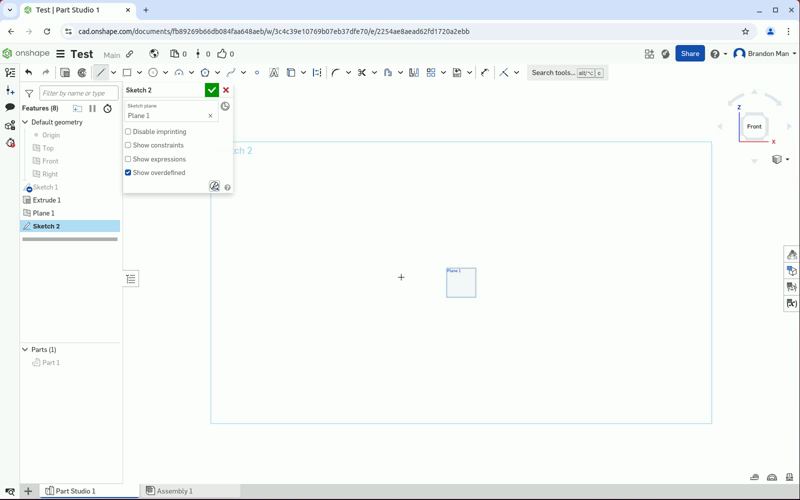
key_up(shift)
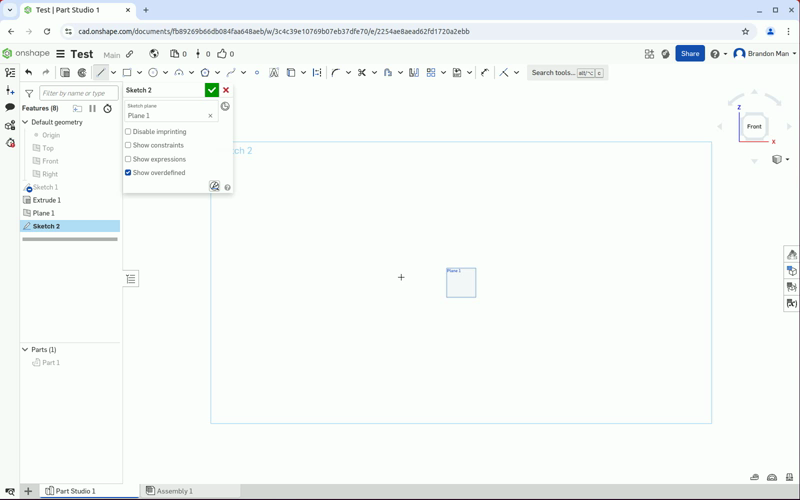
key_down(shift)
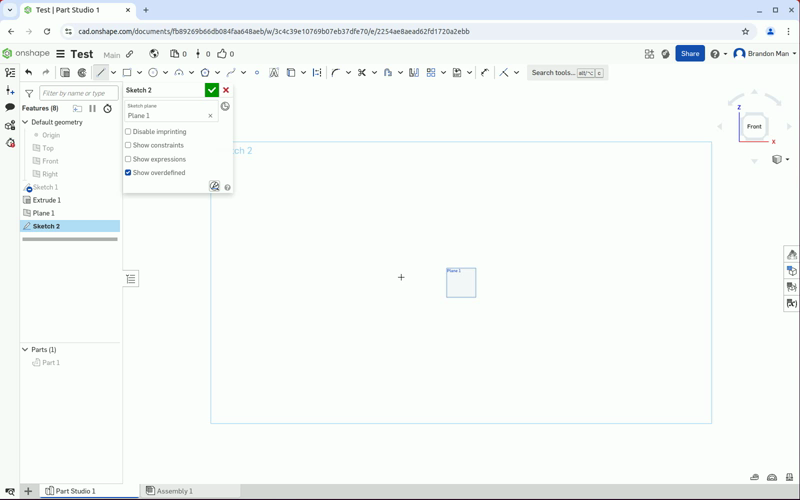
mouse_move(519, 277)
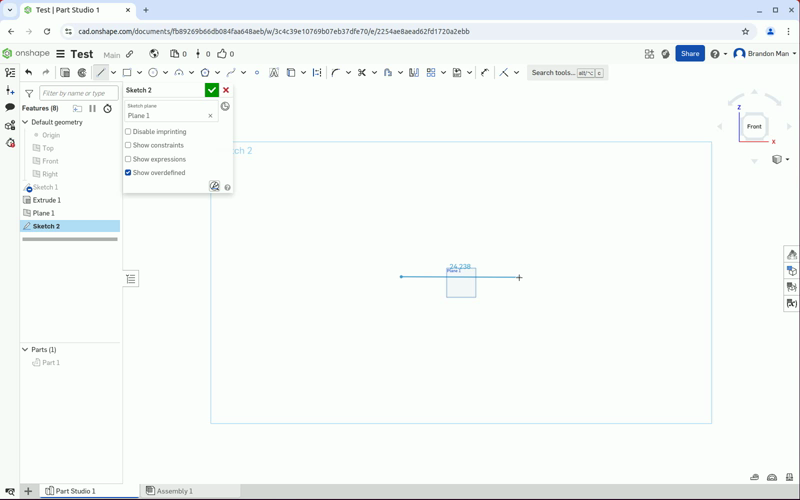
click(519, 277)
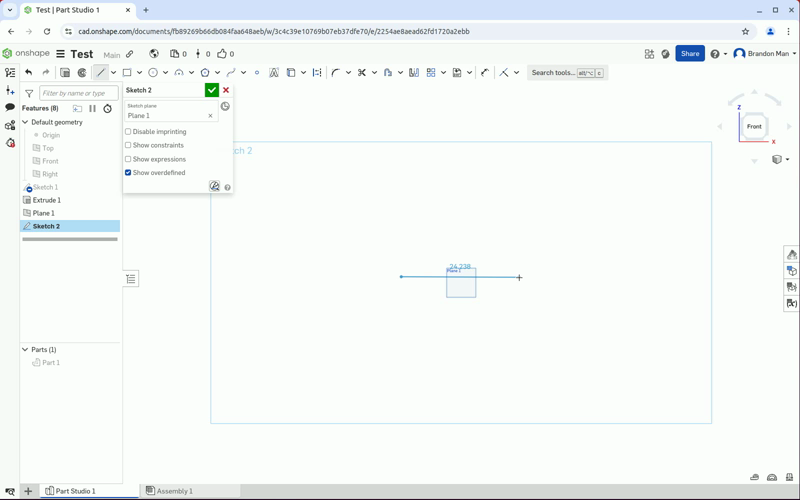
key_up(shift)
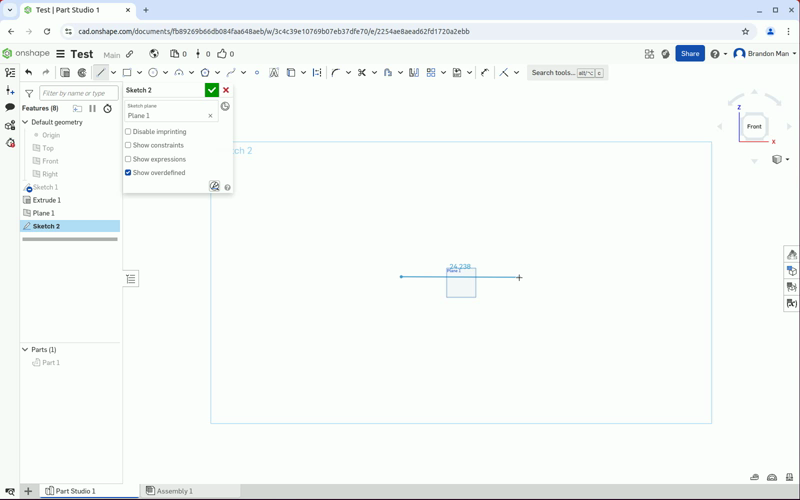
key_down(shift)
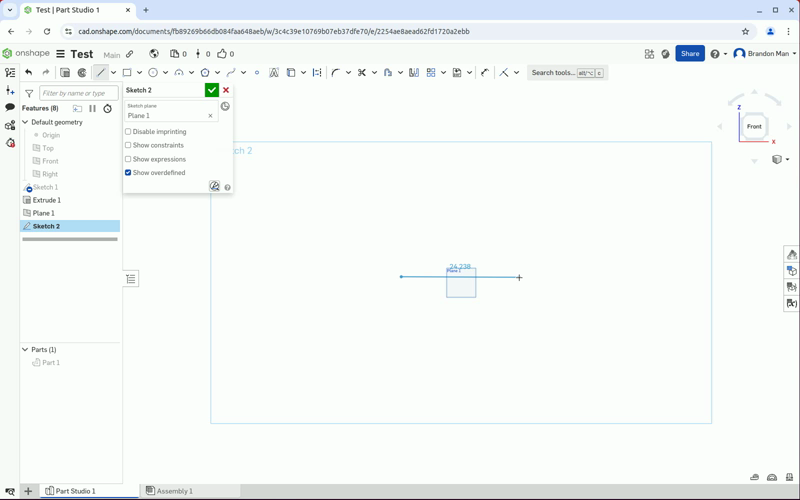
mouse_move(519, 209)
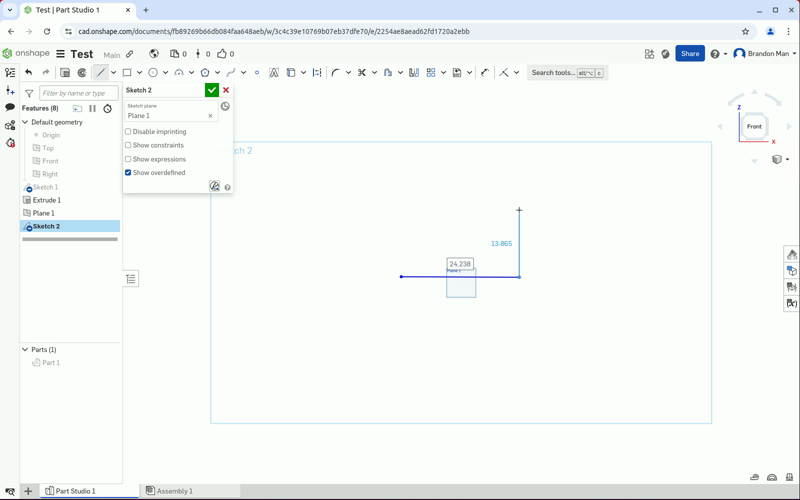
click(519, 209)
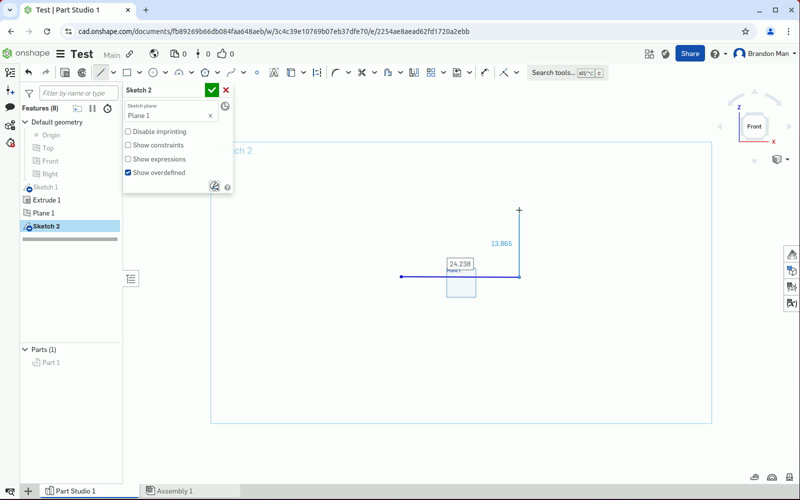
key_up(shift)
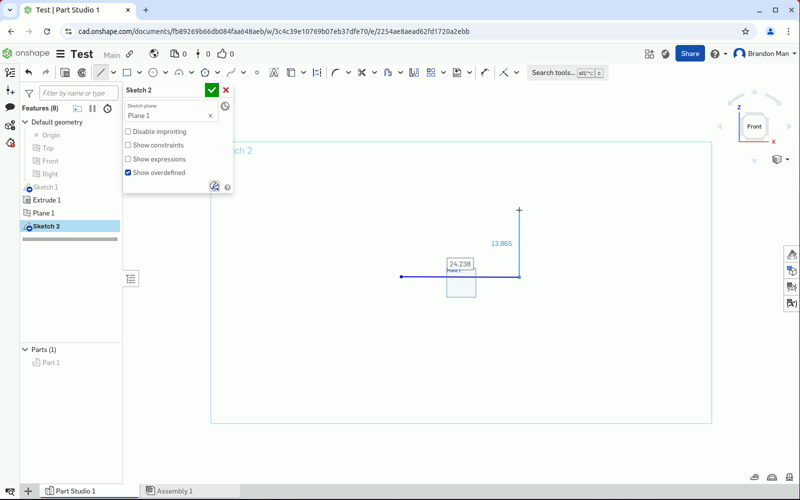
key_down(shift)
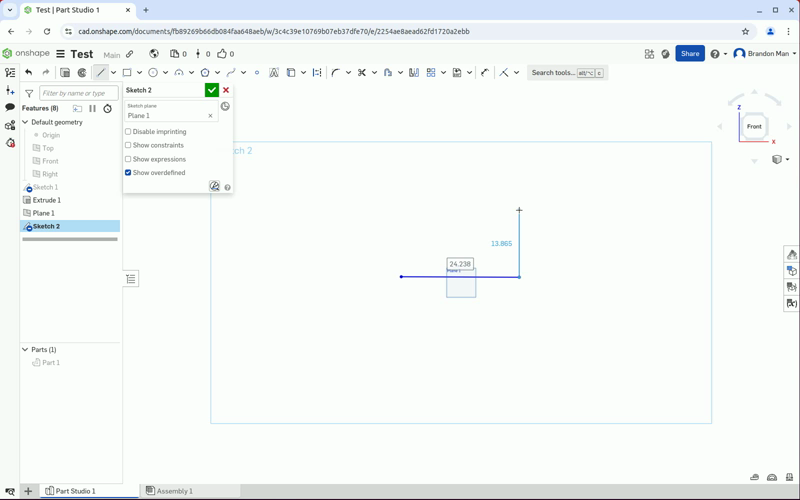
mouse_move(401, 209)
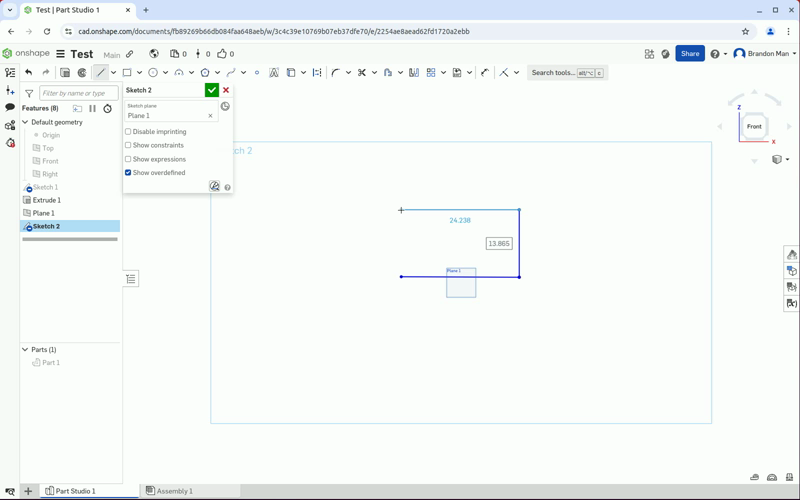
click(401, 209)
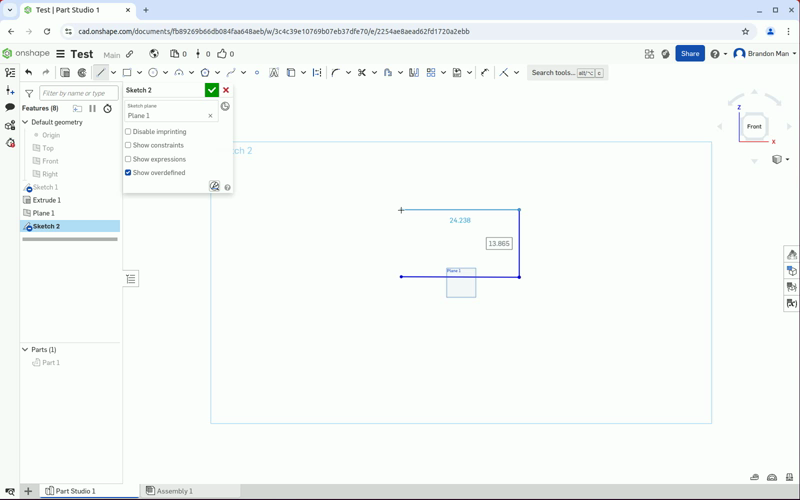
key_up(shift)
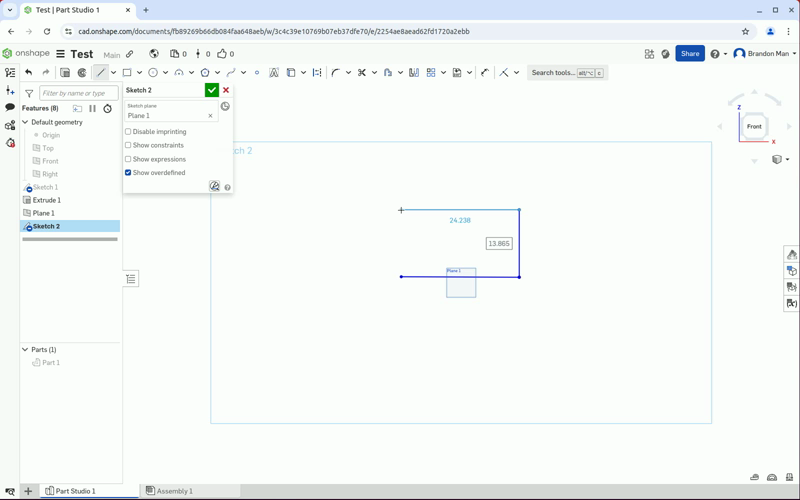
key_down(shift)
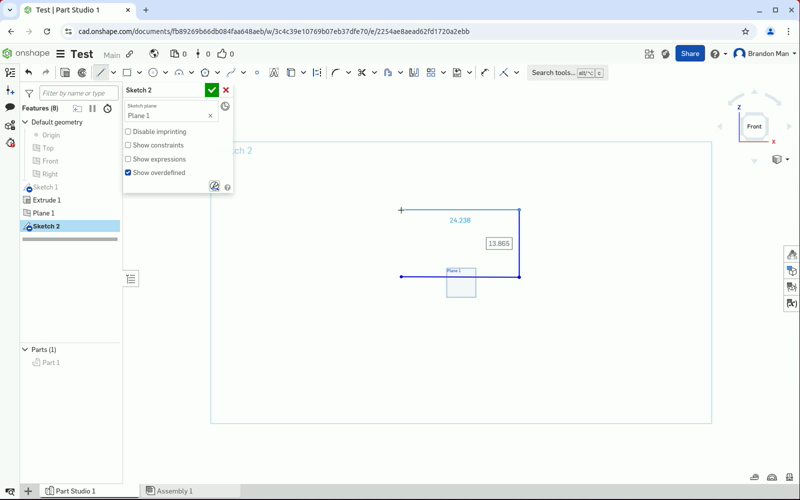
mouse_move(401, 276)
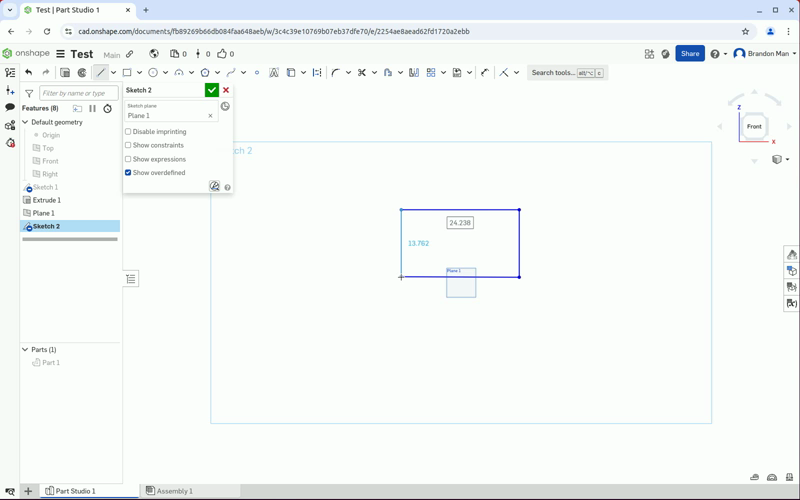
key_up(shift)
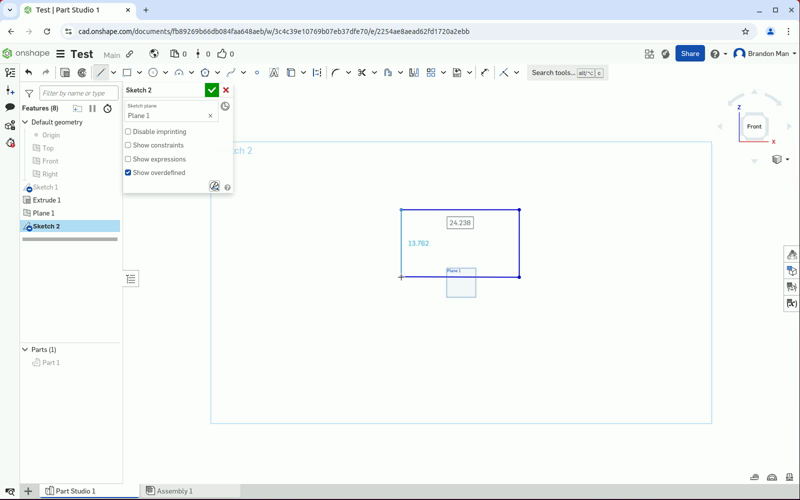
click(401, 276)
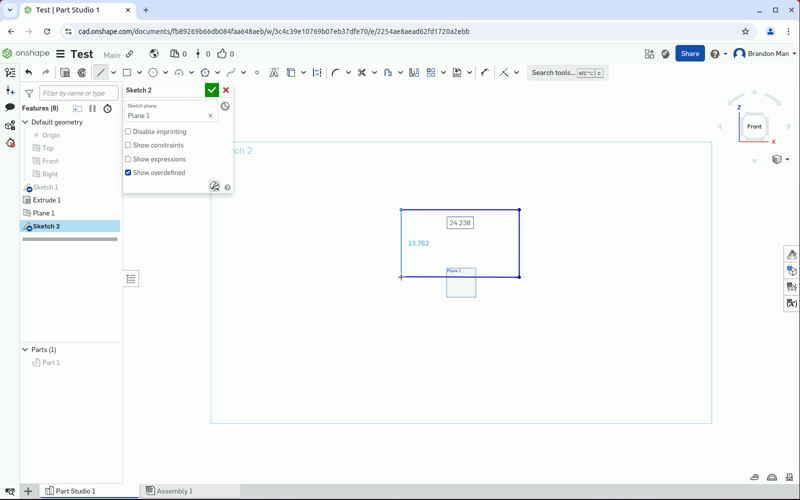
key(esc)
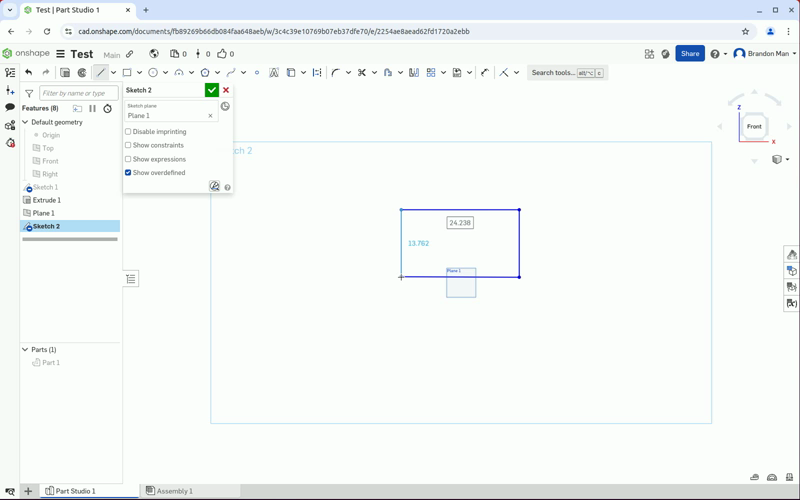
mouse_move(433, 218)
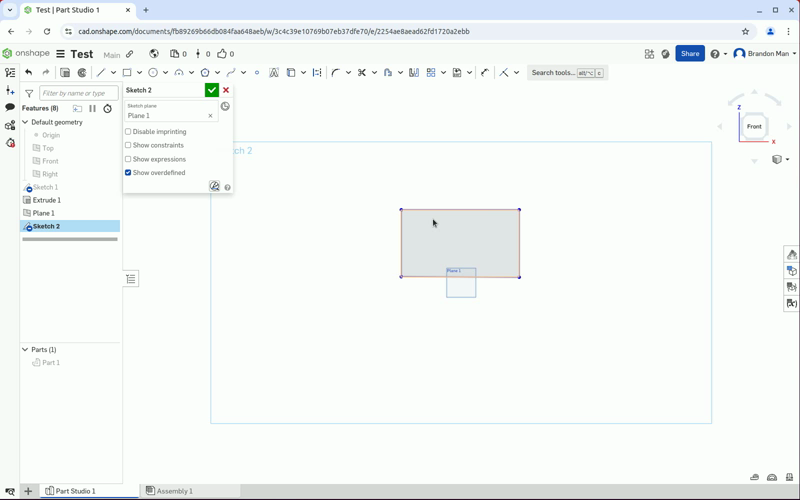
click(433, 218)
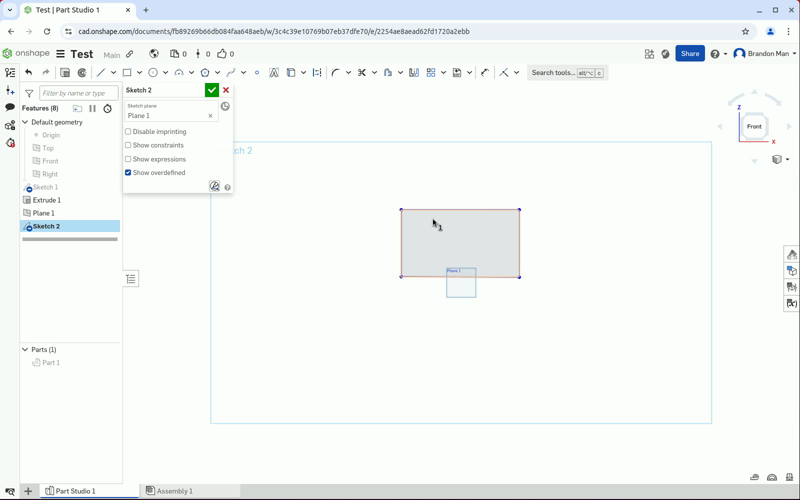
mouse_move(73, 352)
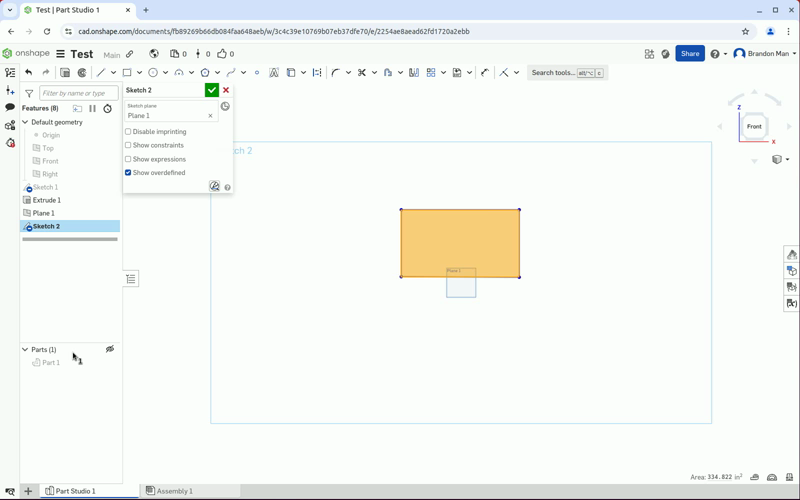
key(shift+y)
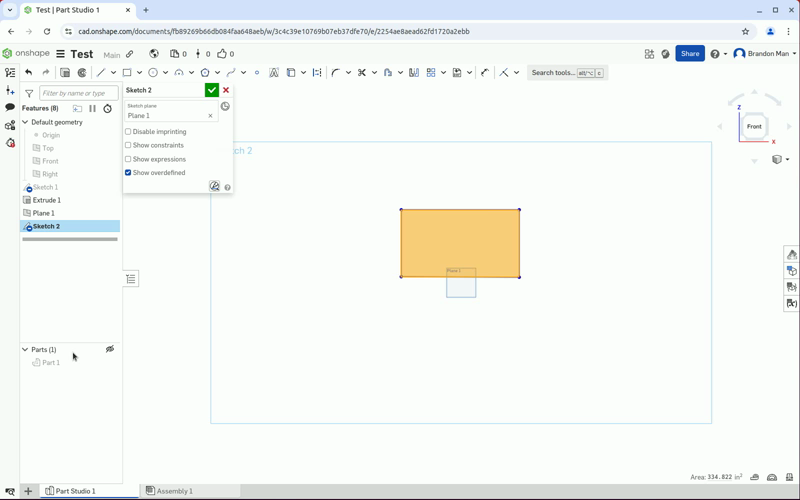
key(shift+e)
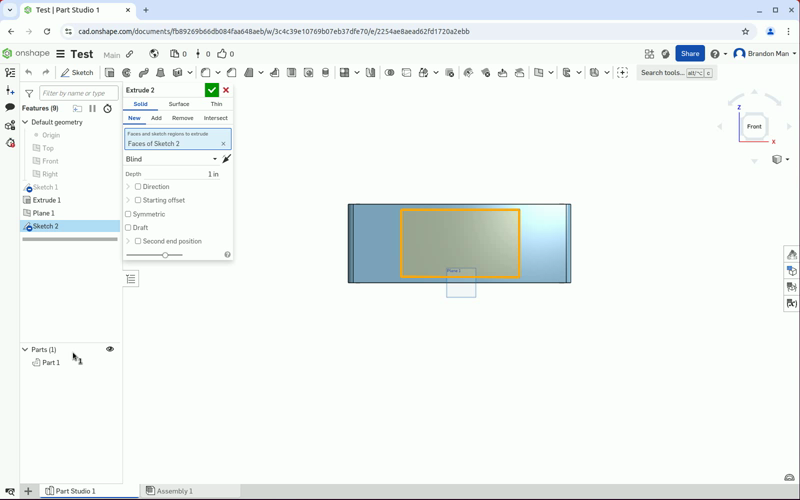
mouse_move(143, 106)
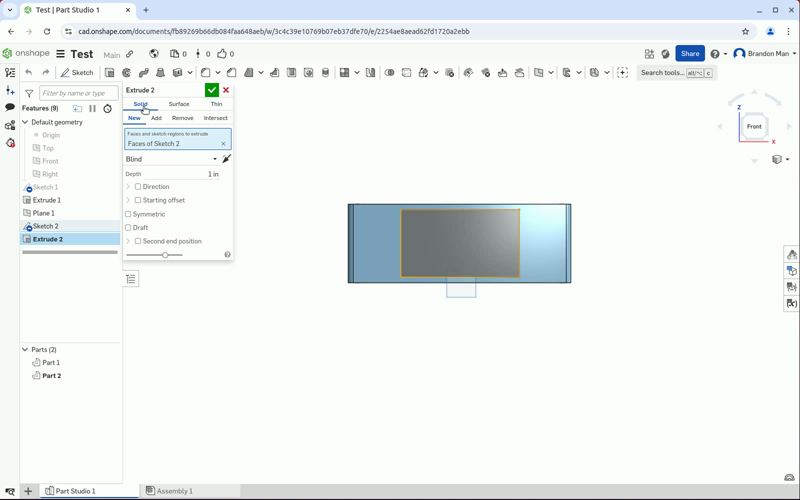
click(143, 106)
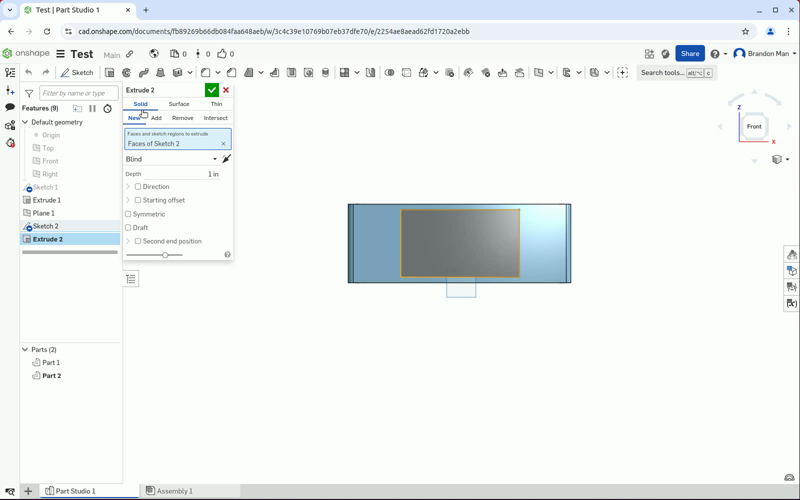
mouse_move(137, 120)
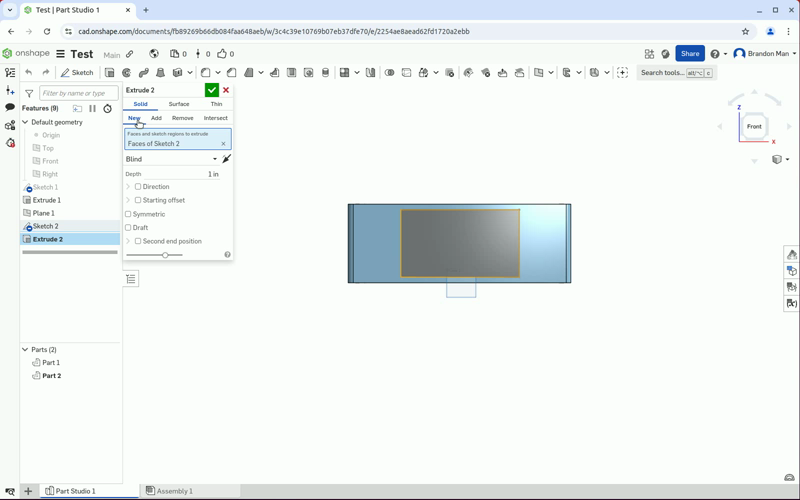
click(137, 120)
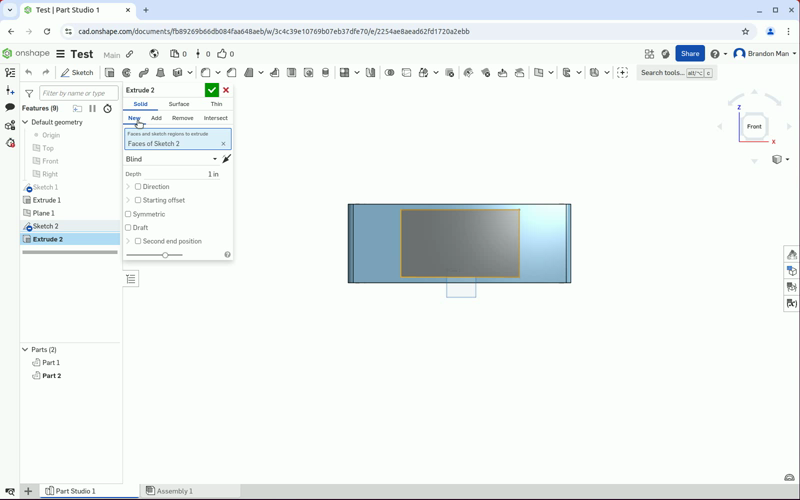
key(tab, 4)
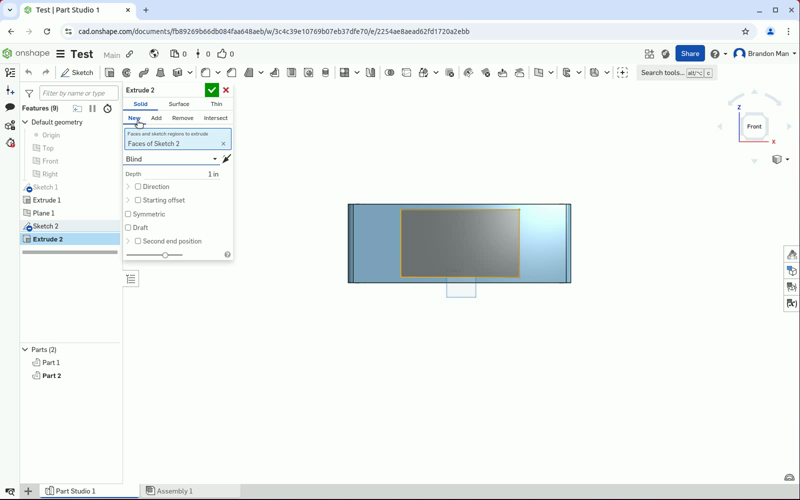
text(-2.648)
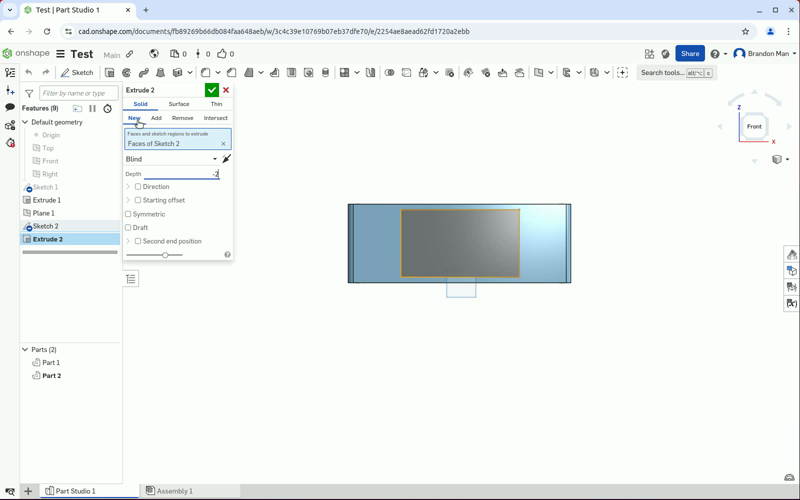
key(enter)
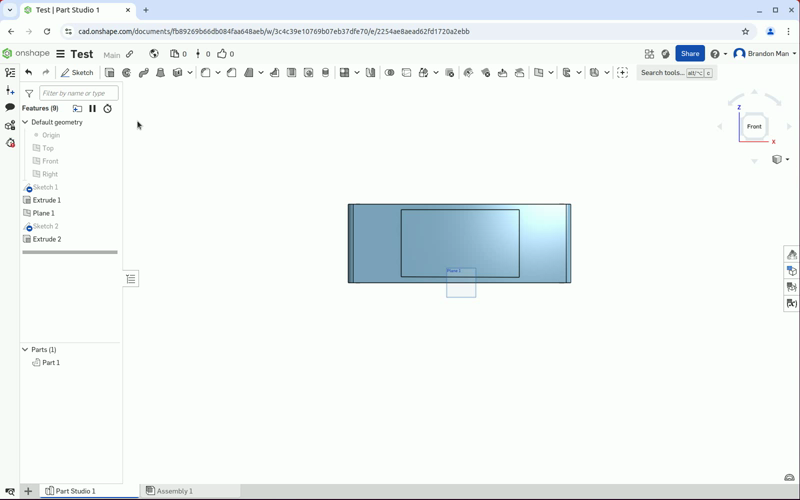
key(shift+h)
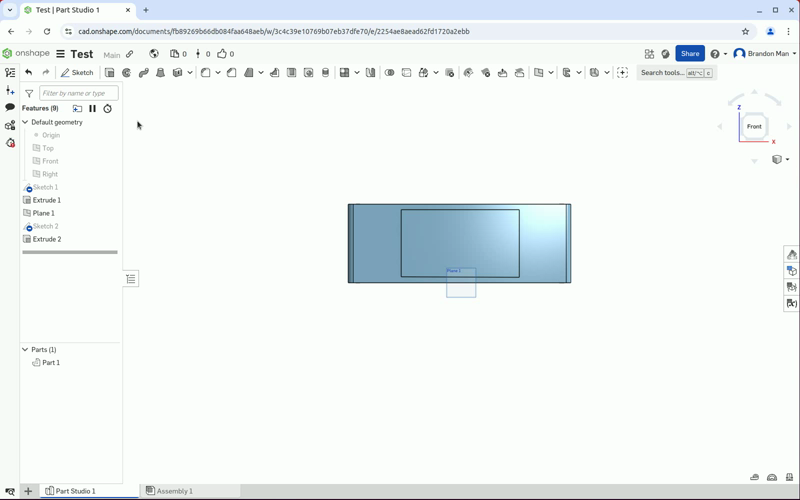
key(shift+h)
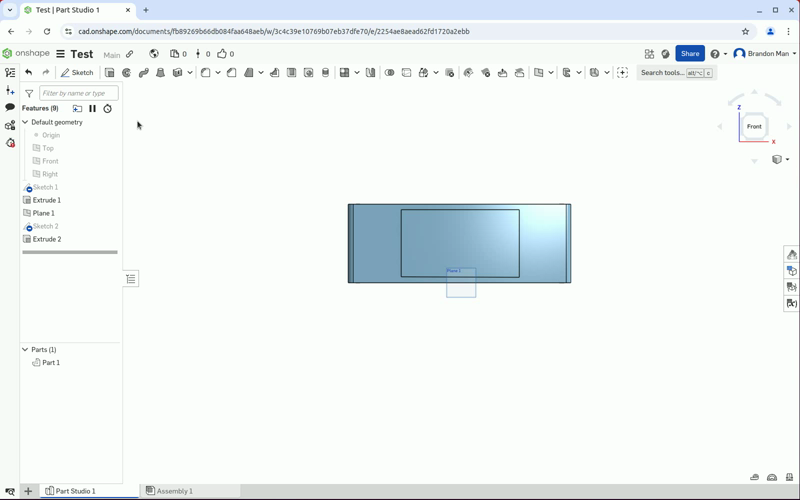
key(shift+7)
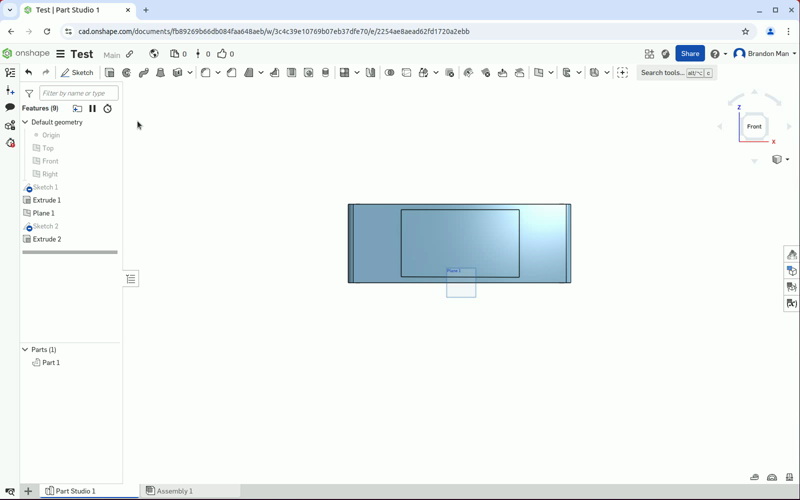
key(left, 2)
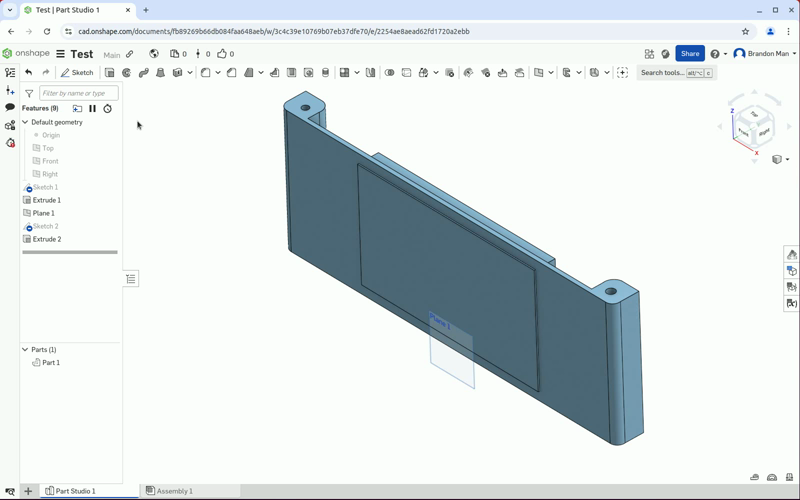
key(down, 2)
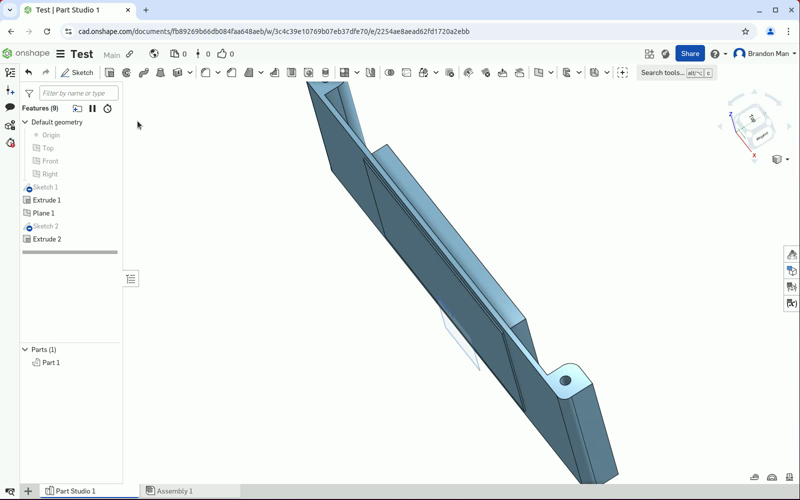
key(up, 2)
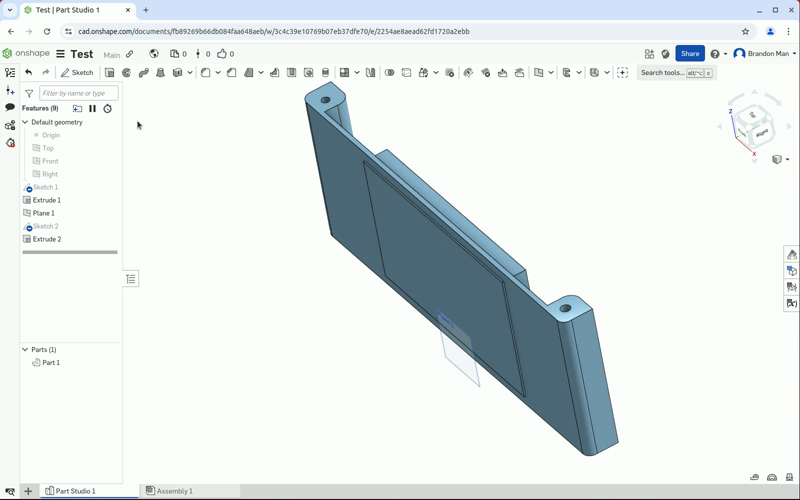
key(right, 2)
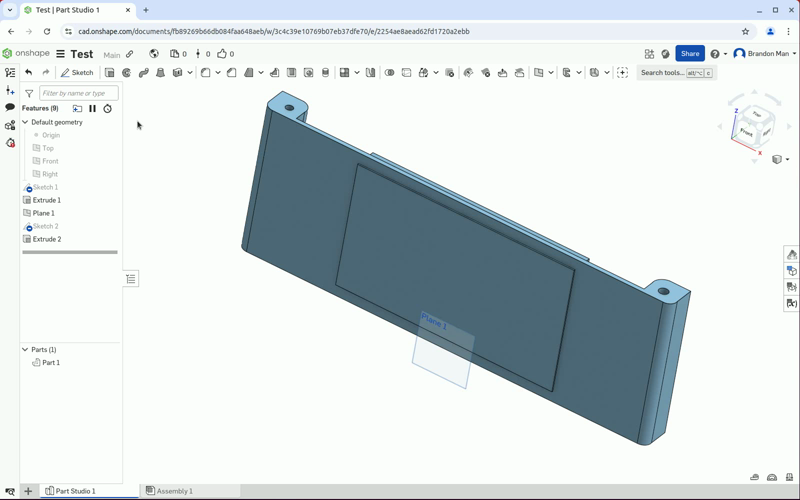
mouse_move(73, 189)
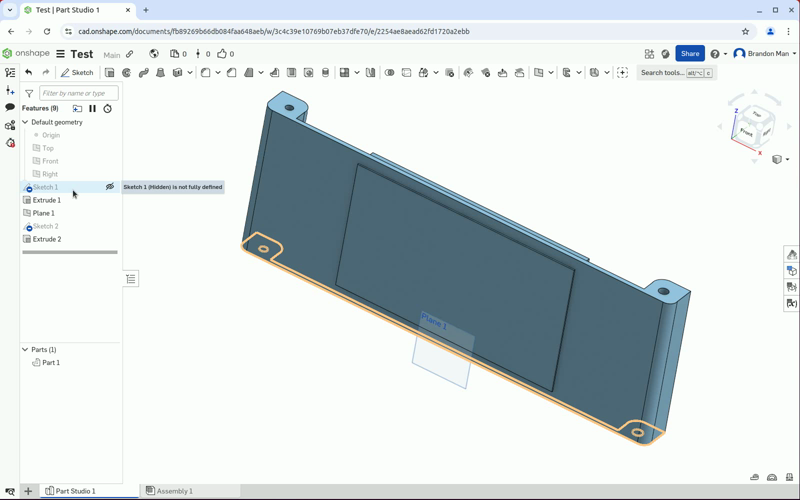
click(73, 189)